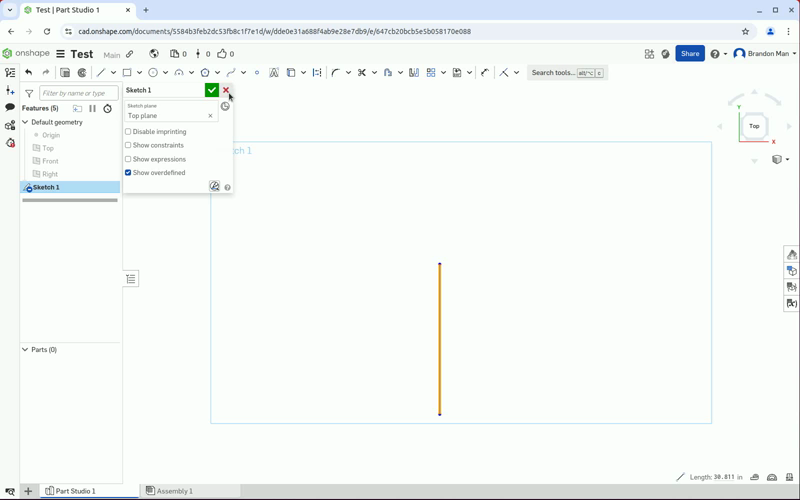
key(shift+h)
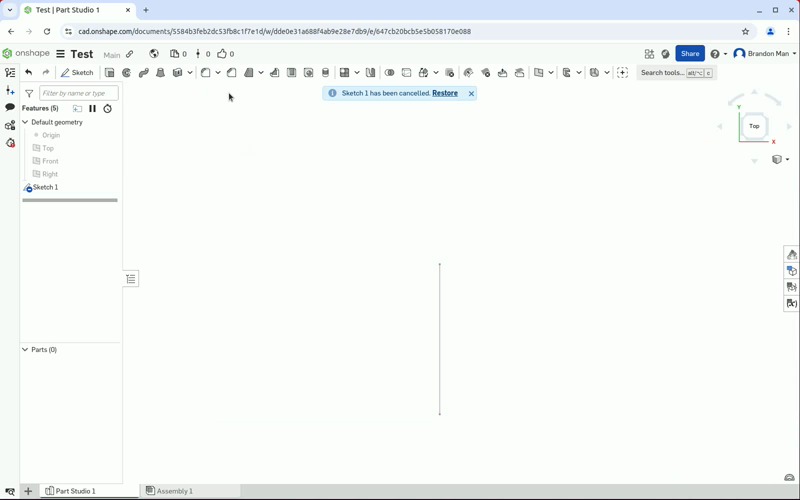
key(shift+s)
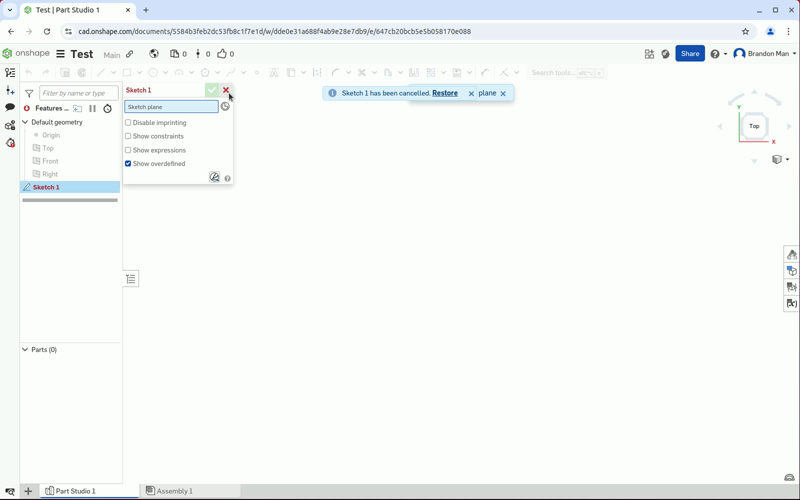
mouse_move(73, 150)
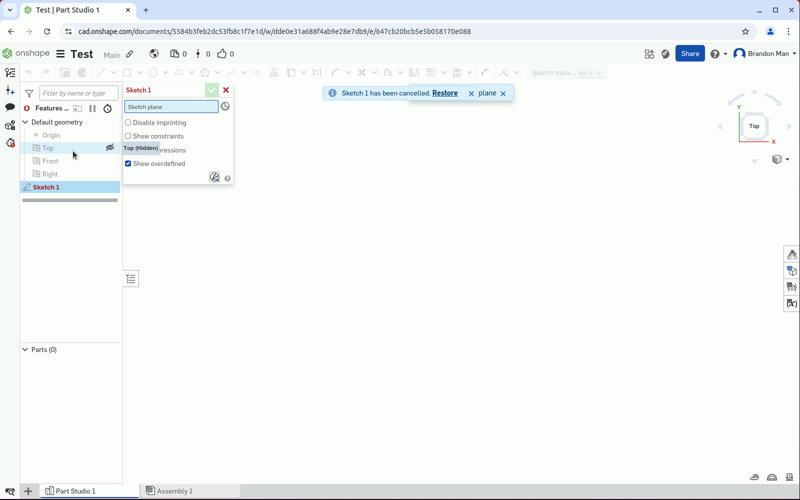
click(73, 150)
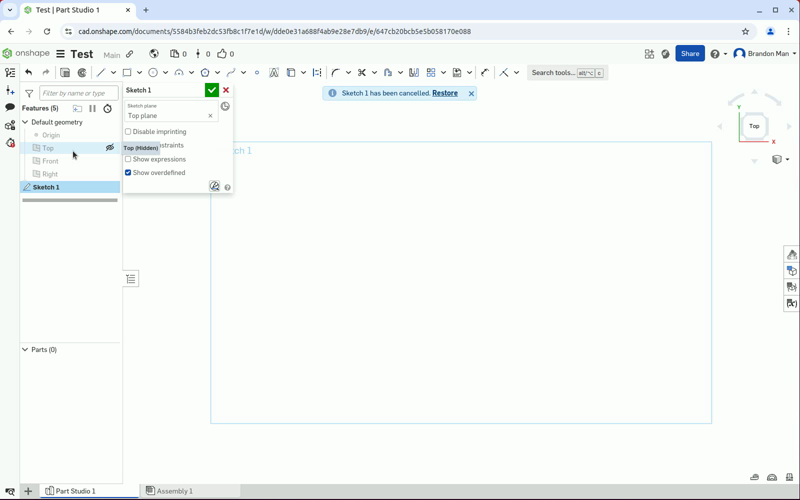
mouse_move(73, 352)
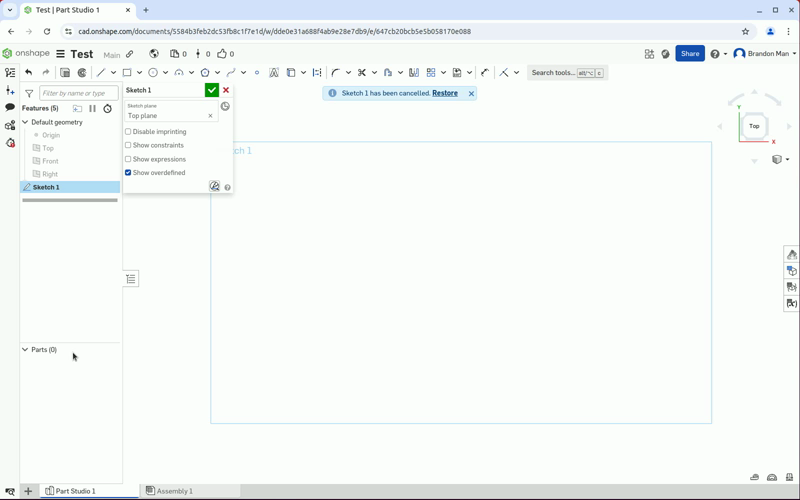
key(y)
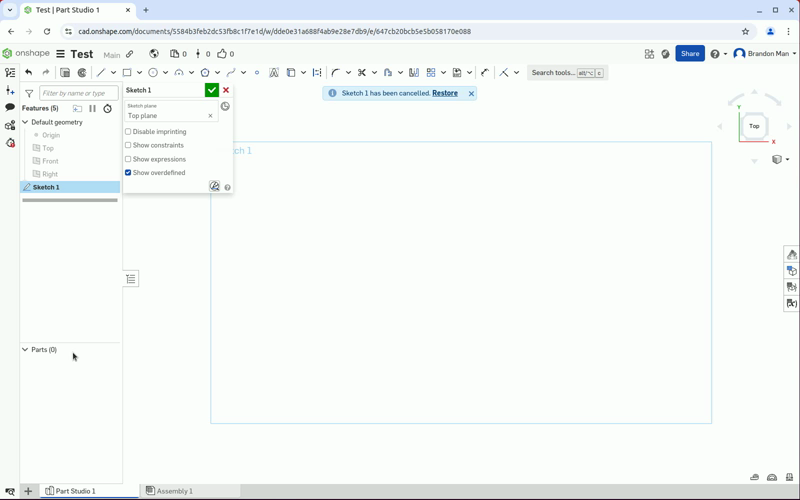
key(a)
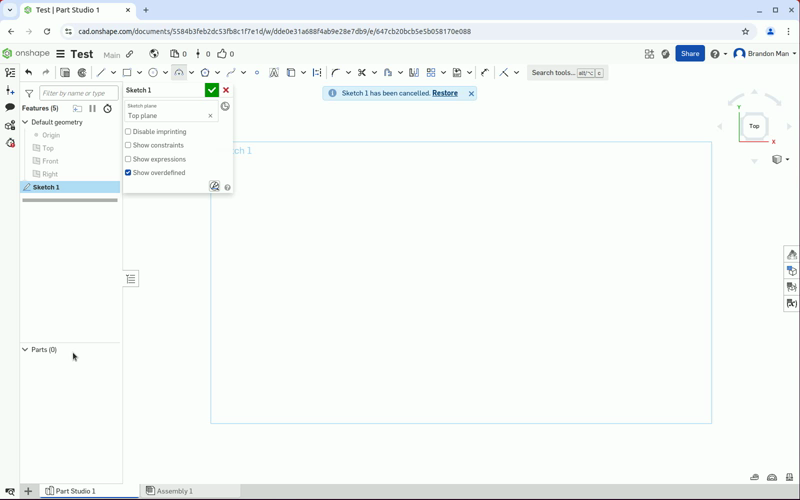
key_down(shift)
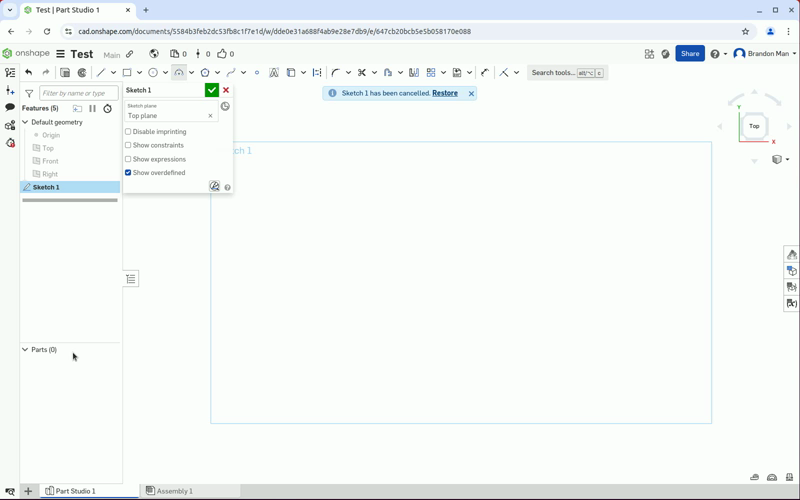
mouse_move(457, 284)
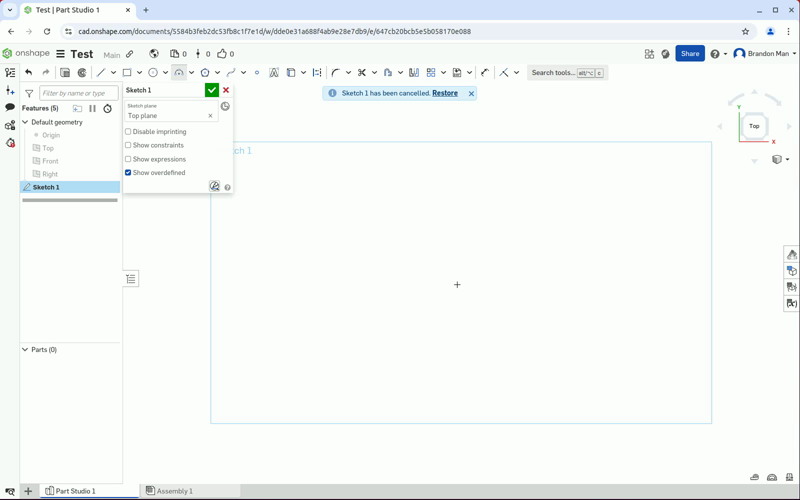
click(457, 284)
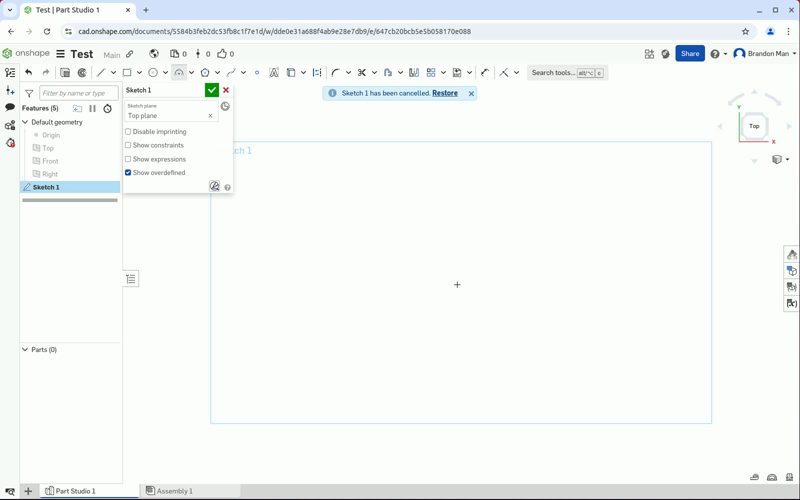
key_up(shift)
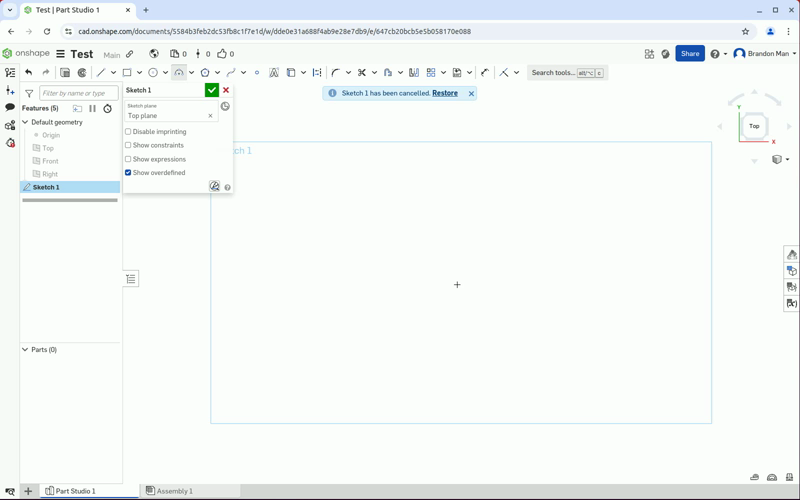
key_down(shift)
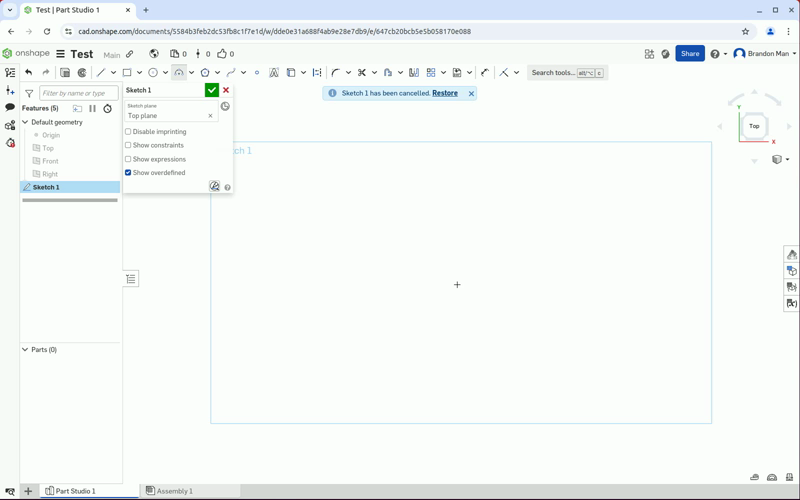
mouse_move(459, 286)
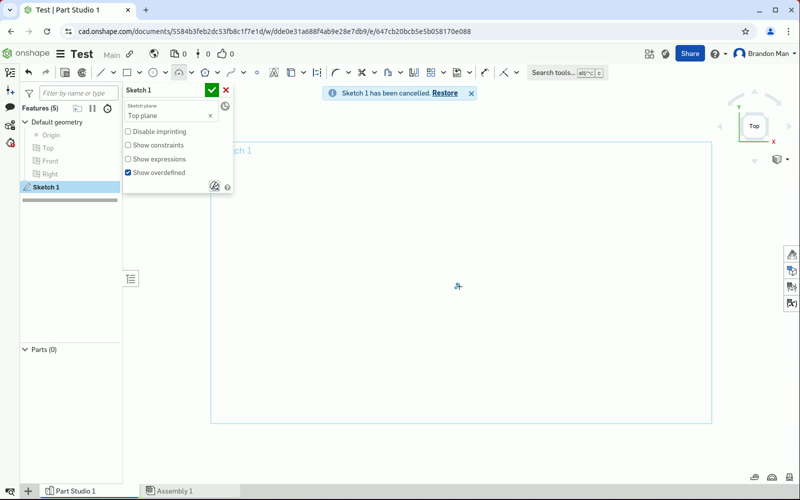
scroll(6)
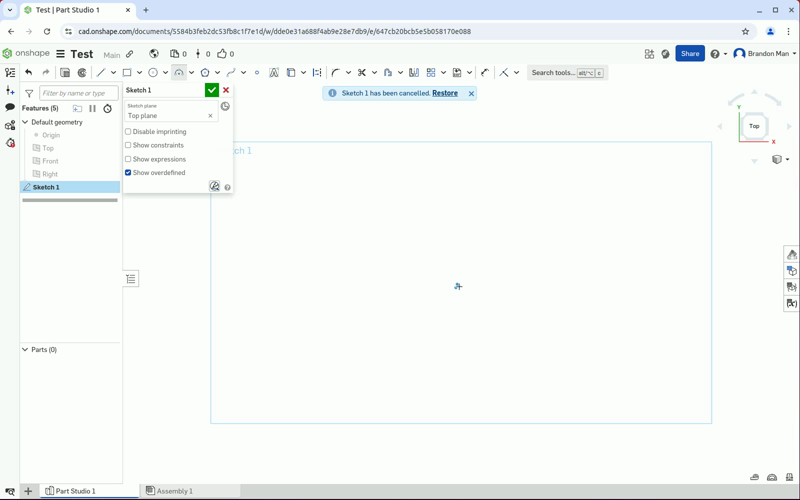
scroll(6)
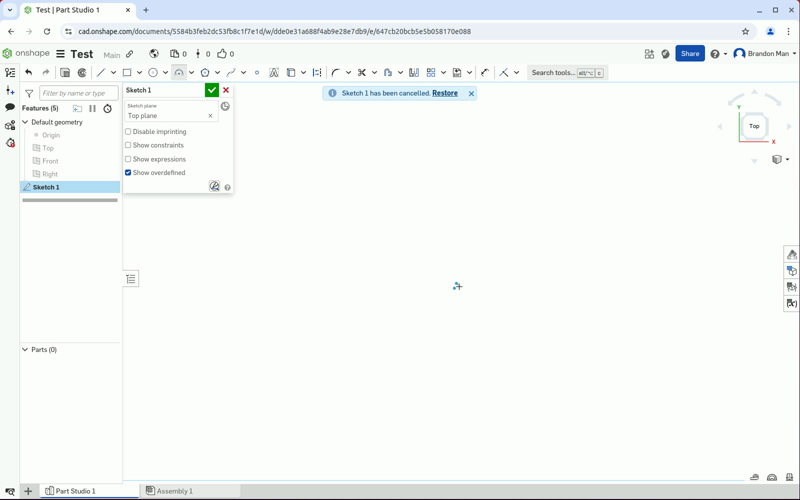
scroll(6)
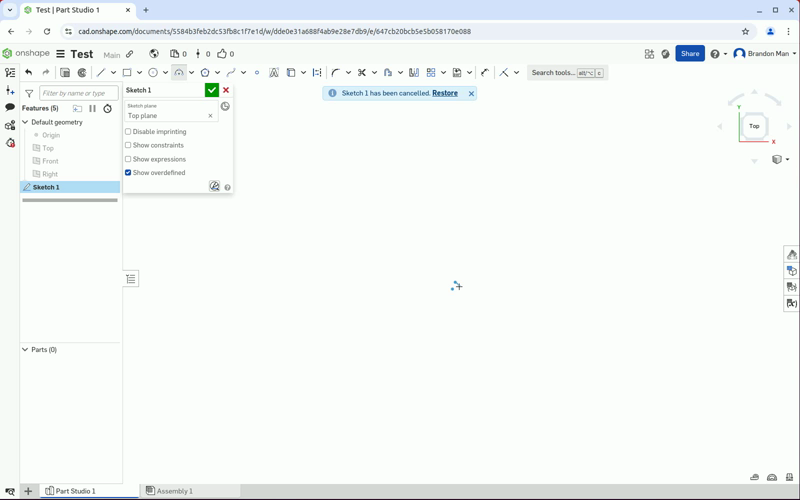
scroll(6)
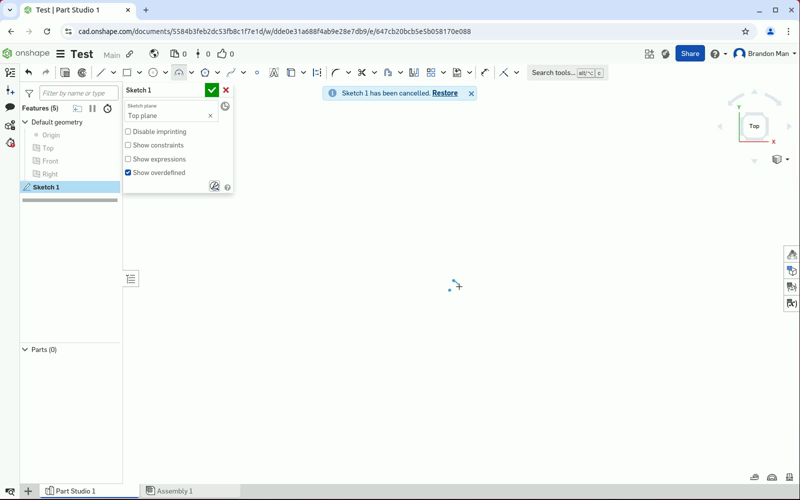
scroll(6)
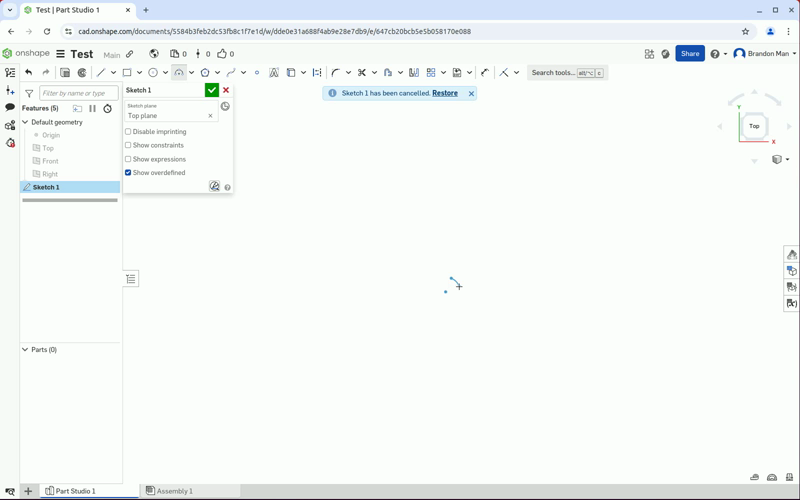
scroll(6)
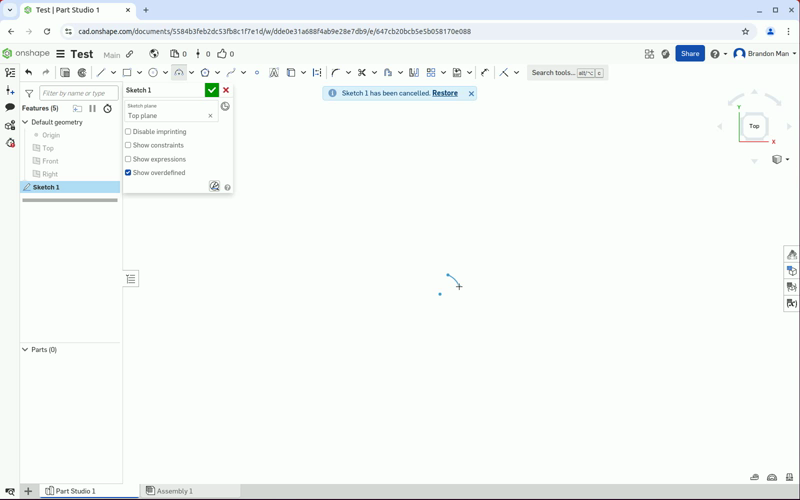
scroll(6)
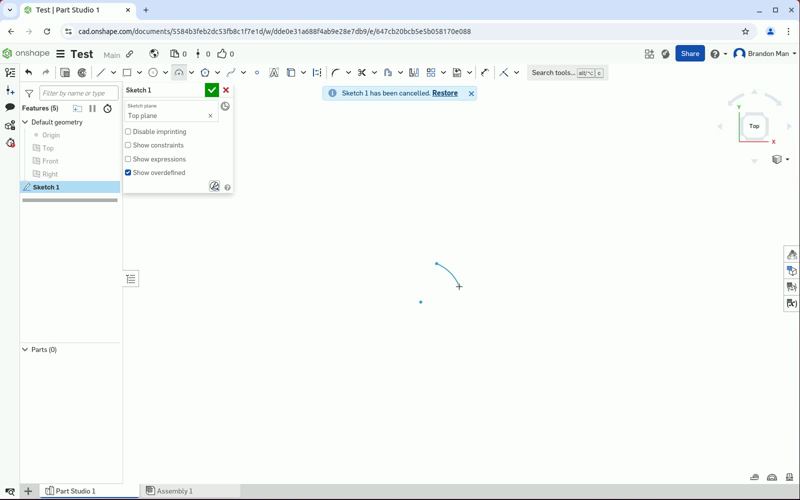
click(459, 286)
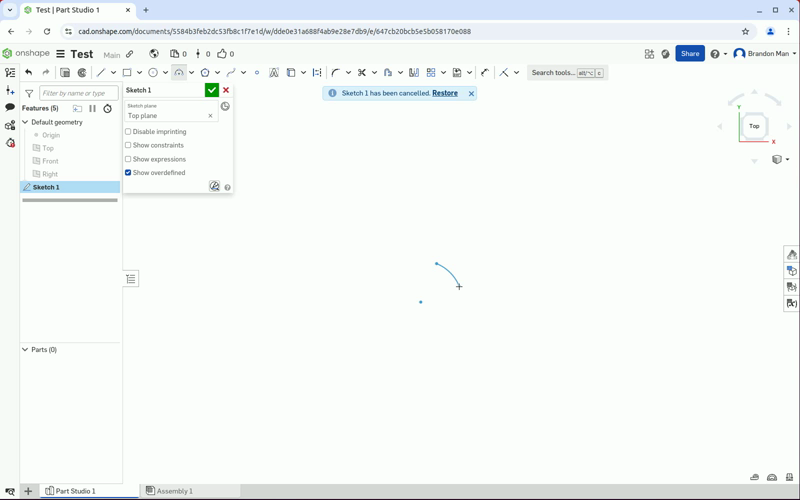
scroll(-6)
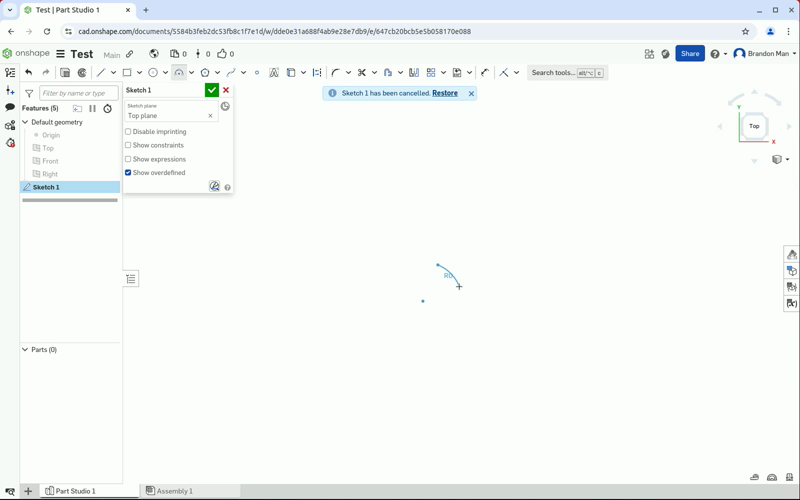
scroll(-6)
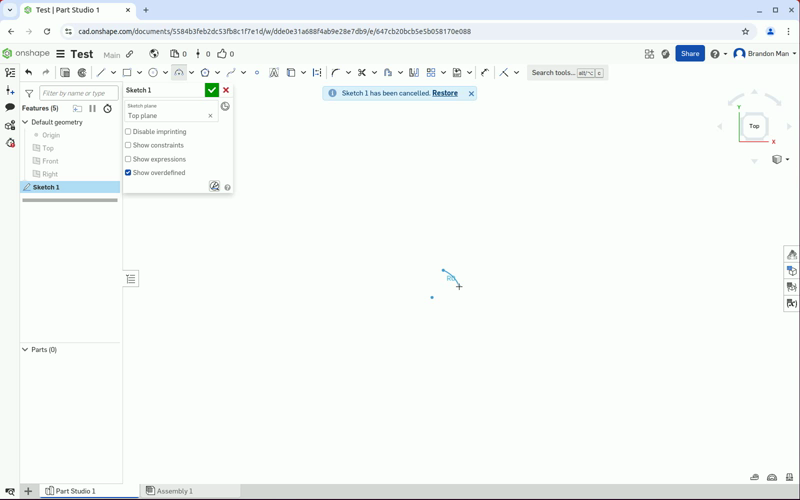
scroll(-6)
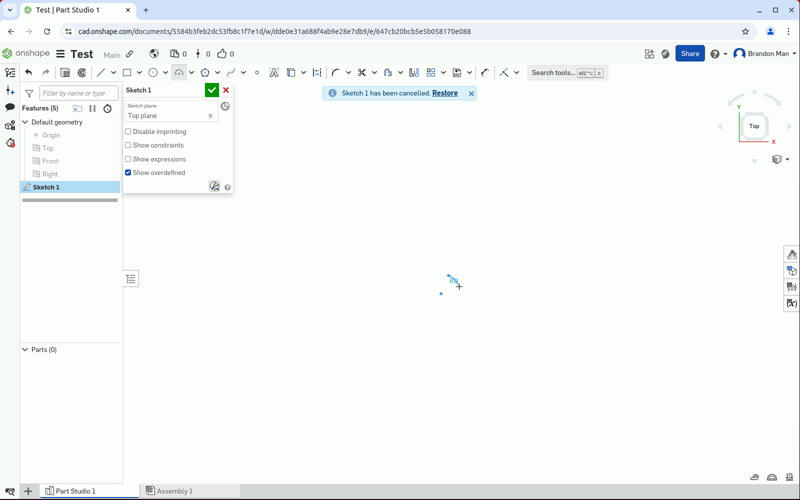
scroll(-6)
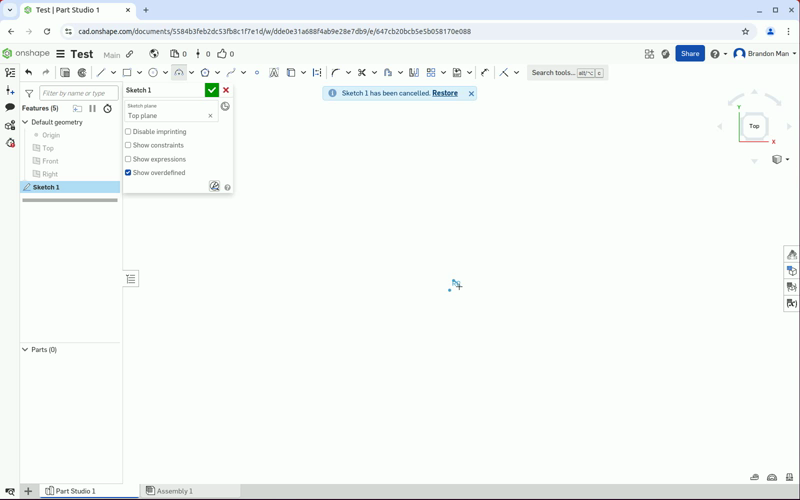
scroll(-6)
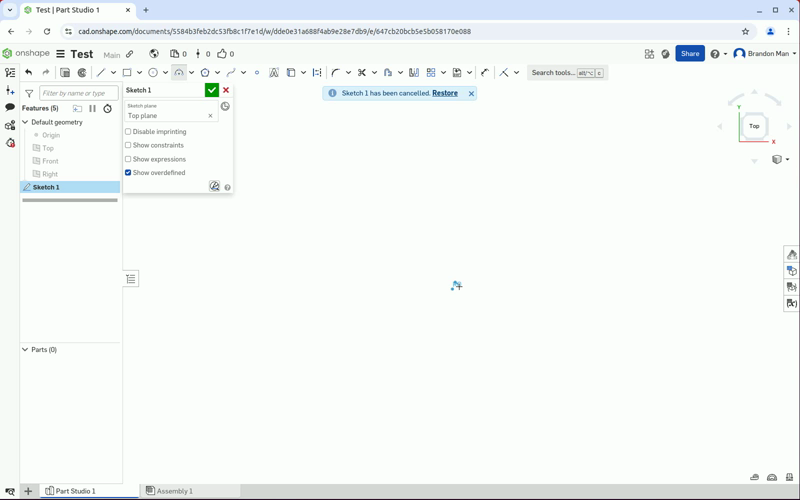
scroll(-6)
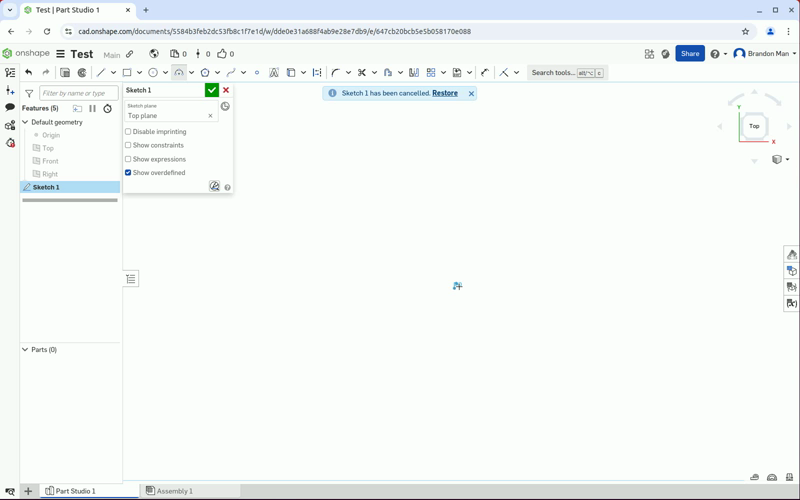
scroll(-6)
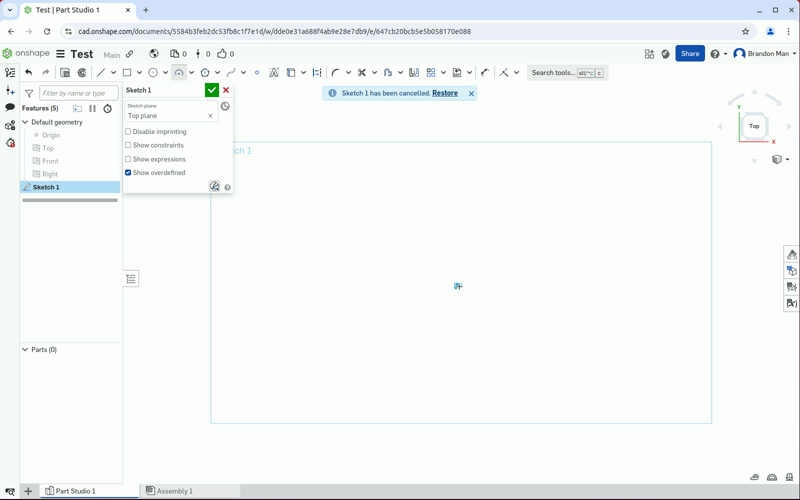
mouse_move(458, 285)
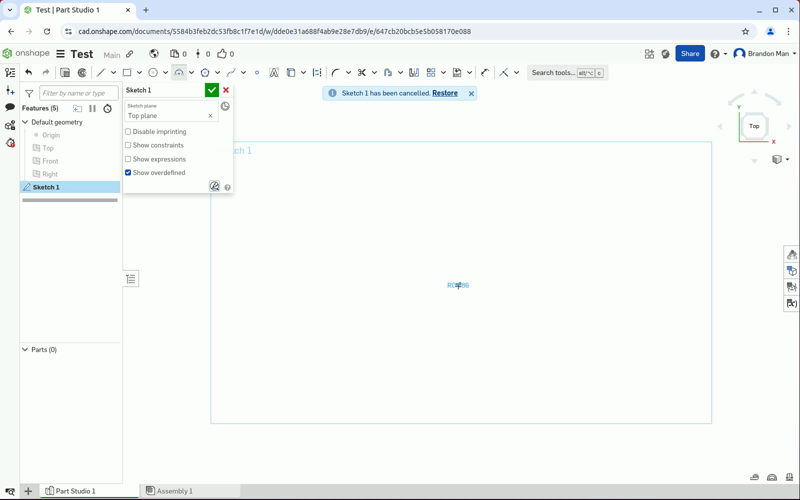
scroll(6)
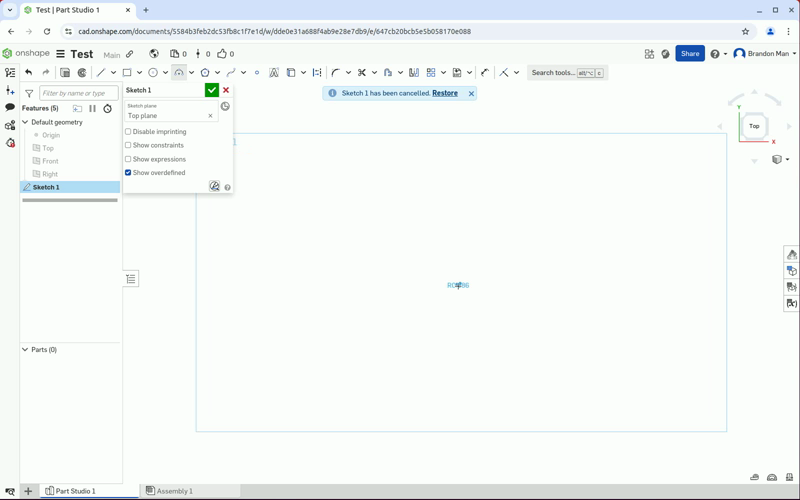
scroll(6)
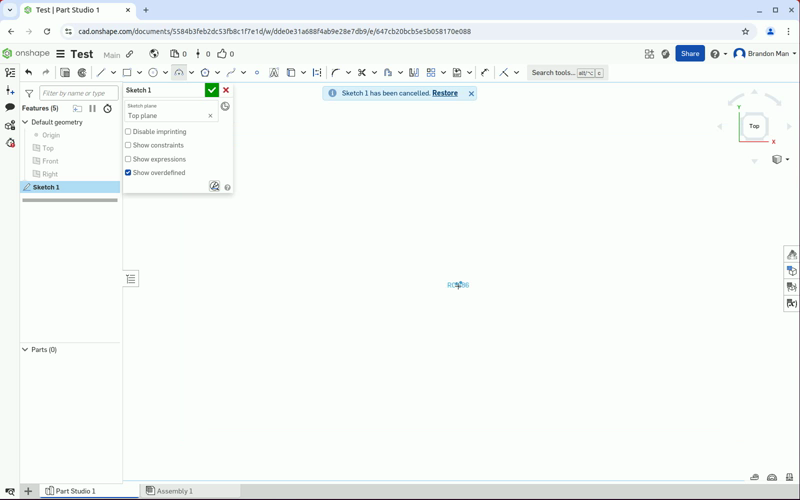
scroll(6)
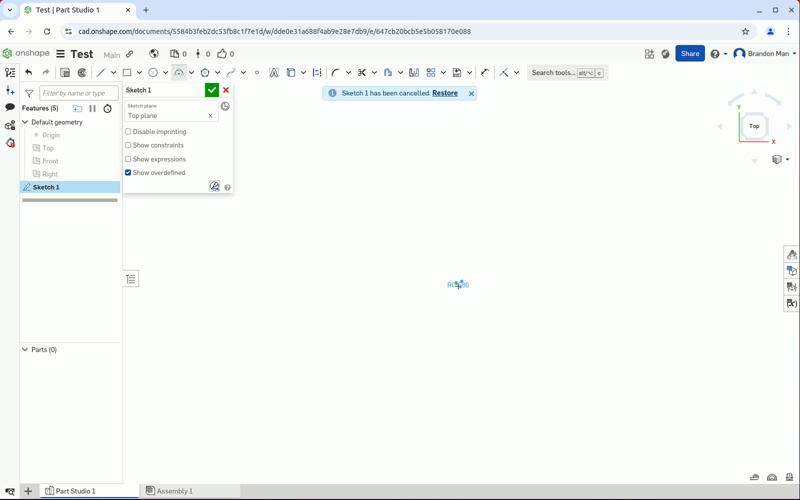
scroll(6)
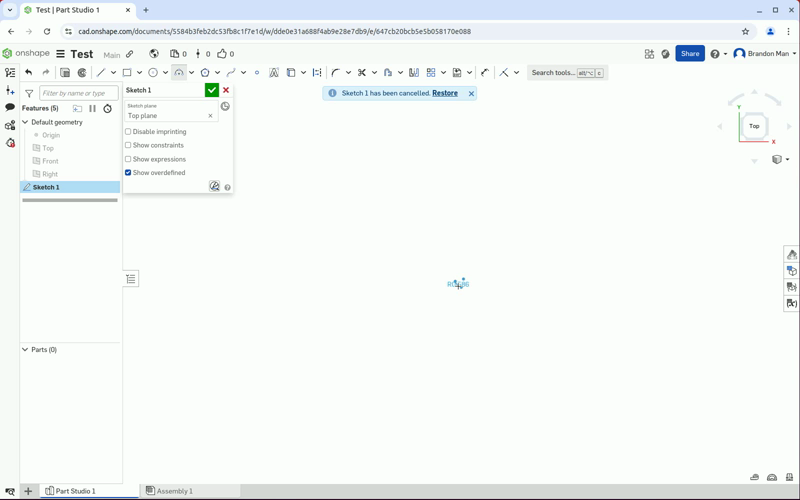
scroll(6)
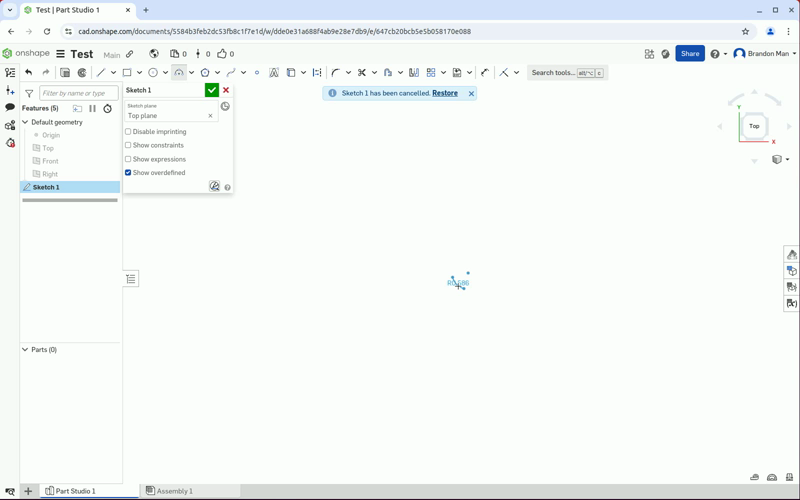
scroll(6)
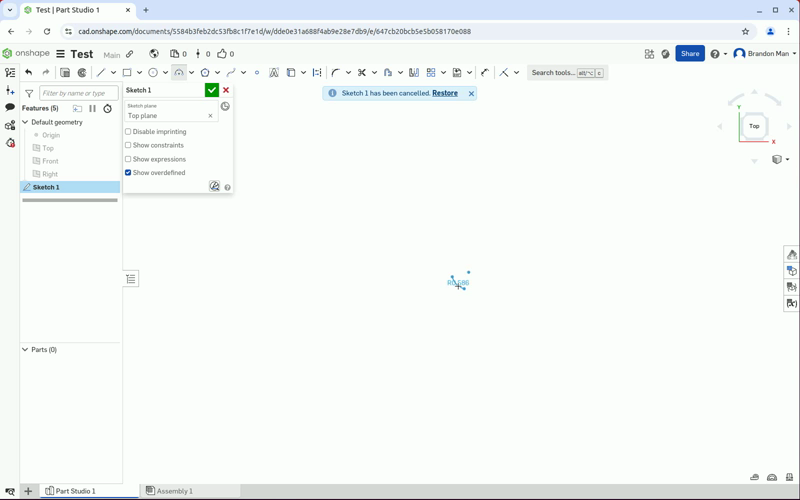
scroll(6)
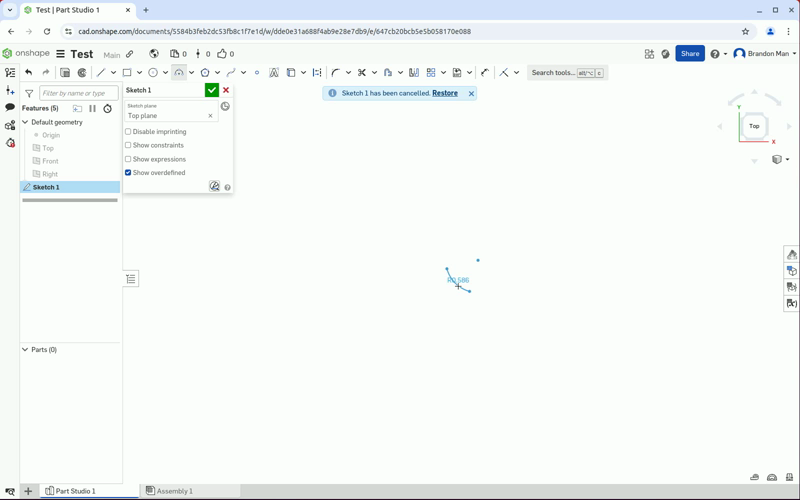
click(458, 285)
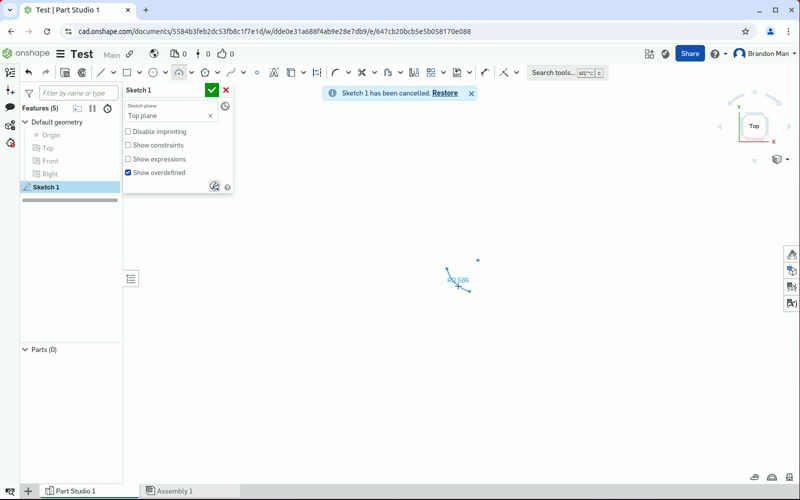
scroll(-6)
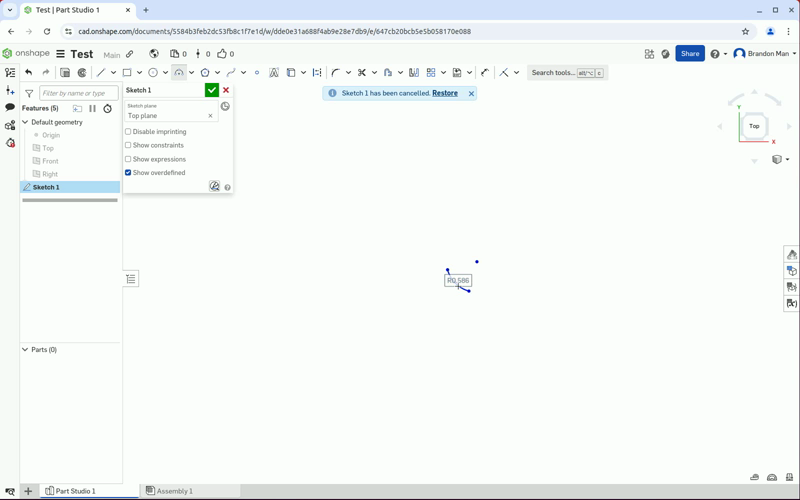
scroll(-6)
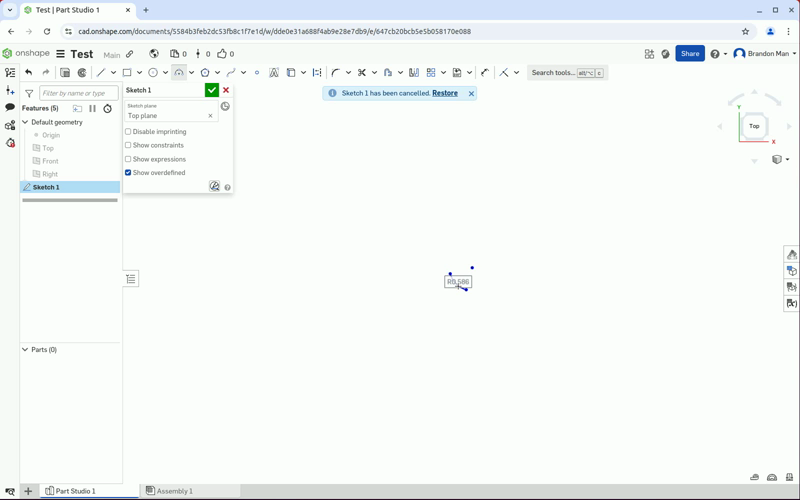
scroll(-6)
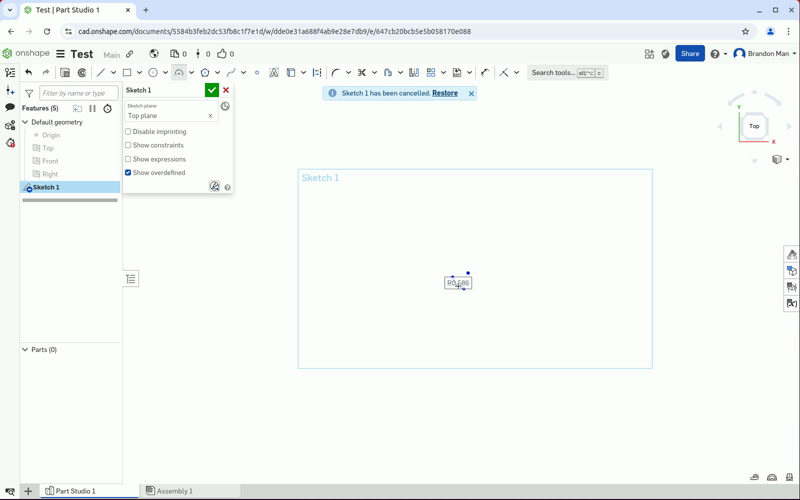
scroll(-6)
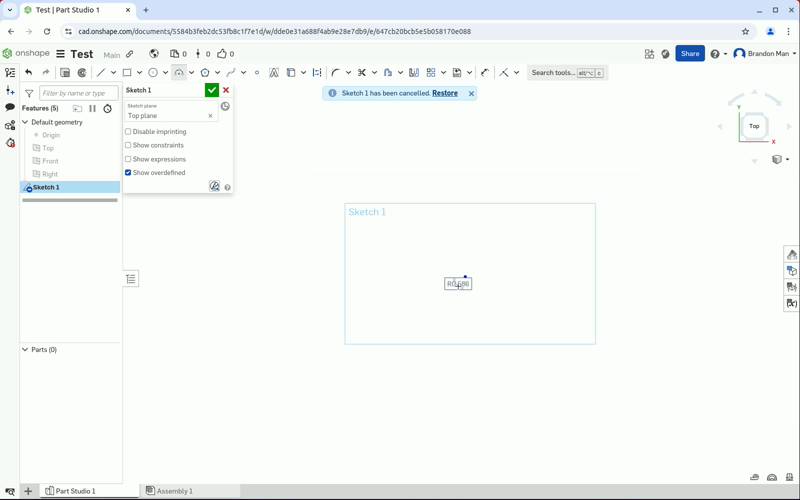
scroll(-6)
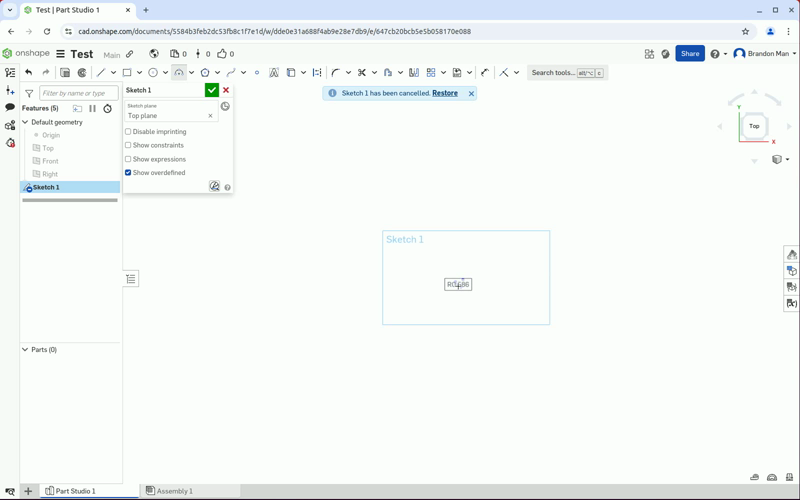
scroll(-6)
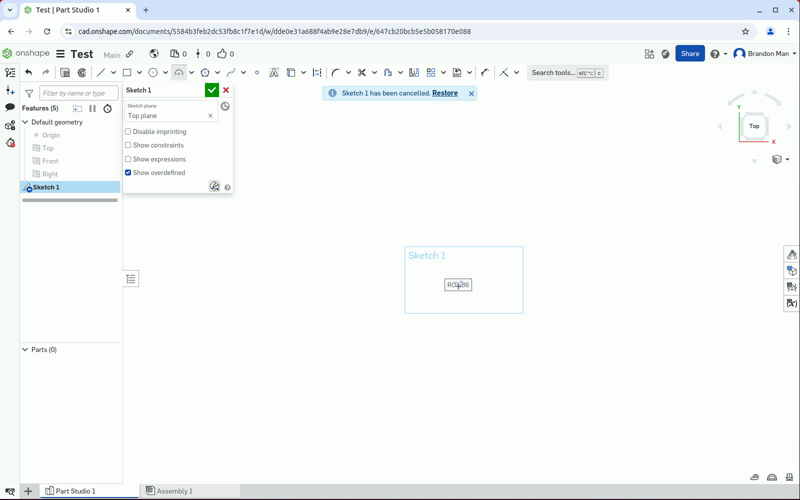
scroll(-6)
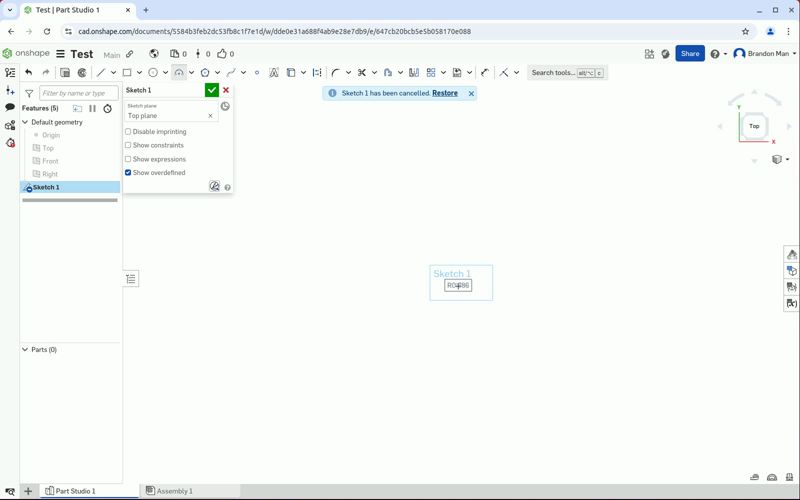
key_up(shift)
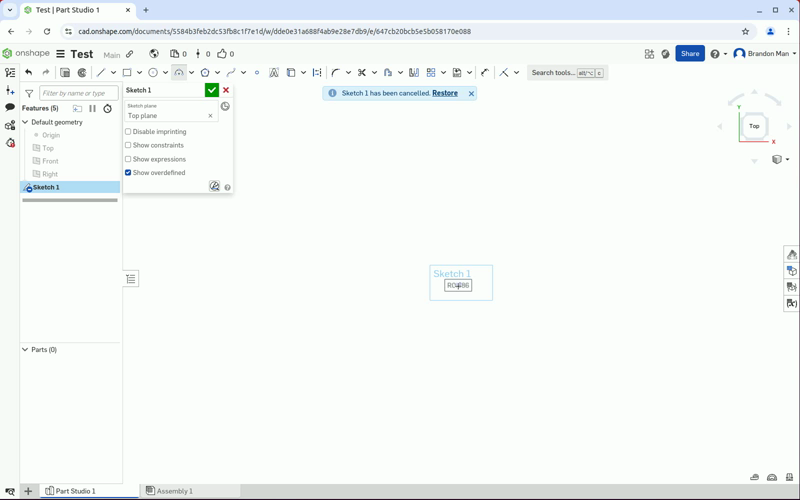
key(esc)
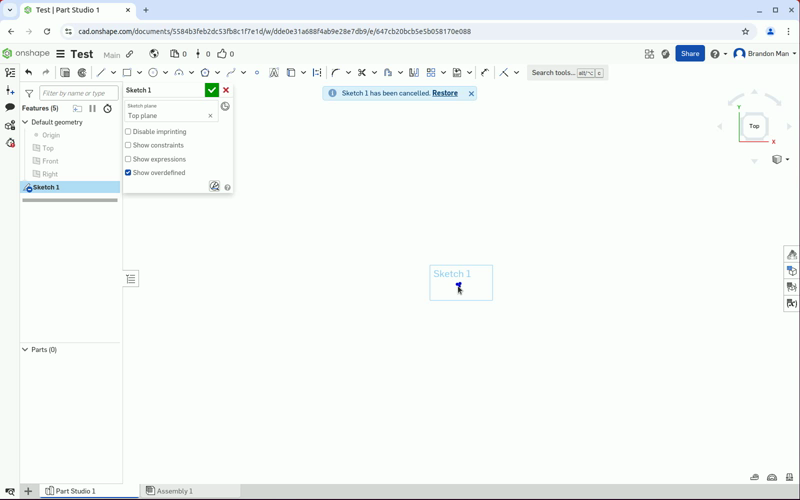
key(l)
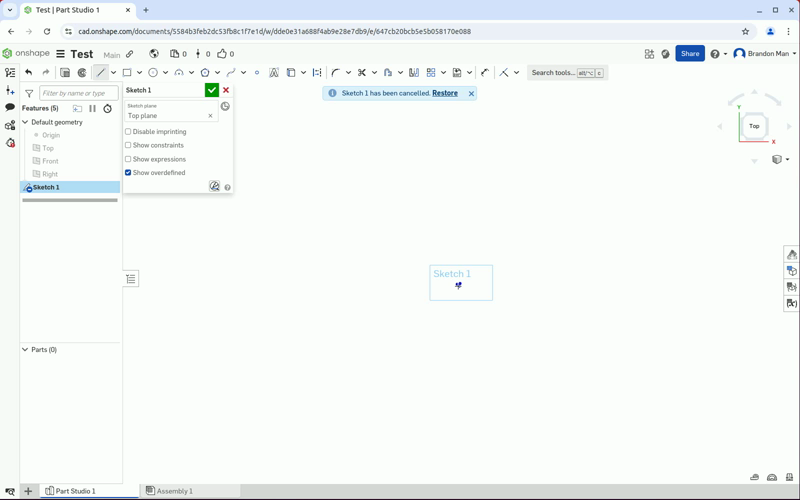
mouse_move(459, 286)
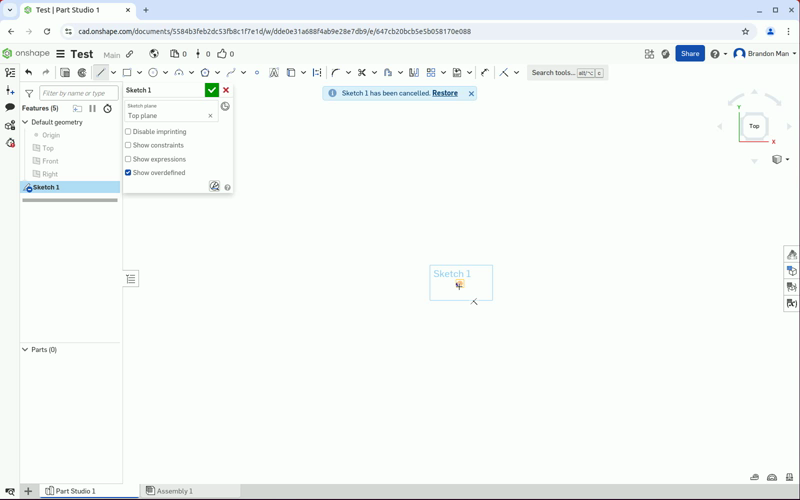
scroll(6)
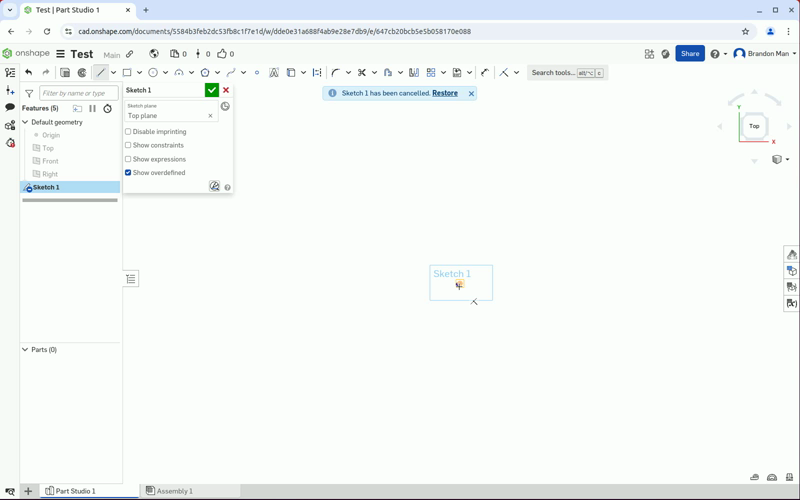
scroll(6)
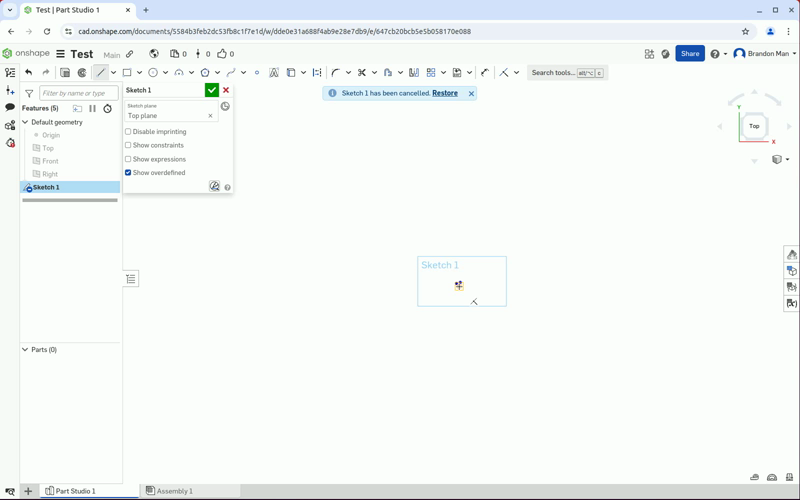
scroll(6)
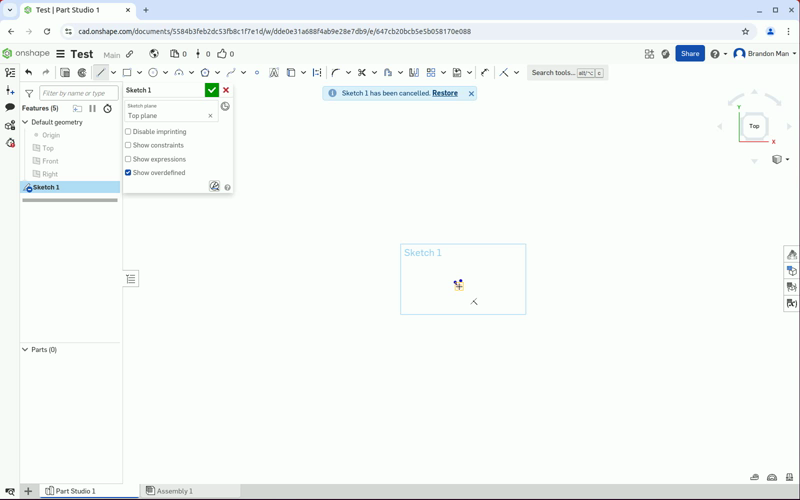
scroll(6)
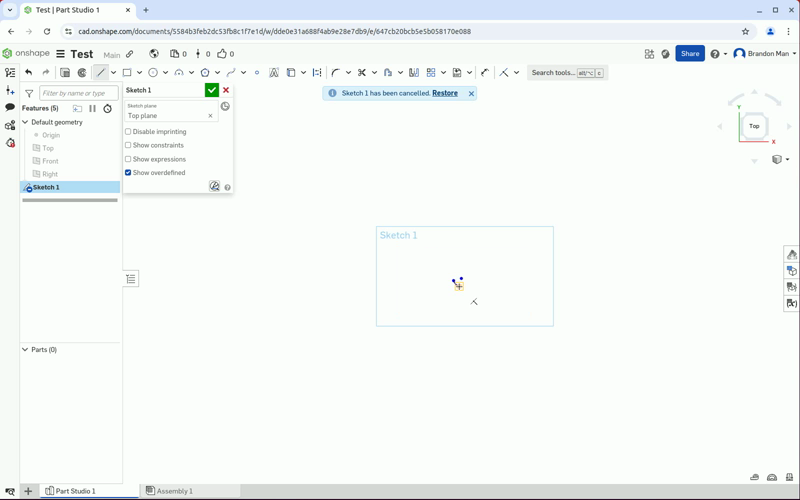
scroll(6)
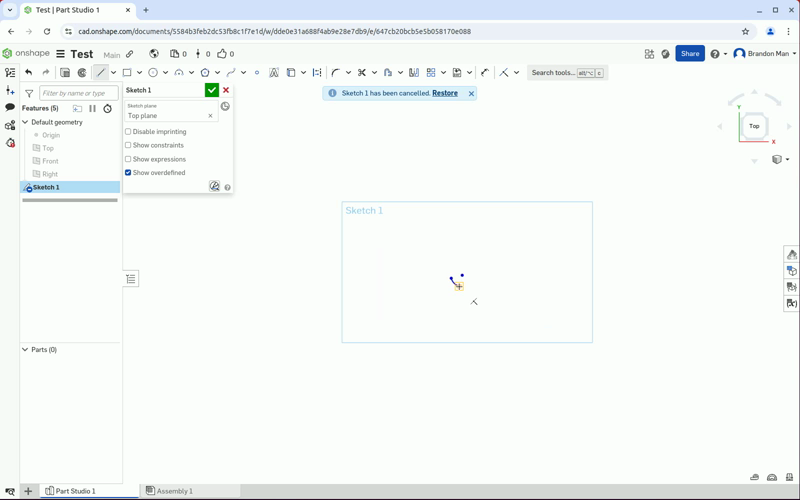
scroll(6)
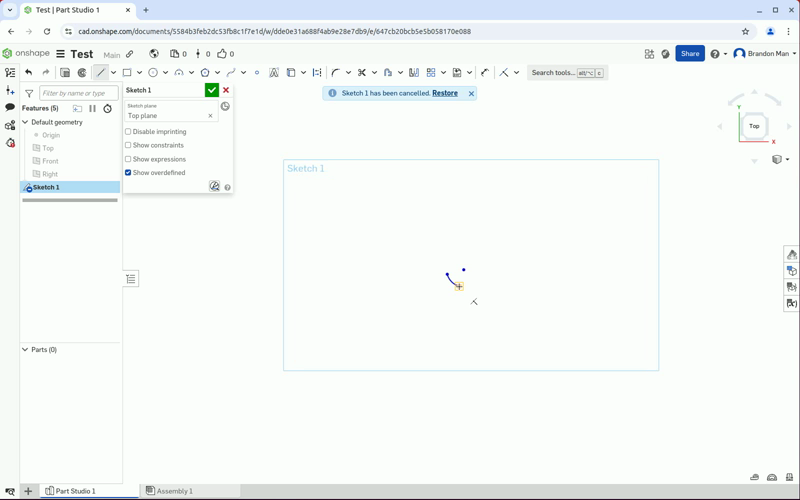
scroll(6)
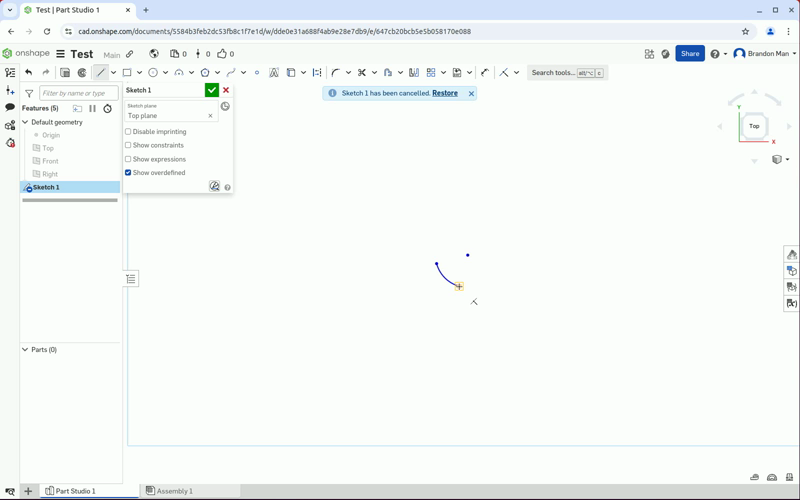
click(459, 286)
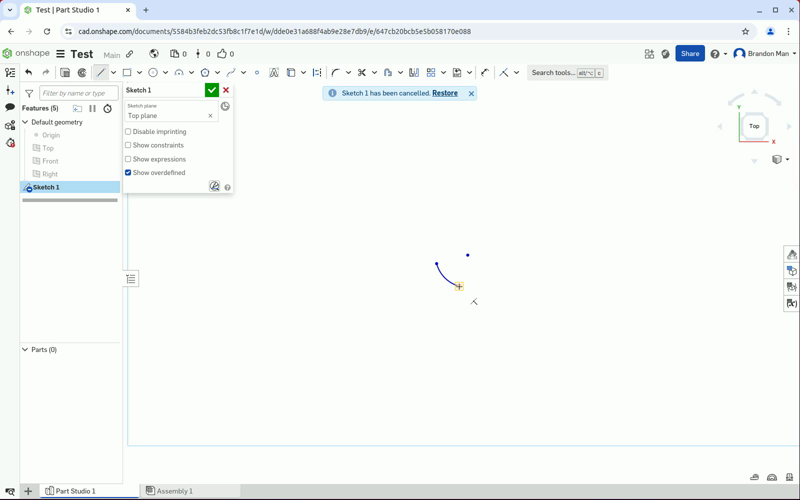
scroll(-6)
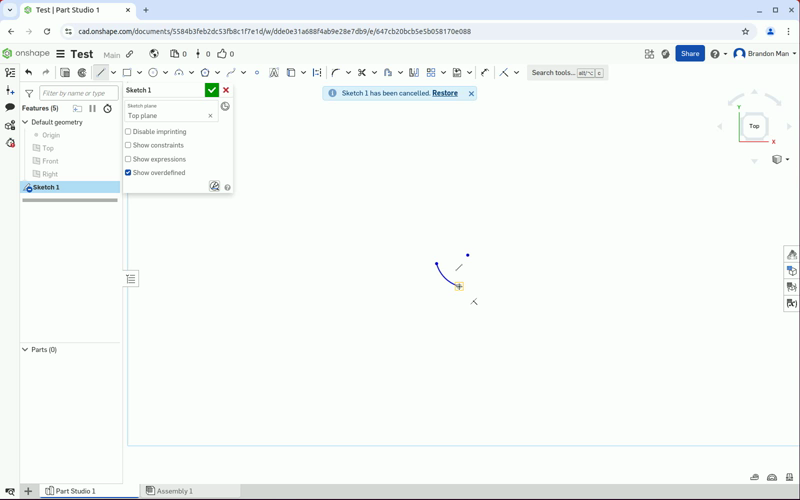
scroll(-6)
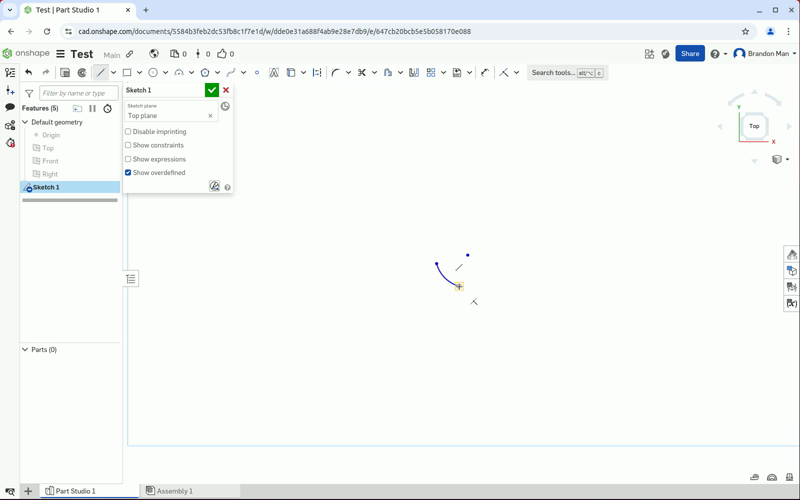
scroll(-6)
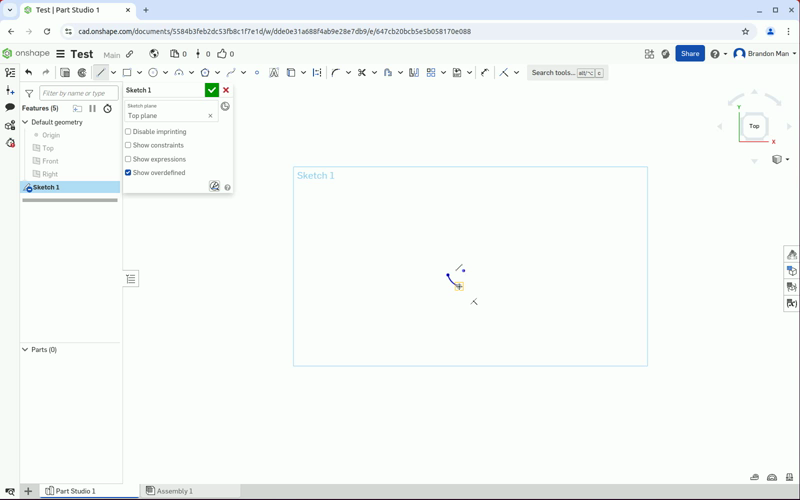
scroll(-6)
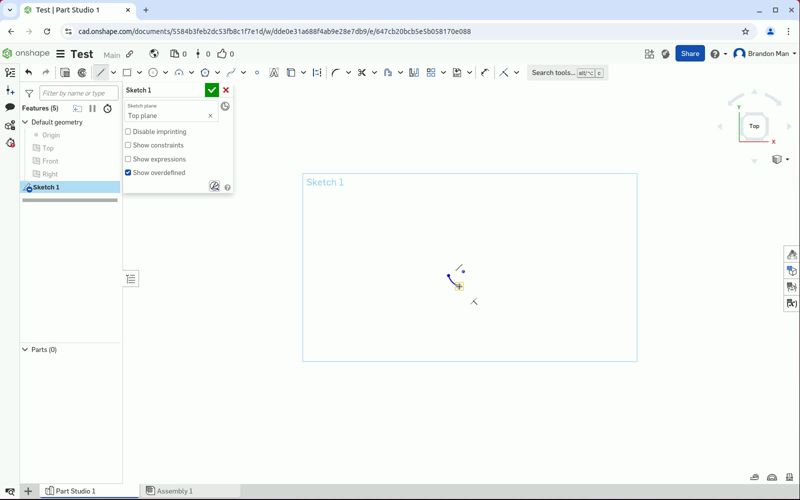
scroll(-6)
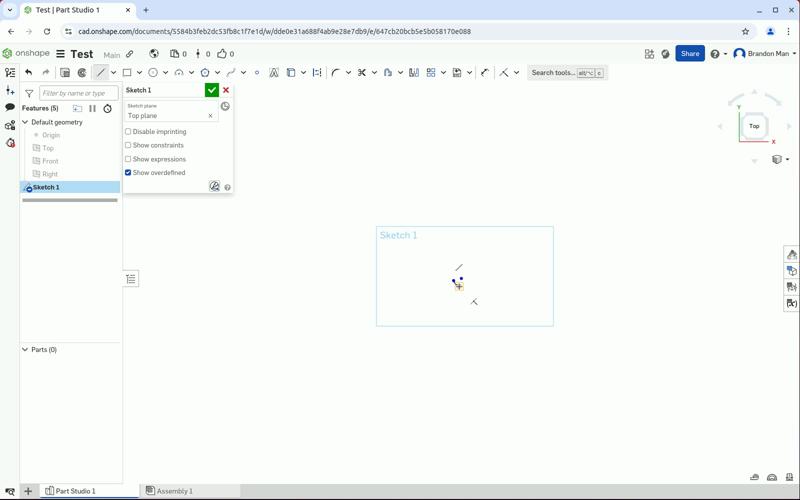
scroll(-6)
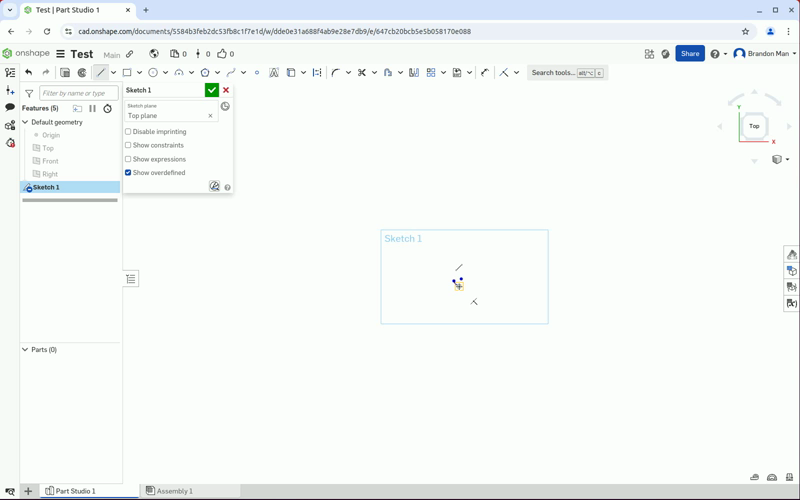
scroll(-6)
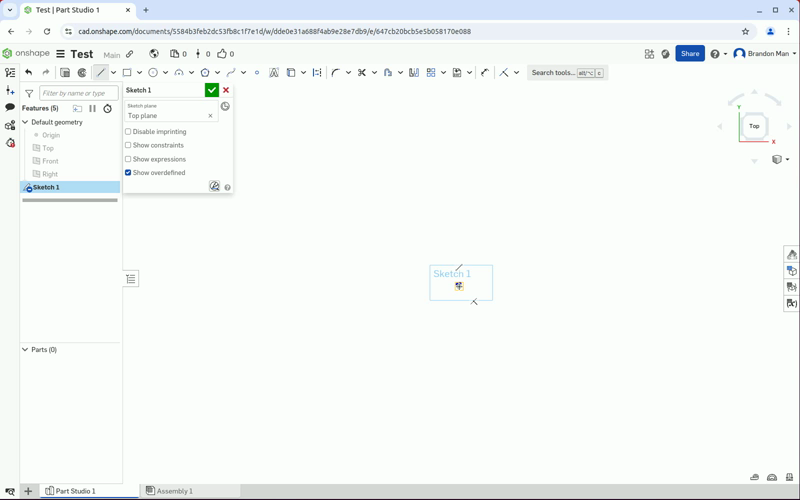
key_down(shift)
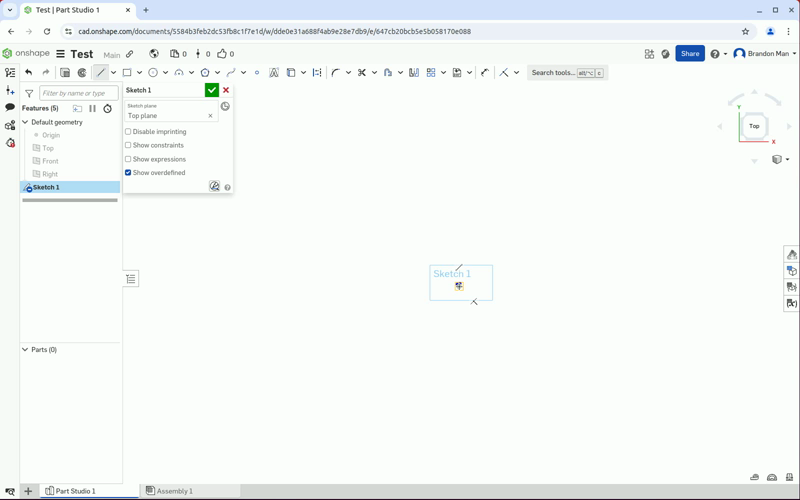
mouse_move(489, 286)
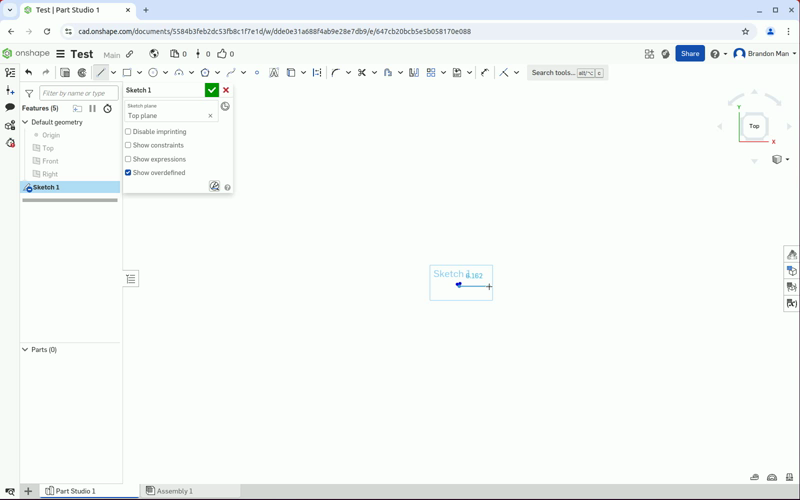
mouse_move(463, 286)
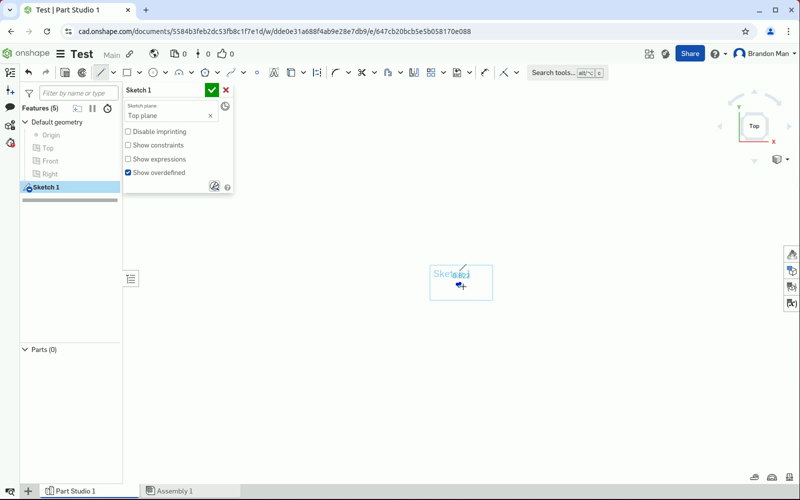
scroll(6)
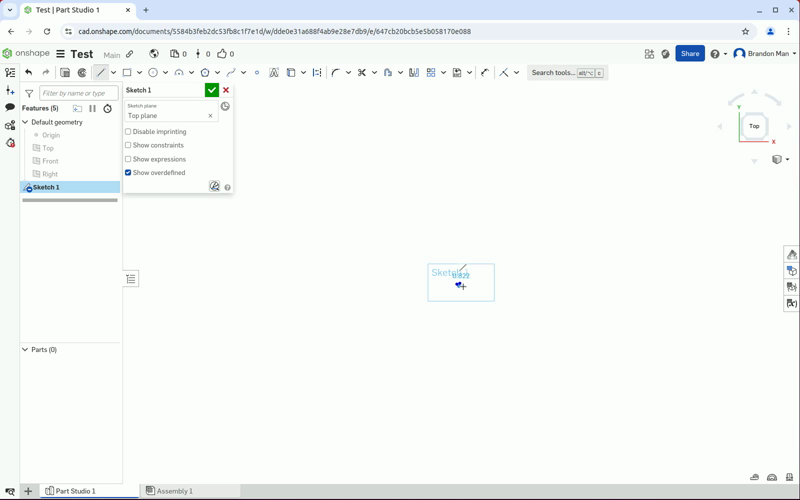
scroll(6)
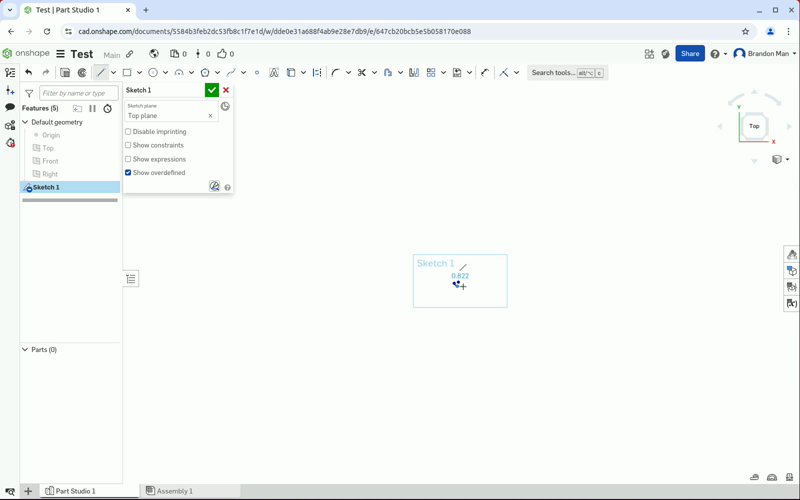
scroll(6)
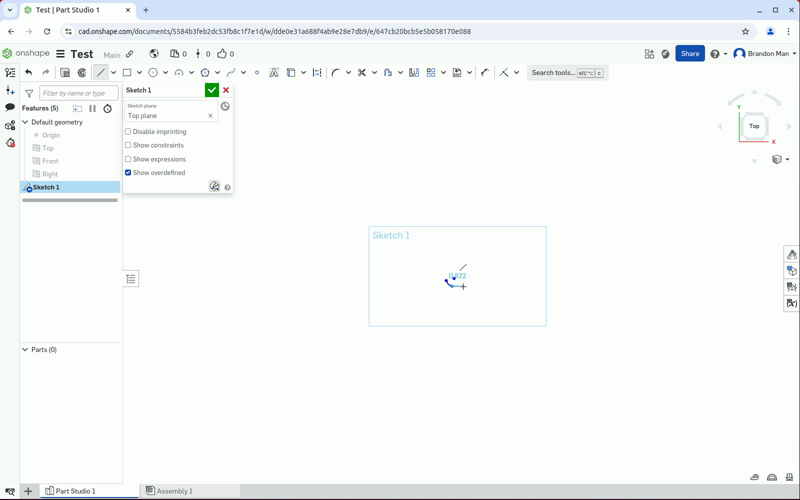
scroll(6)
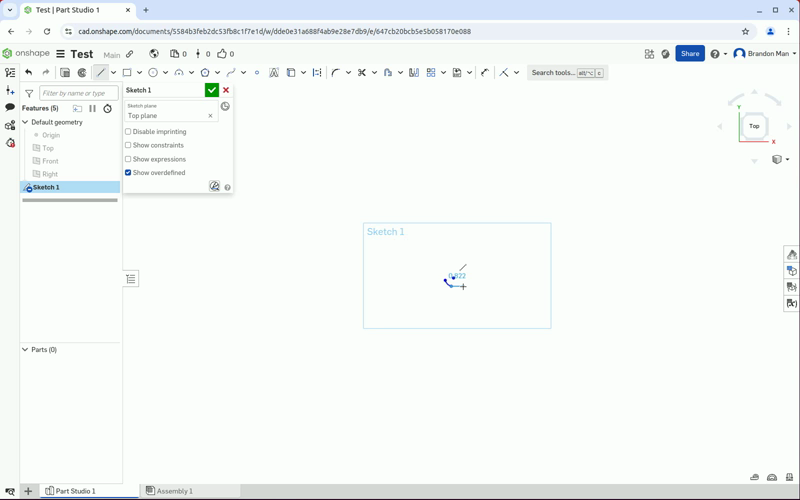
scroll(6)
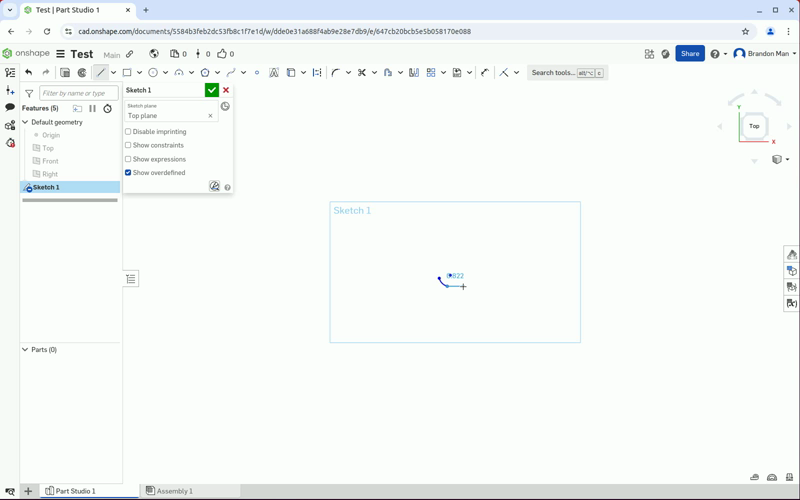
scroll(6)
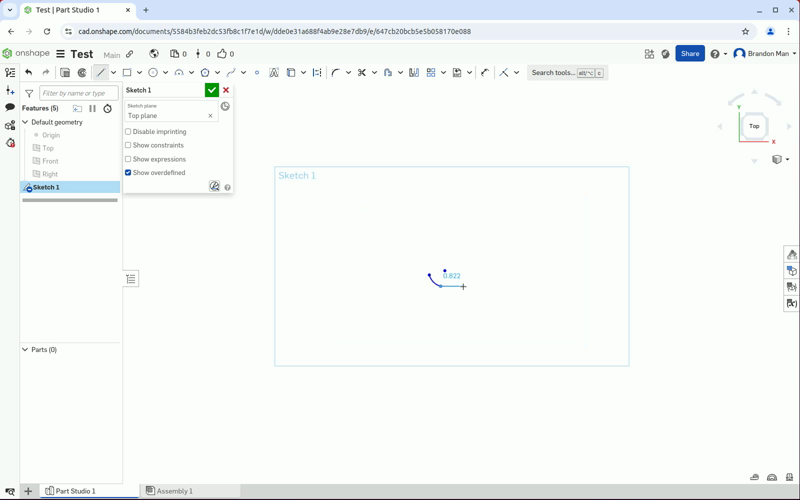
scroll(6)
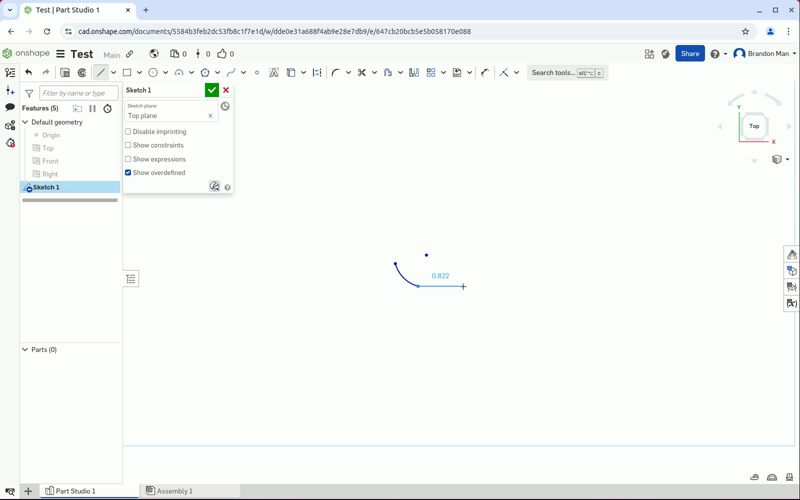
click(463, 286)
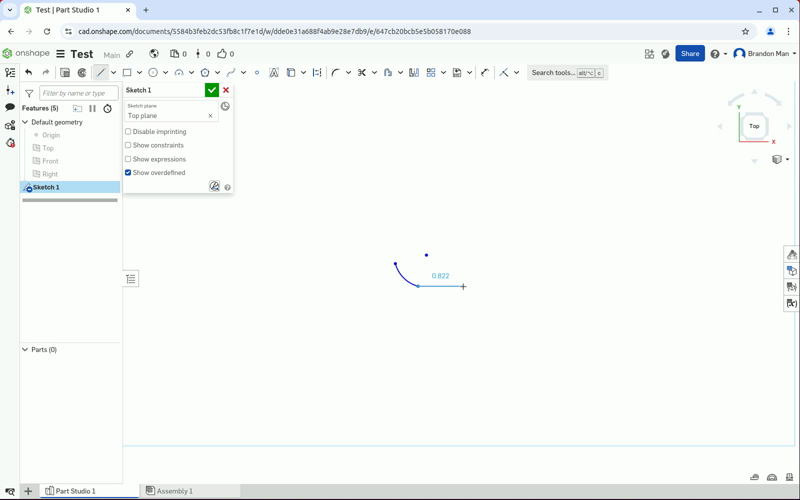
scroll(-6)
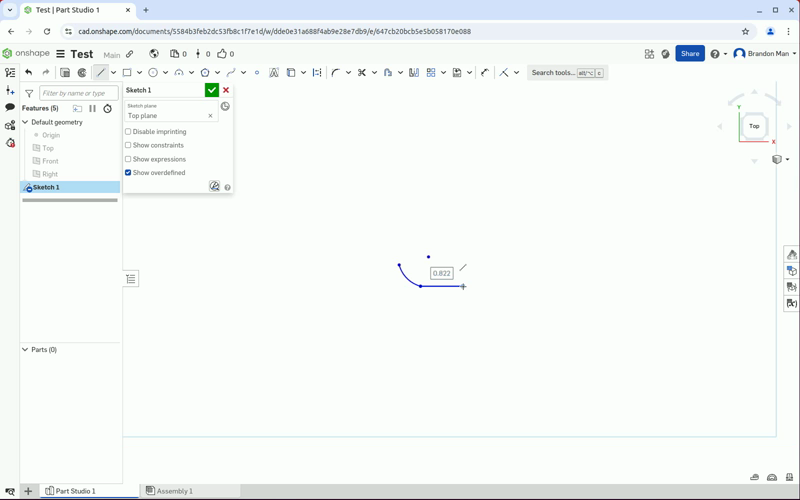
scroll(-6)
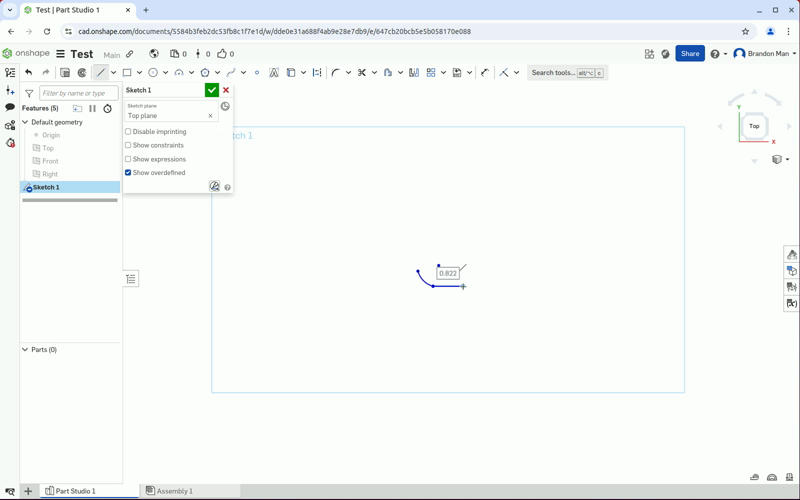
scroll(-6)
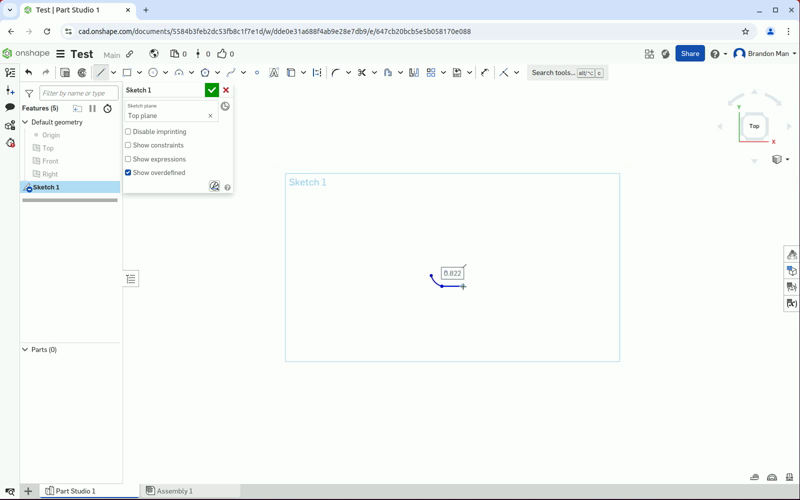
scroll(-6)
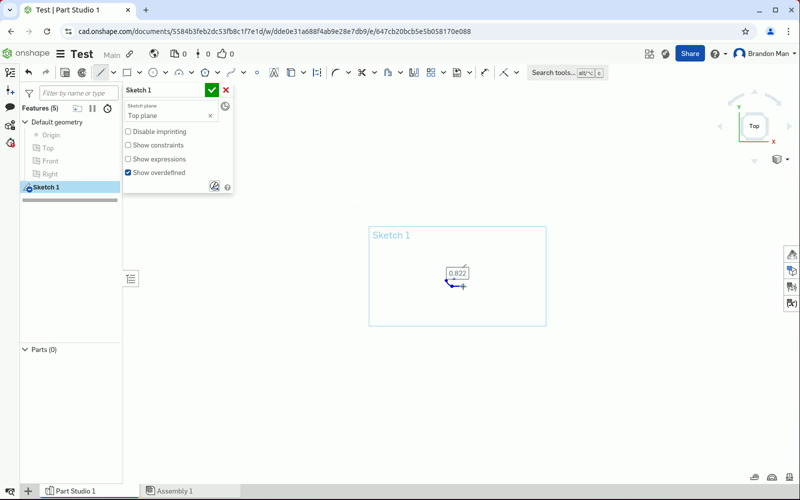
scroll(-6)
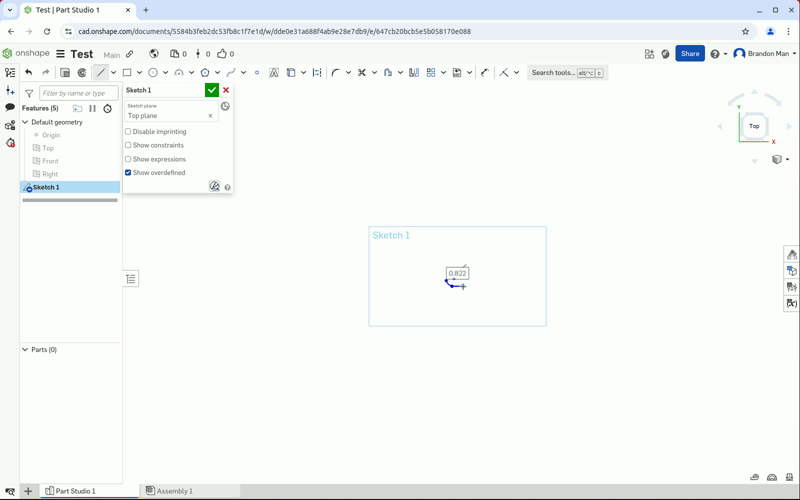
scroll(-6)
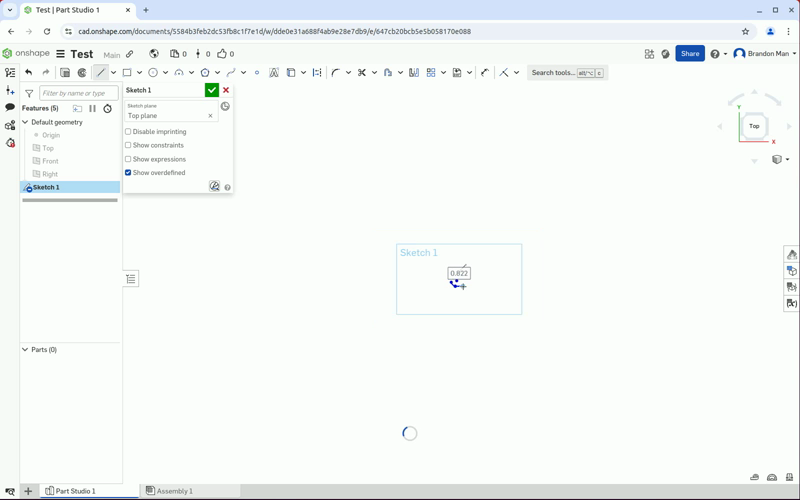
scroll(-6)
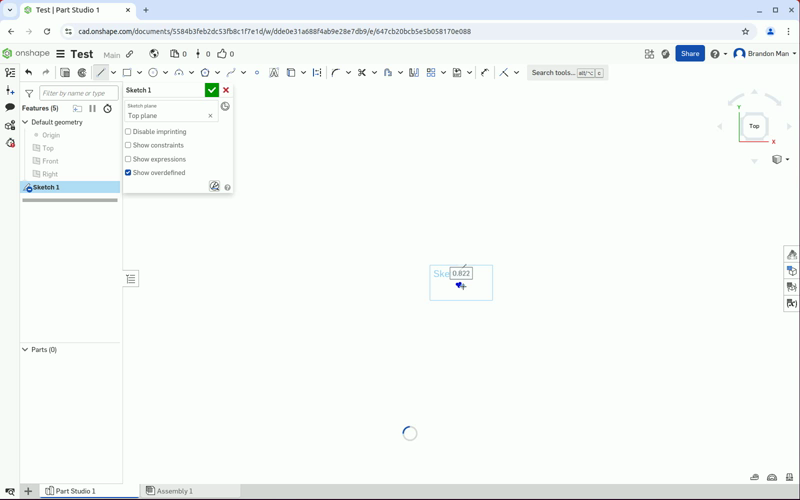
key_up(shift)
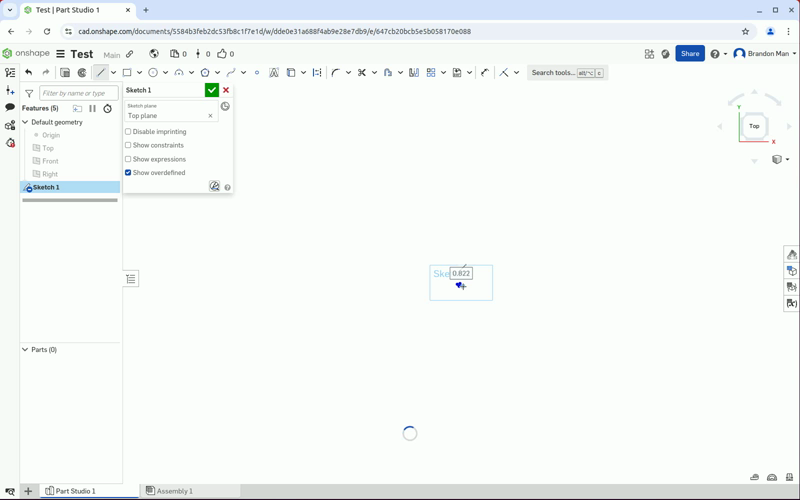
key(esc)
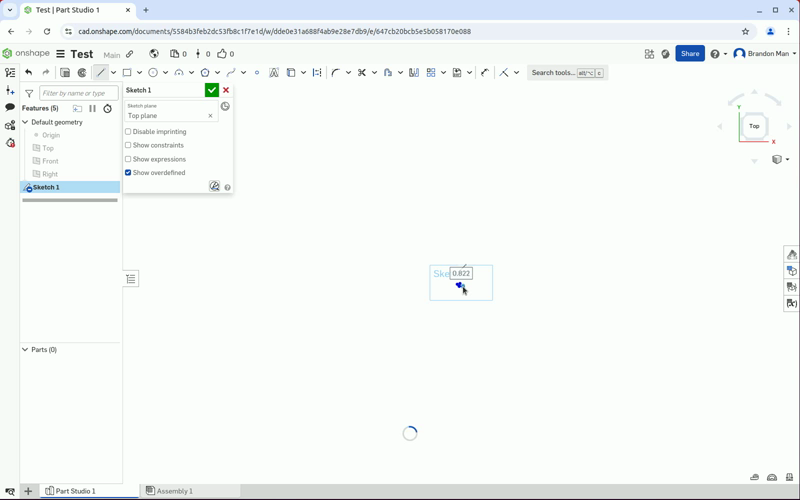
key(a)
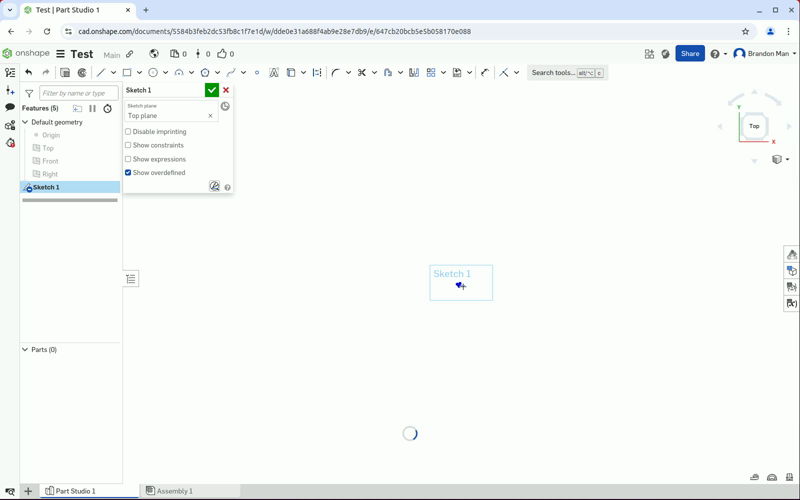
mouse_move(463, 286)
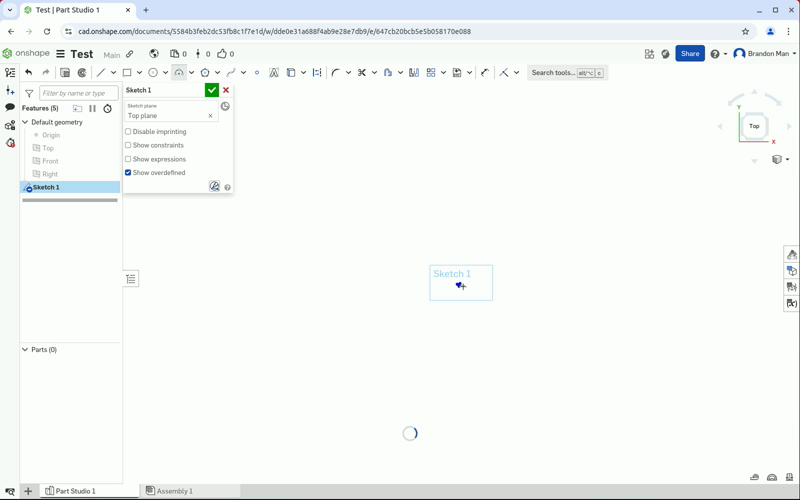
scroll(6)
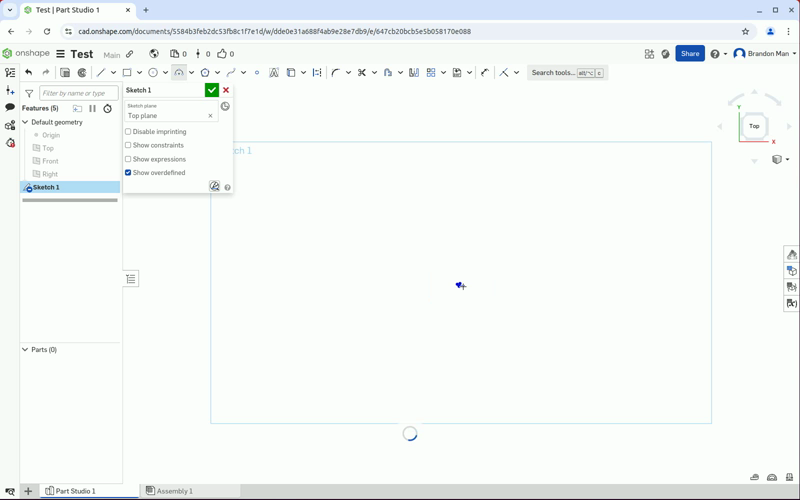
scroll(6)
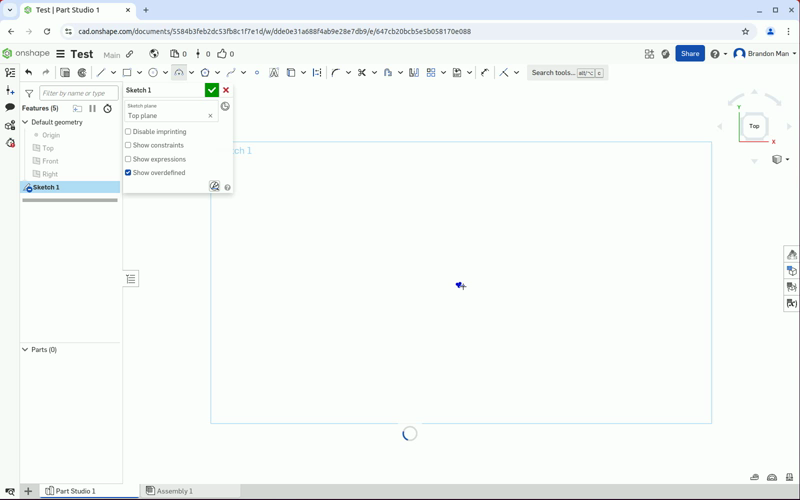
scroll(6)
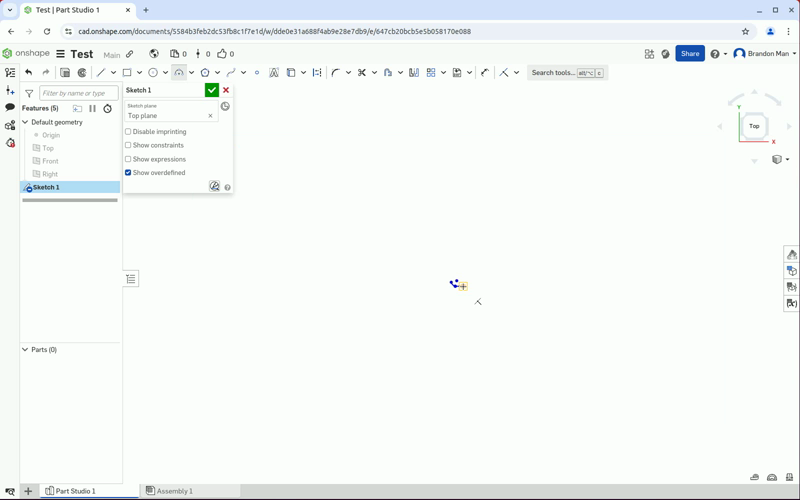
scroll(6)
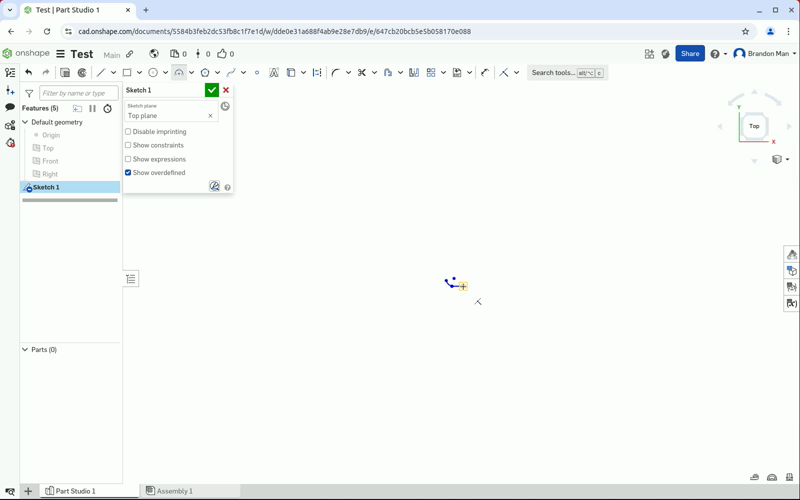
scroll(6)
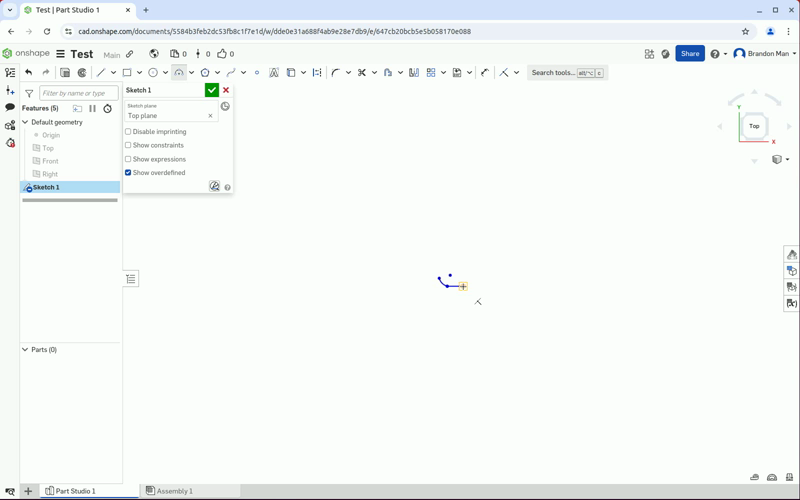
scroll(6)
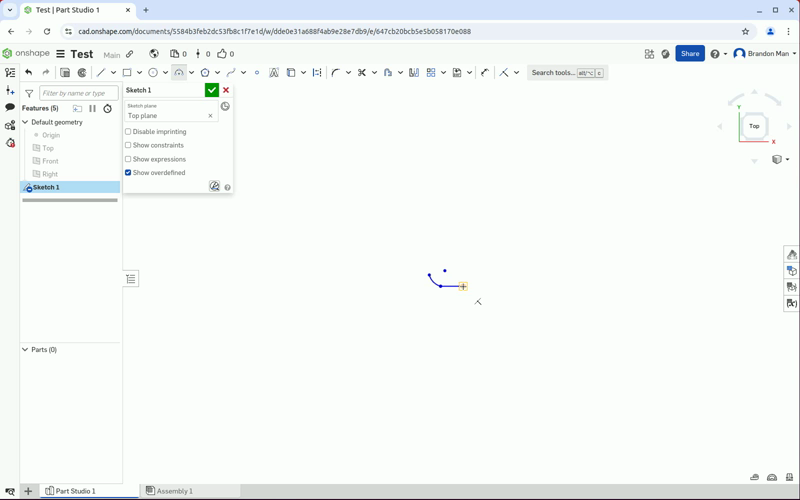
scroll(6)
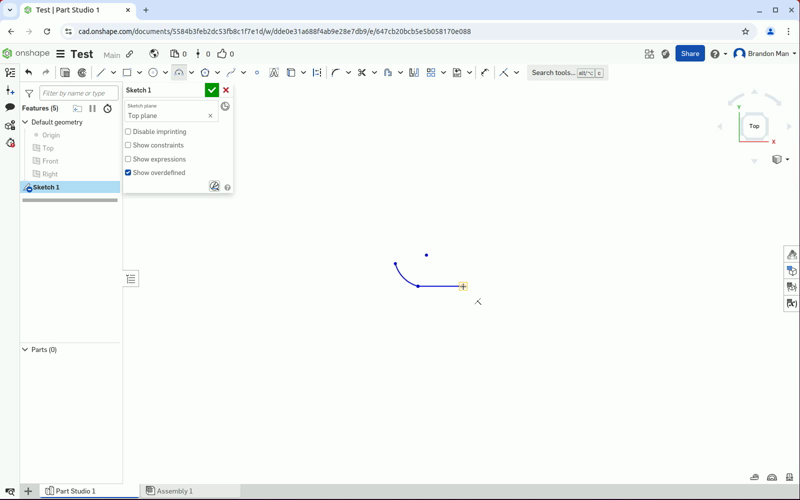
click(463, 286)
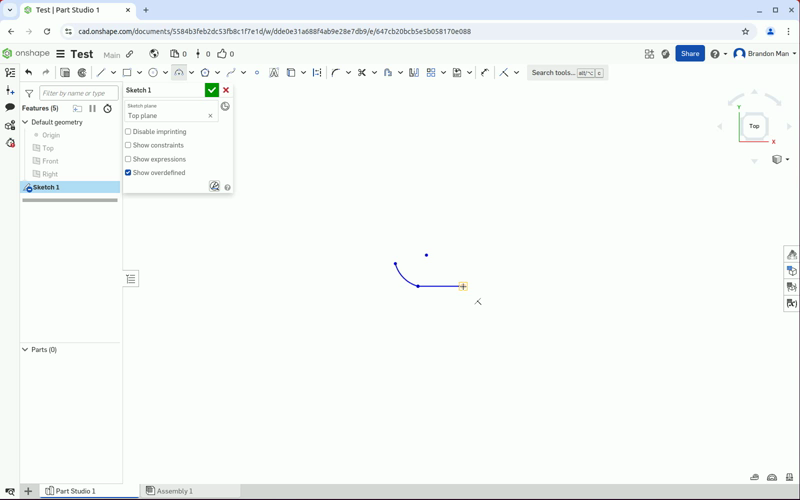
scroll(-6)
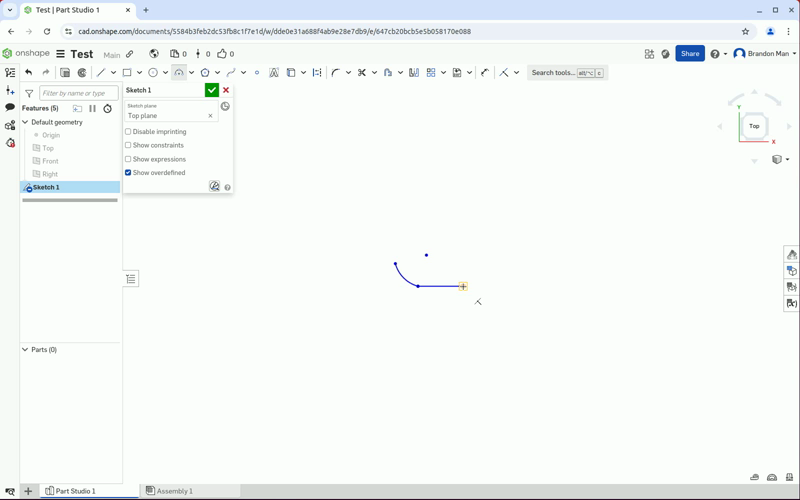
scroll(-6)
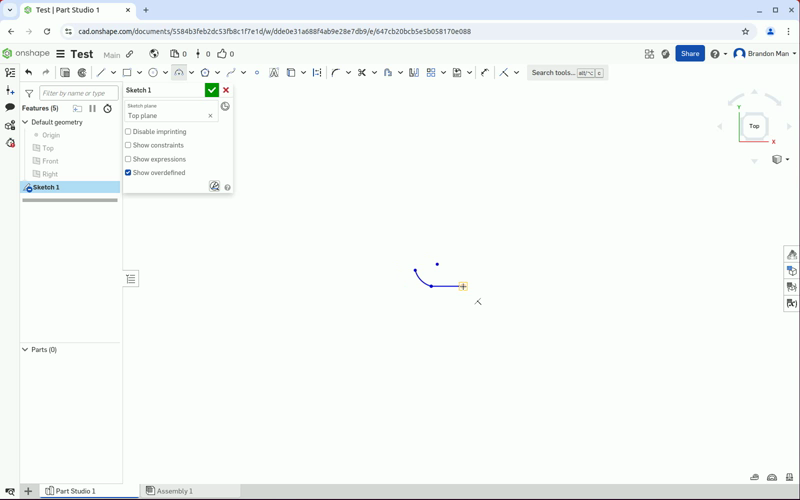
scroll(-6)
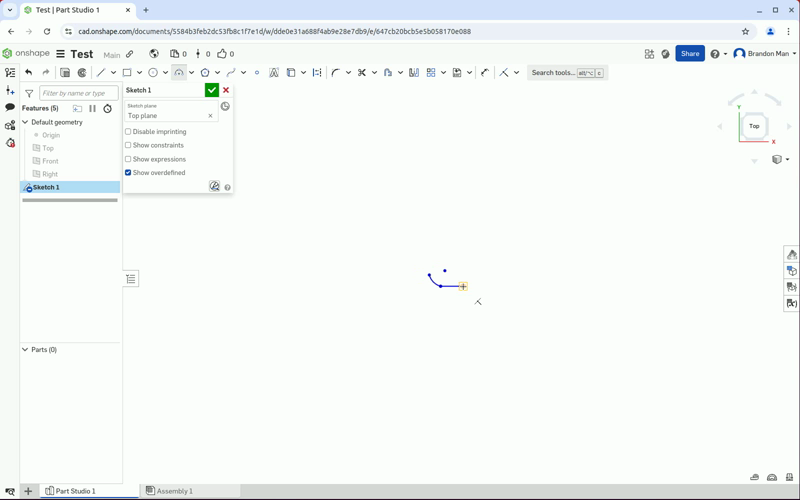
scroll(-6)
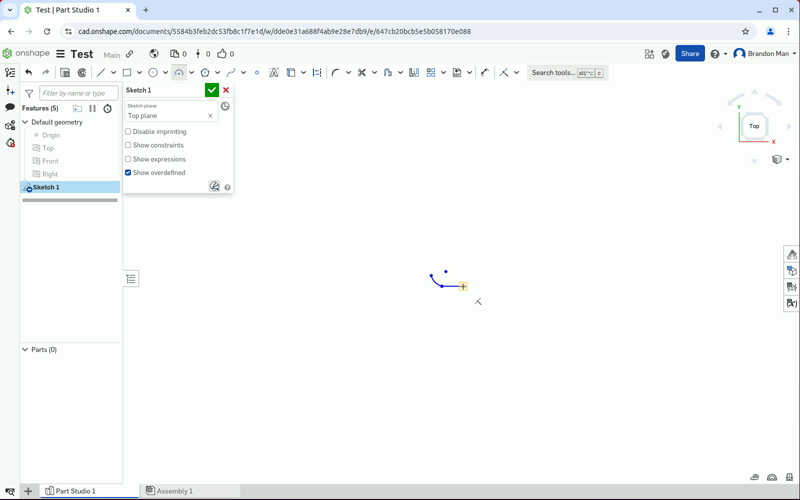
scroll(-6)
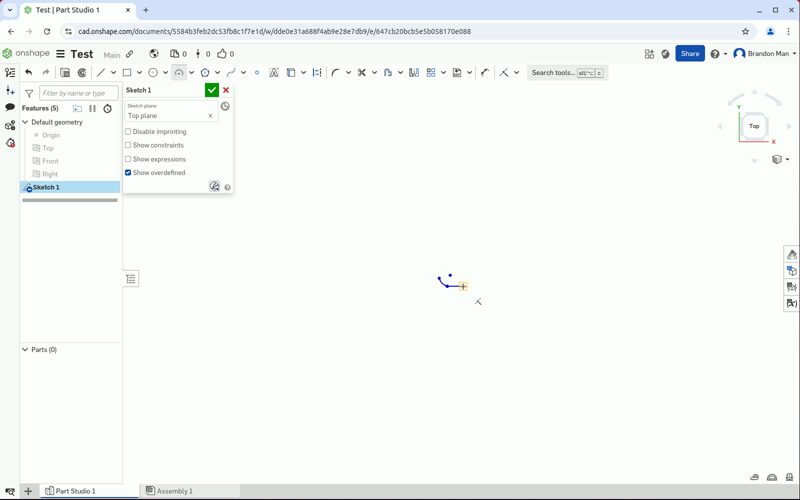
scroll(-6)
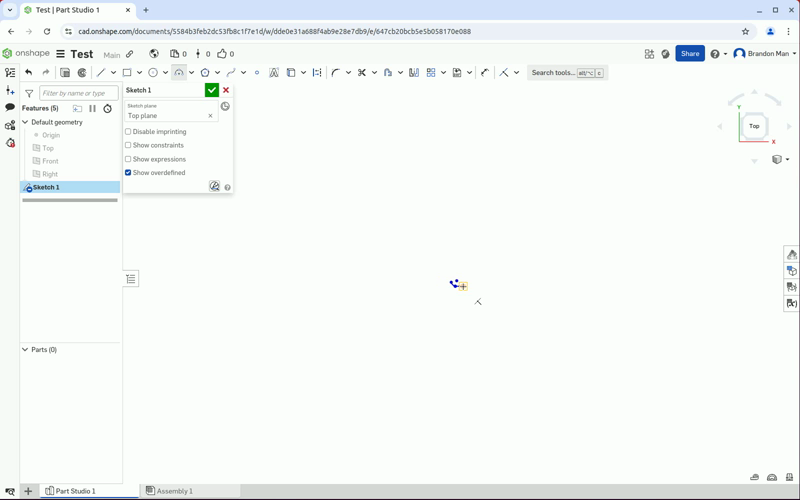
scroll(-6)
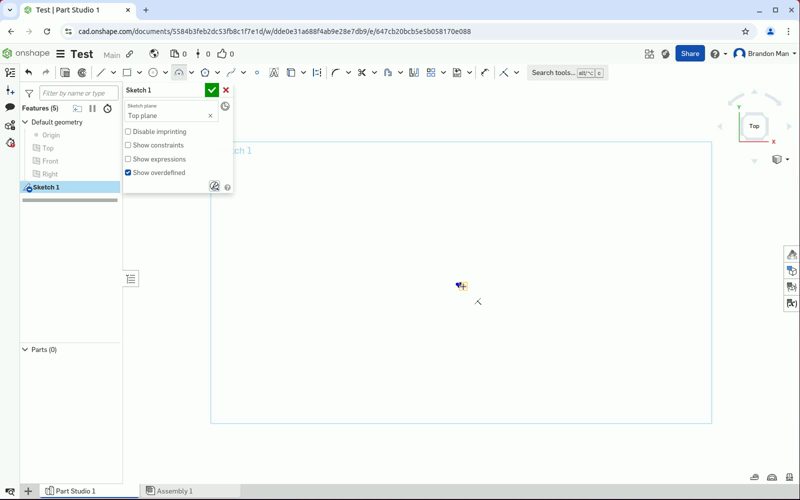
key_down(shift)
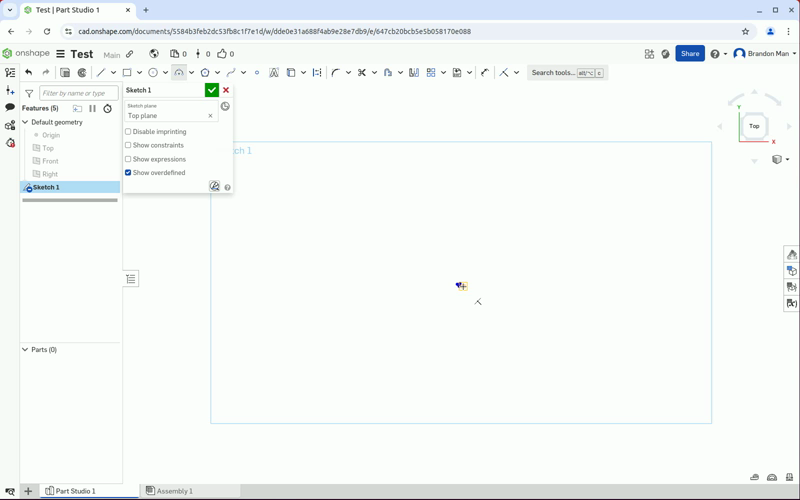
mouse_move(465, 284)
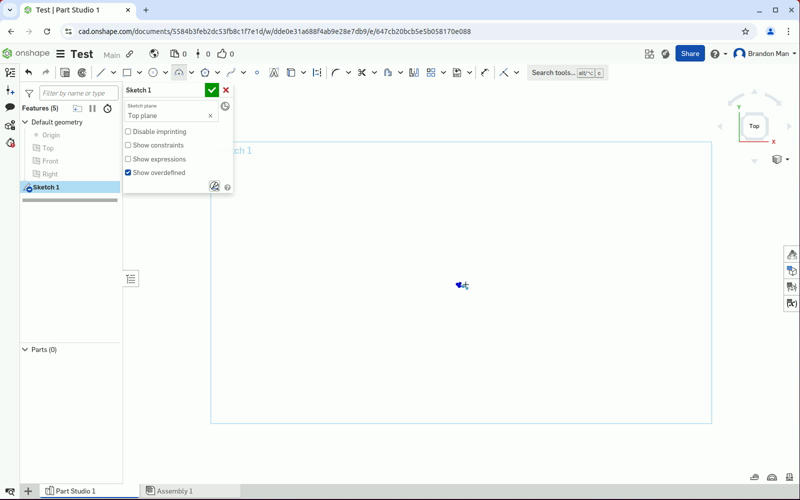
scroll(6)
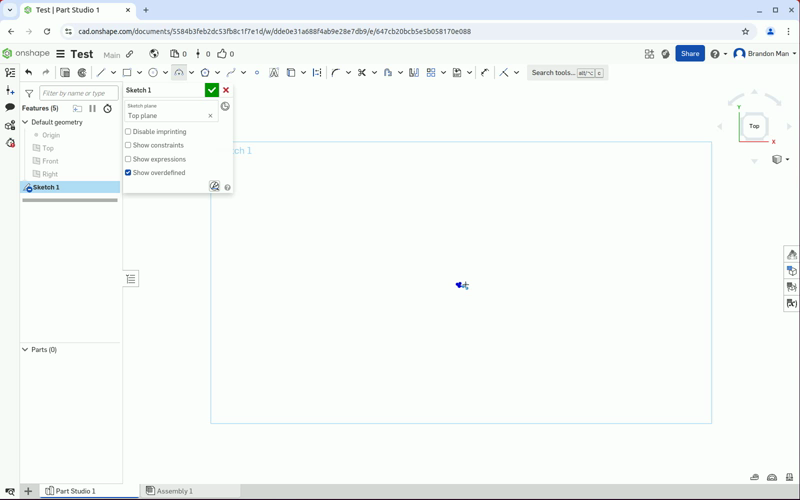
scroll(6)
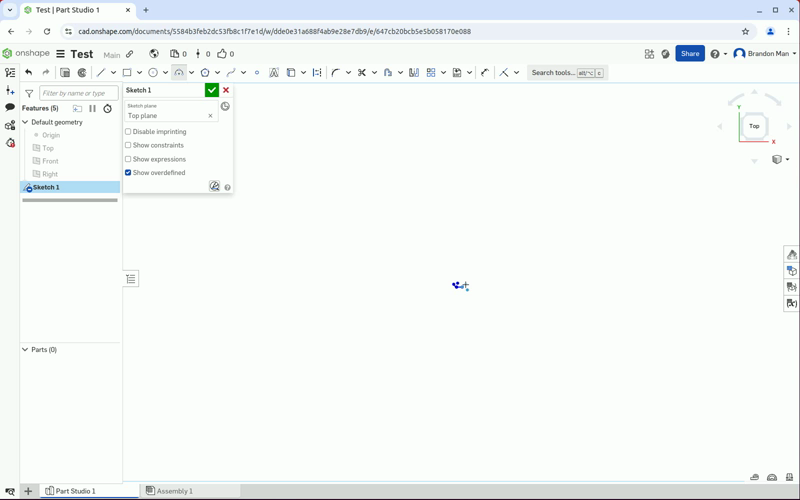
scroll(6)
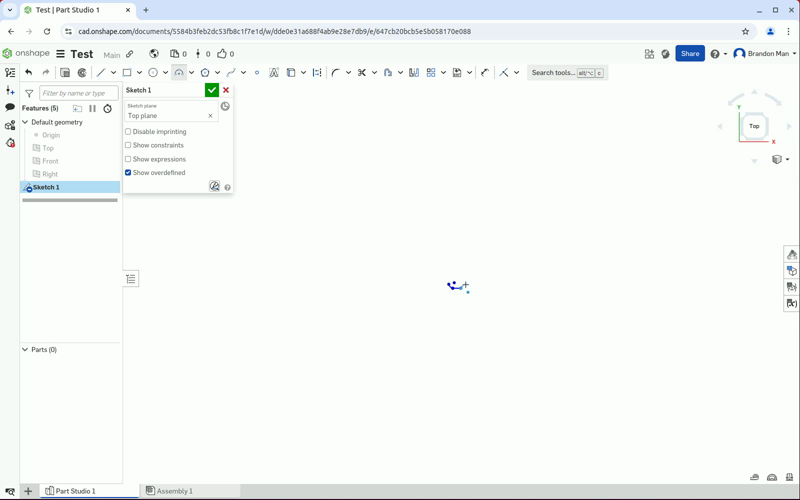
scroll(6)
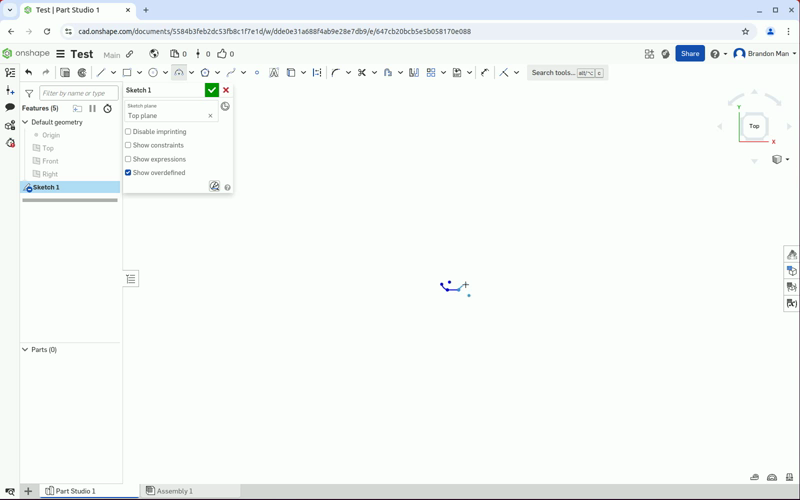
scroll(6)
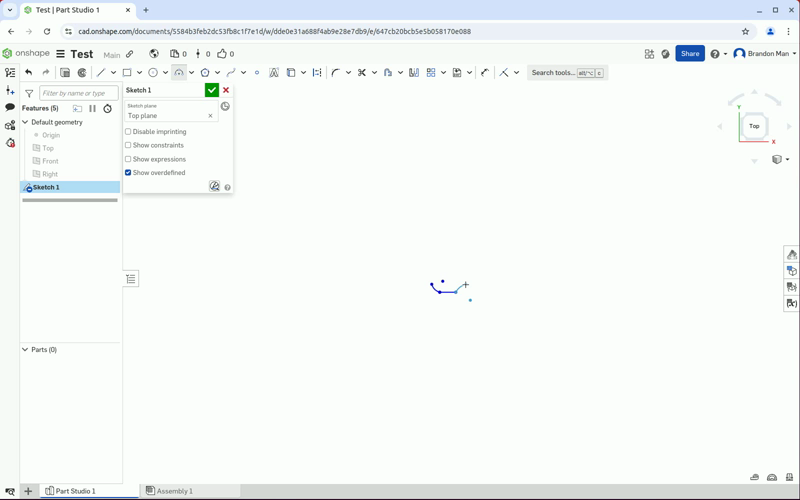
scroll(6)
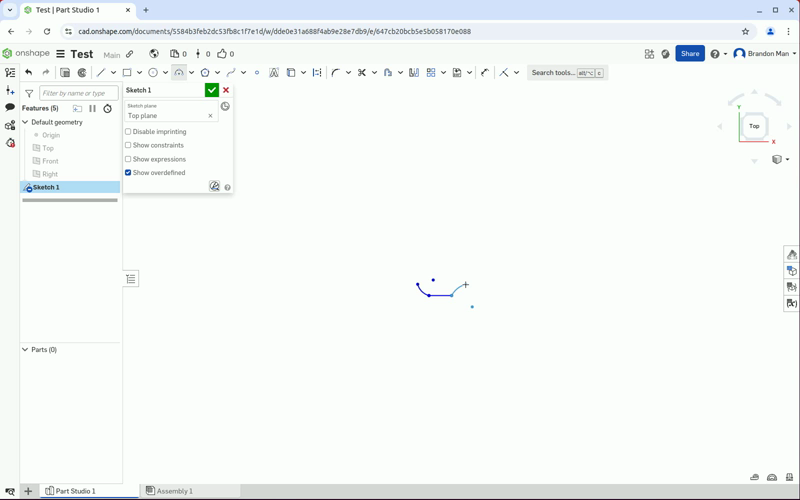
scroll(6)
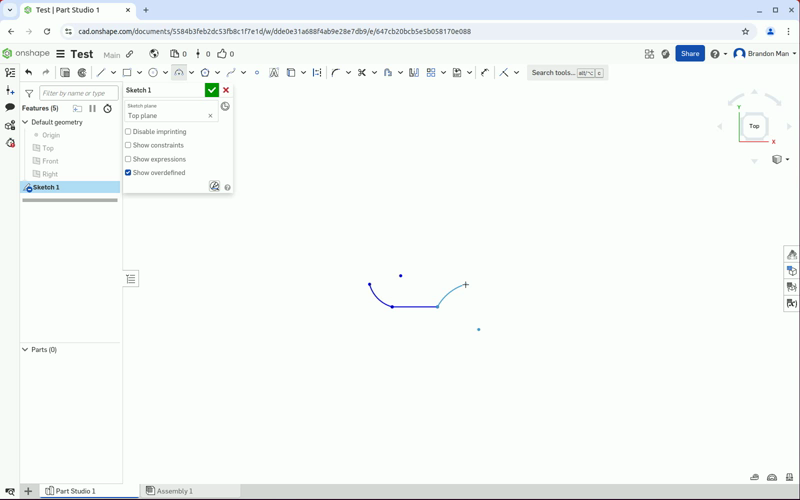
click(465, 284)
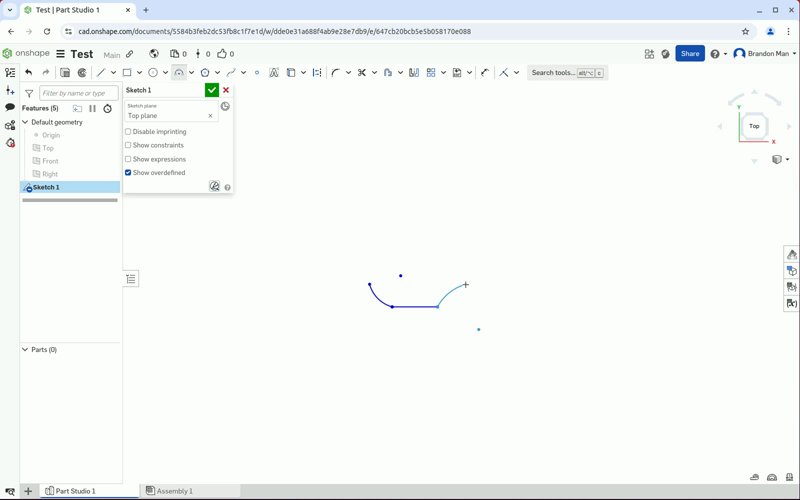
scroll(-6)
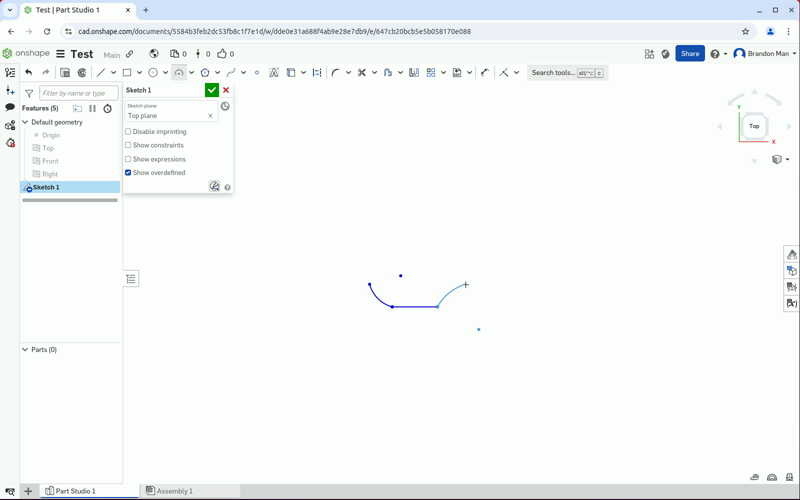
scroll(-6)
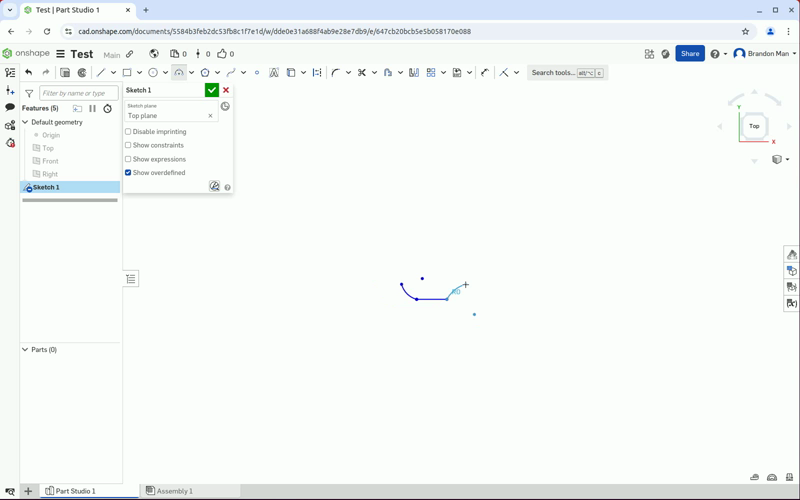
scroll(-6)
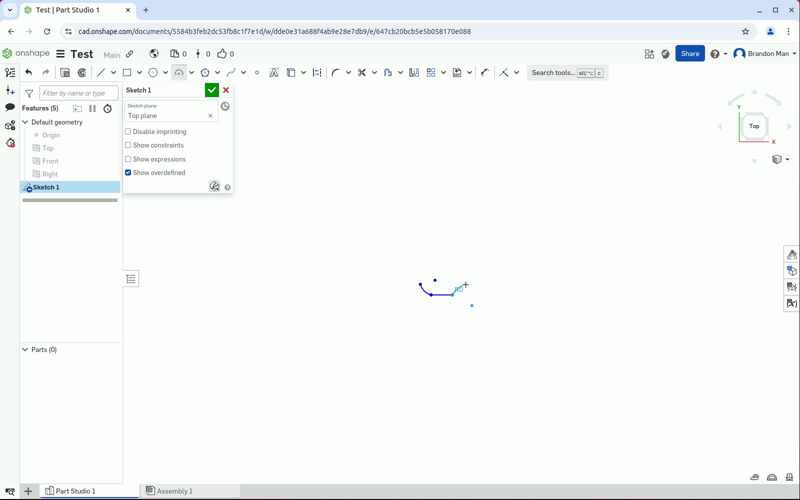
scroll(-6)
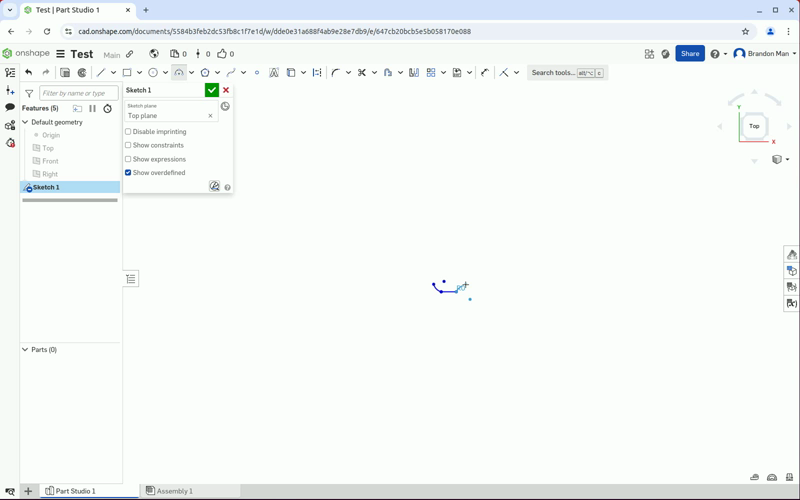
scroll(-6)
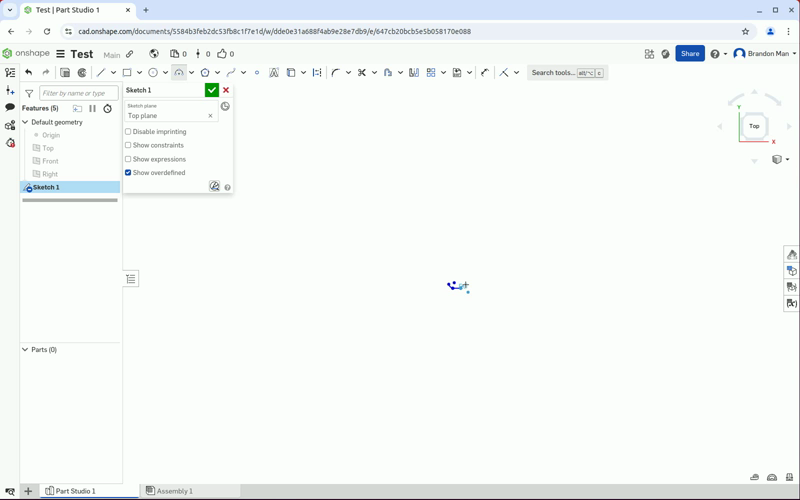
scroll(-6)
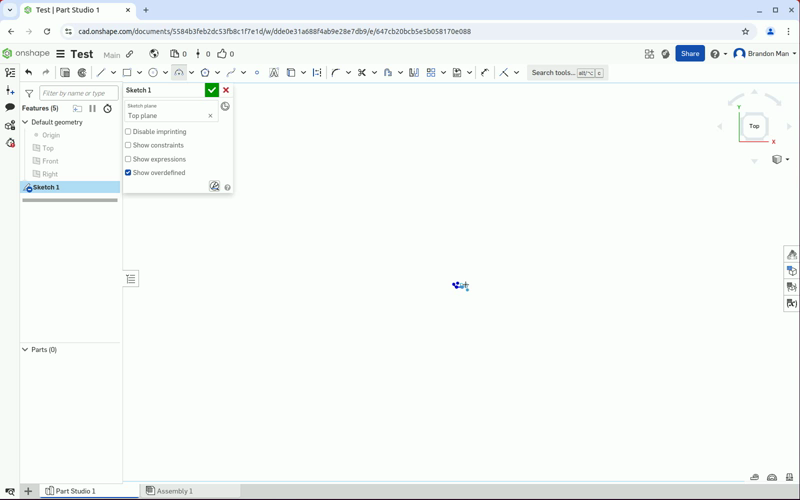
scroll(-6)
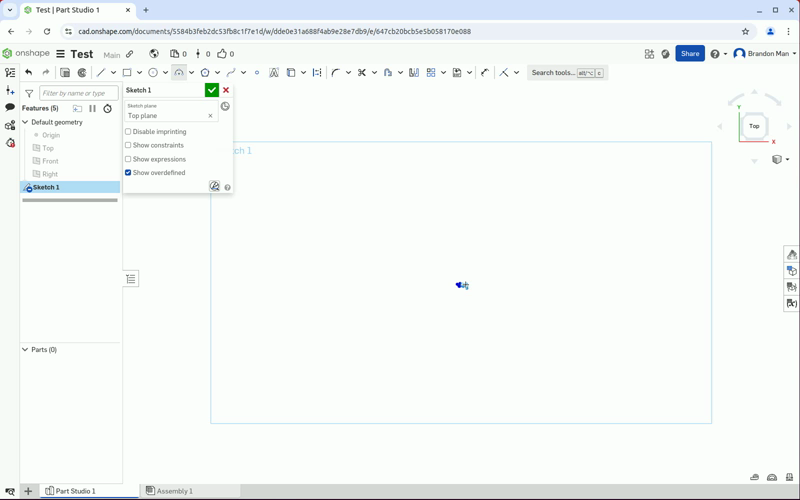
mouse_move(464, 285)
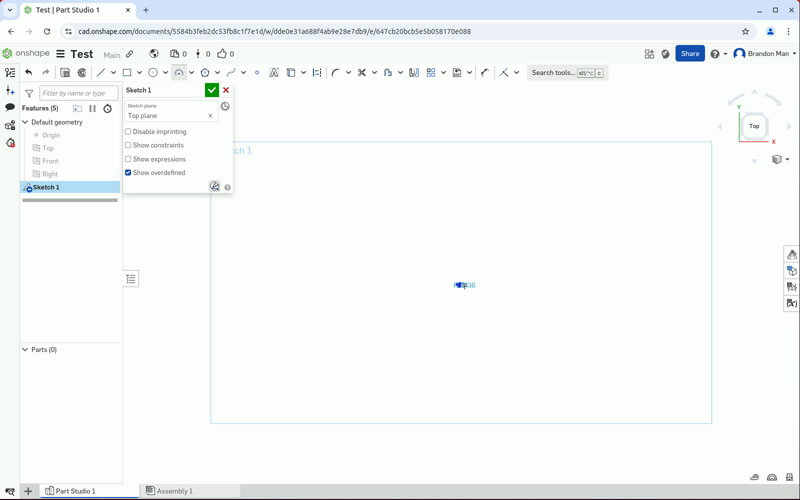
scroll(6)
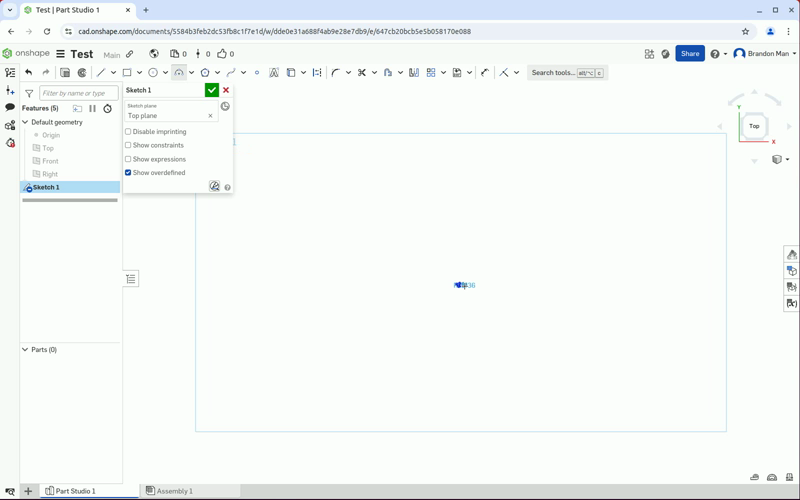
scroll(6)
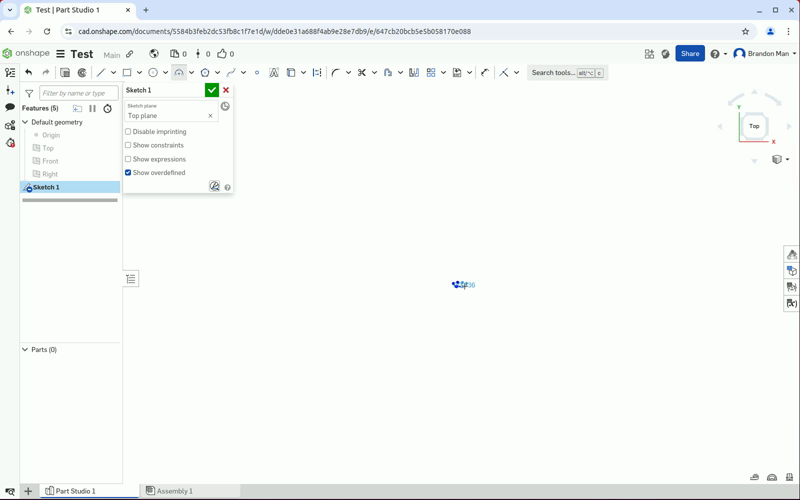
scroll(6)
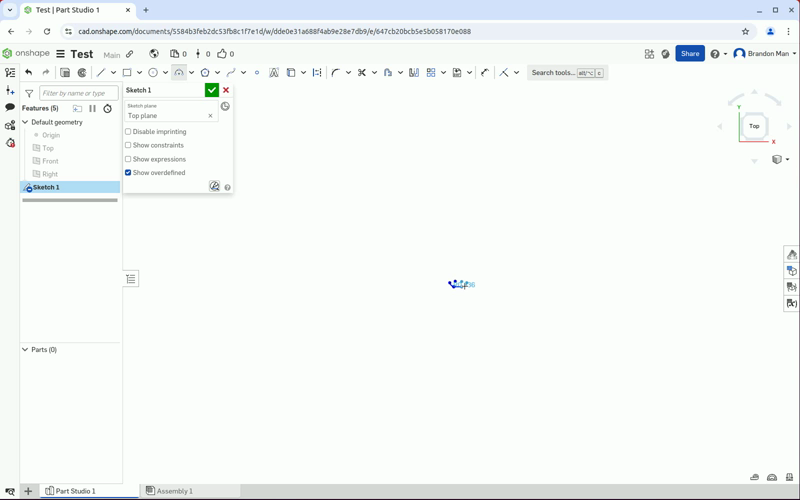
scroll(6)
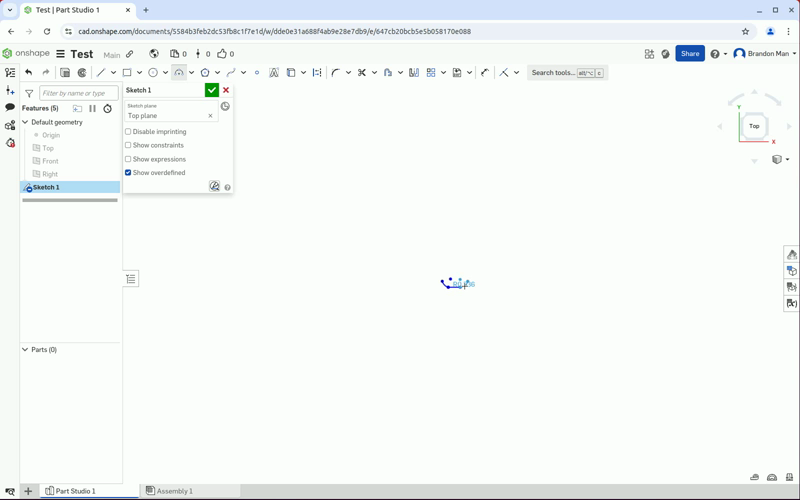
scroll(6)
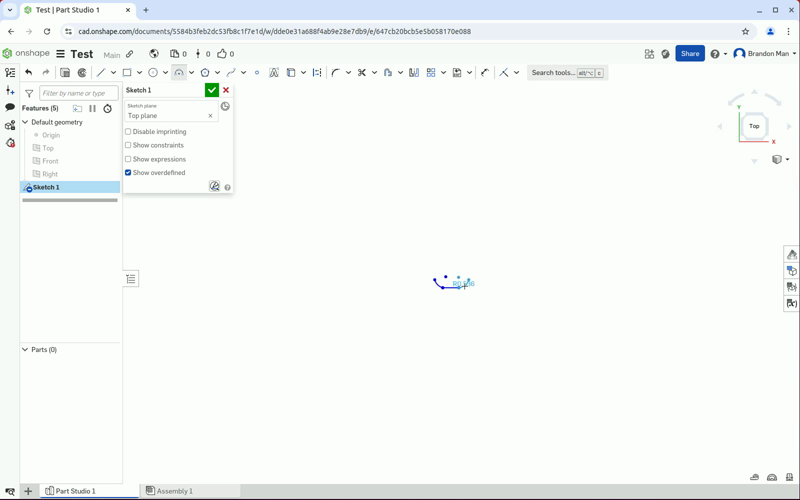
scroll(6)
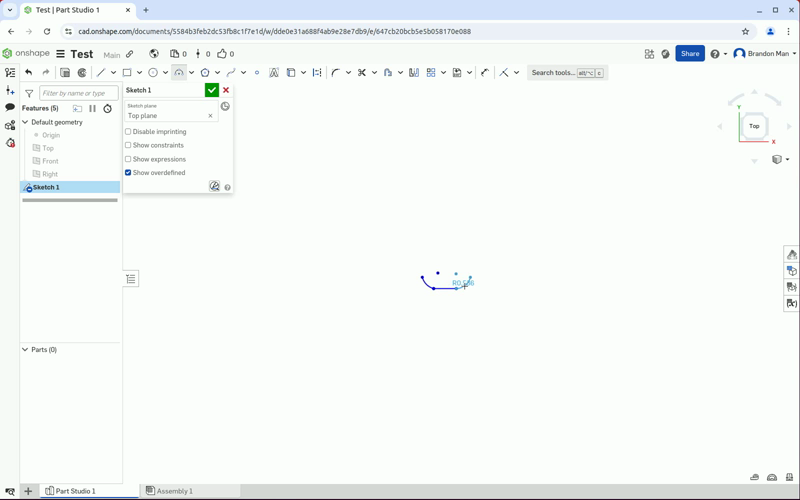
scroll(6)
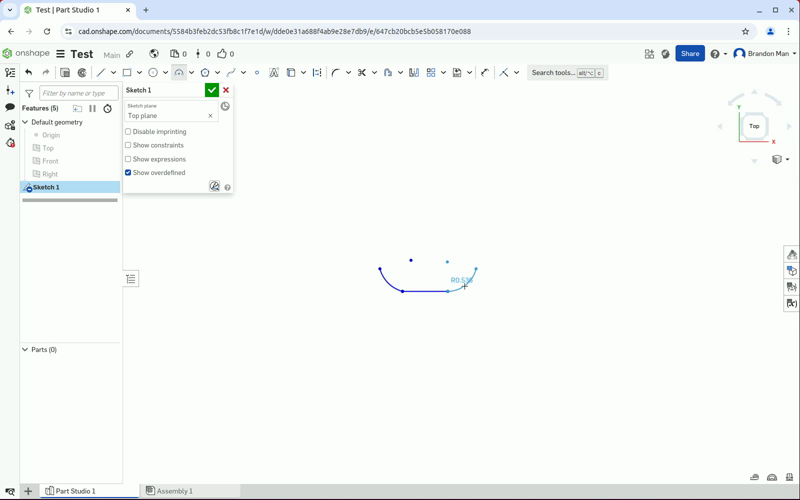
click(464, 285)
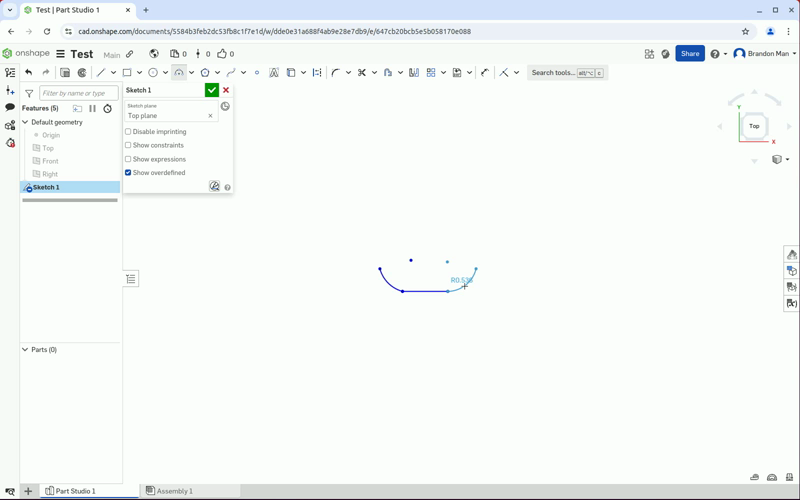
scroll(-6)
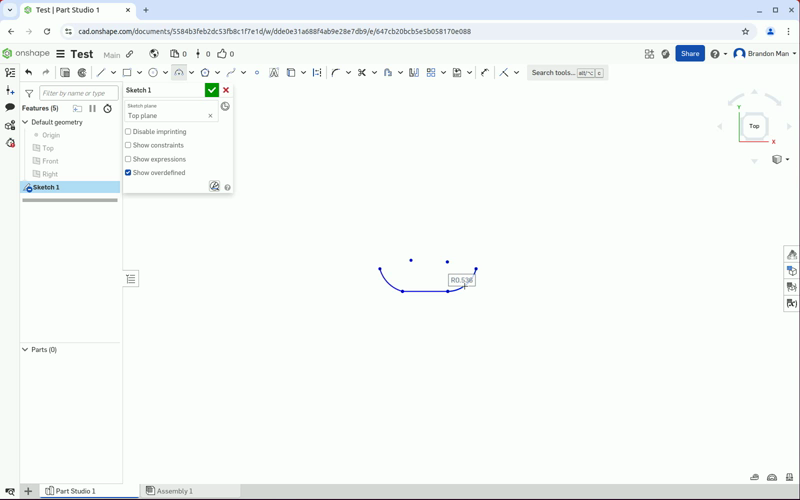
scroll(-6)
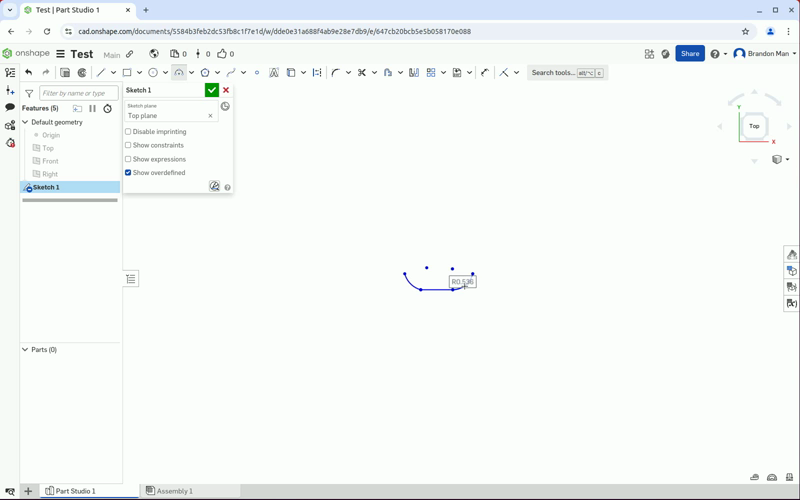
scroll(-6)
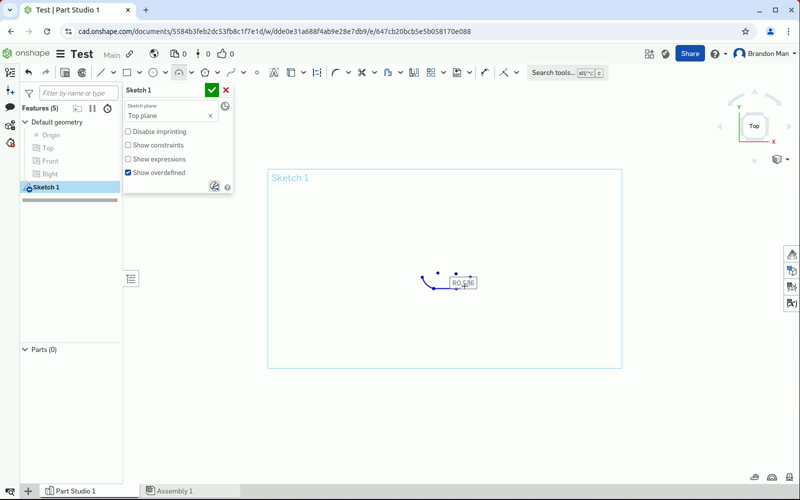
scroll(-6)
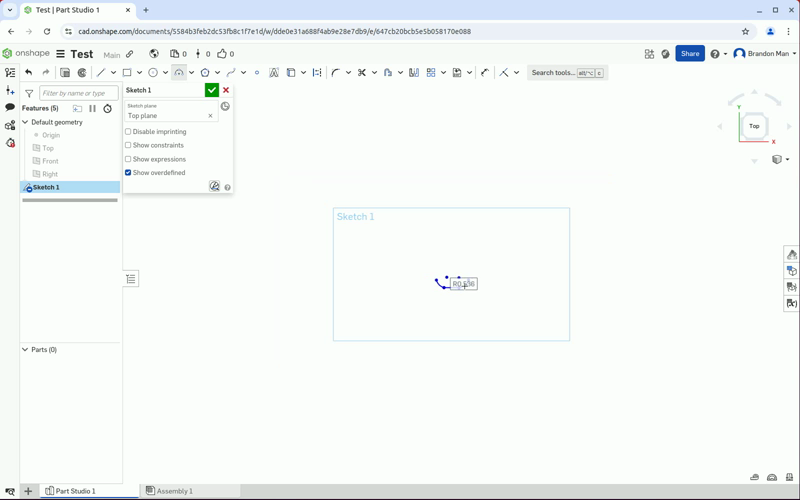
scroll(-6)
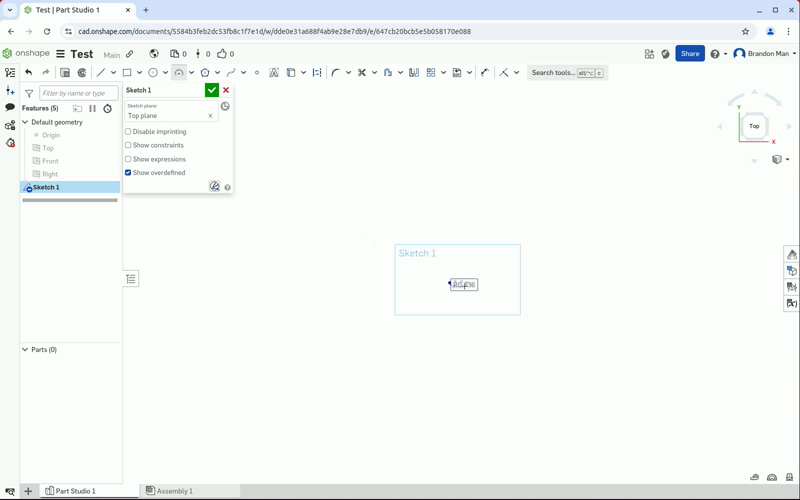
scroll(-6)
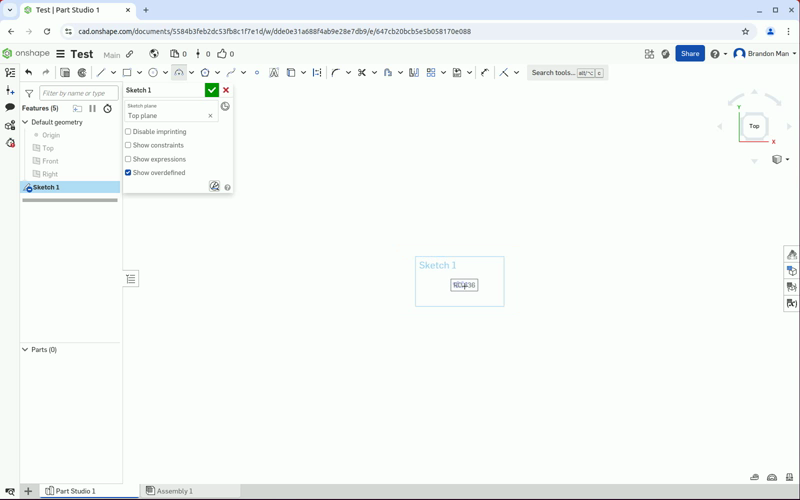
scroll(-6)
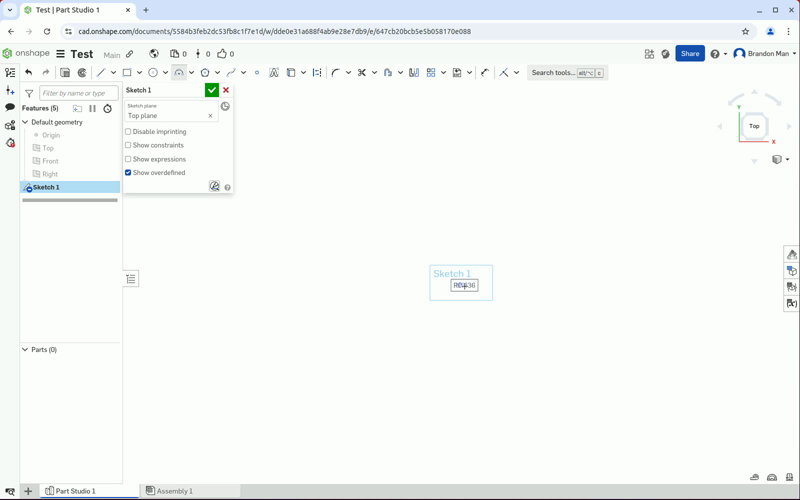
key_up(shift)
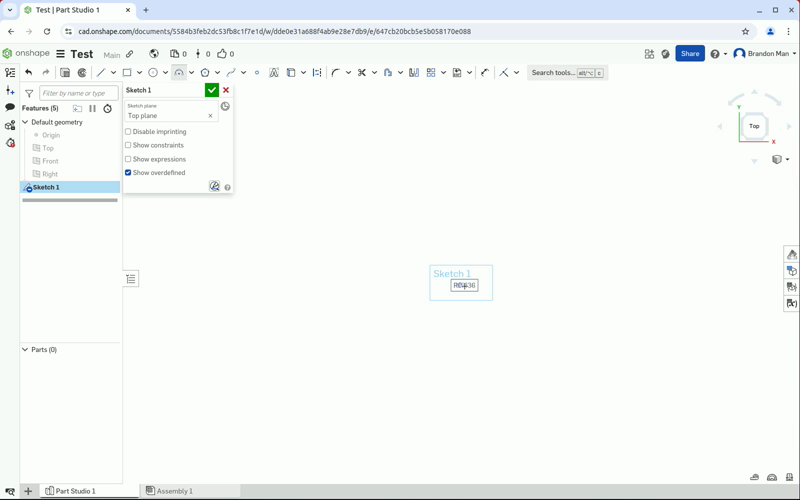
key(esc)
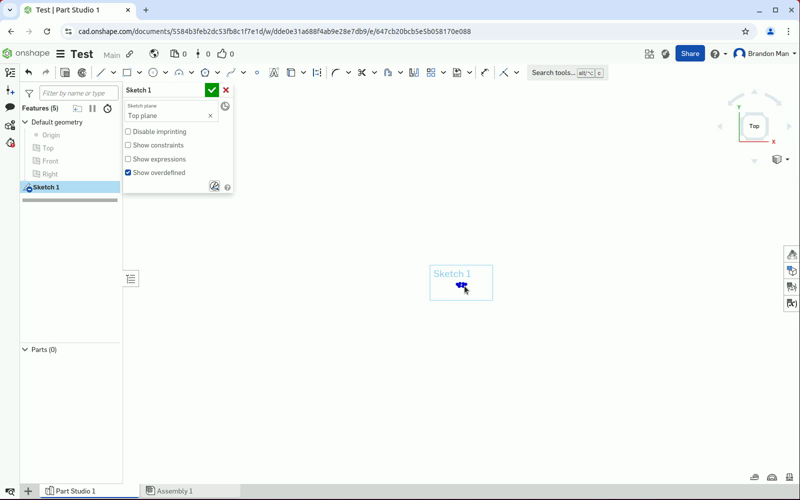
key(l)
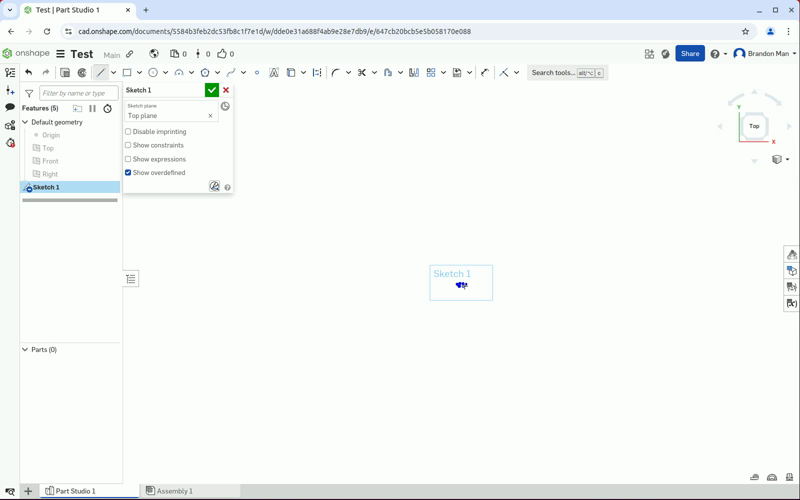
mouse_move(465, 284)
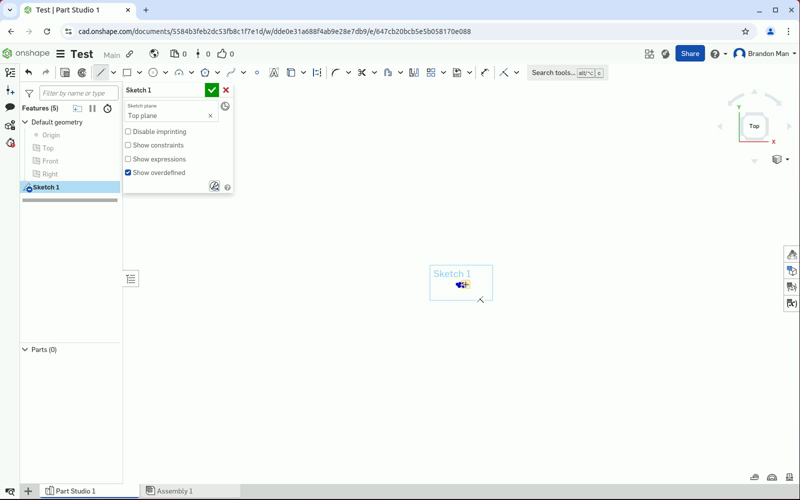
scroll(6)
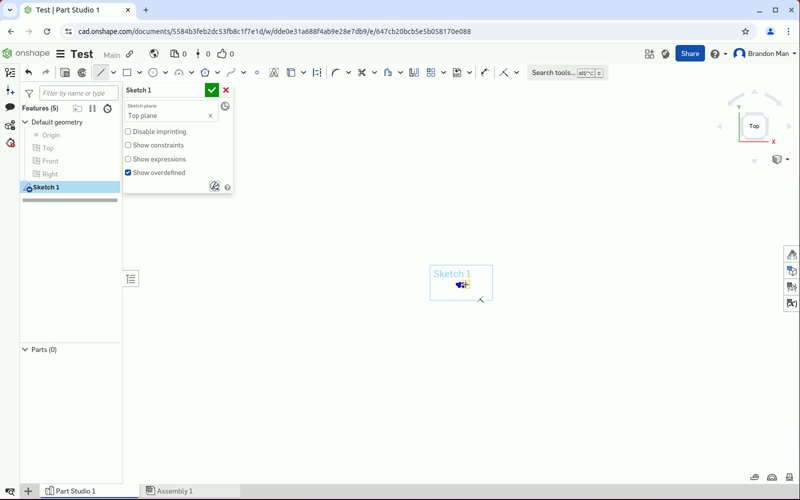
scroll(6)
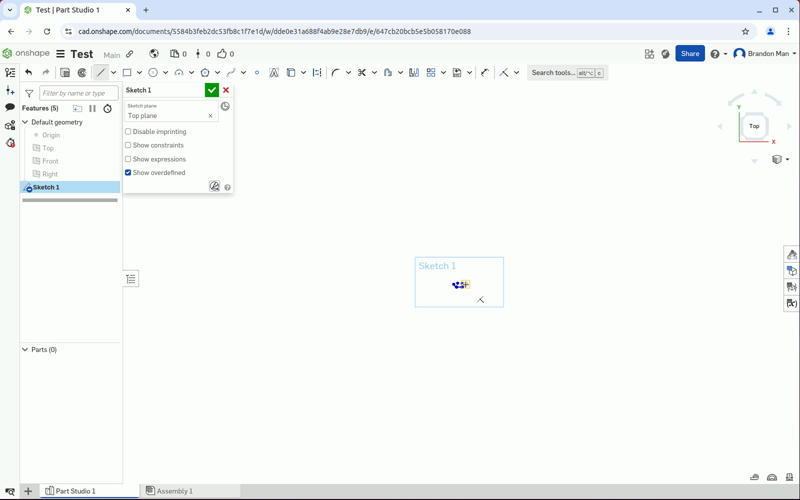
scroll(6)
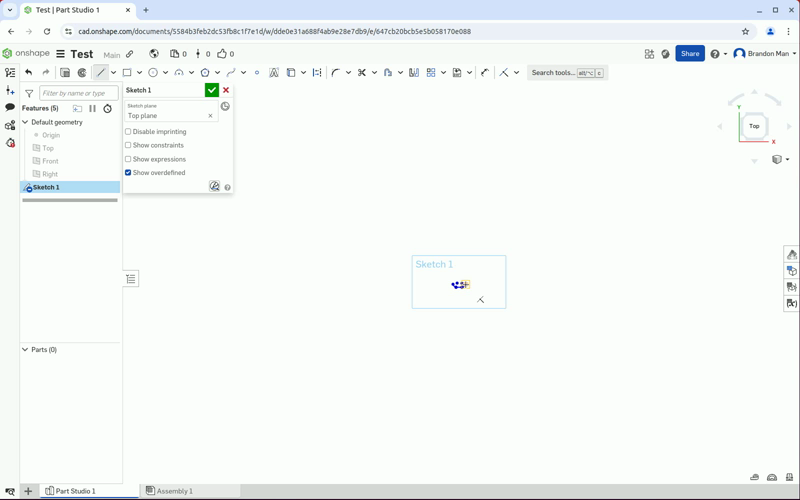
scroll(6)
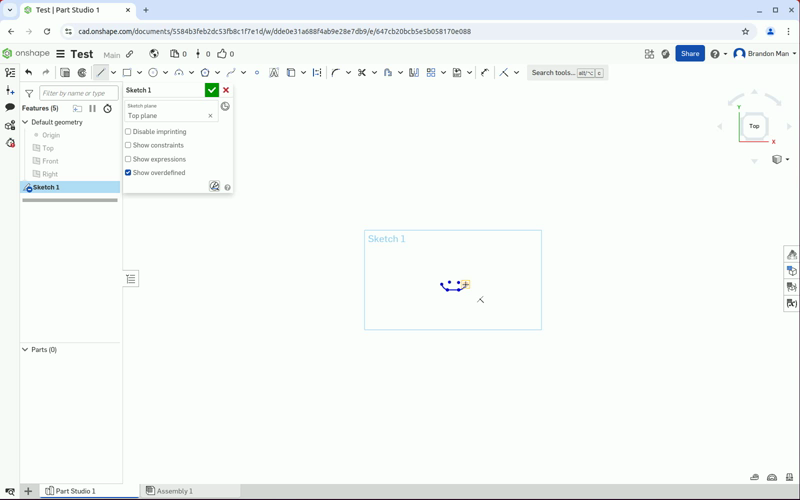
scroll(6)
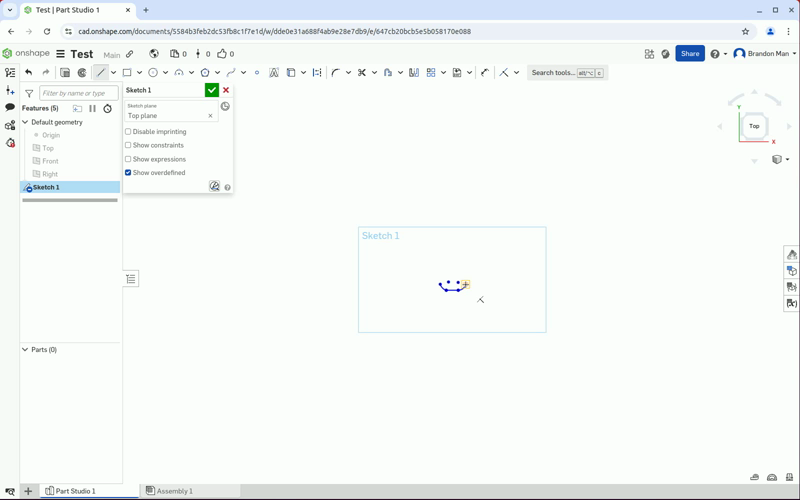
scroll(6)
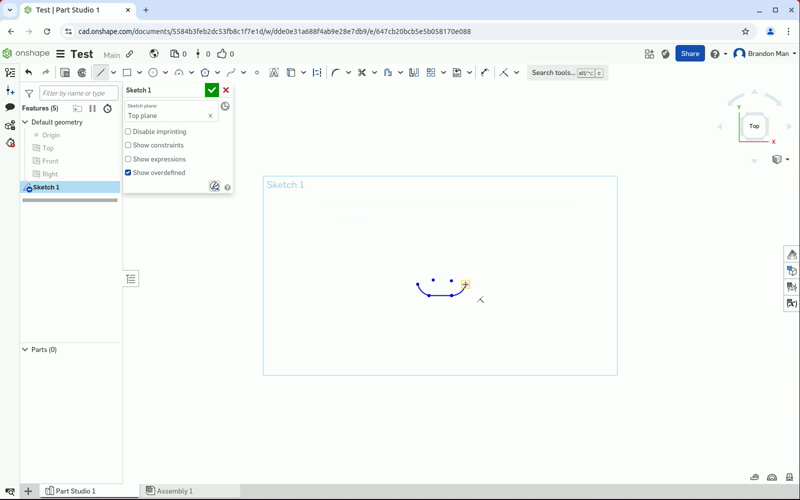
scroll(6)
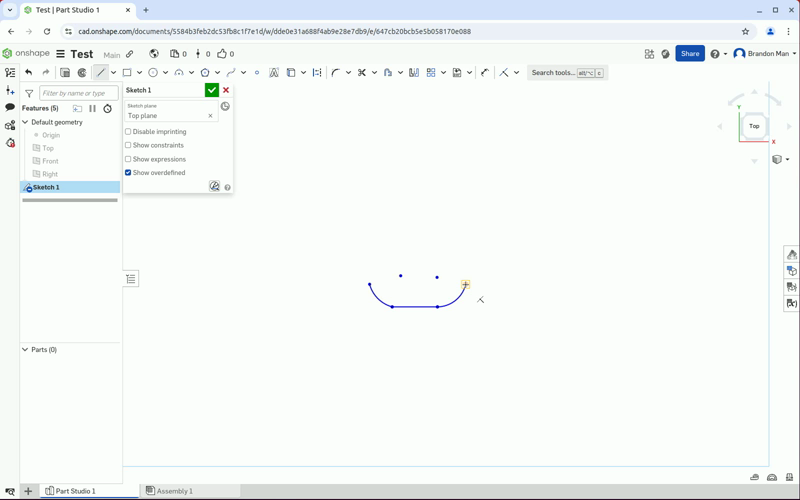
click(465, 284)
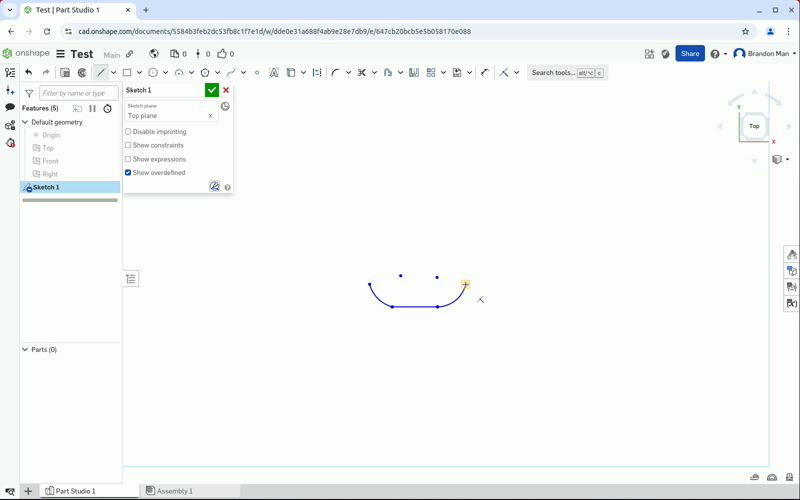
scroll(-6)
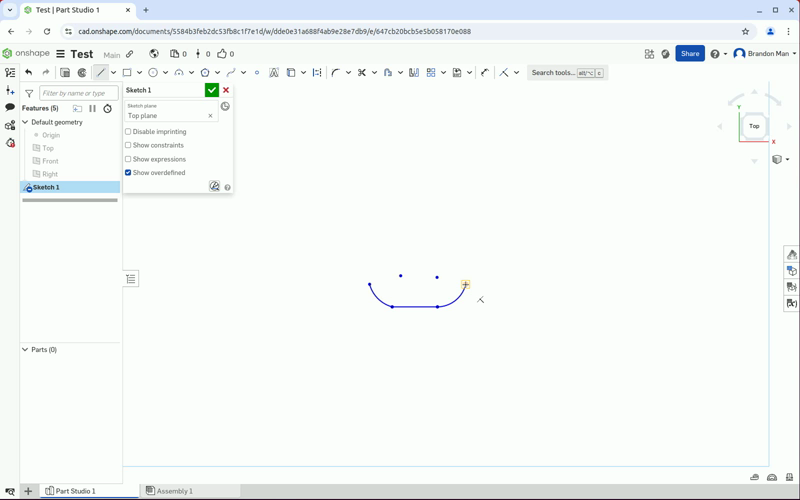
scroll(-6)
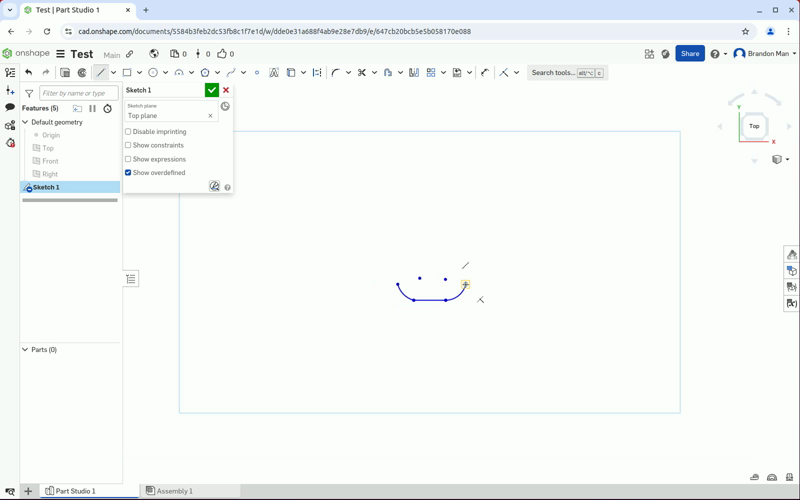
scroll(-6)
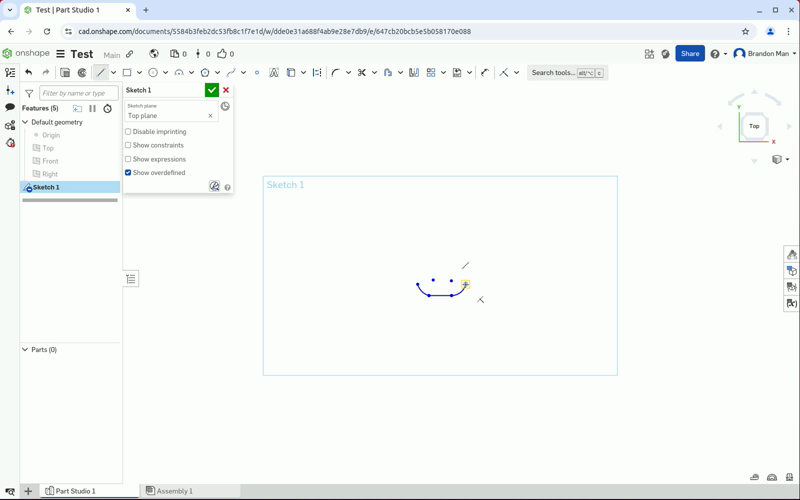
scroll(-6)
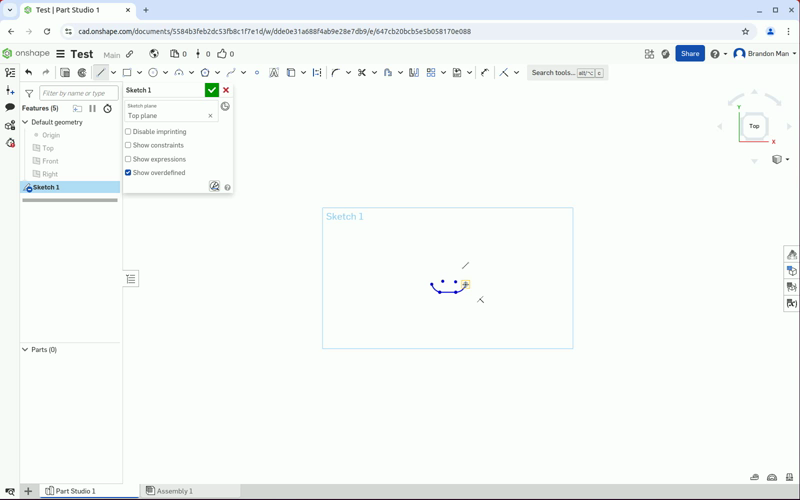
scroll(-6)
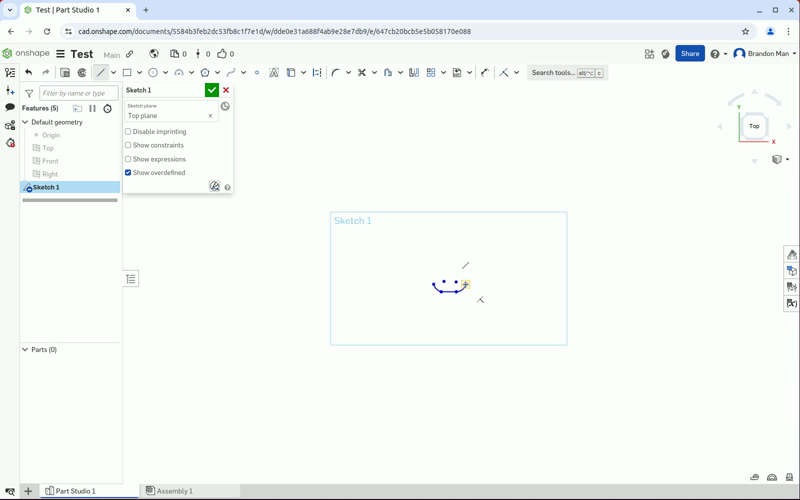
scroll(-6)
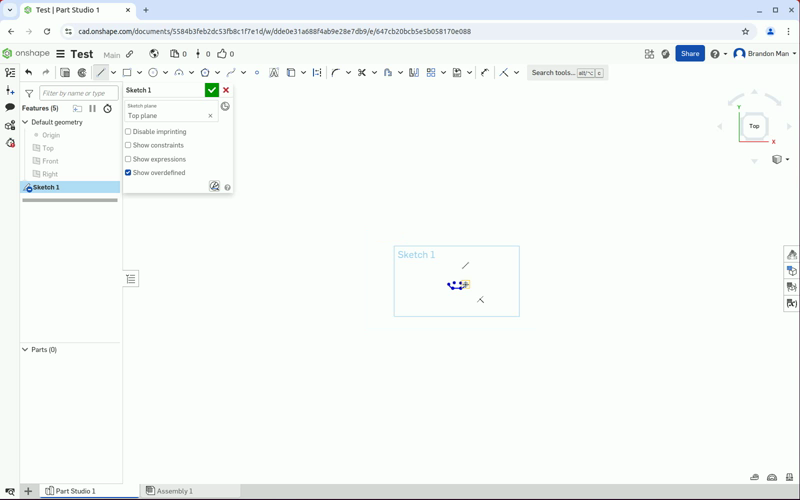
scroll(-6)
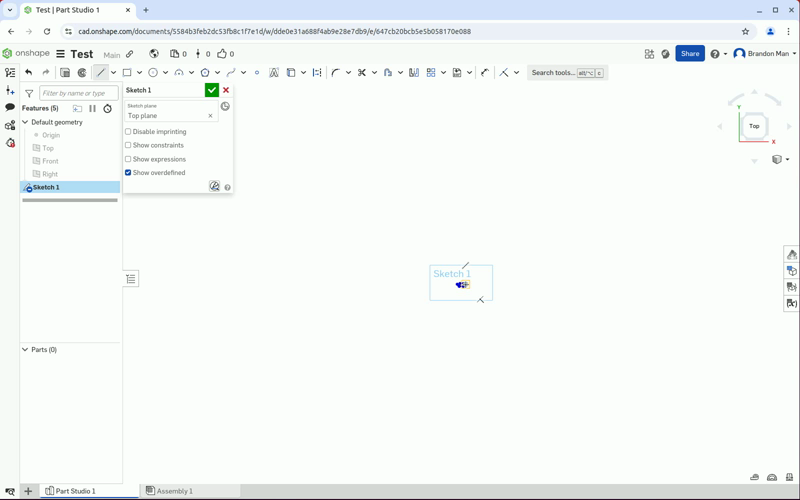
key_down(shift)
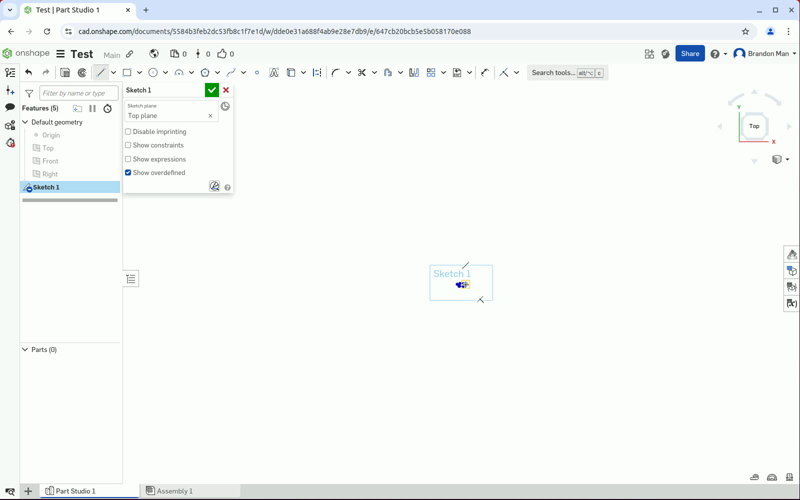
mouse_move(495, 284)
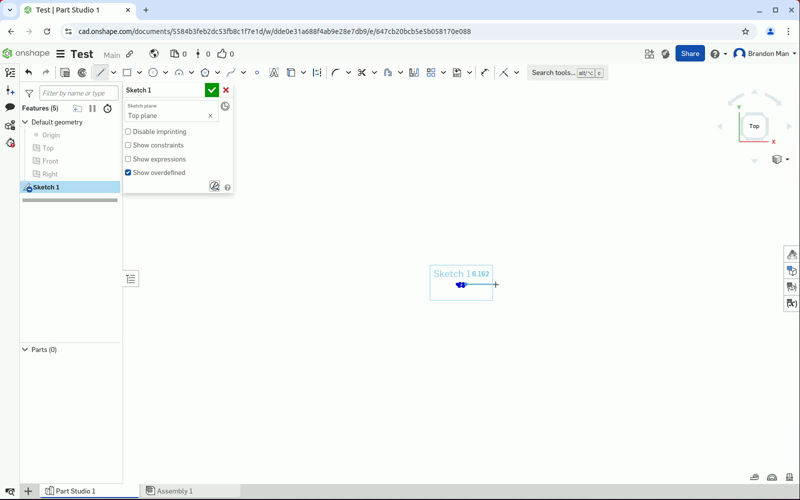
mouse_move(465, 279)
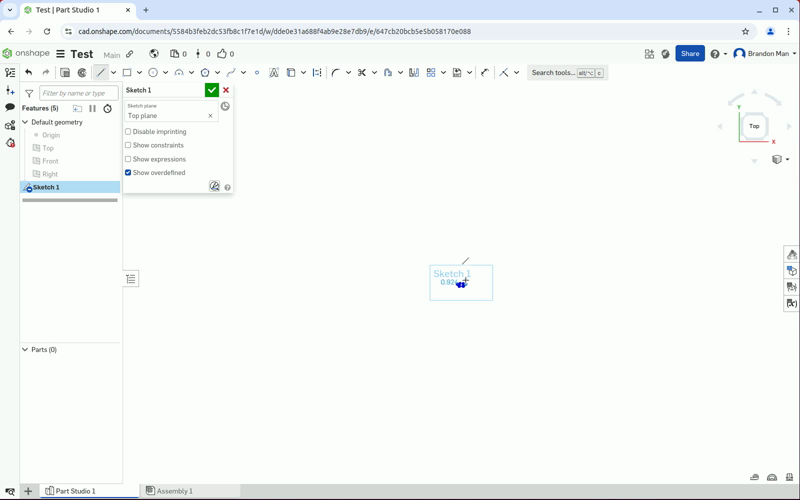
scroll(6)
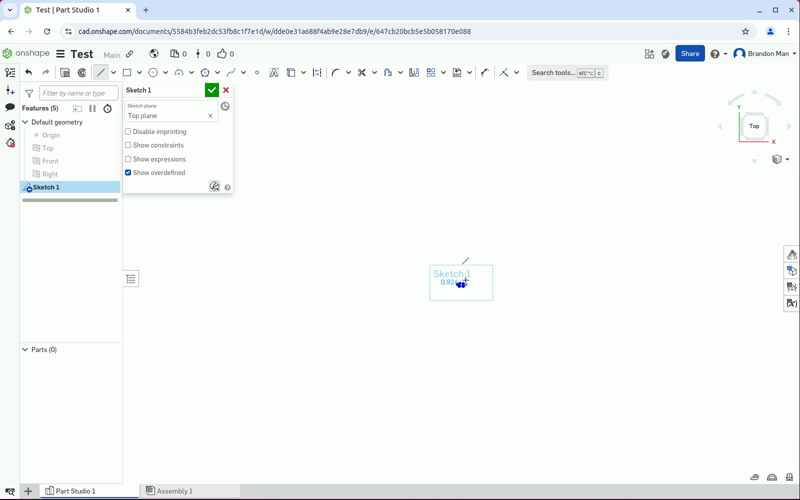
scroll(6)
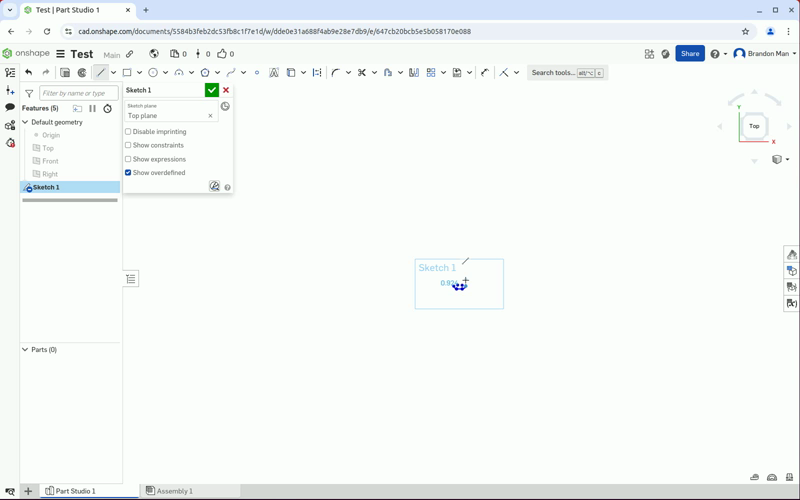
scroll(6)
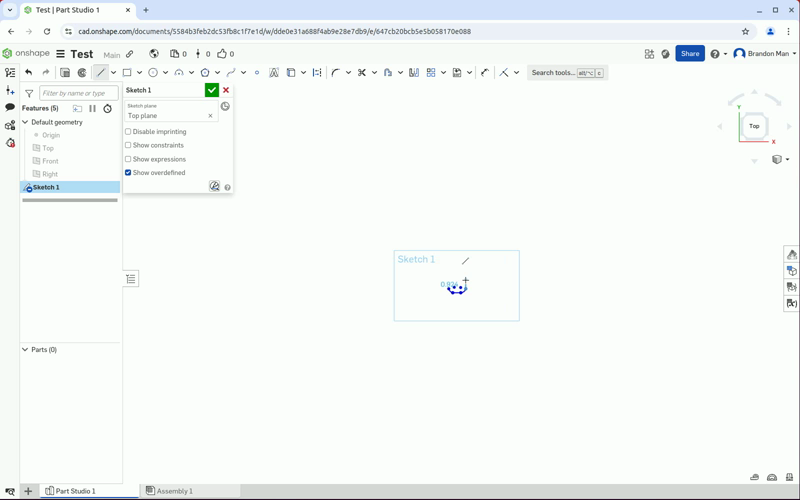
scroll(6)
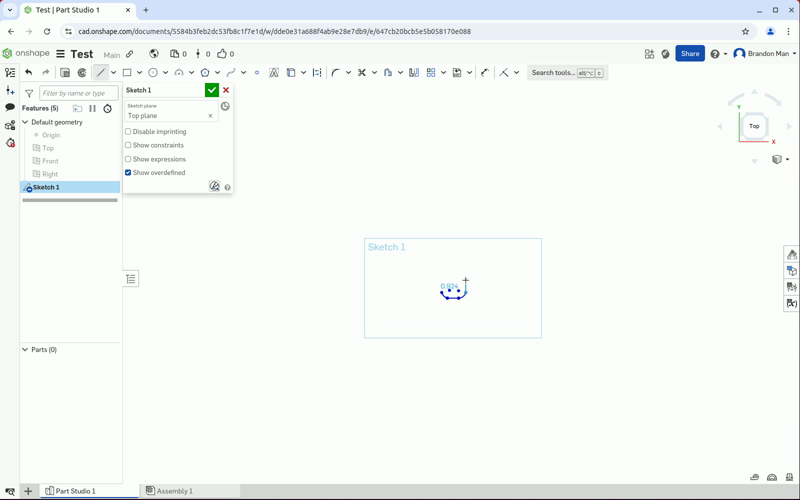
scroll(6)
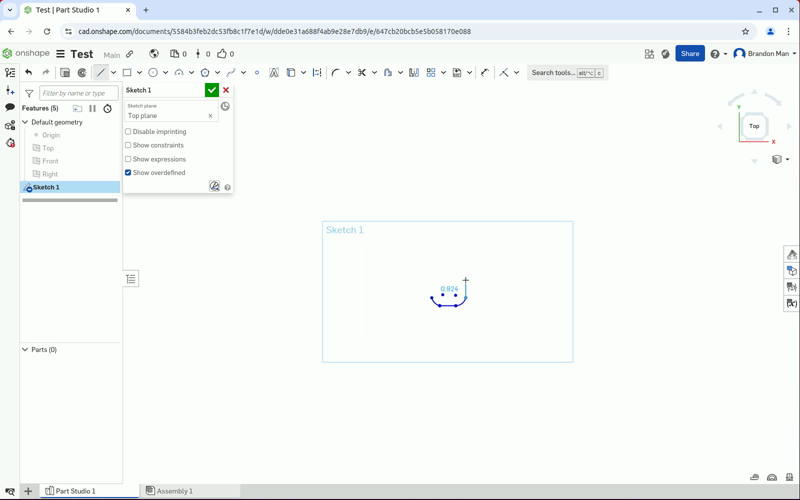
scroll(6)
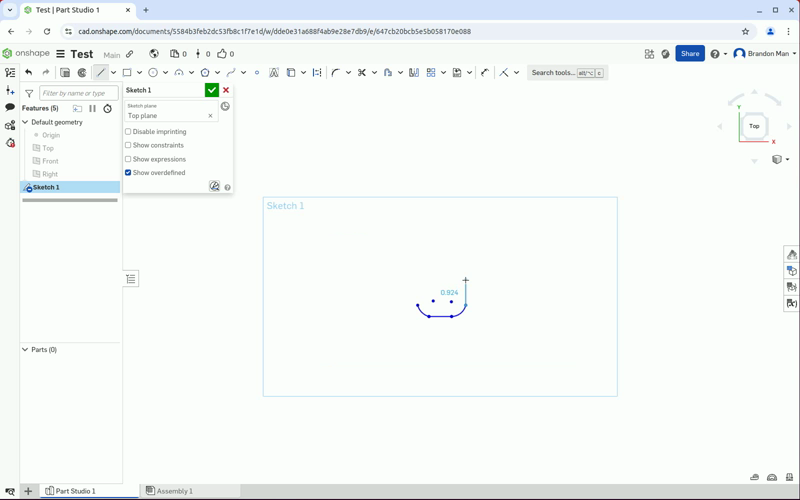
scroll(6)
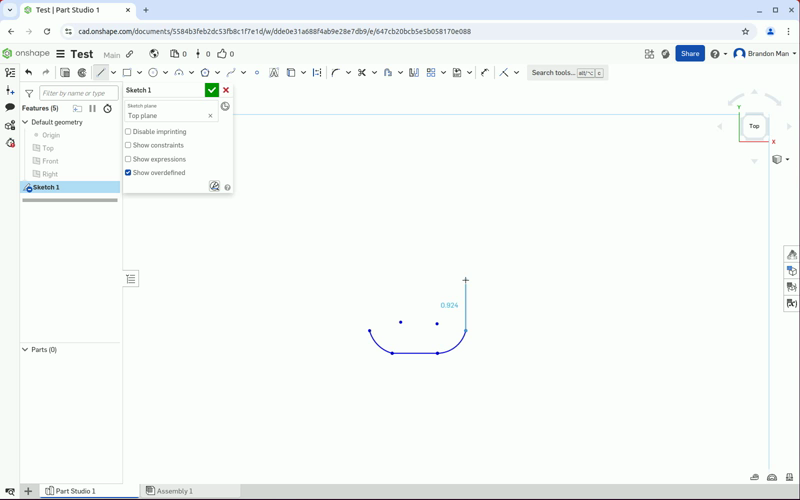
click(465, 279)
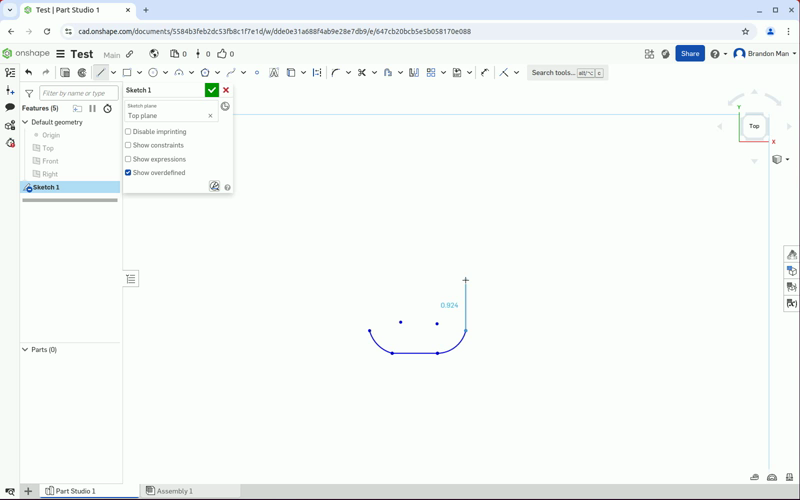
scroll(-6)
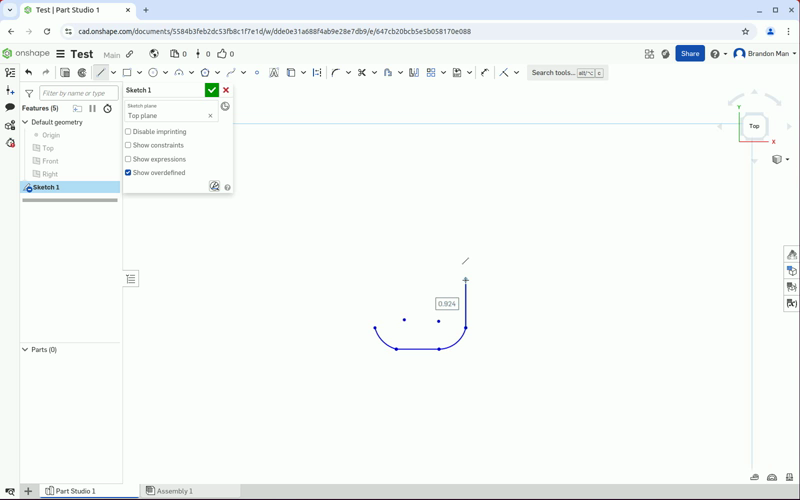
scroll(-6)
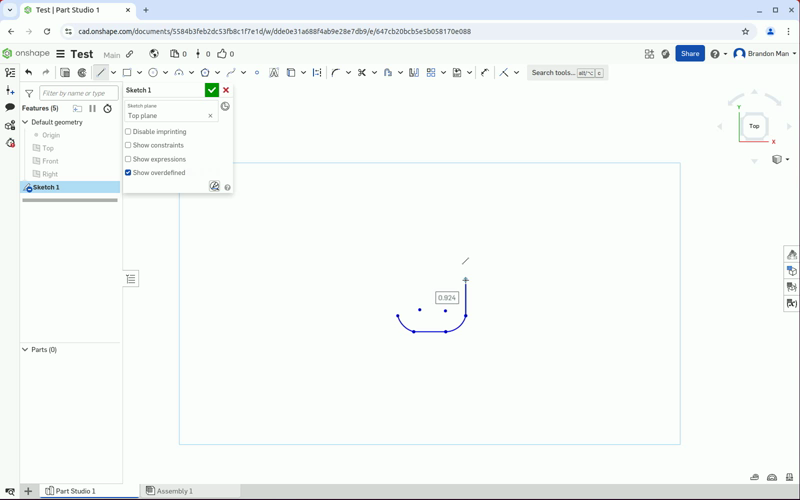
scroll(-6)
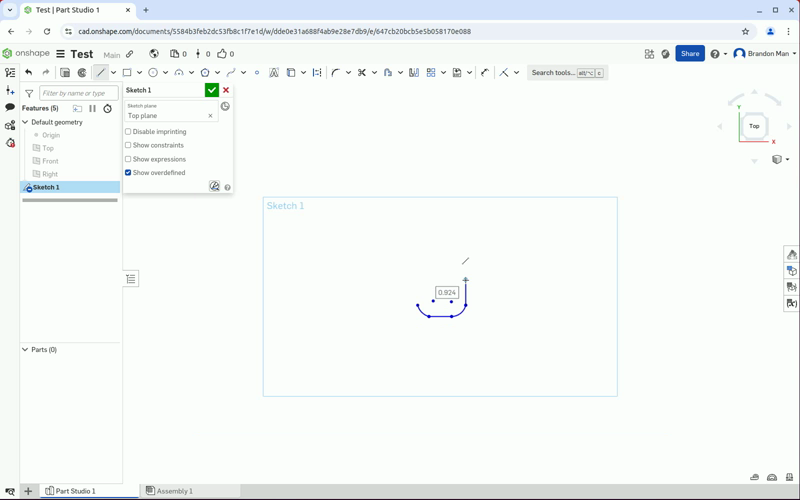
scroll(-6)
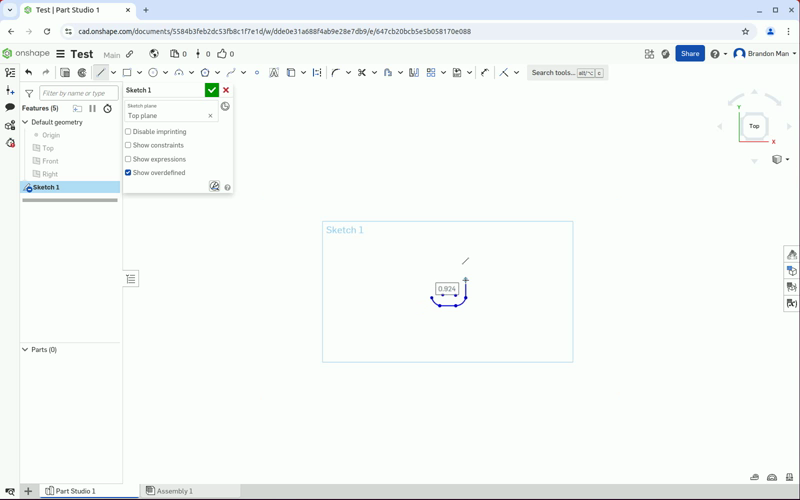
scroll(-6)
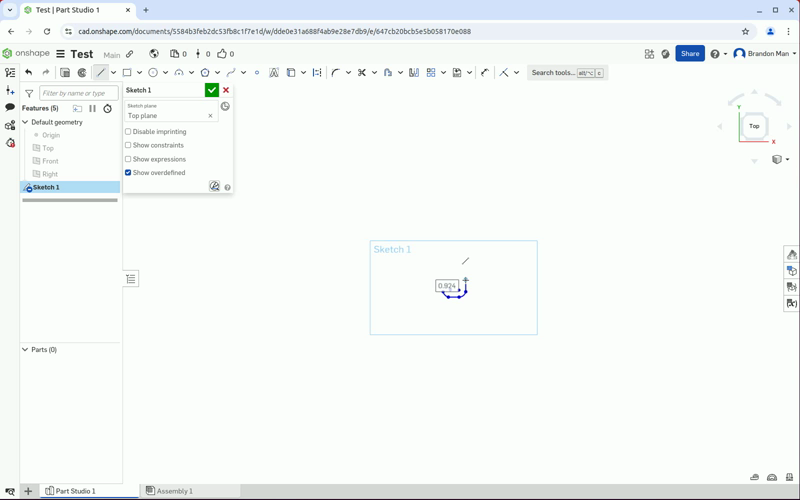
scroll(-6)
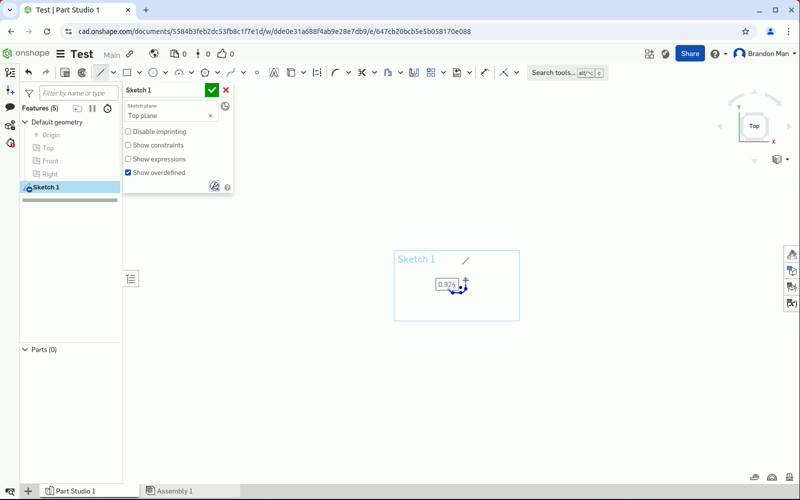
scroll(-6)
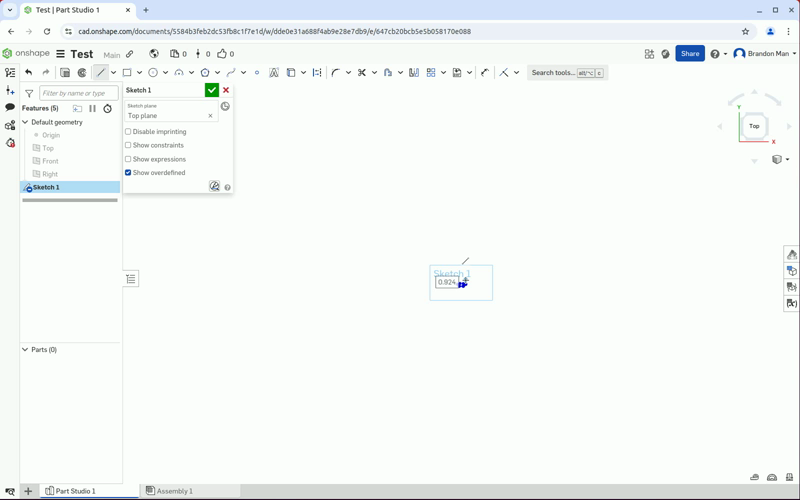
key_up(shift)
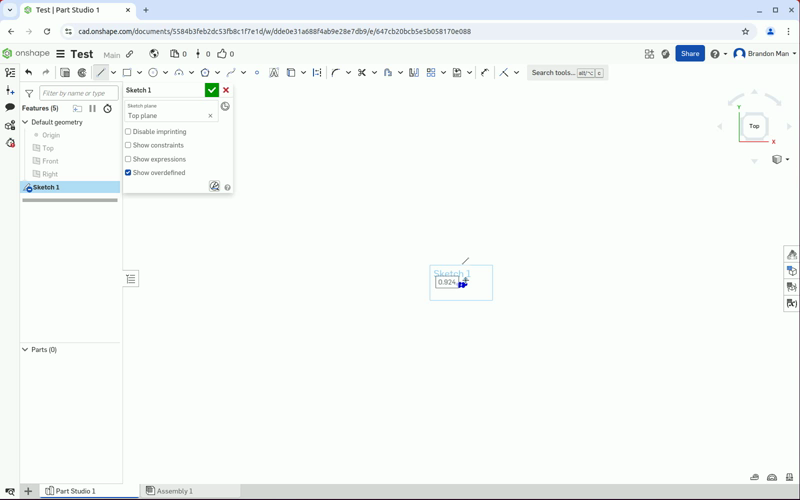
key(esc)
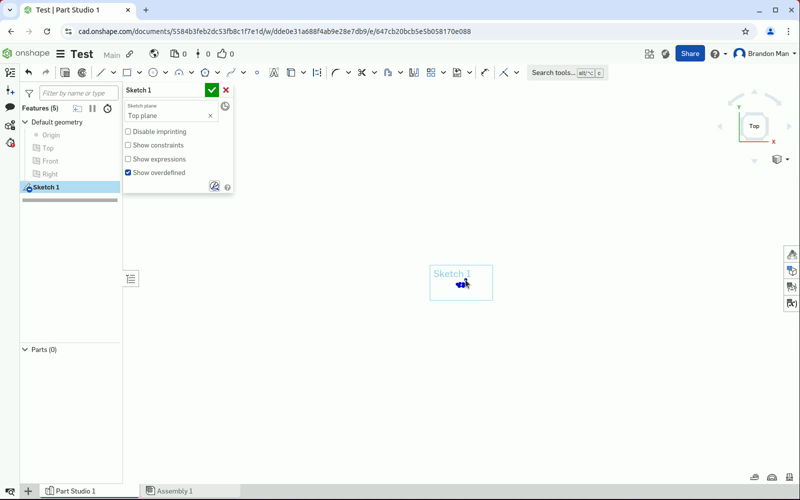
key(a)
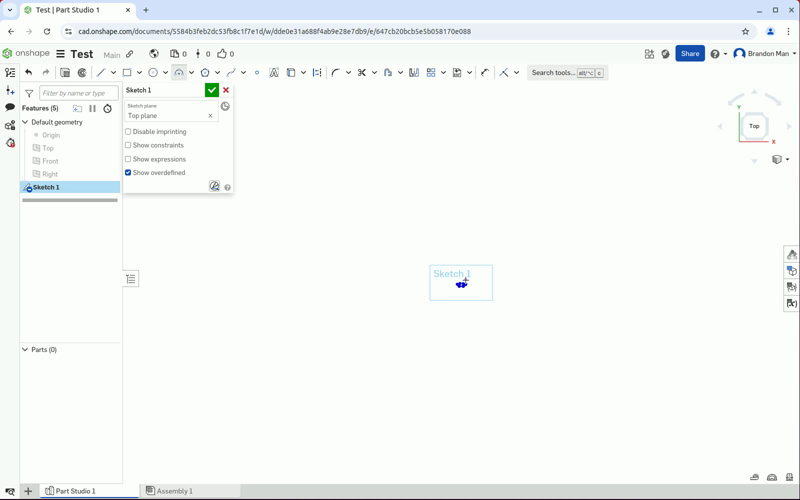
mouse_move(465, 279)
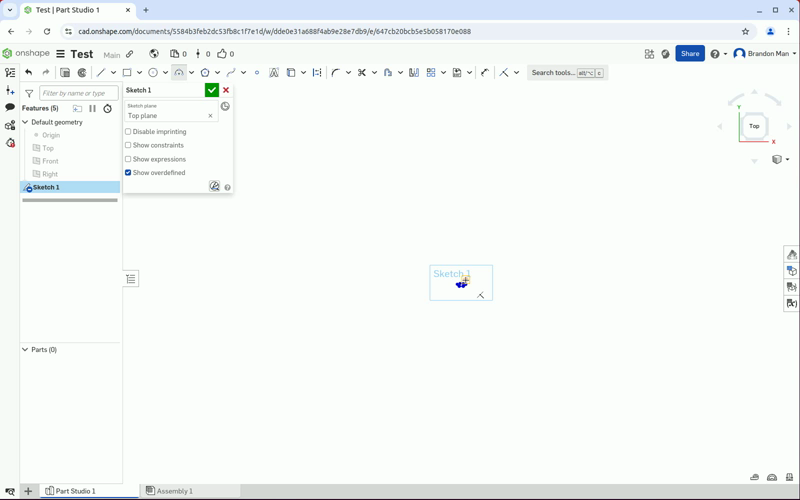
scroll(6)
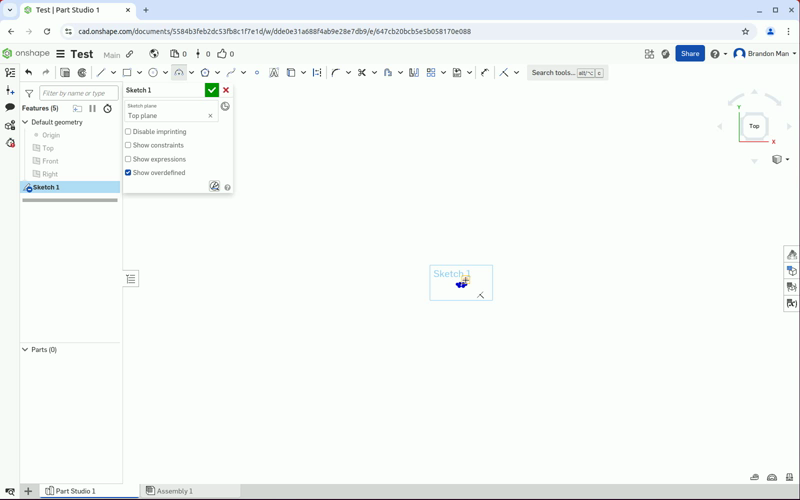
scroll(6)
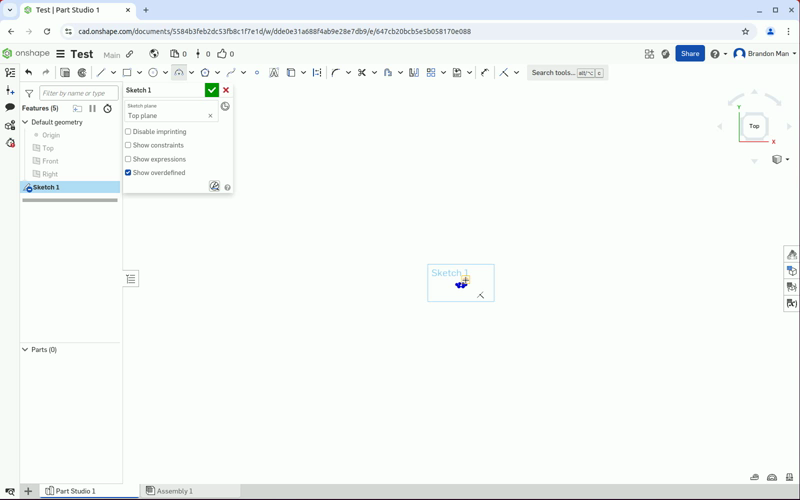
scroll(6)
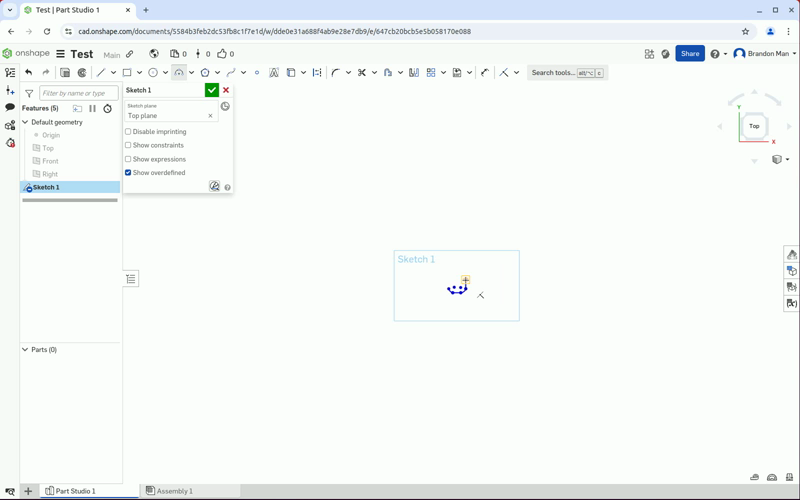
scroll(6)
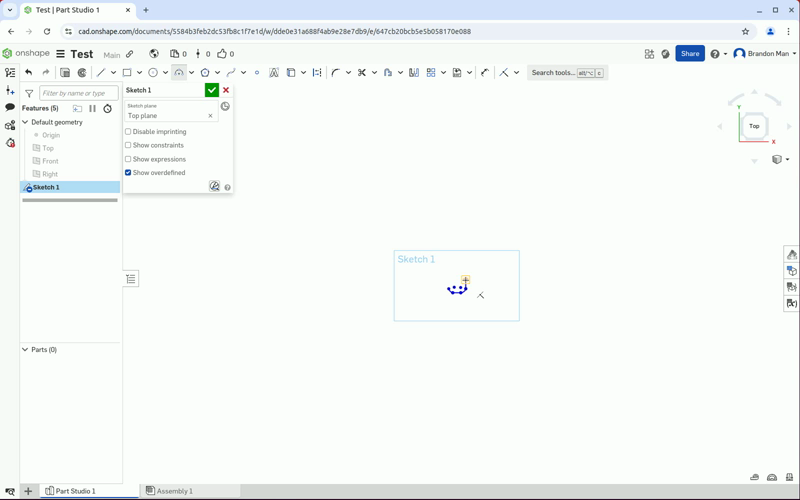
scroll(6)
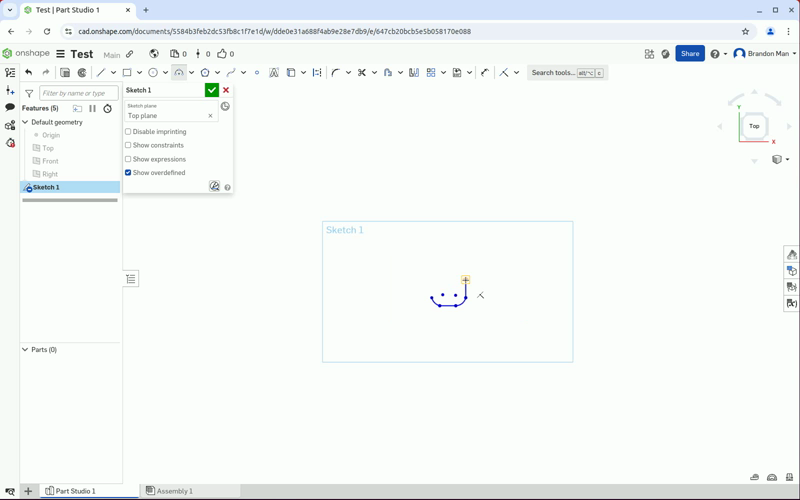
scroll(6)
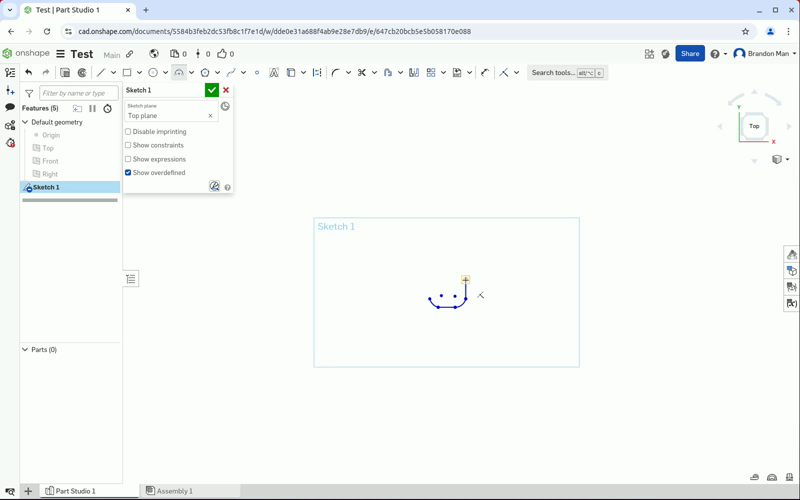
scroll(6)
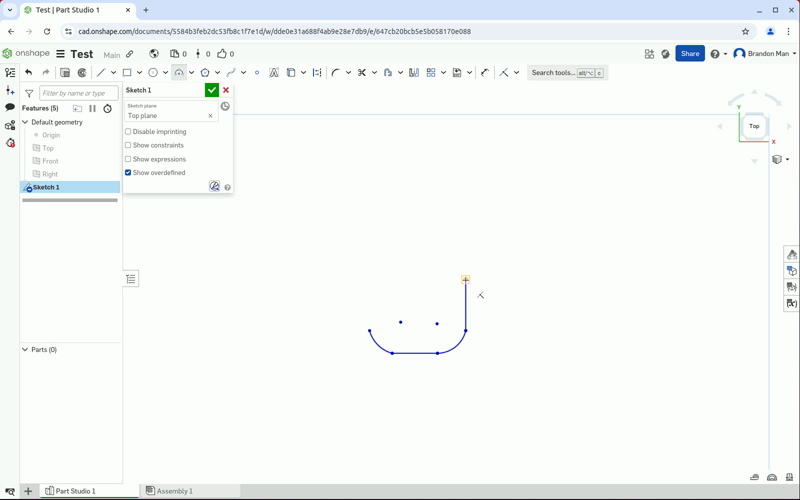
click(465, 279)
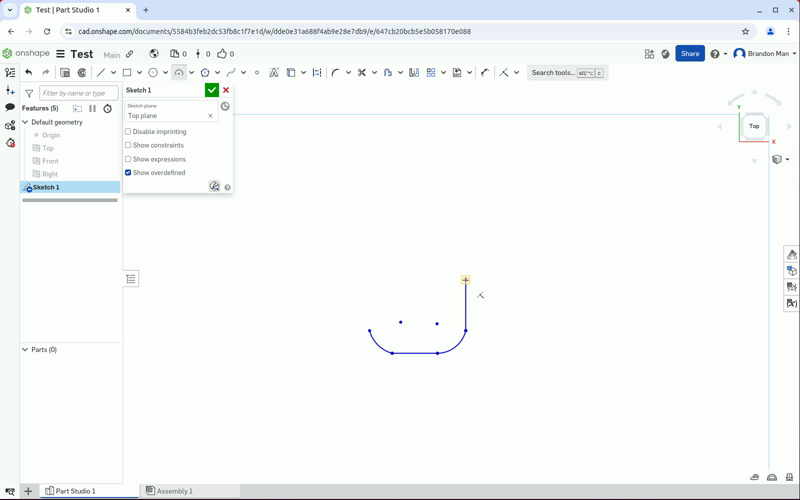
scroll(-6)
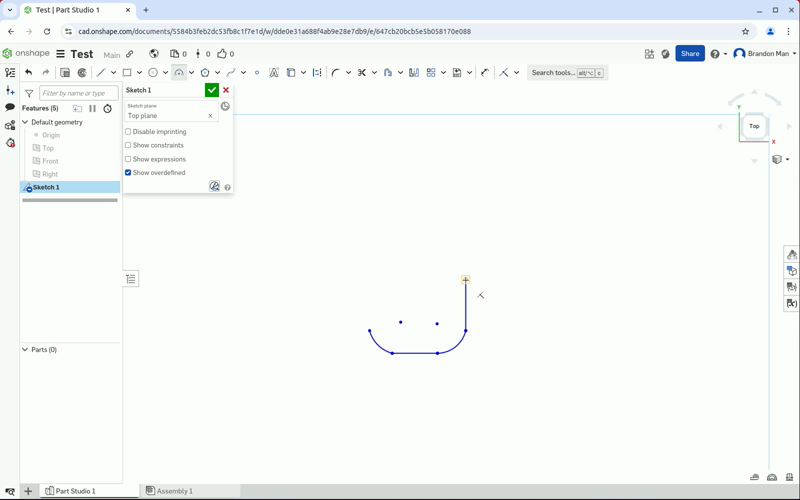
scroll(-6)
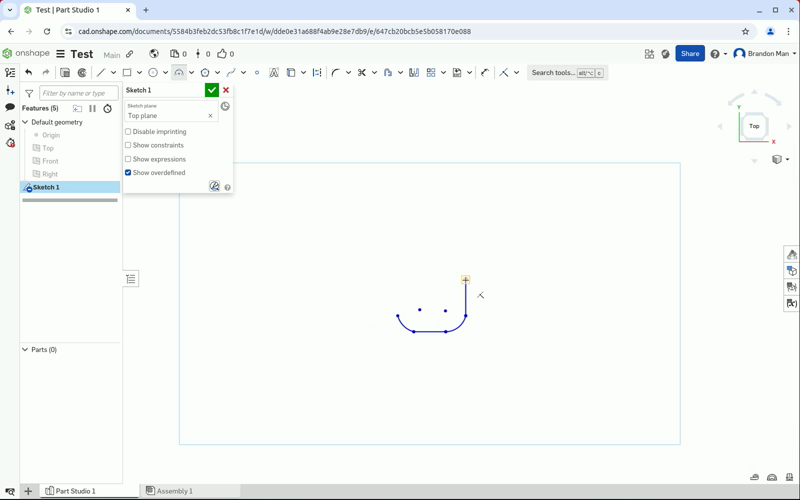
scroll(-6)
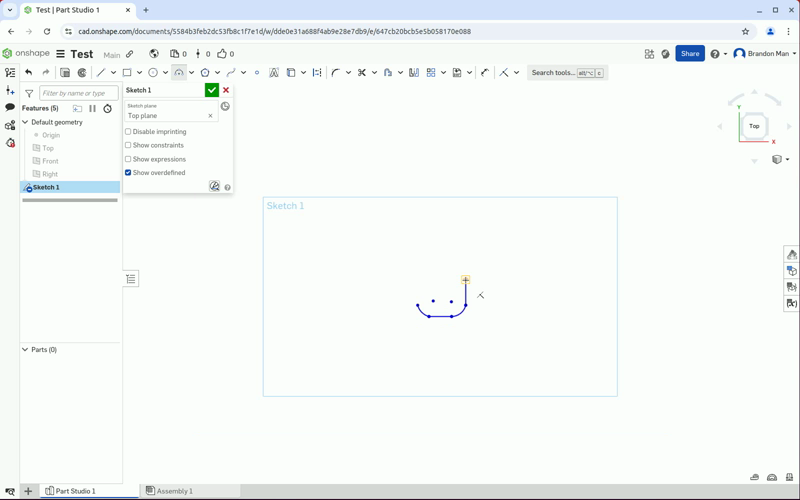
scroll(-6)
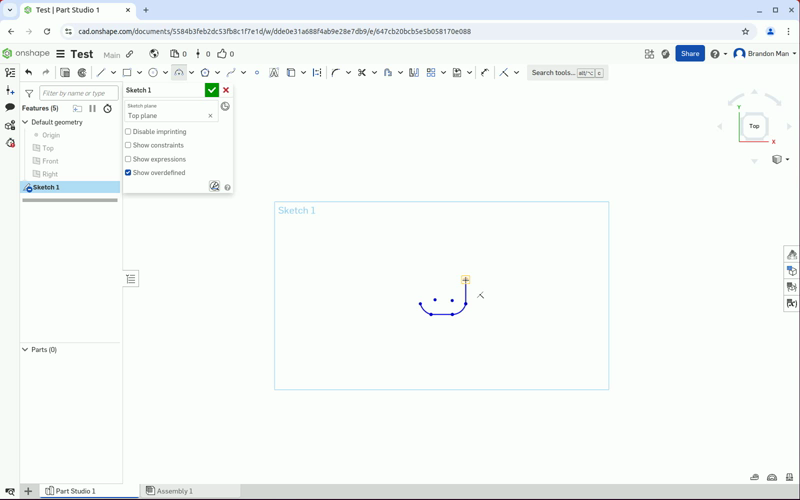
scroll(-6)
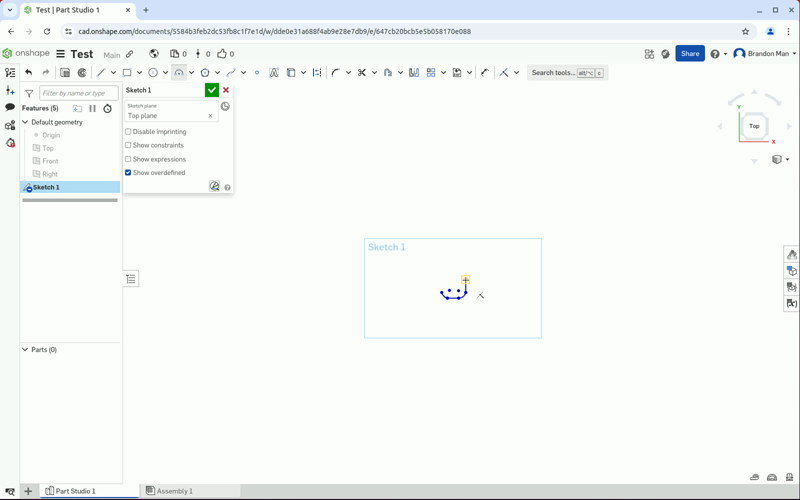
scroll(-6)
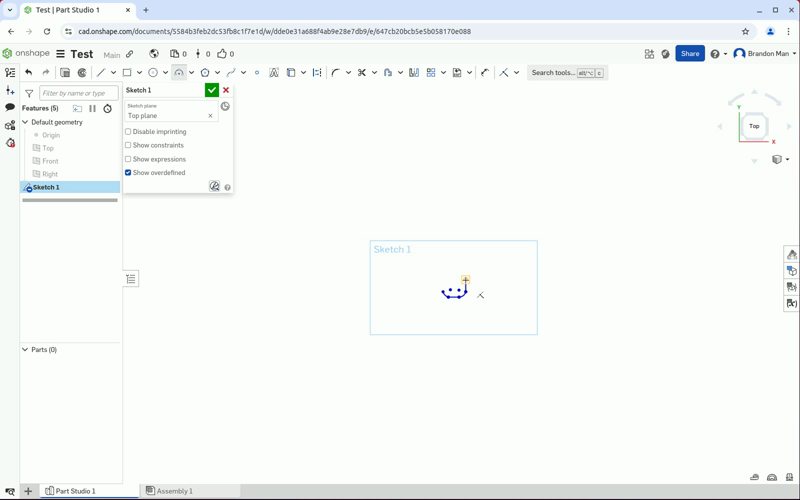
scroll(-6)
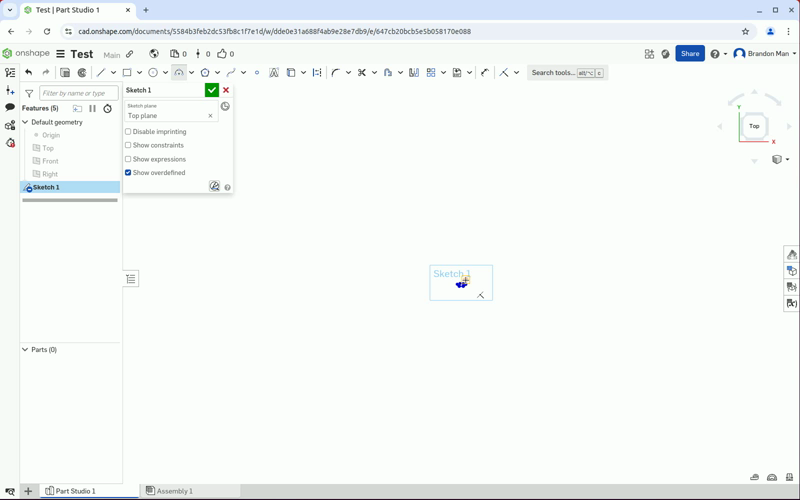
key_down(shift)
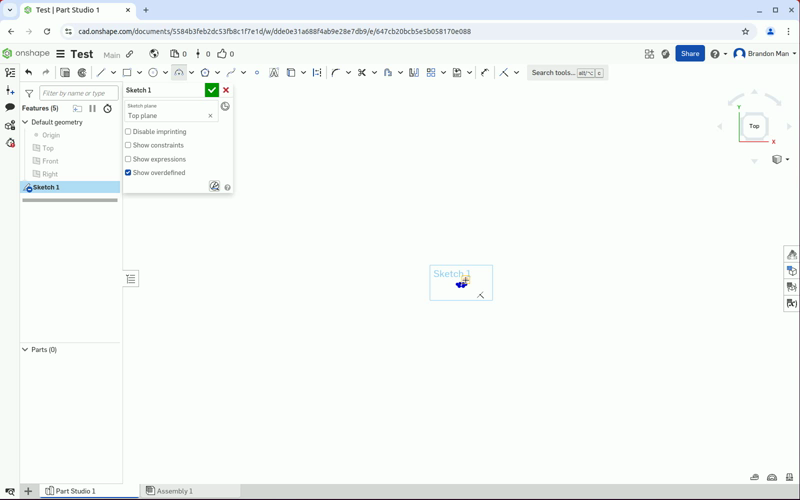
mouse_move(463, 278)
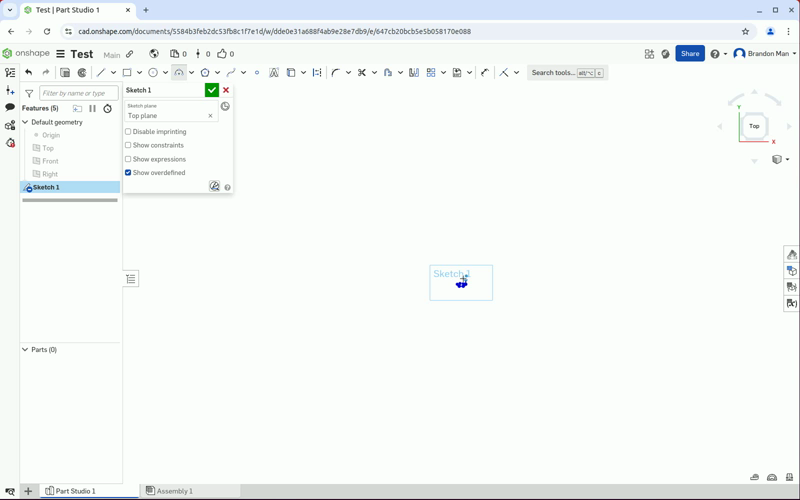
scroll(6)
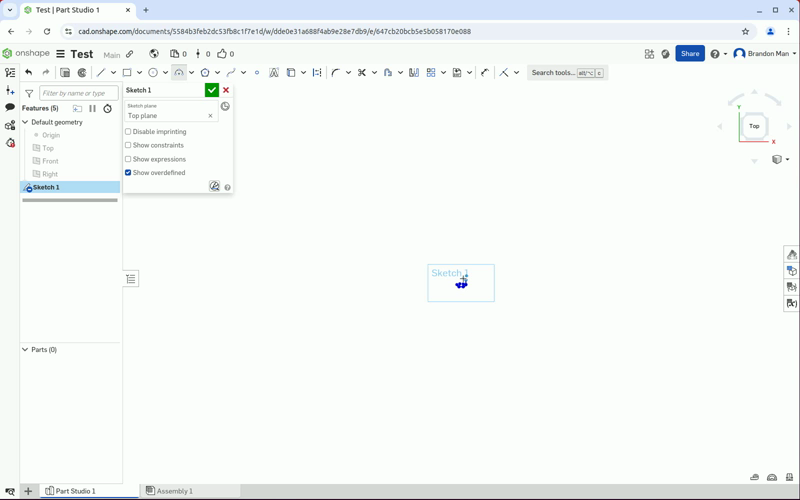
scroll(6)
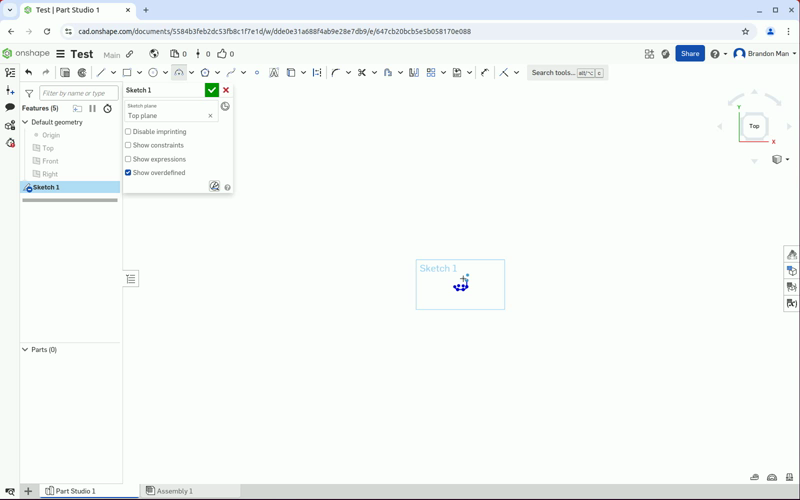
scroll(6)
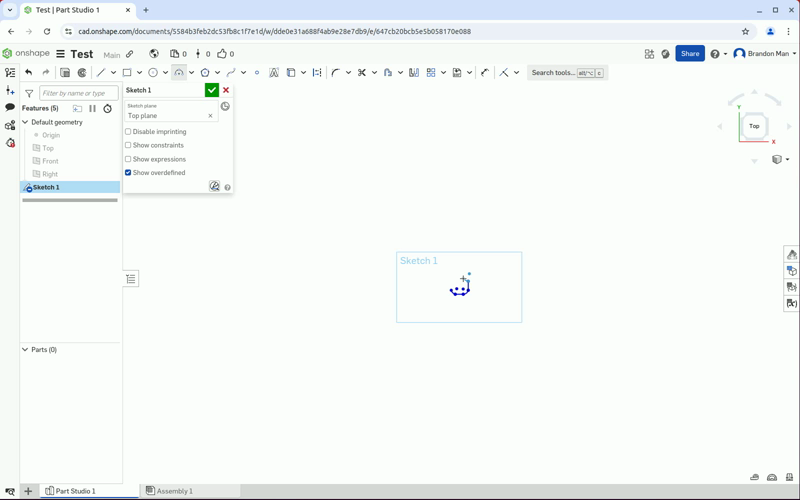
scroll(6)
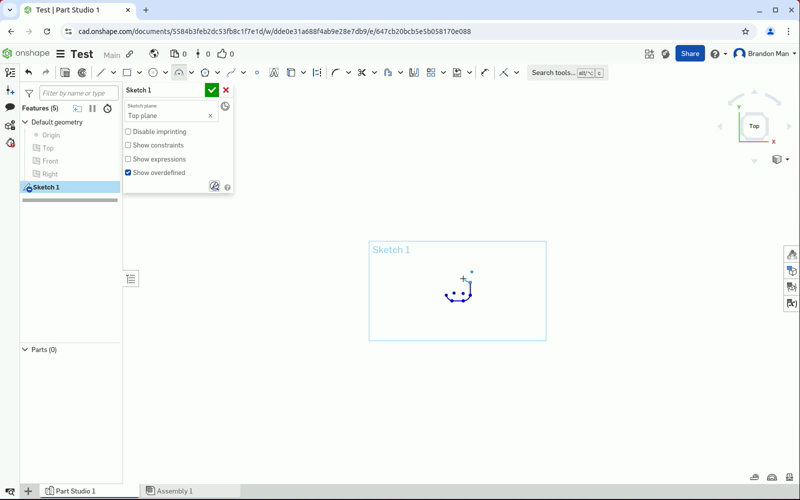
scroll(6)
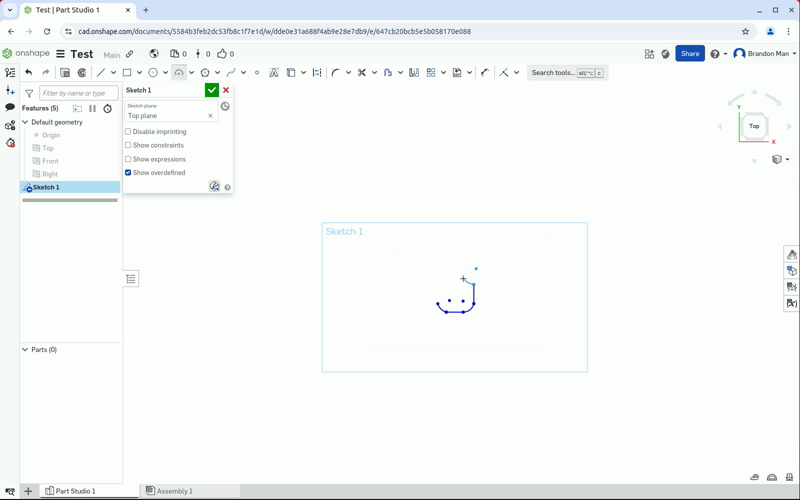
scroll(6)
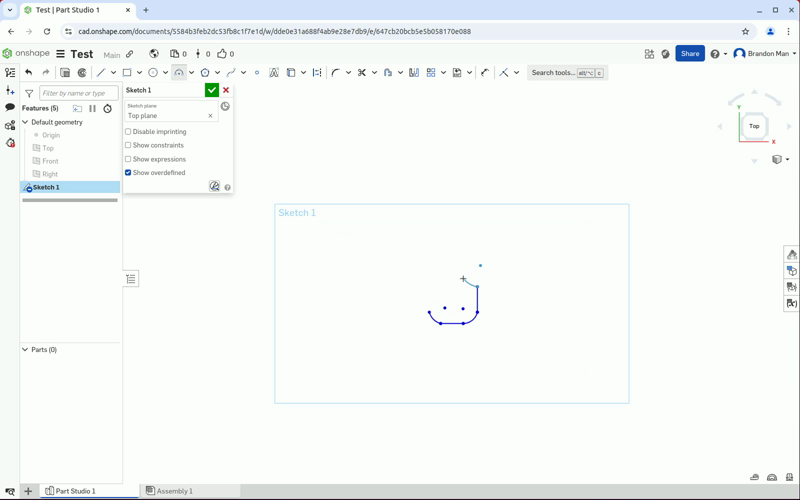
scroll(6)
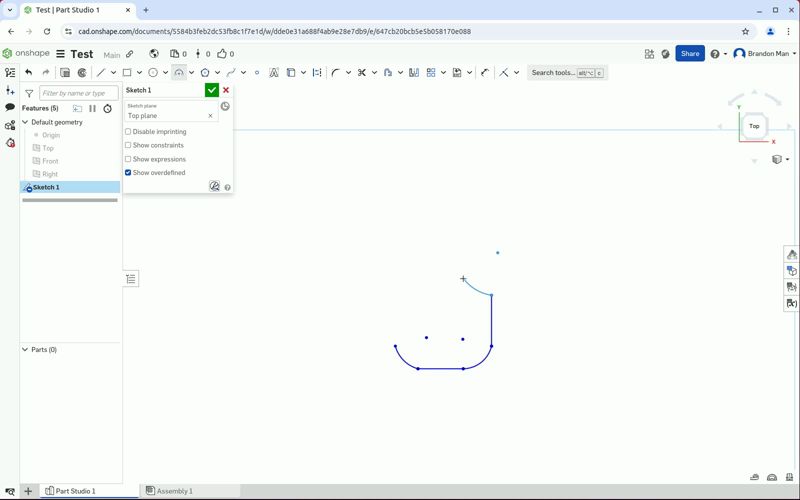
click(463, 278)
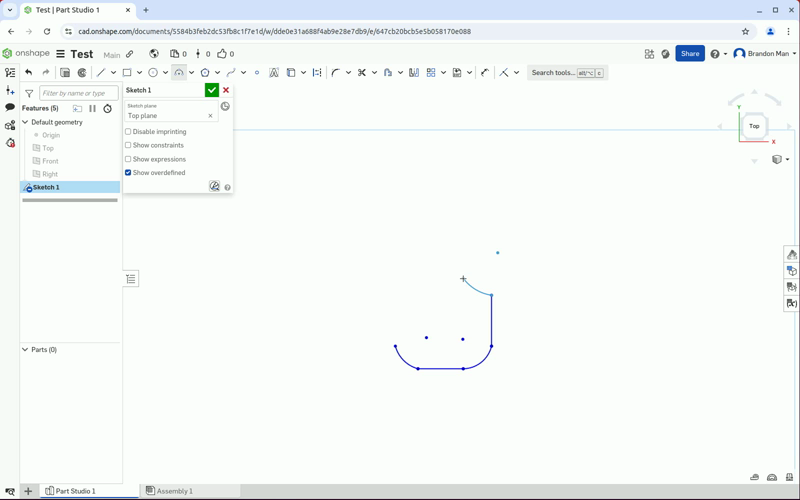
scroll(-6)
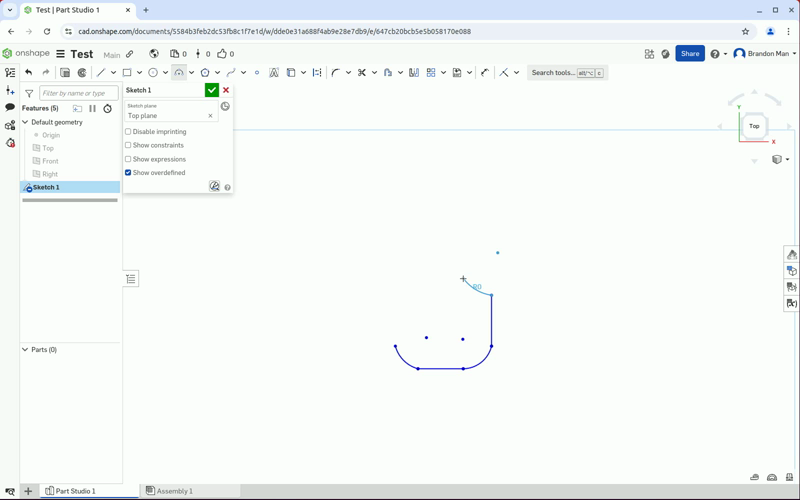
scroll(-6)
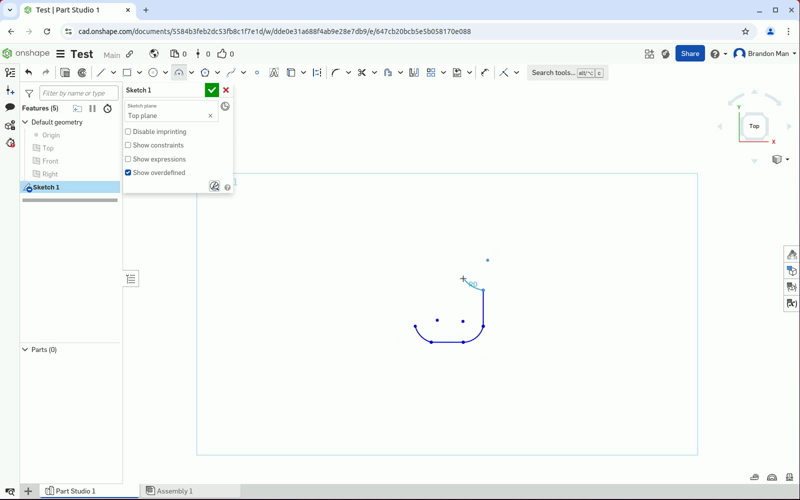
scroll(-6)
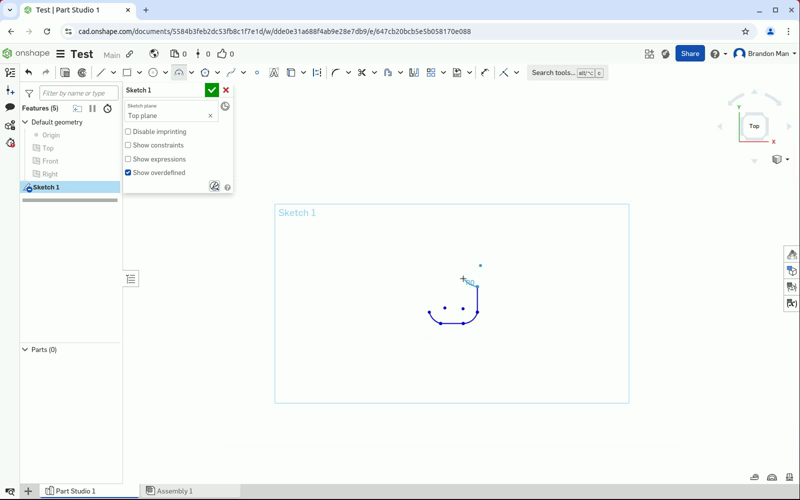
scroll(-6)
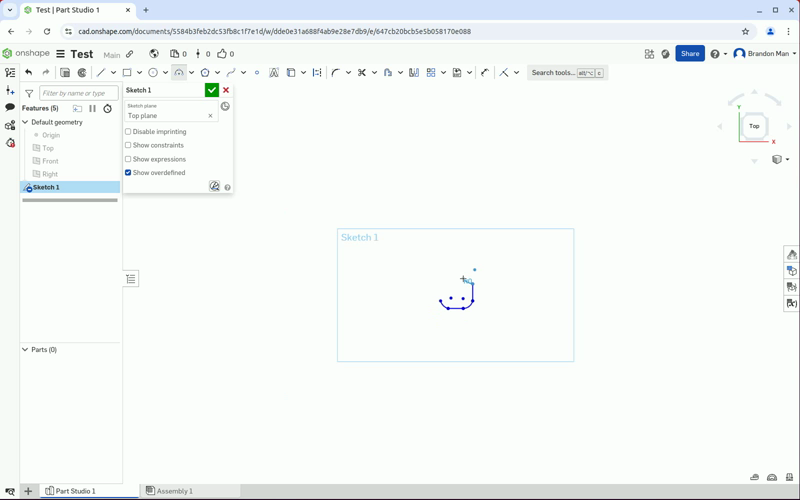
scroll(-6)
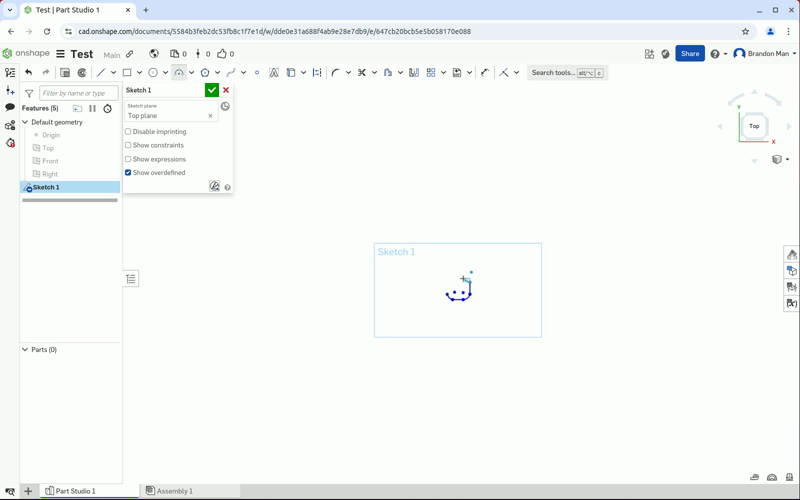
scroll(-6)
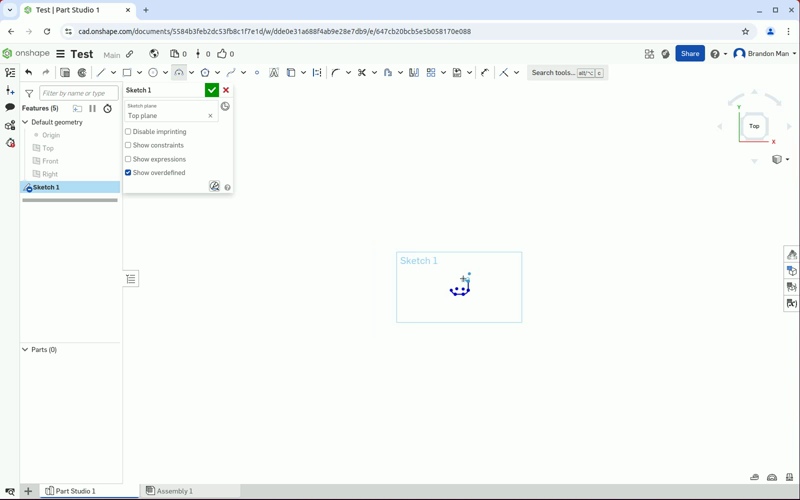
scroll(-6)
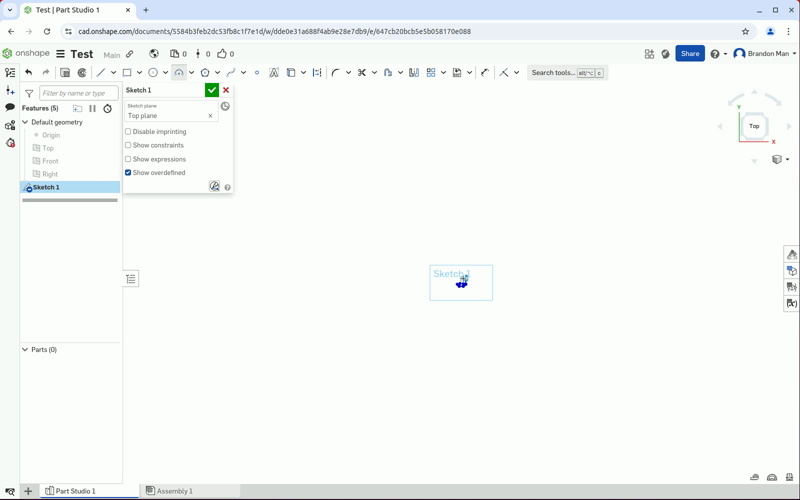
mouse_move(464, 278)
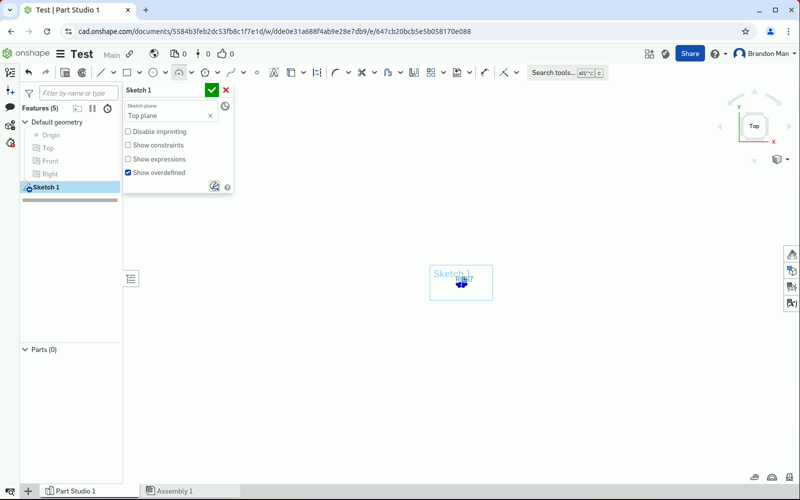
scroll(6)
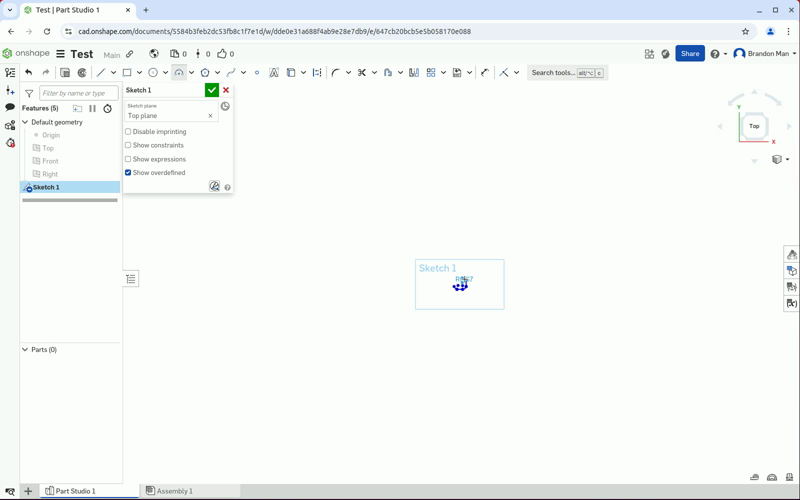
scroll(6)
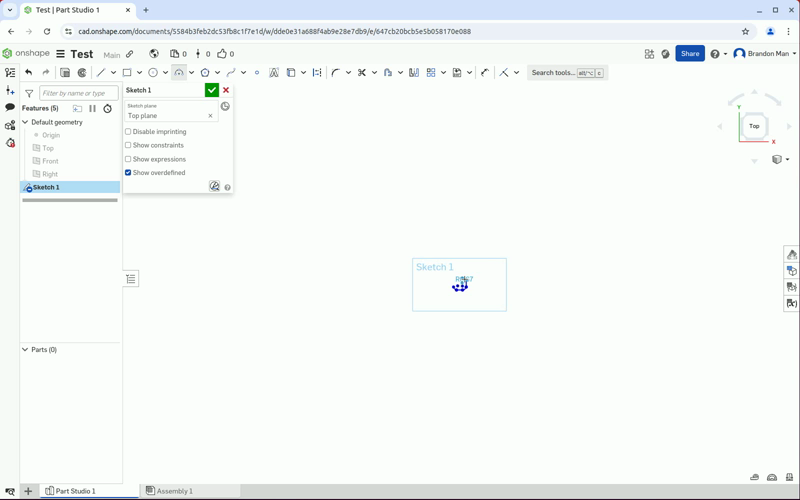
scroll(6)
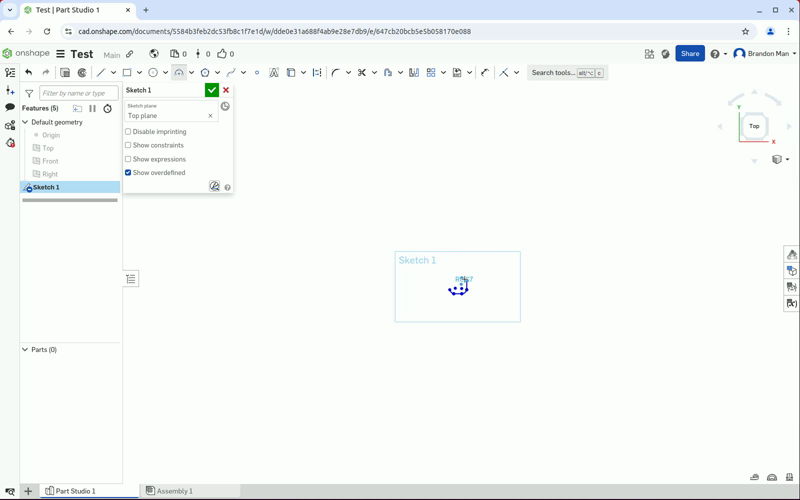
scroll(6)
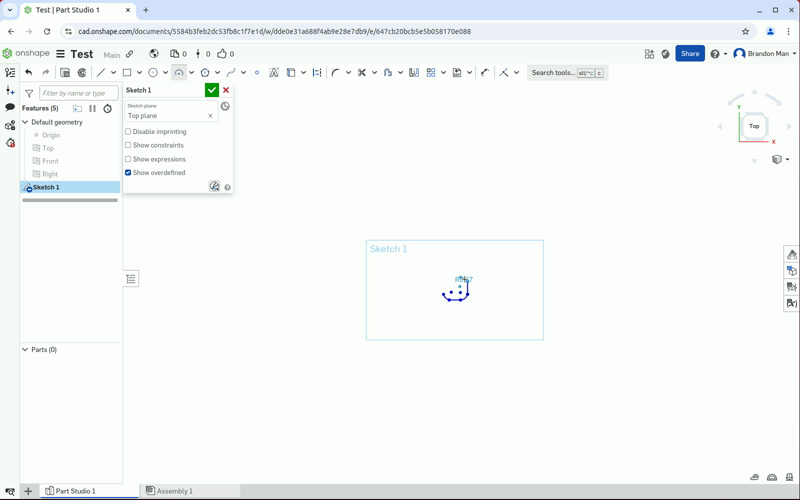
scroll(6)
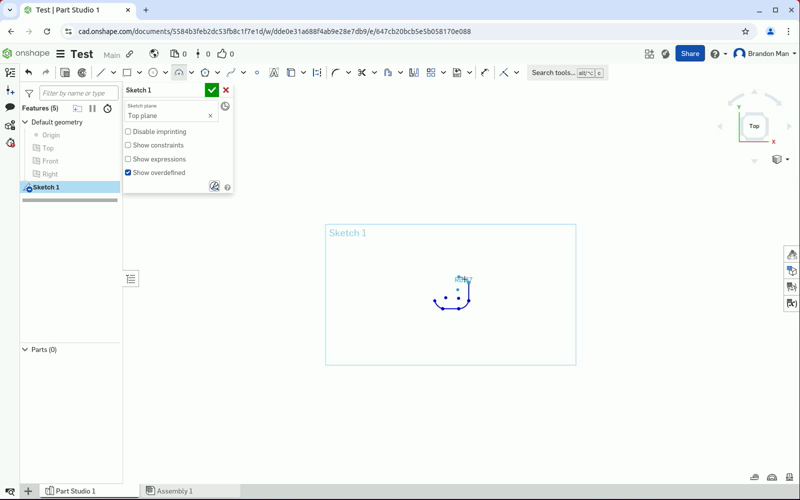
scroll(6)
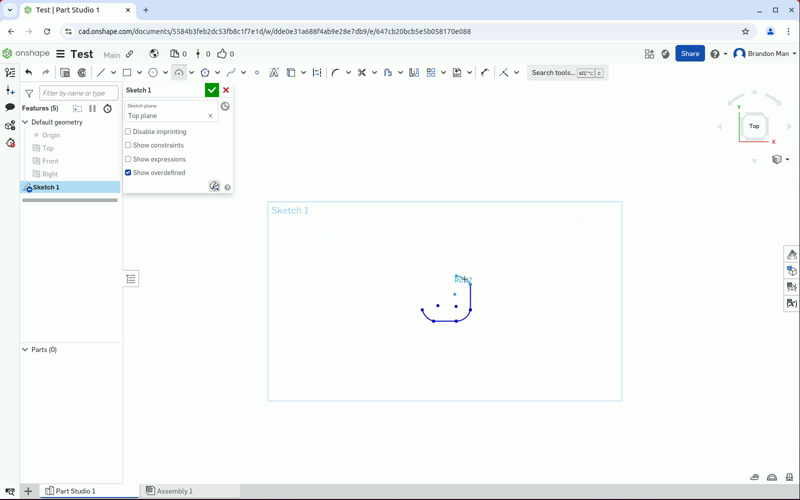
scroll(6)
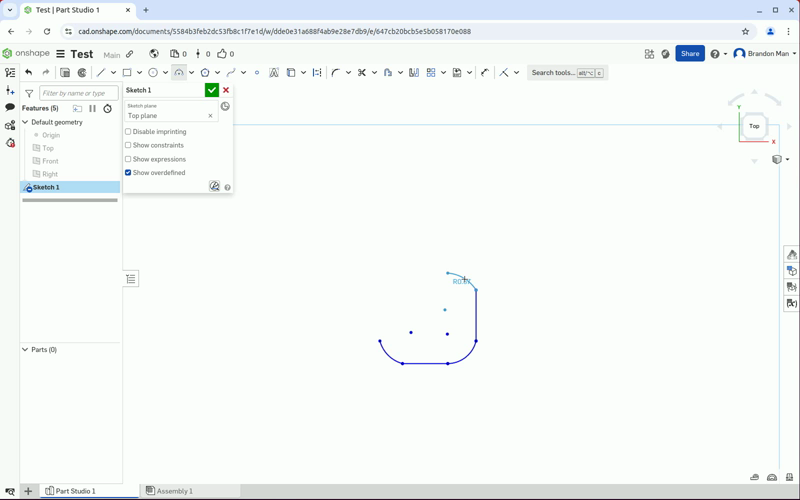
click(464, 278)
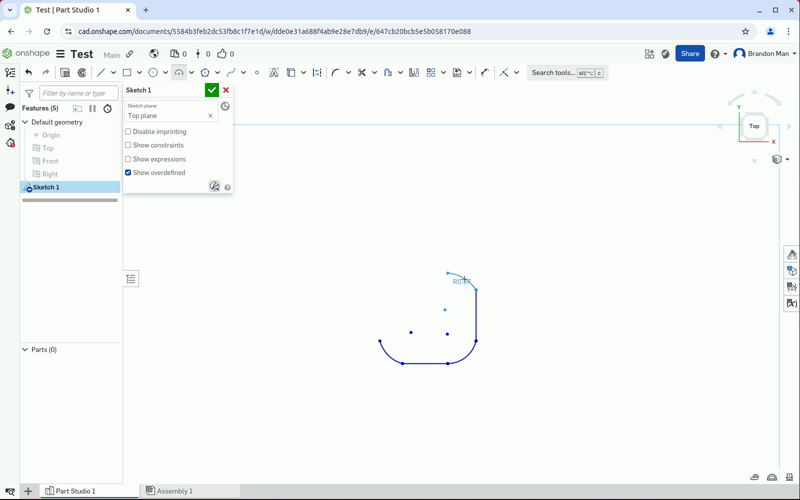
scroll(-6)
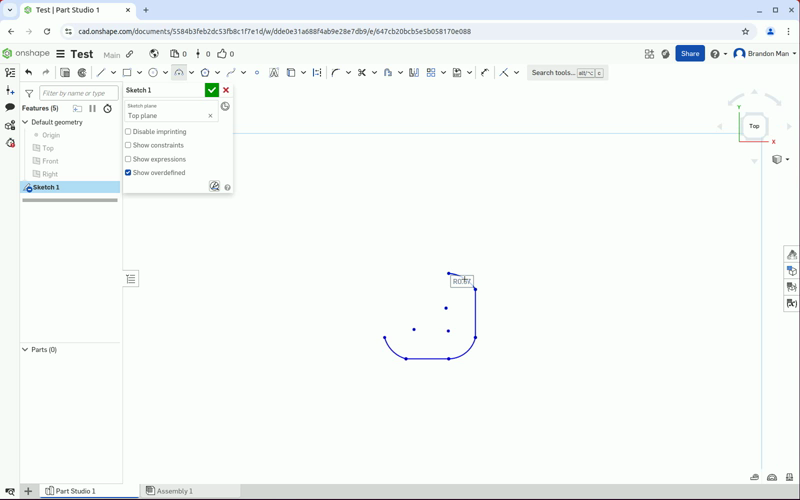
scroll(-6)
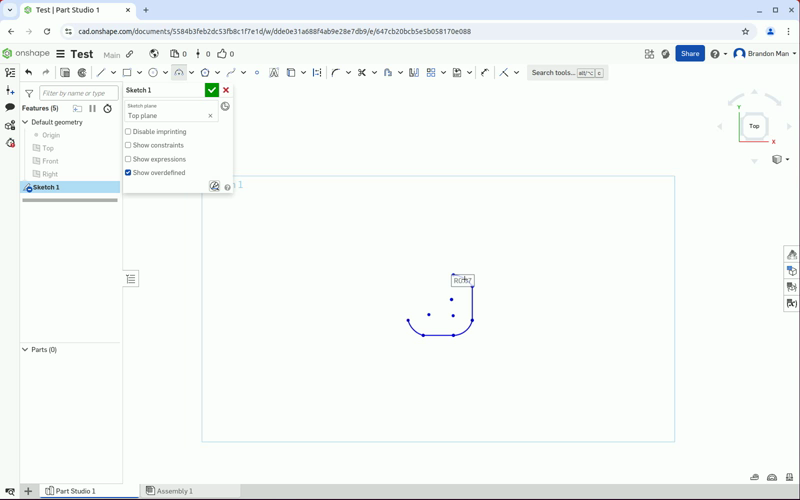
scroll(-6)
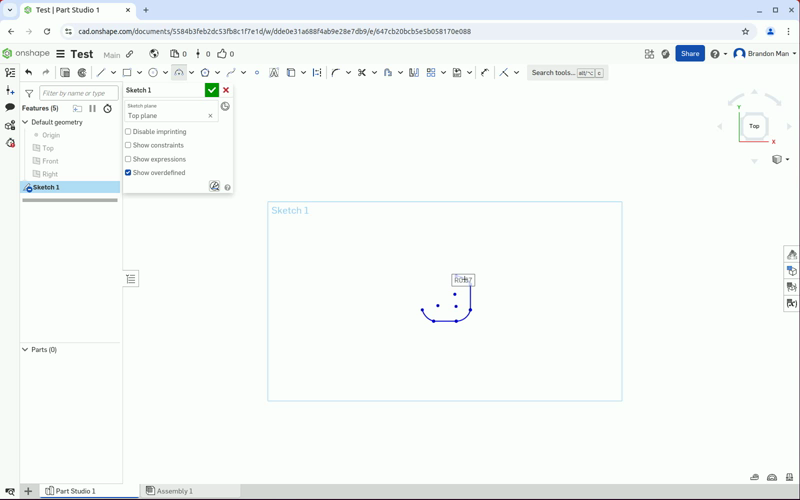
scroll(-6)
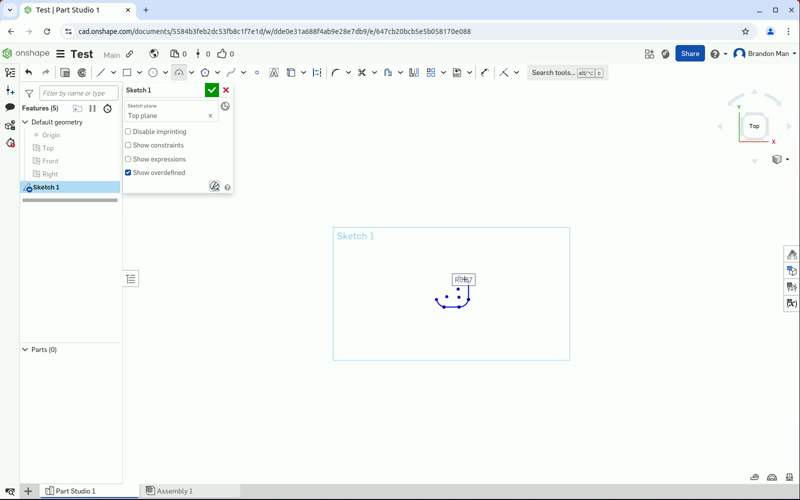
scroll(-6)
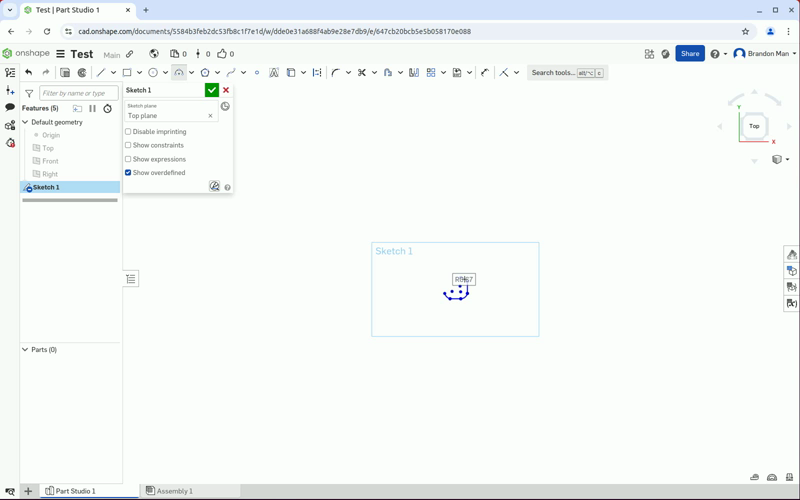
scroll(-6)
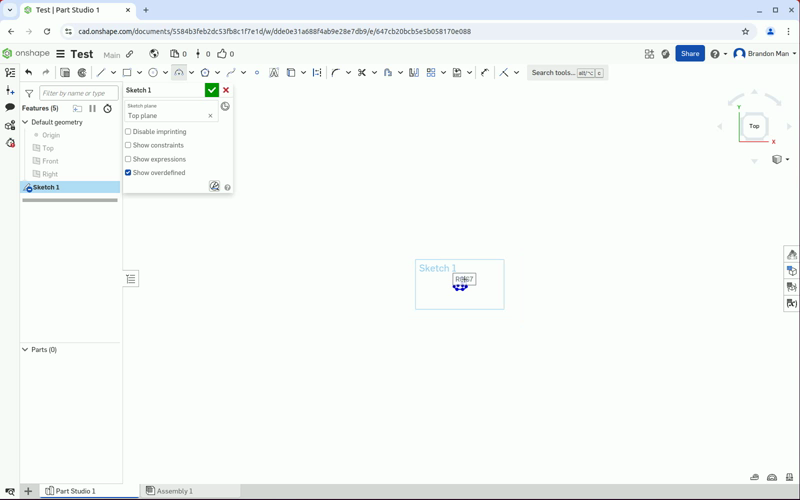
scroll(-6)
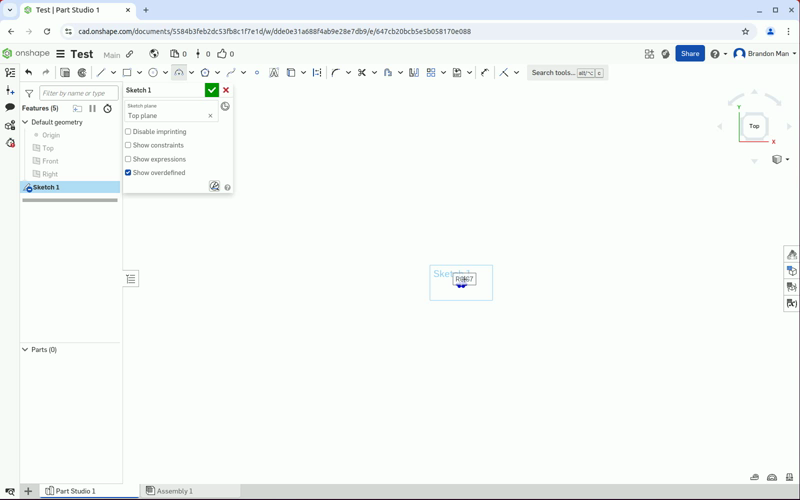
key_up(shift)
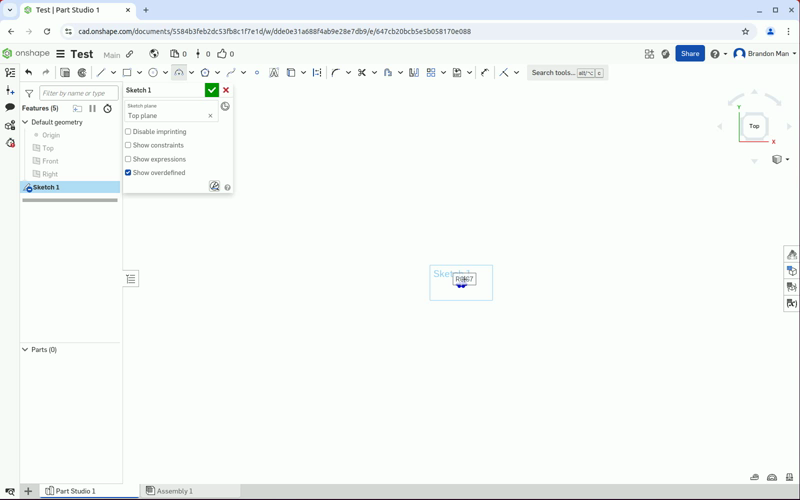
key(esc)
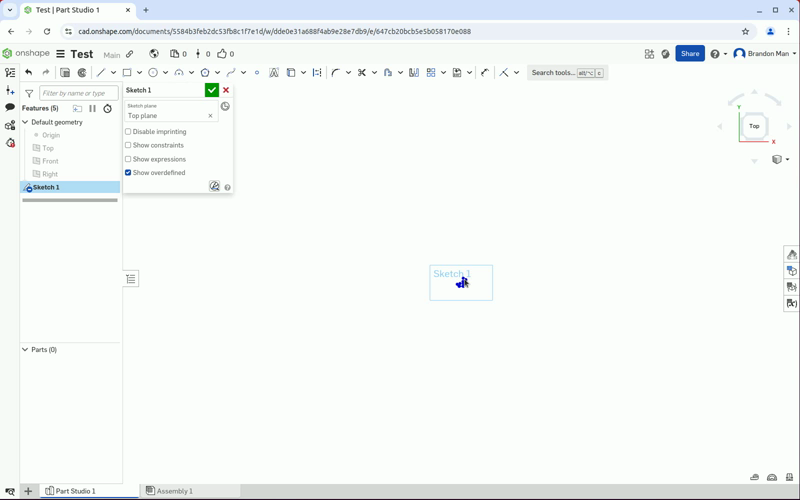
key(l)
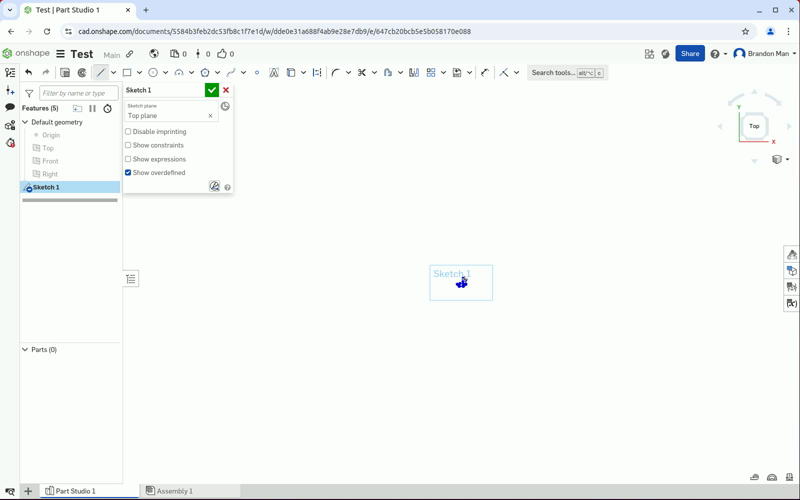
mouse_move(463, 278)
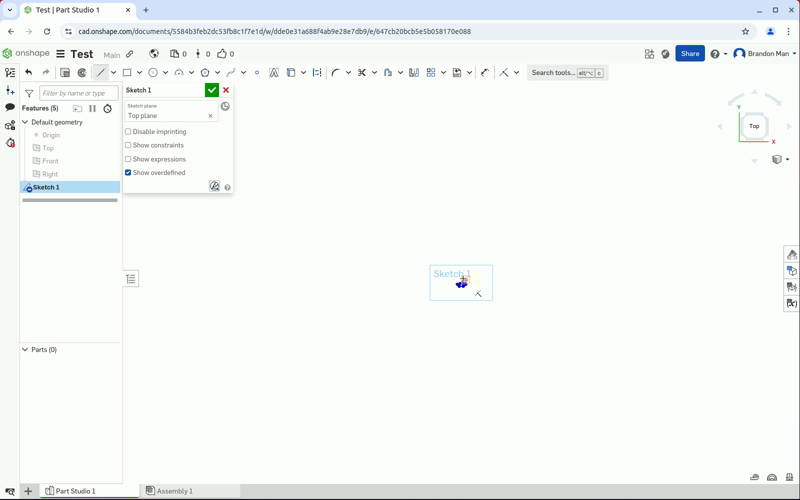
scroll(6)
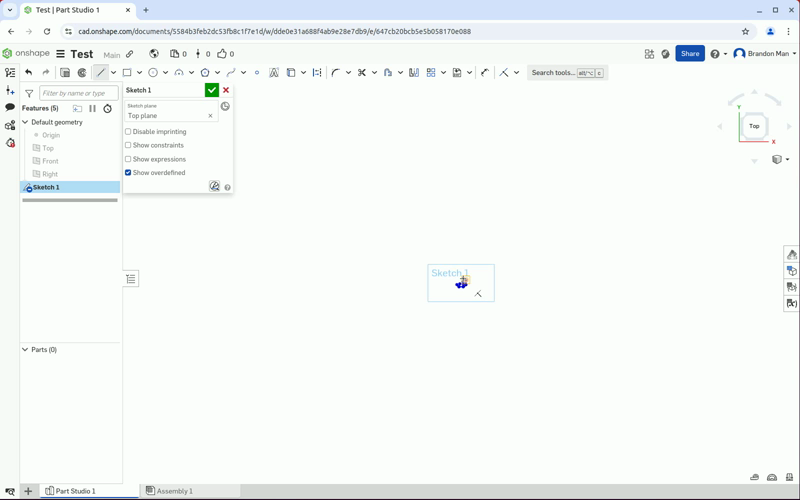
scroll(6)
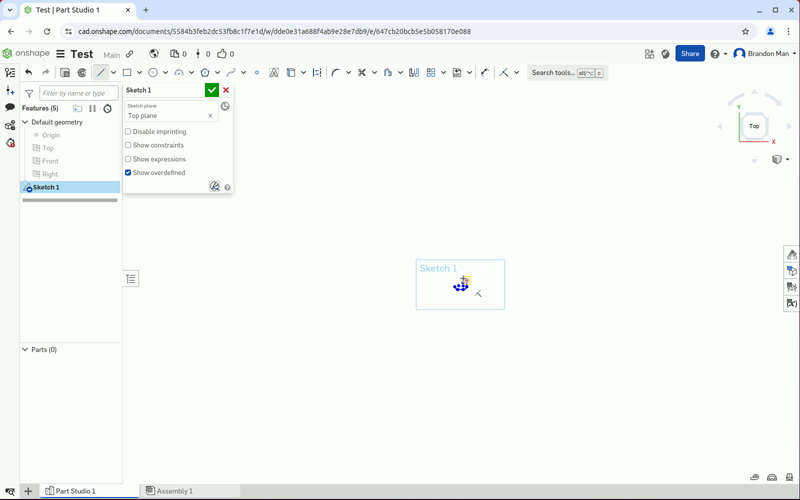
scroll(6)
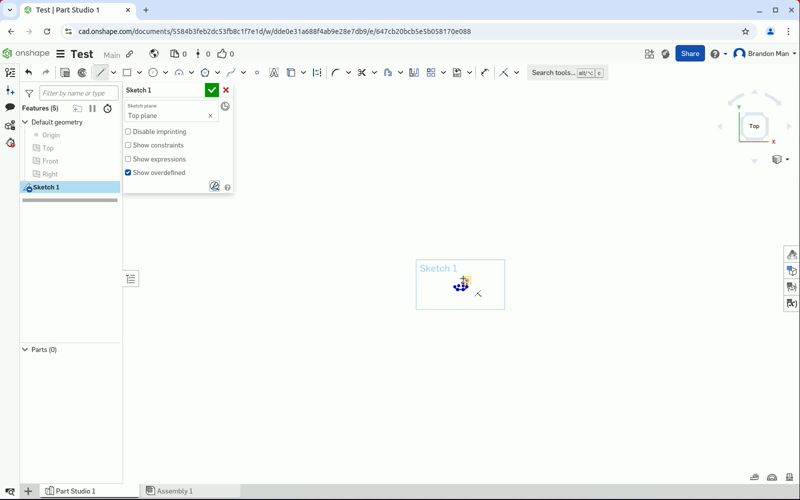
scroll(6)
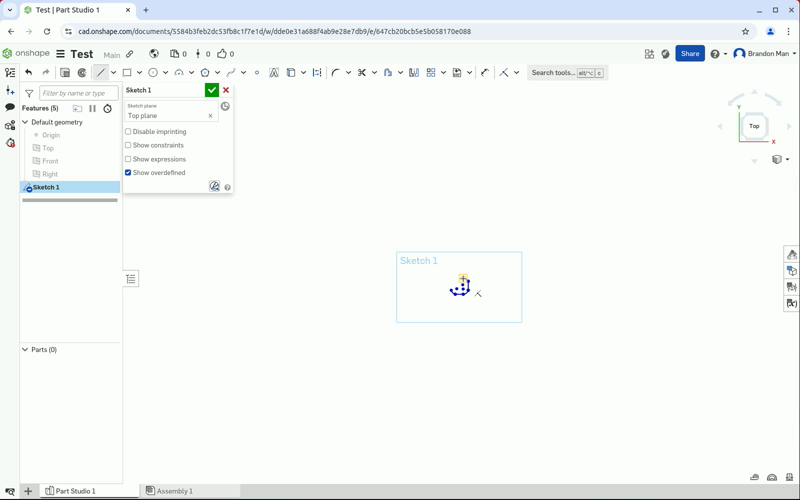
scroll(6)
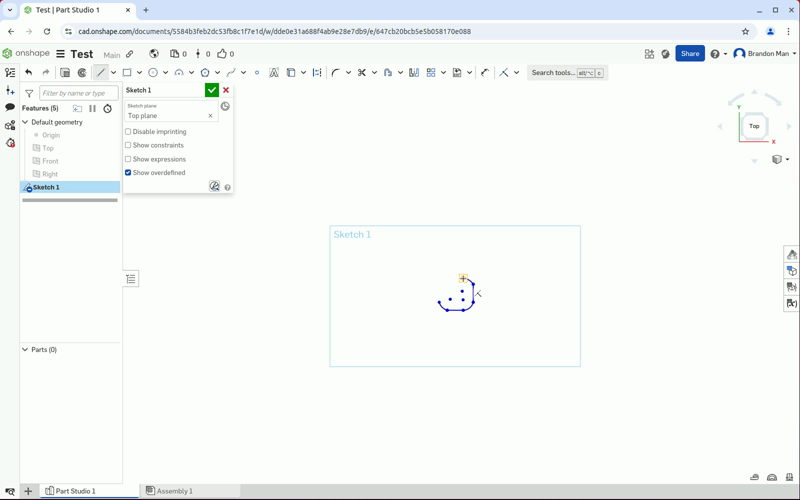
scroll(6)
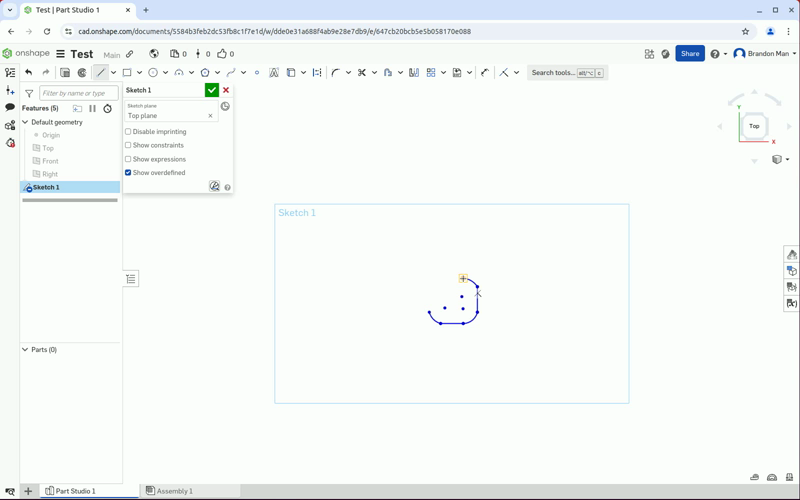
scroll(6)
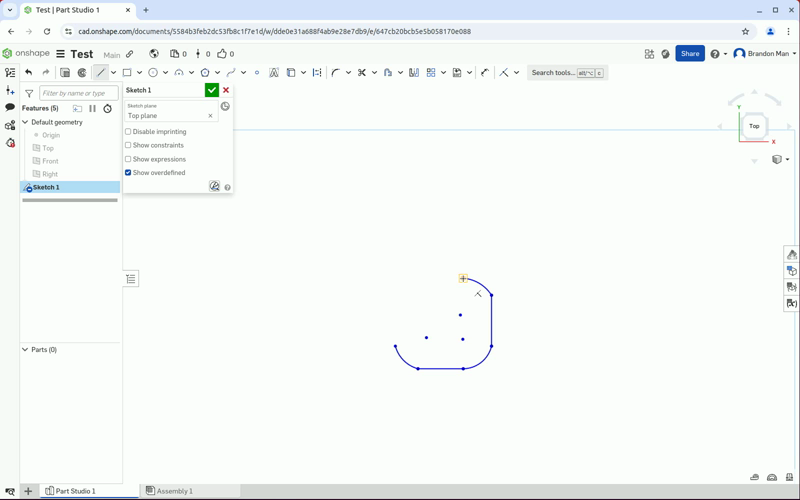
click(463, 278)
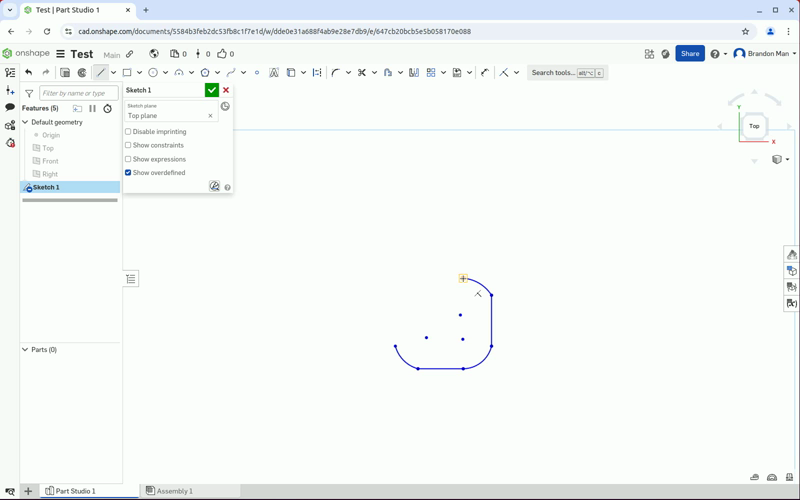
scroll(-6)
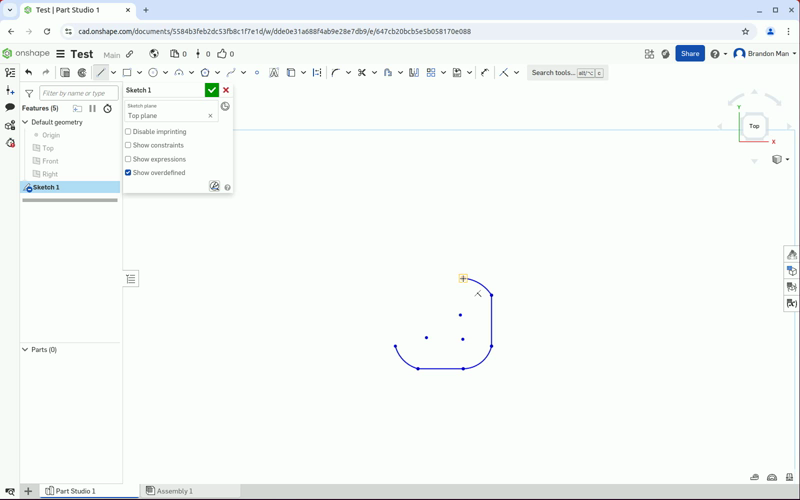
scroll(-6)
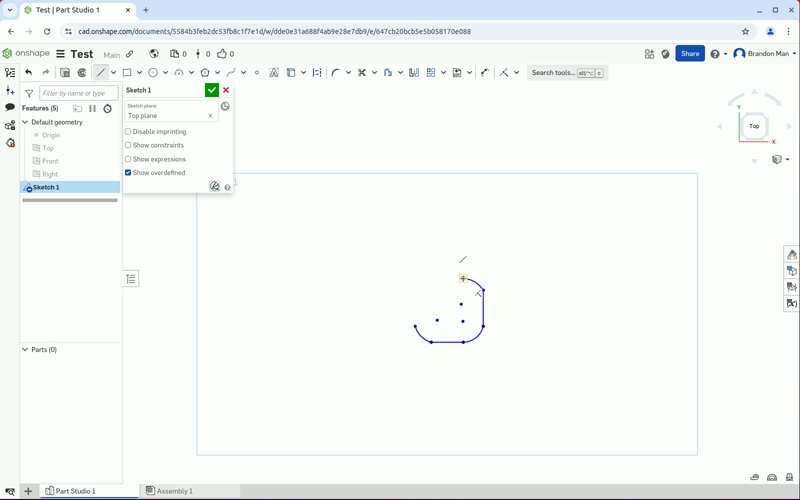
scroll(-6)
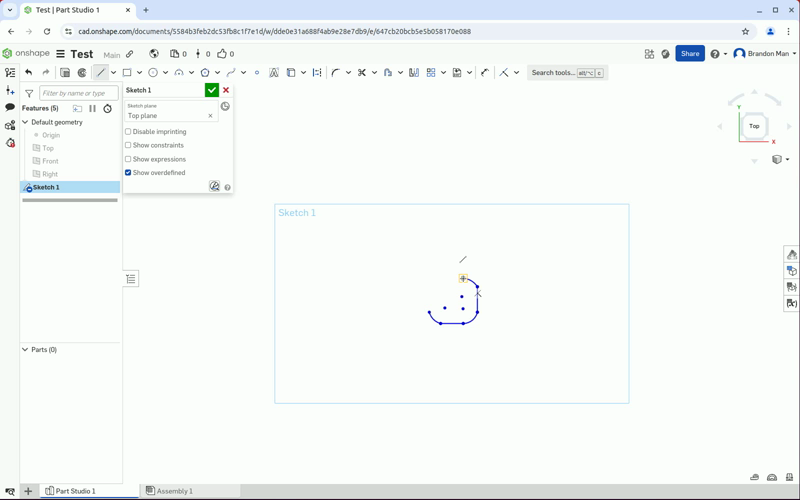
scroll(-6)
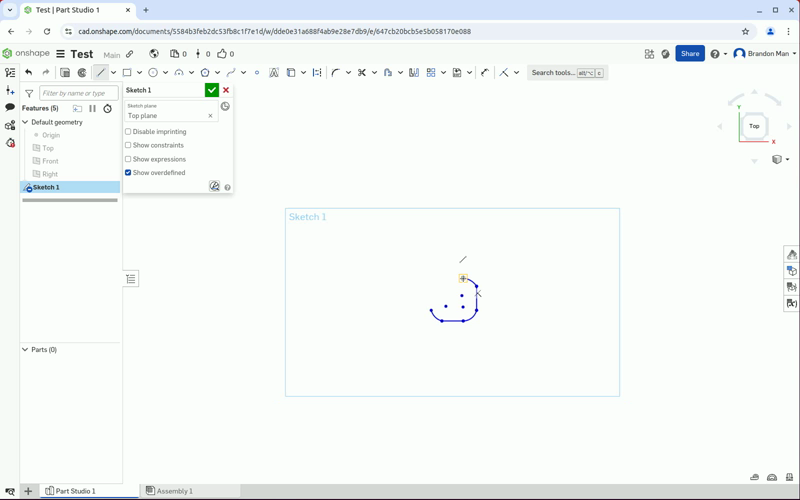
scroll(-6)
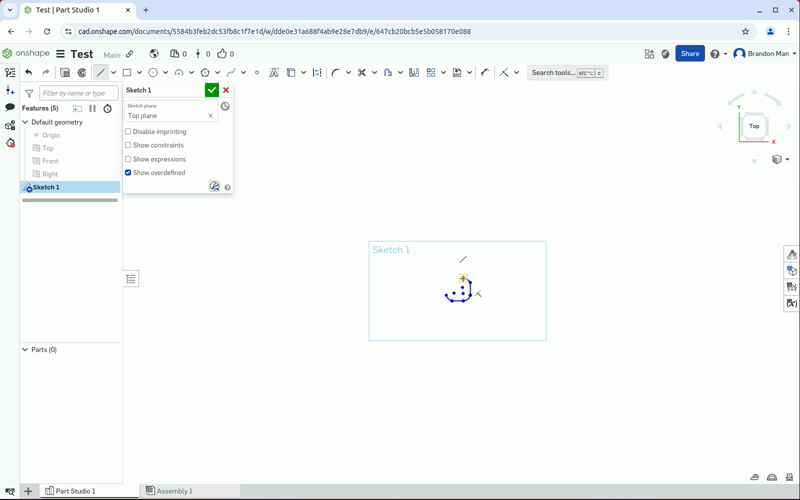
scroll(-6)
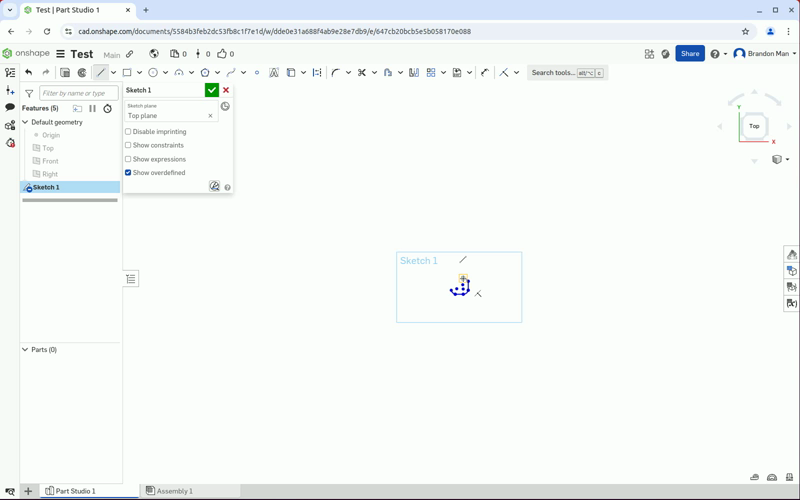
scroll(-6)
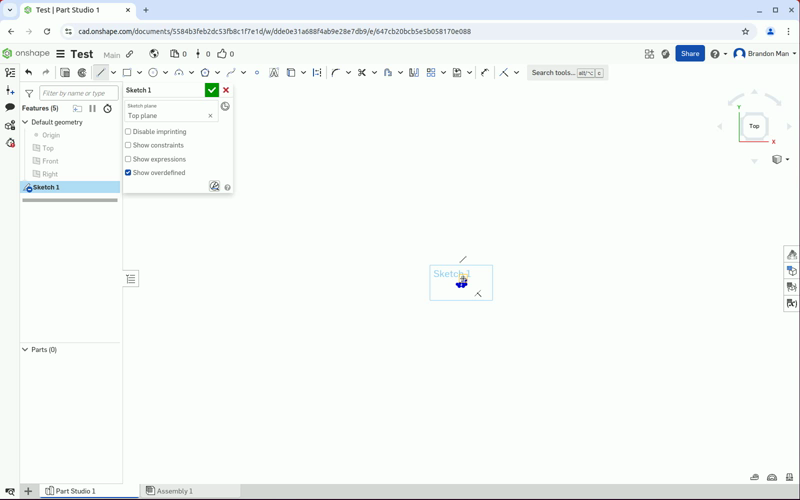
key_down(shift)
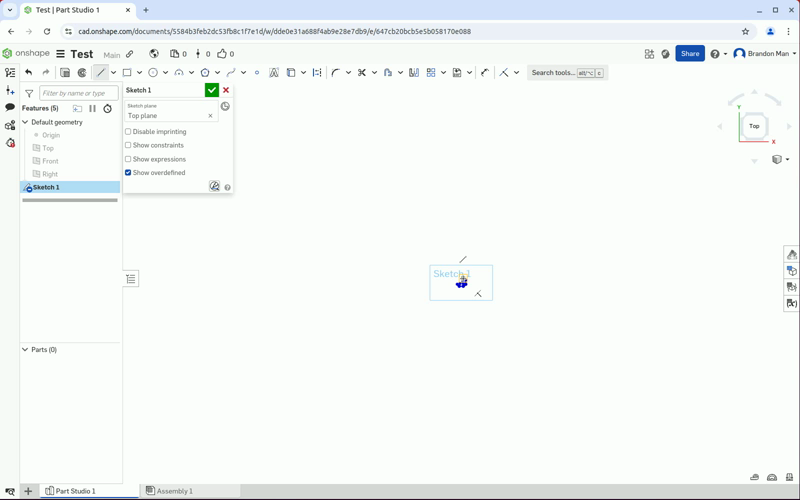
mouse_move(493, 278)
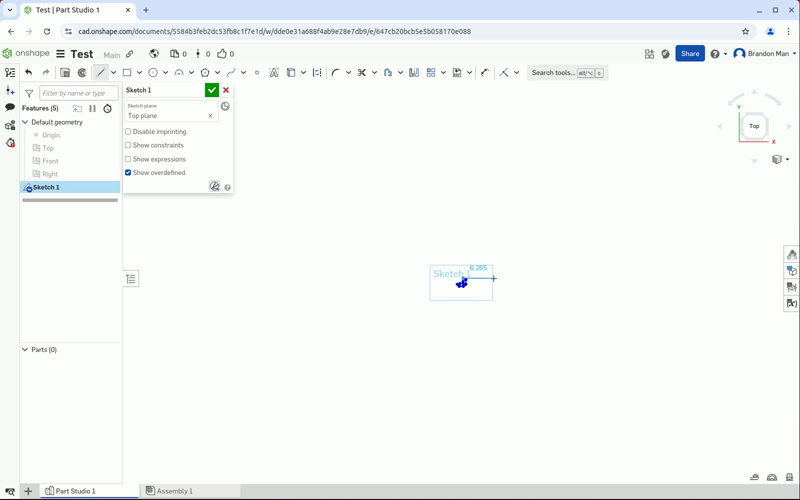
mouse_move(459, 278)
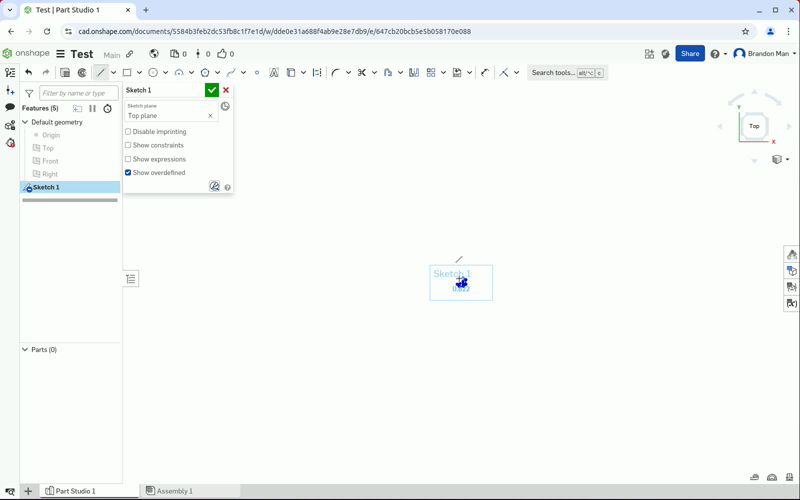
scroll(6)
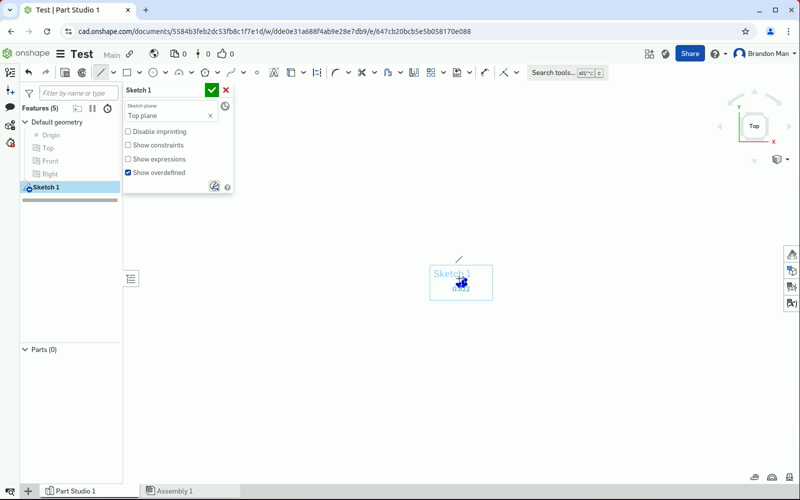
scroll(6)
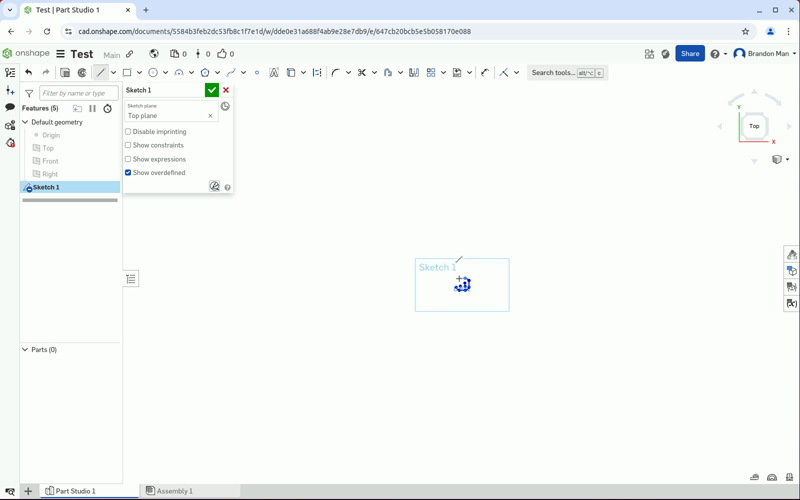
scroll(6)
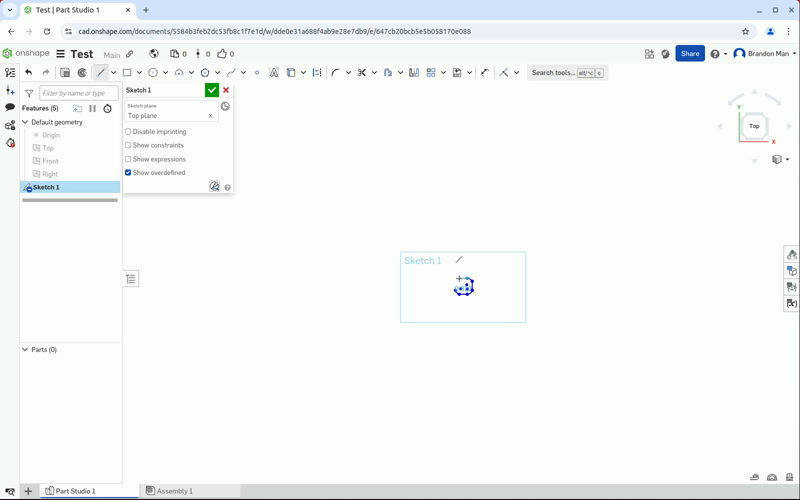
scroll(6)
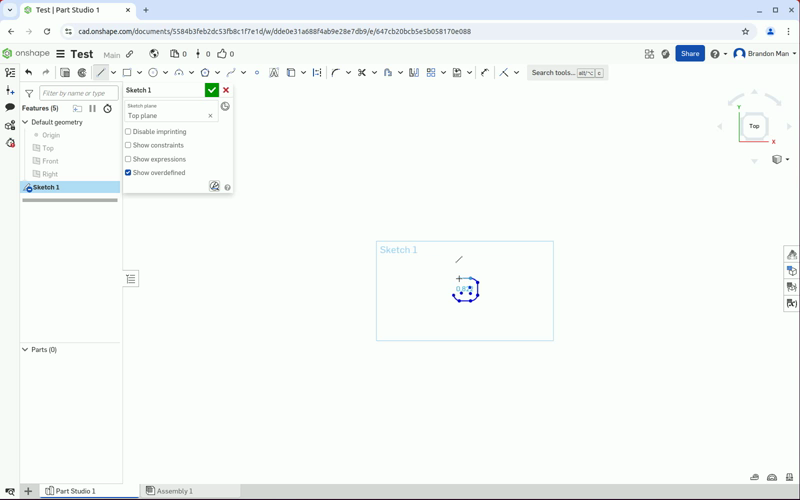
scroll(6)
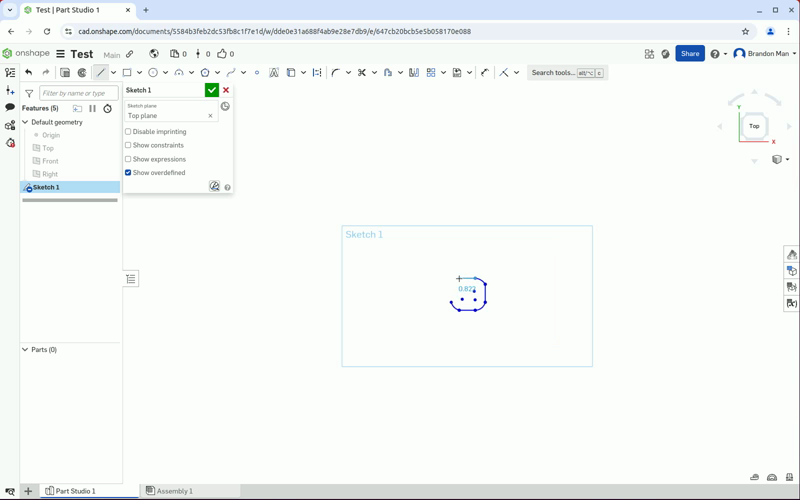
scroll(6)
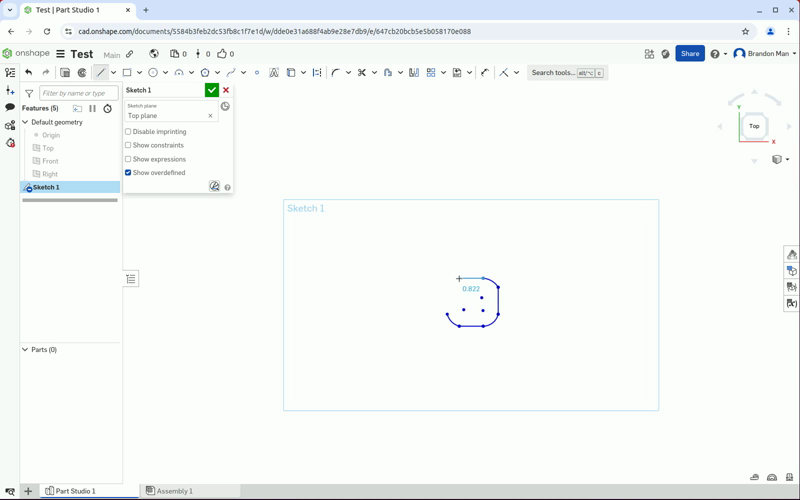
scroll(6)
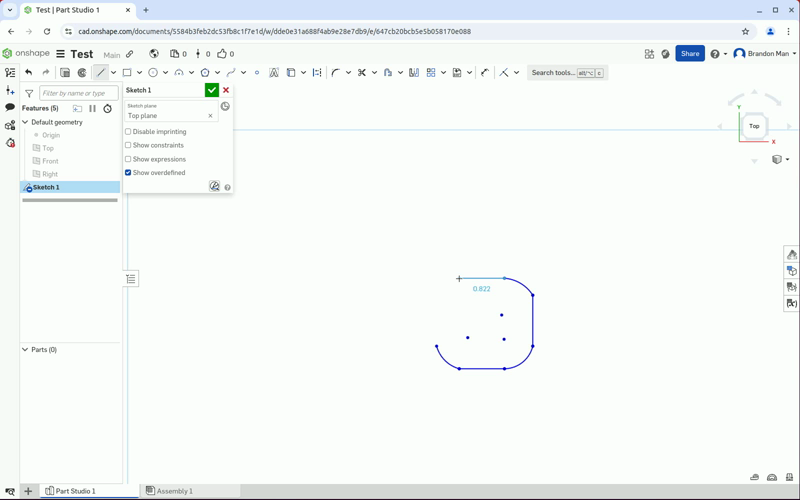
click(459, 278)
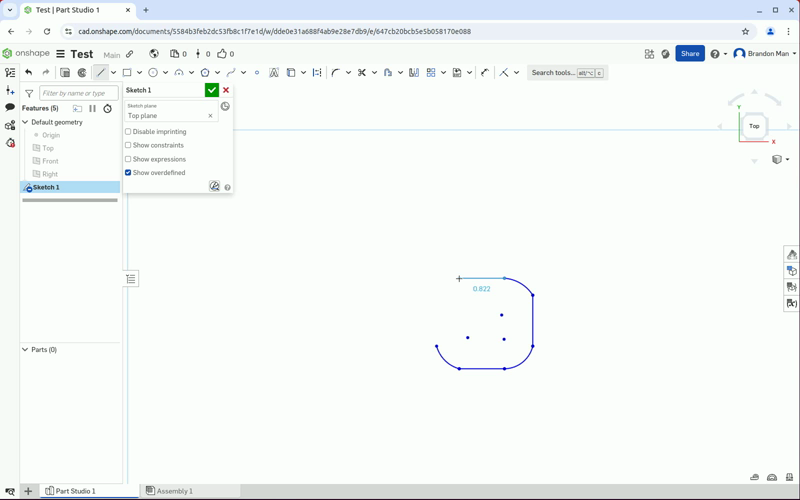
scroll(-6)
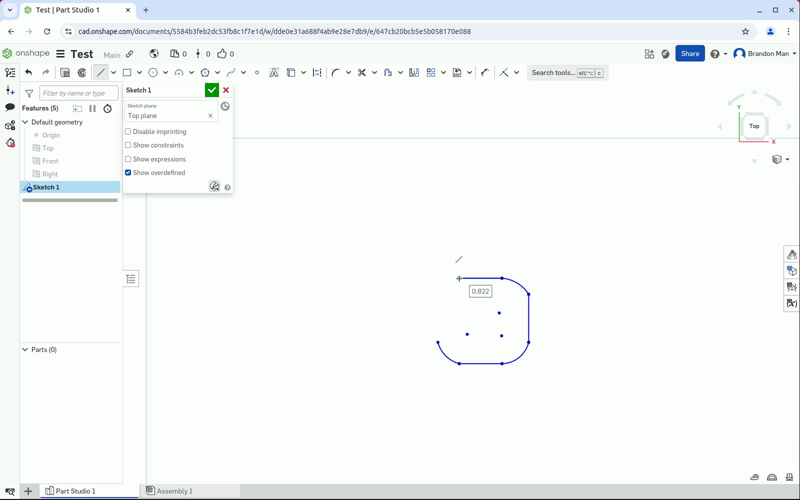
scroll(-6)
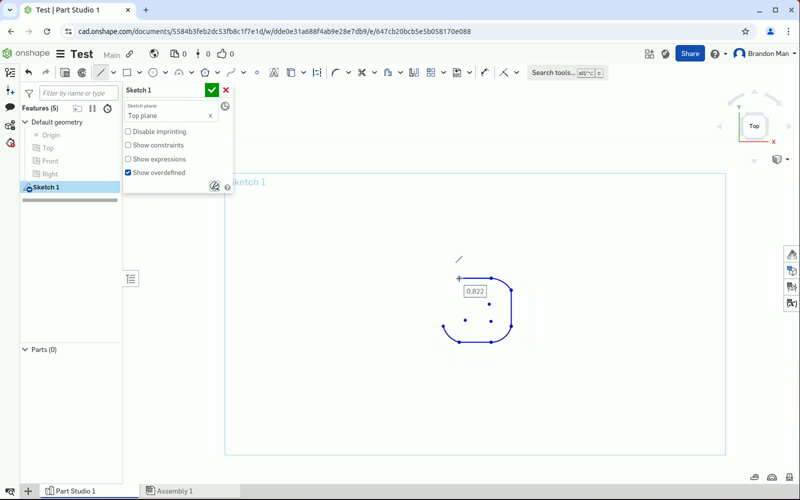
scroll(-6)
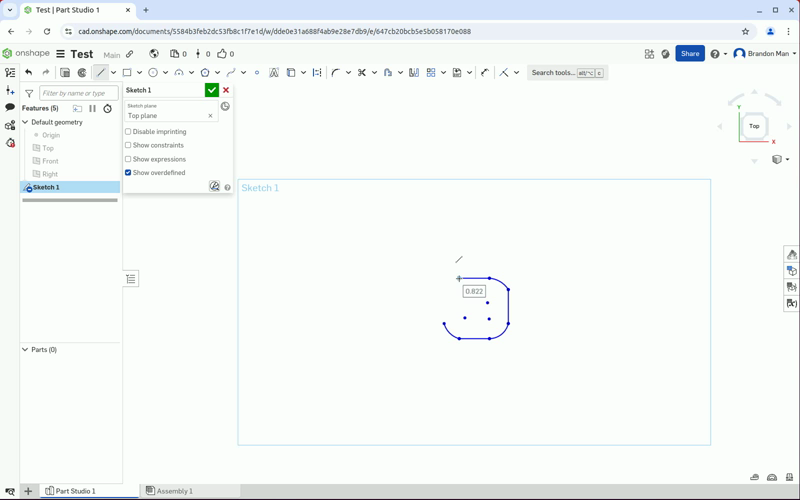
scroll(-6)
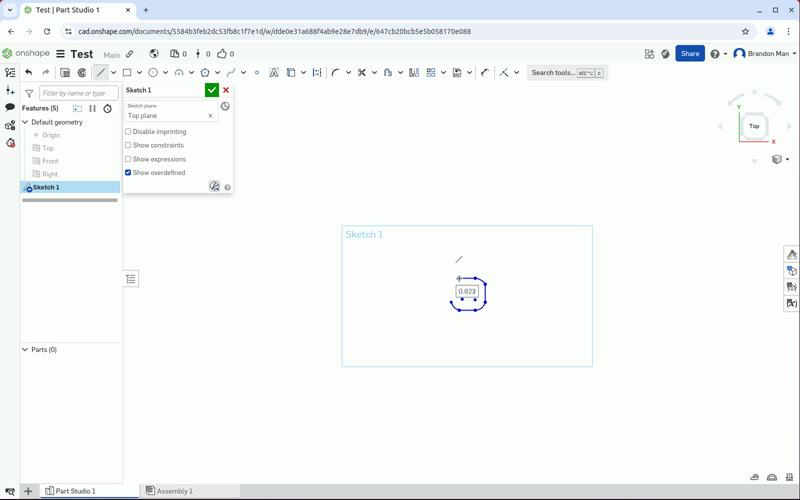
scroll(-6)
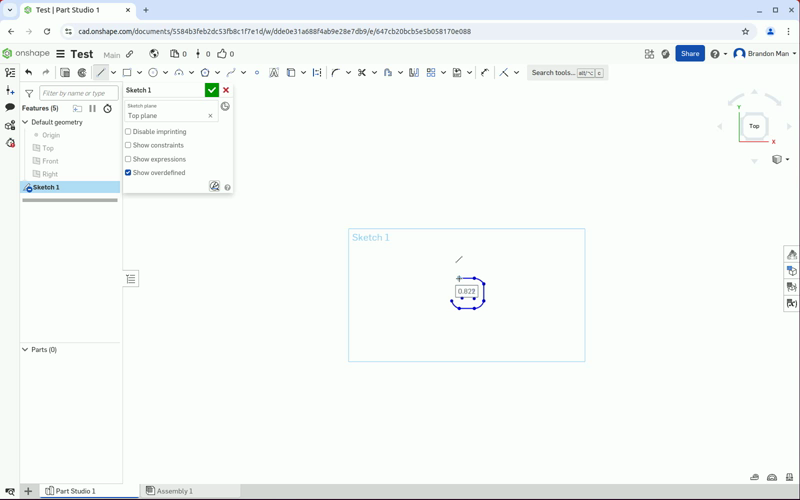
scroll(-6)
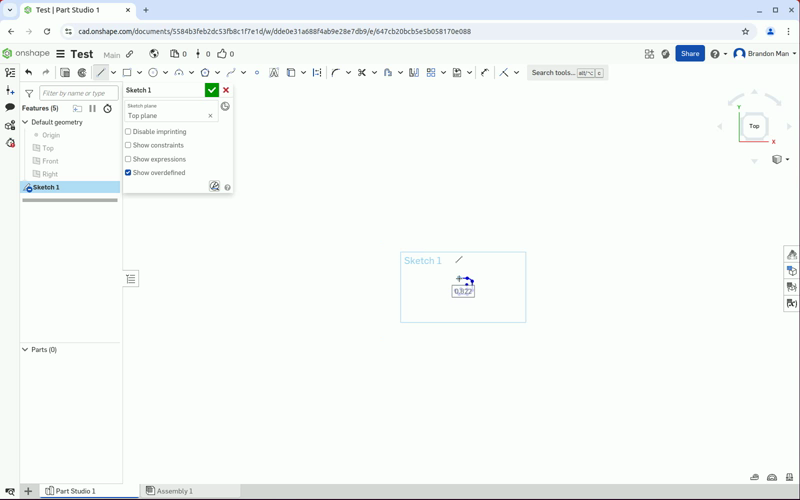
scroll(-6)
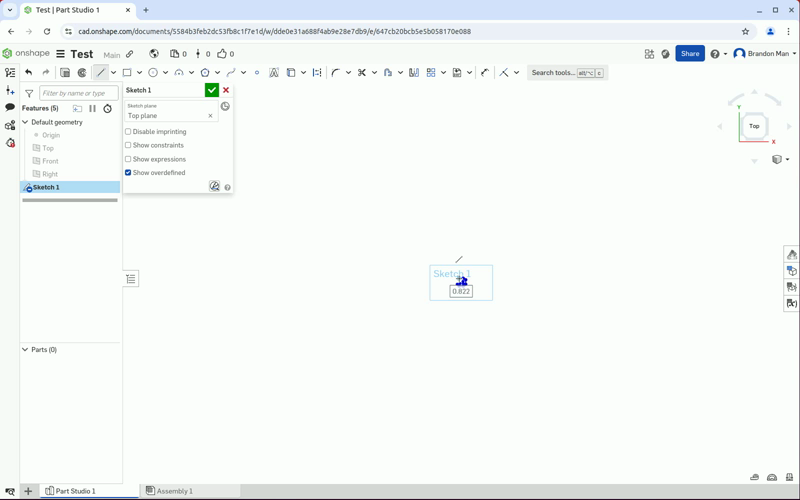
key_up(shift)
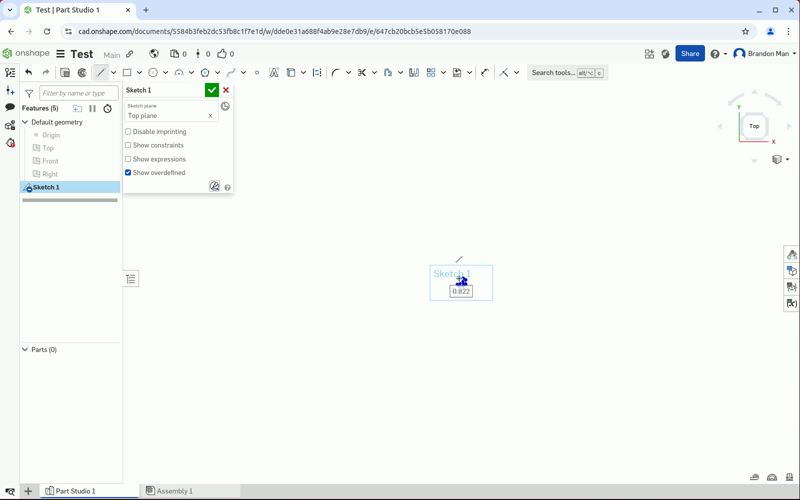
key(esc)
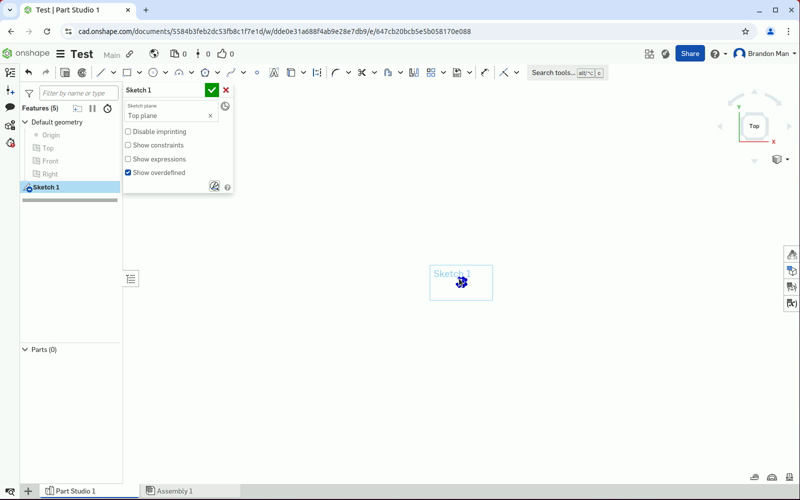
key(a)
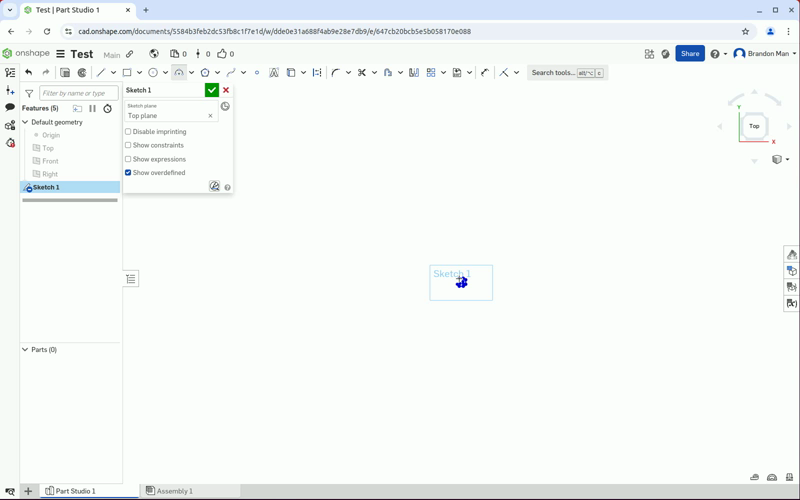
mouse_move(459, 278)
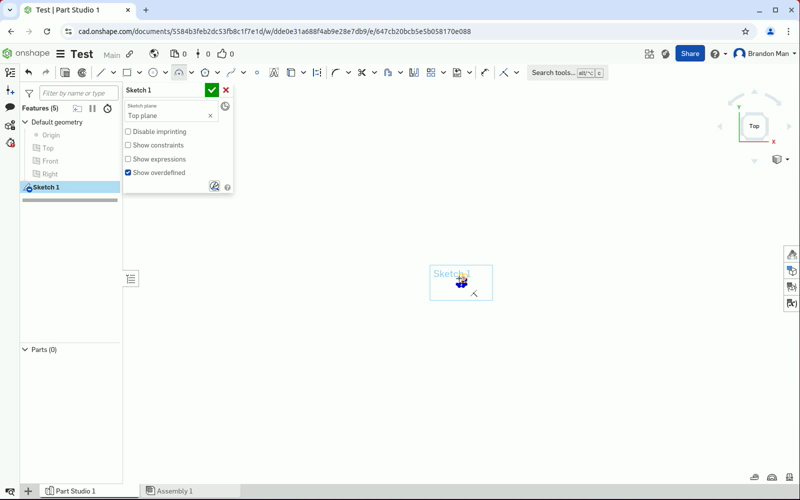
scroll(6)
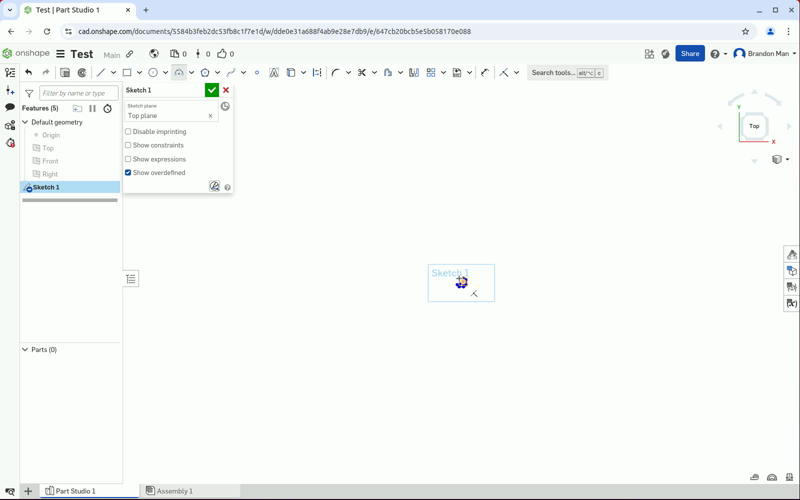
scroll(6)
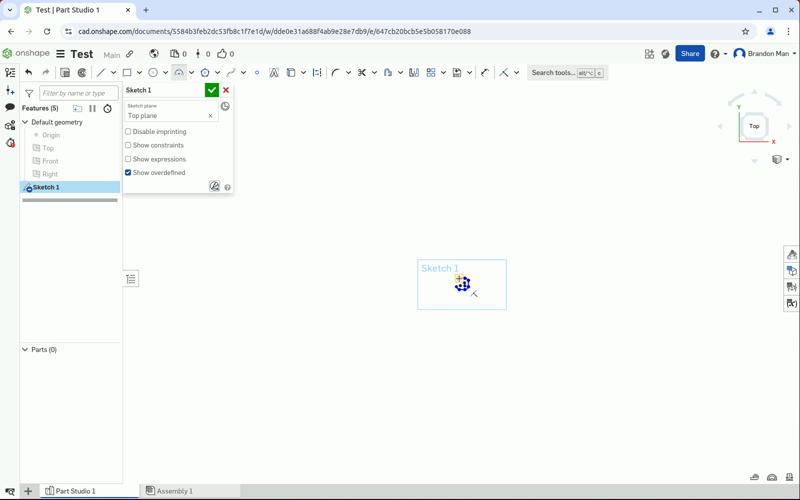
scroll(6)
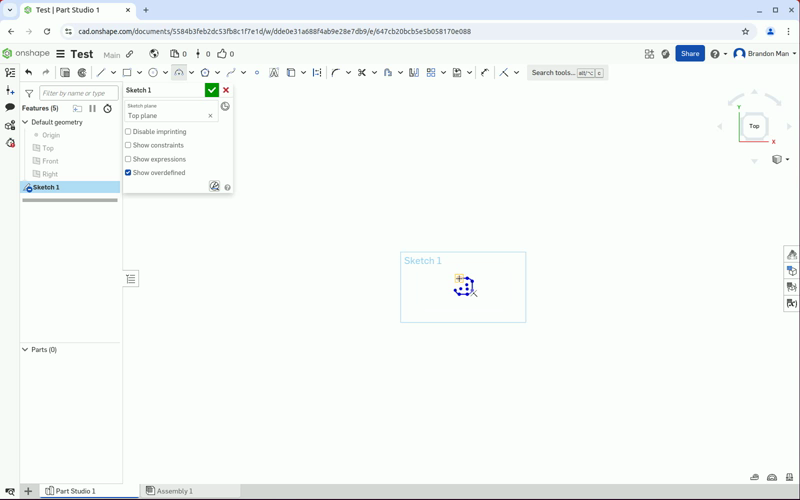
scroll(6)
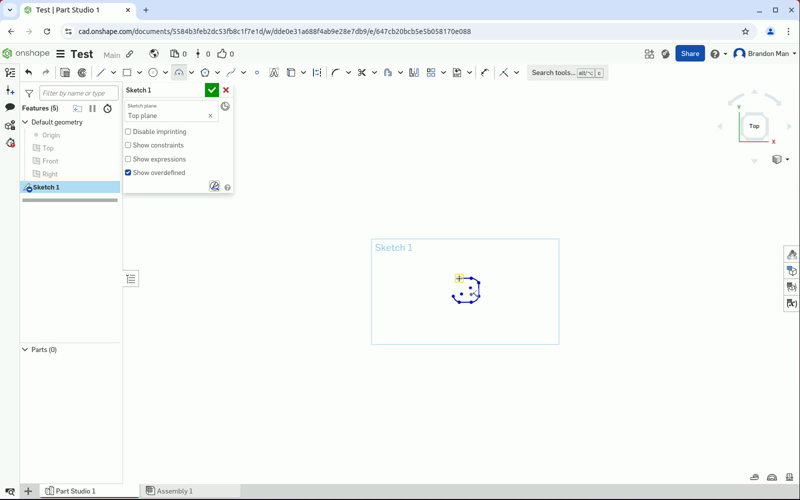
scroll(6)
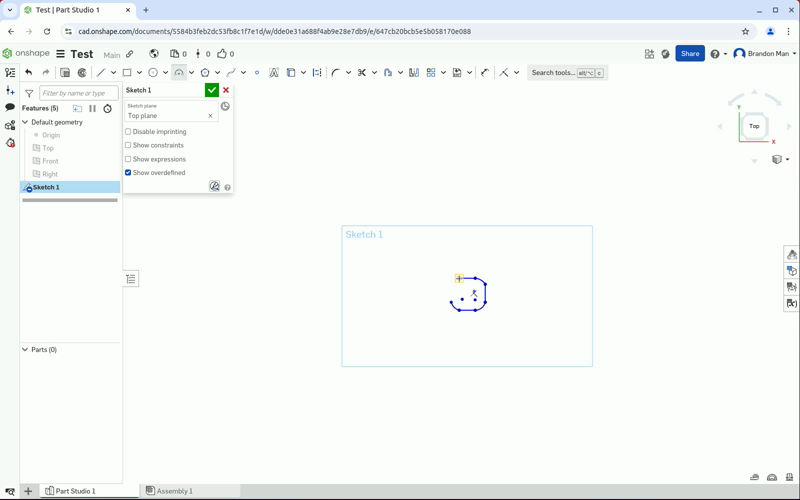
scroll(6)
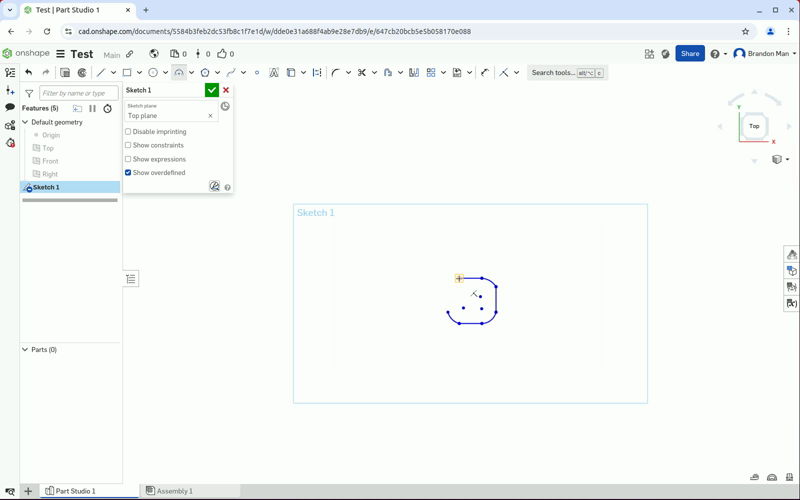
scroll(6)
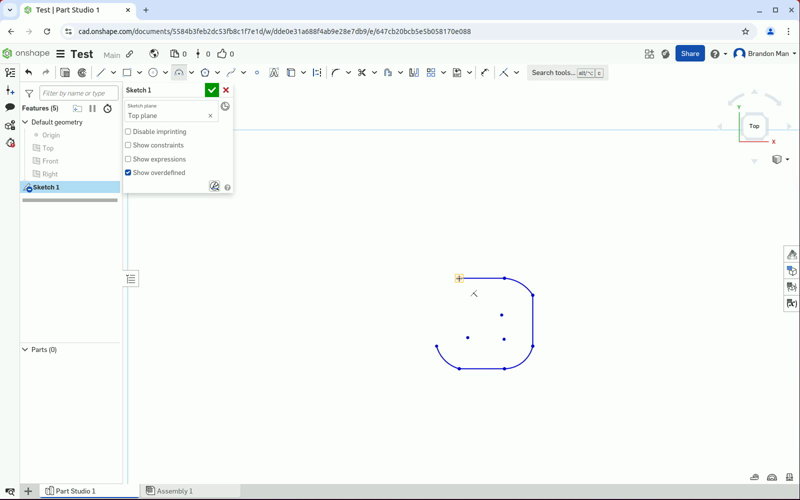
click(459, 278)
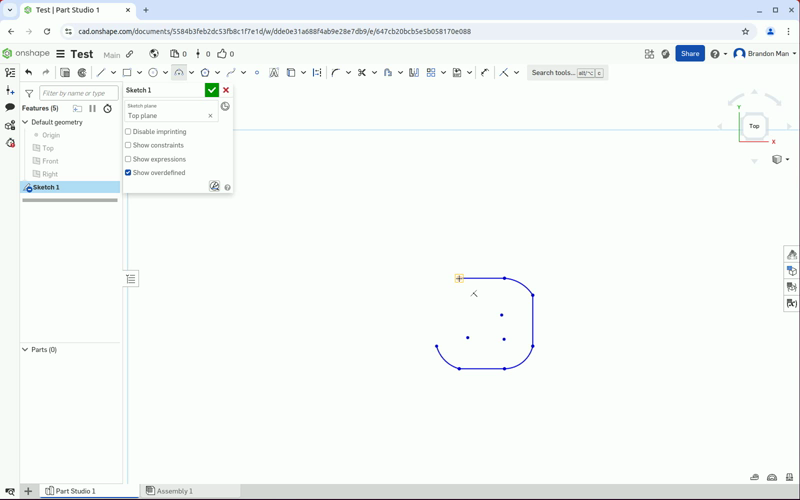
scroll(-6)
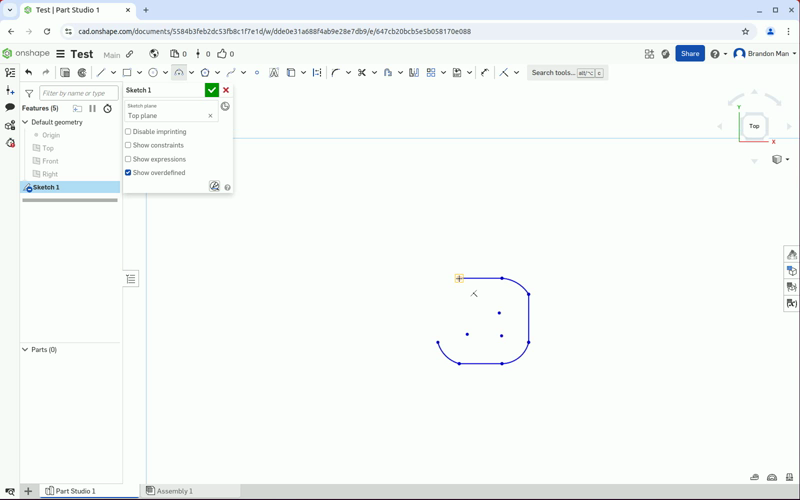
scroll(-6)
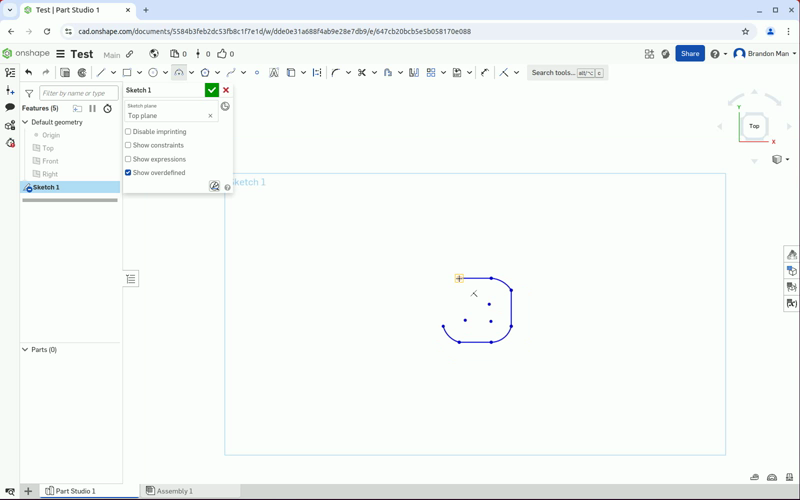
scroll(-6)
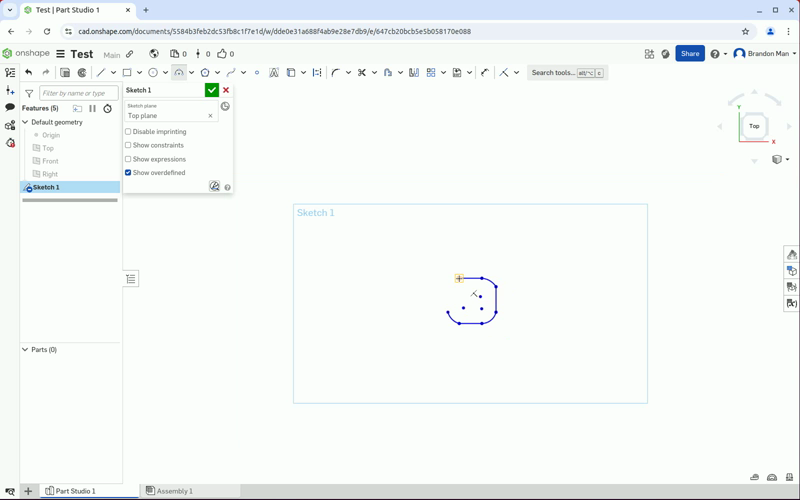
scroll(-6)
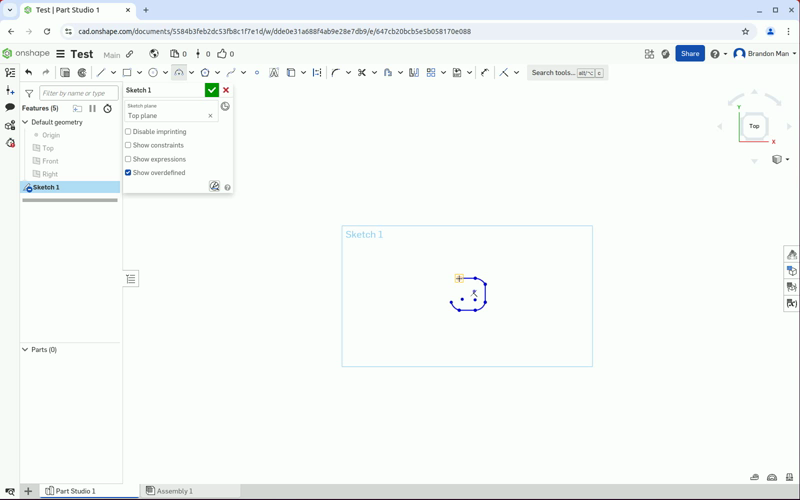
scroll(-6)
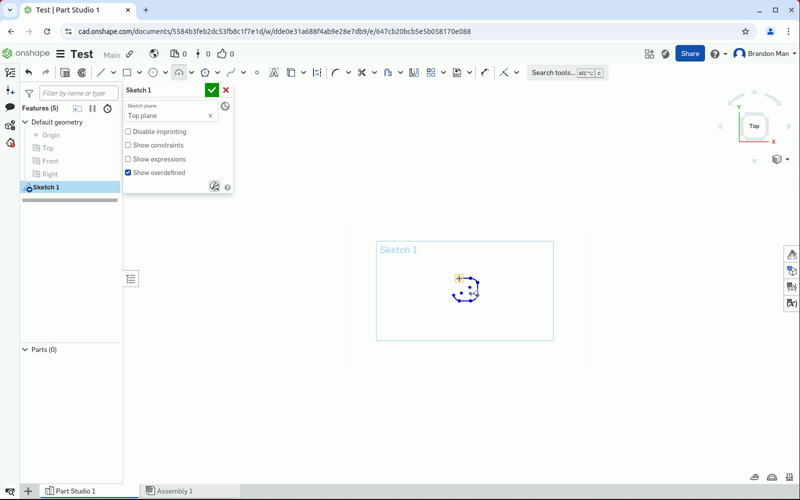
scroll(-6)
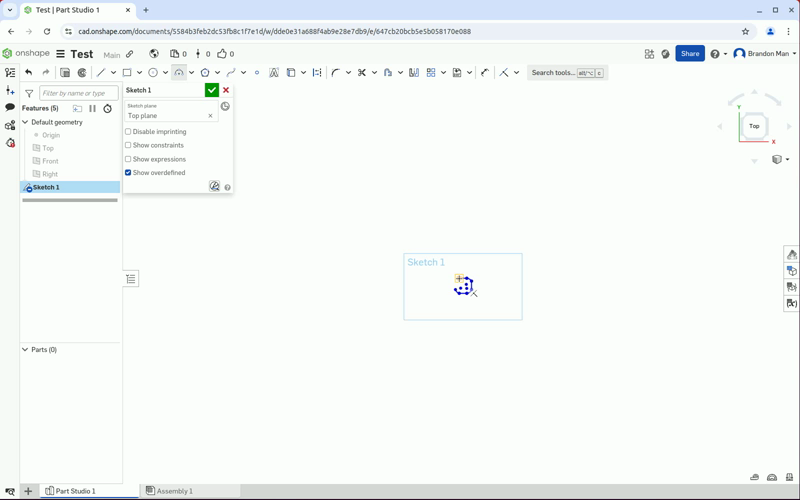
scroll(-6)
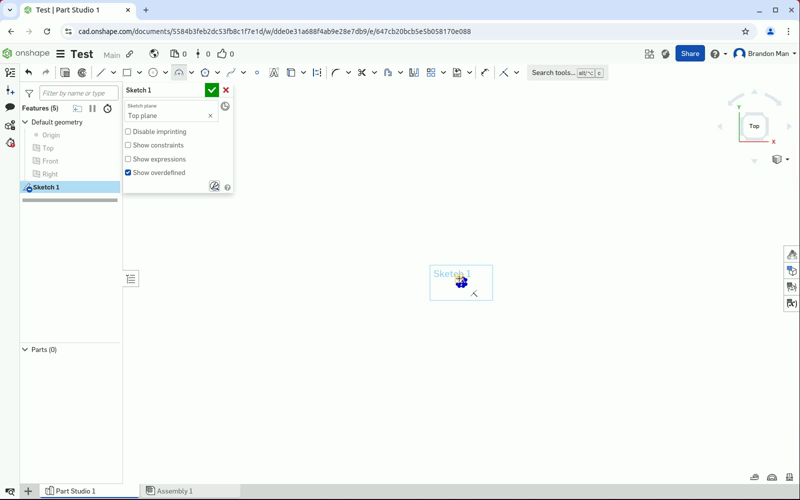
key_down(shift)
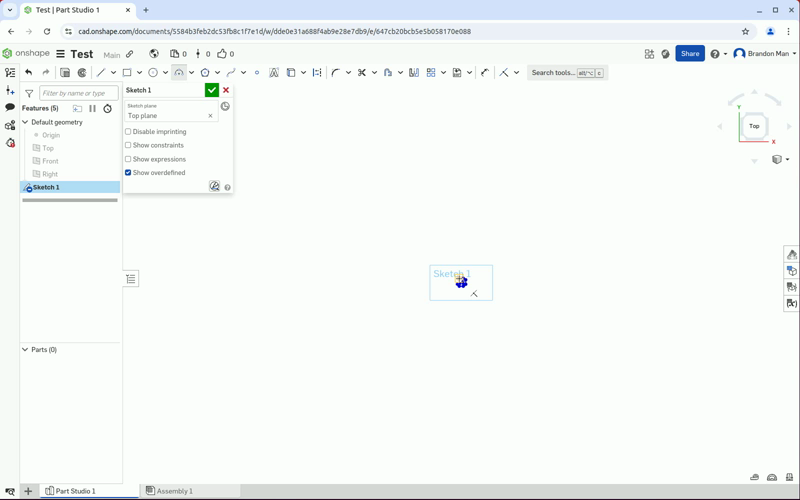
mouse_move(457, 279)
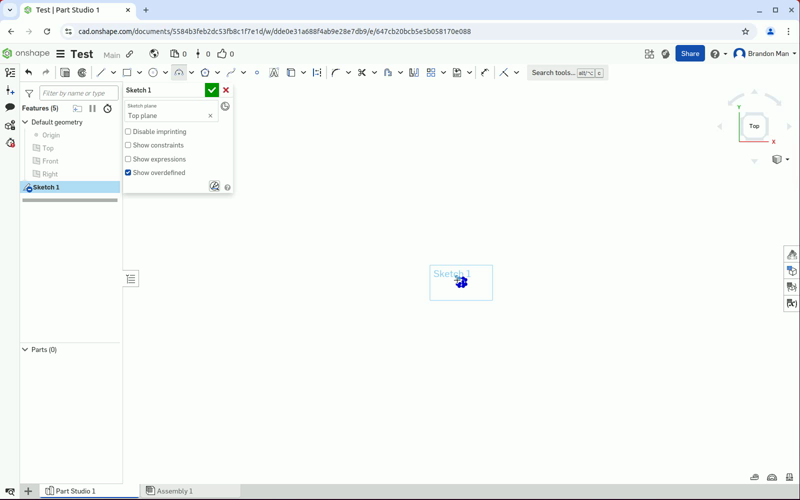
scroll(6)
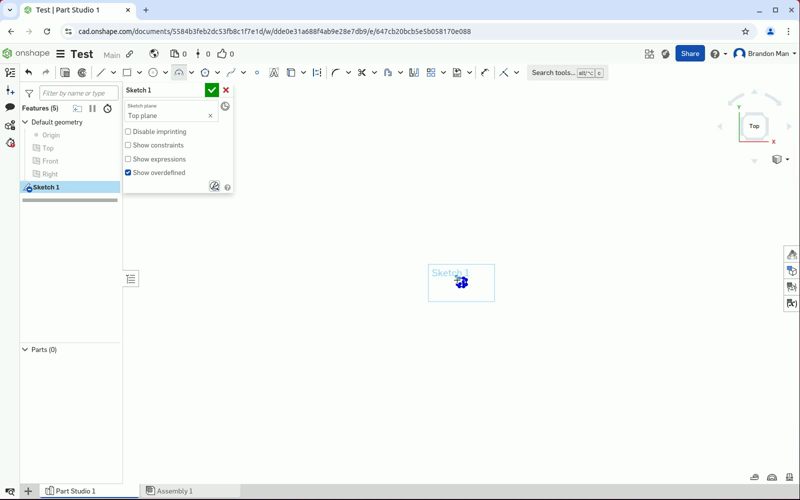
scroll(6)
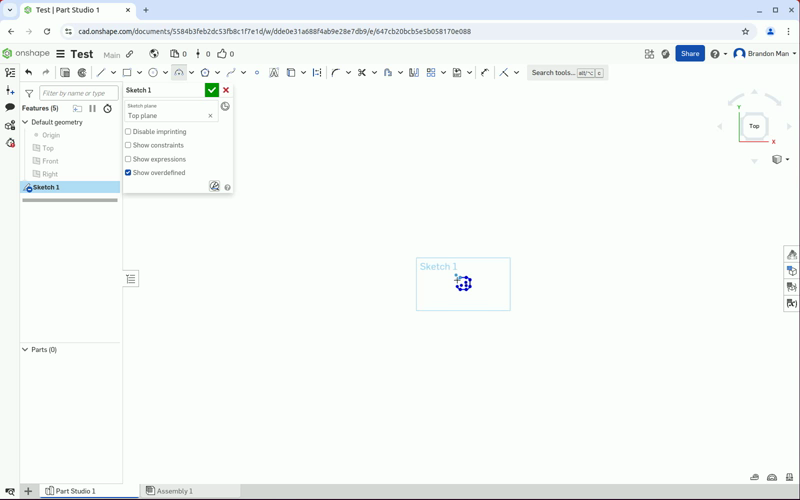
scroll(6)
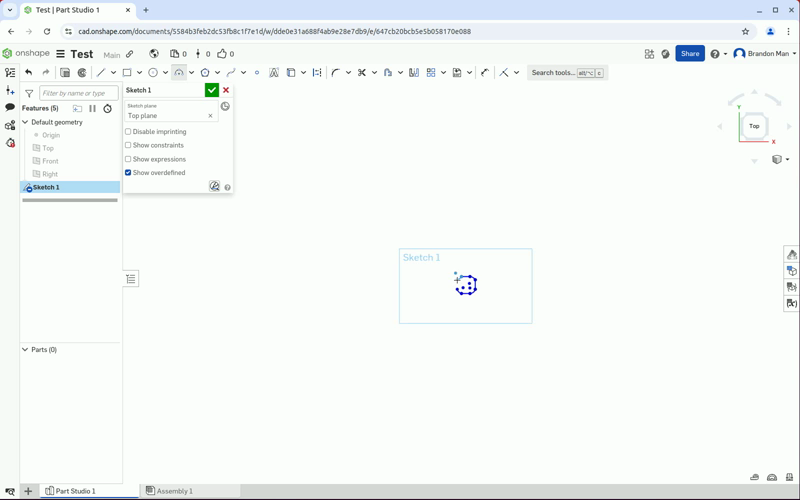
scroll(6)
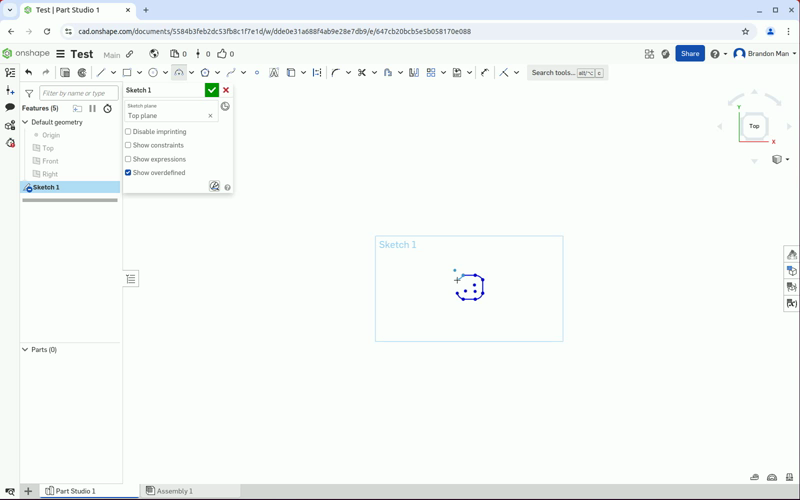
scroll(6)
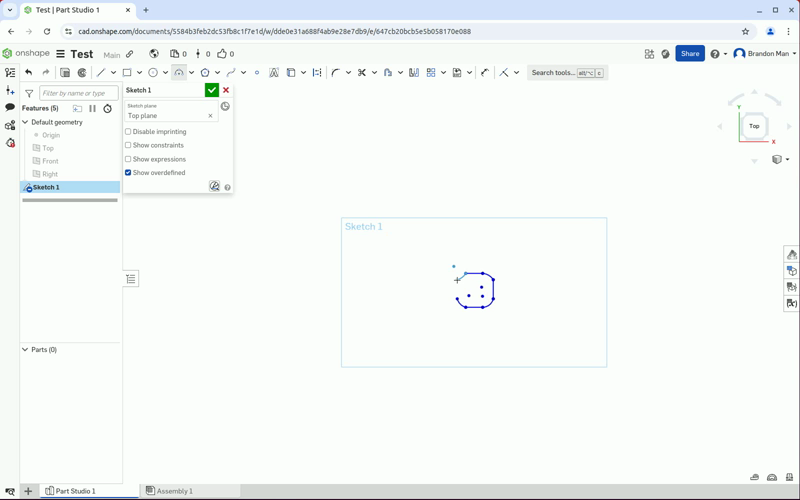
scroll(6)
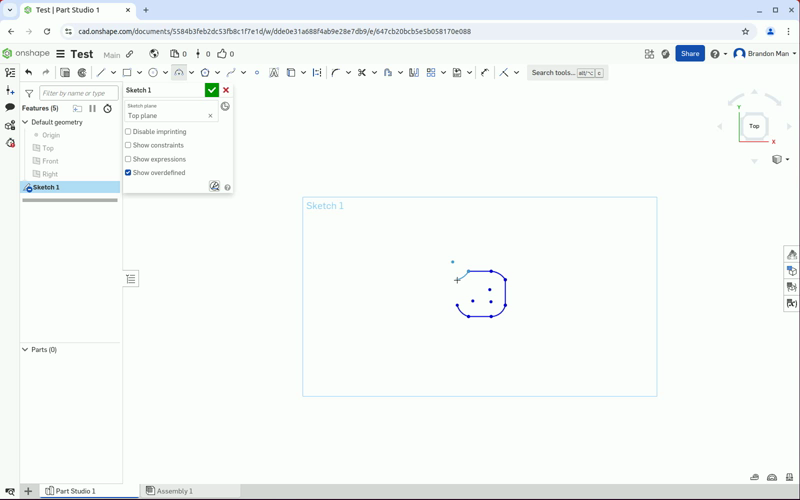
scroll(6)
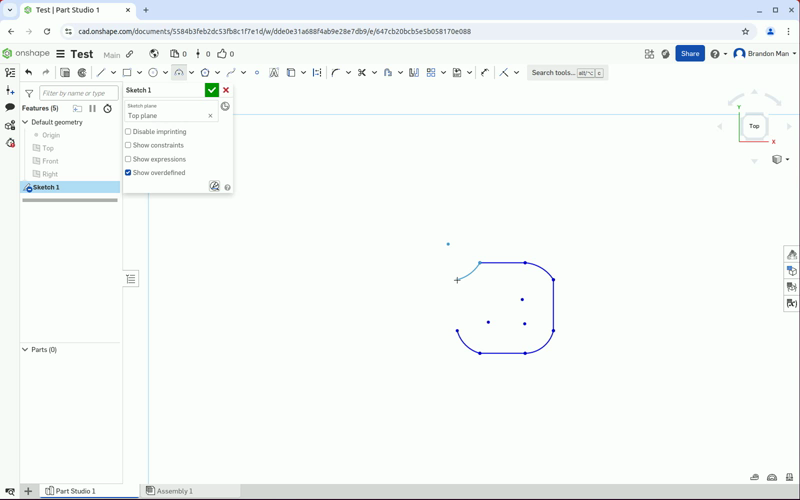
click(457, 279)
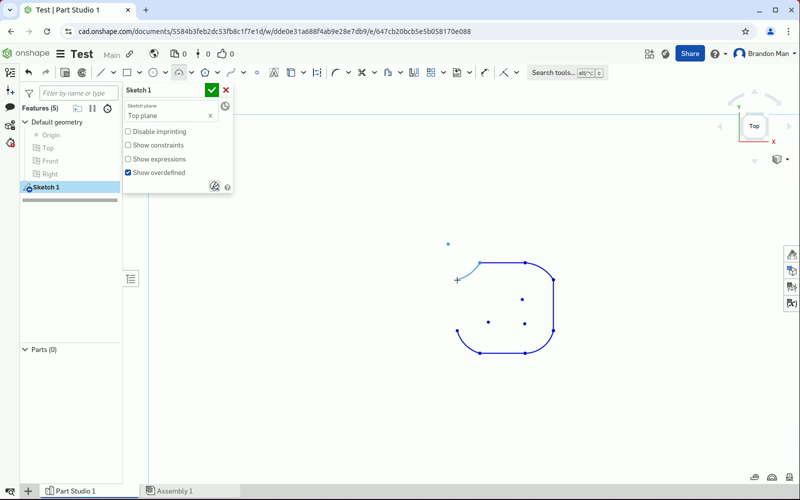
scroll(-6)
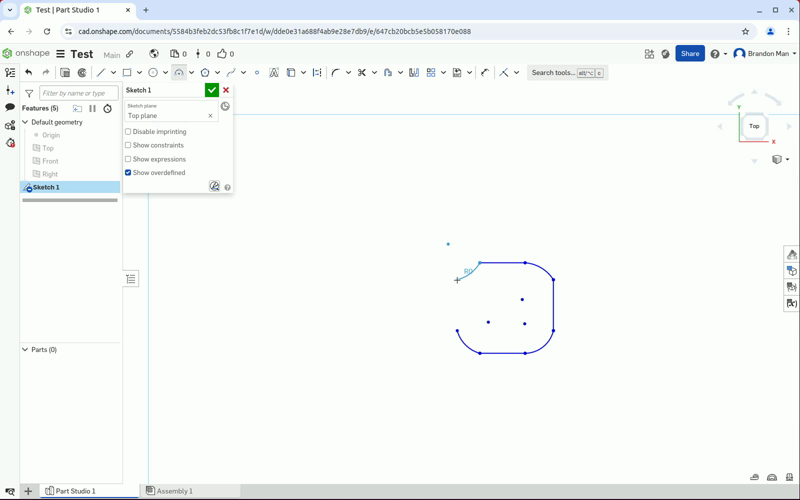
scroll(-6)
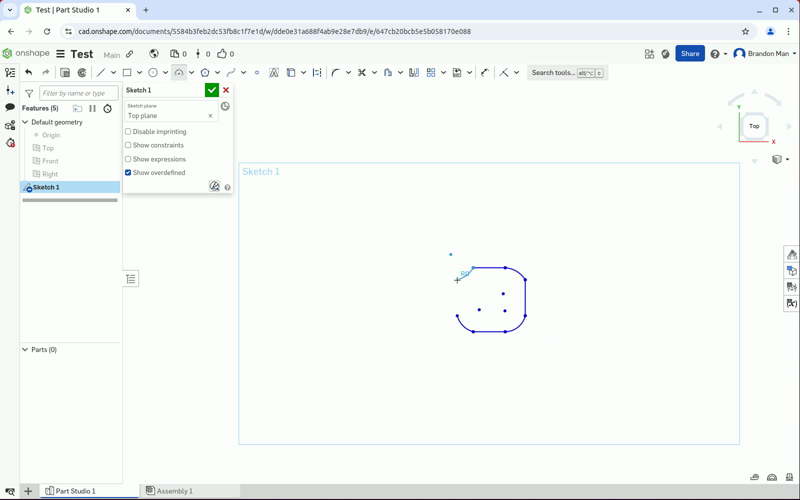
scroll(-6)
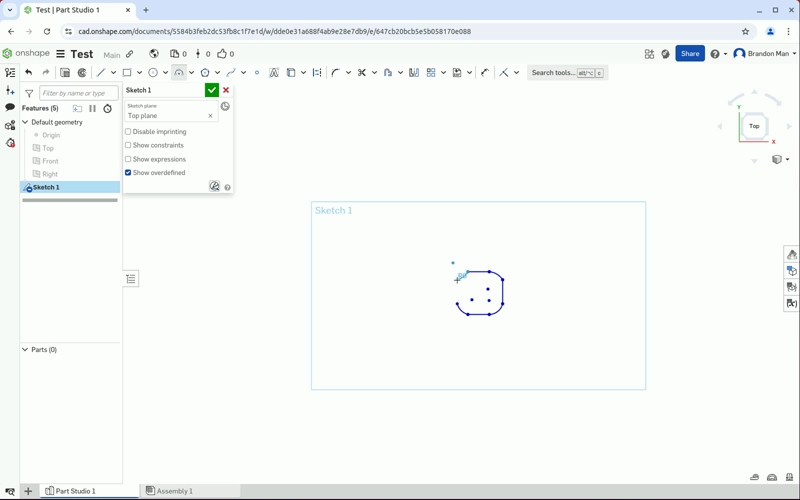
scroll(-6)
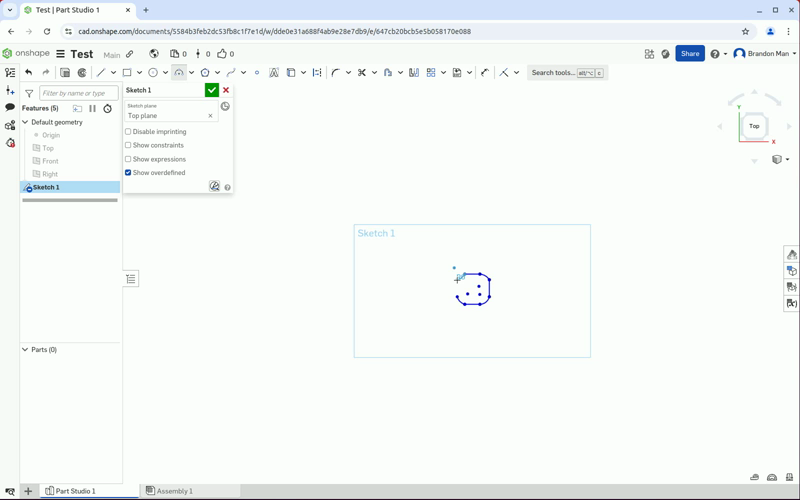
scroll(-6)
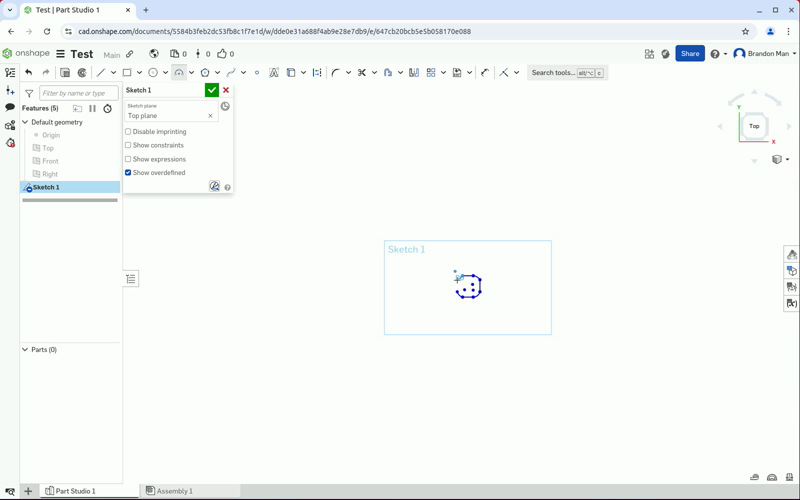
scroll(-6)
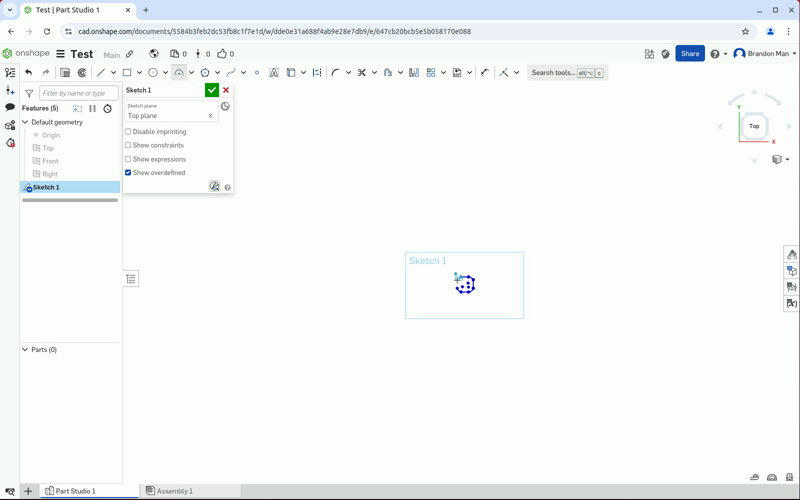
scroll(-6)
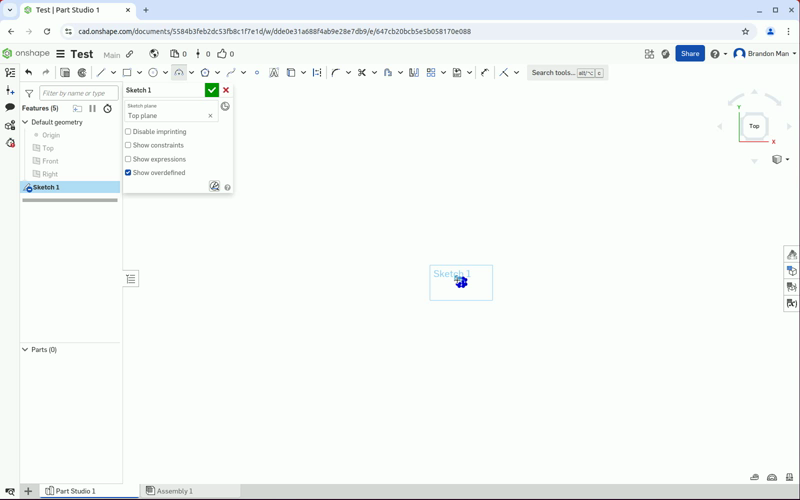
mouse_move(458, 278)
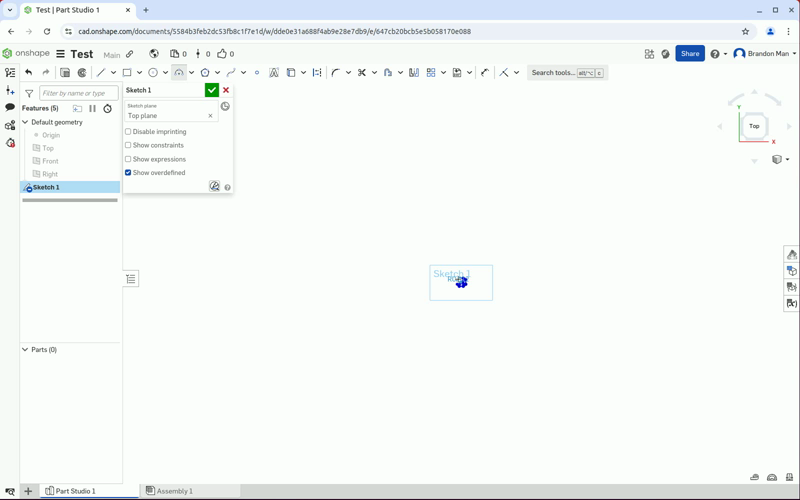
scroll(6)
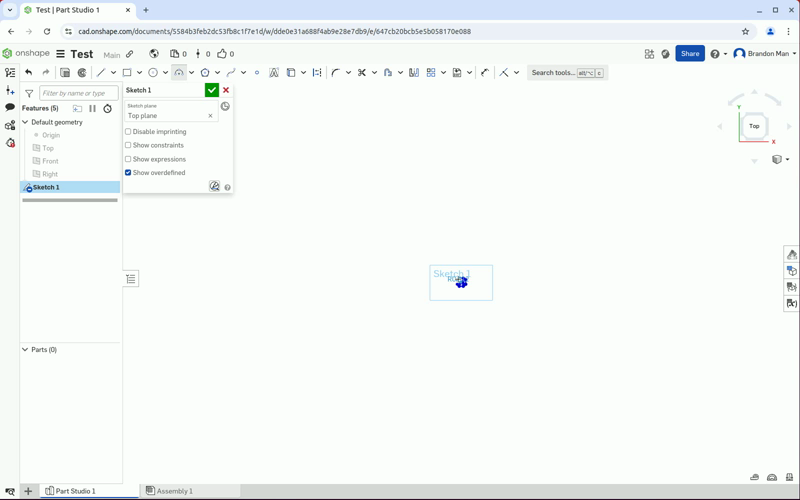
scroll(6)
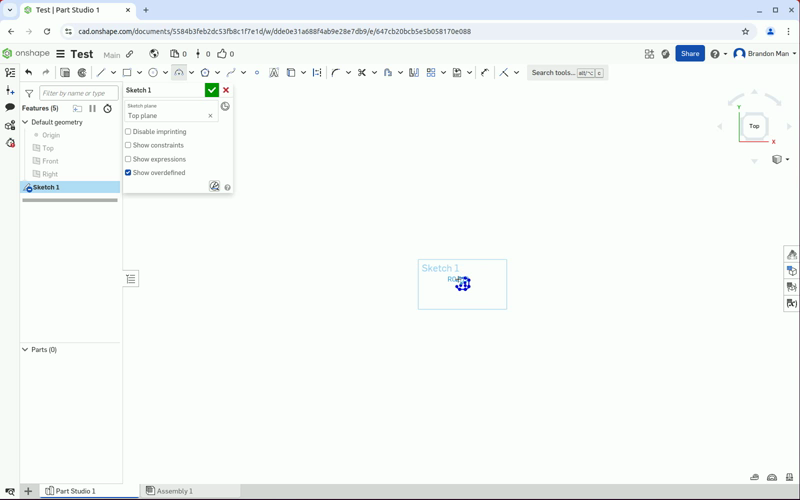
scroll(6)
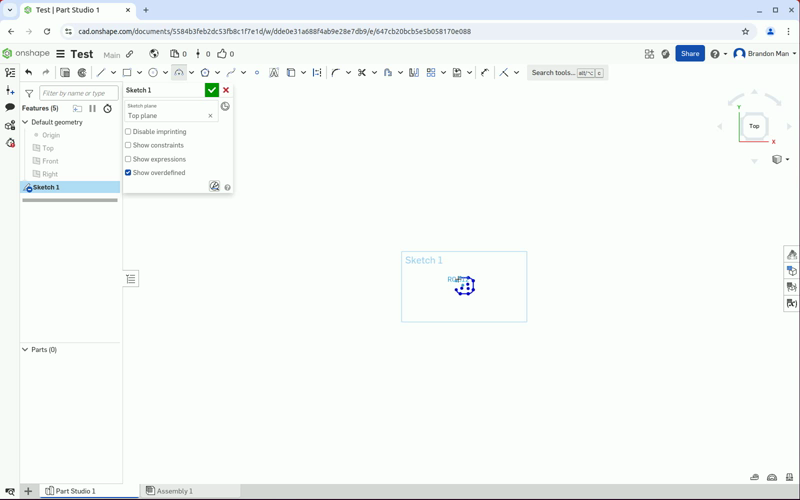
scroll(6)
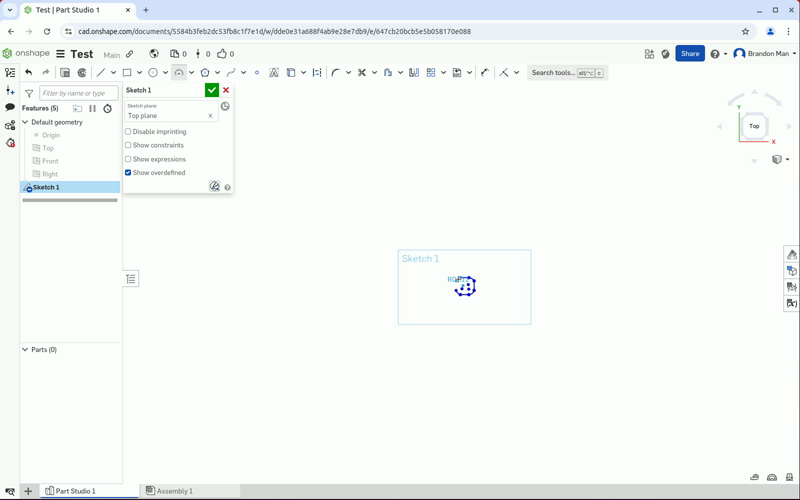
scroll(6)
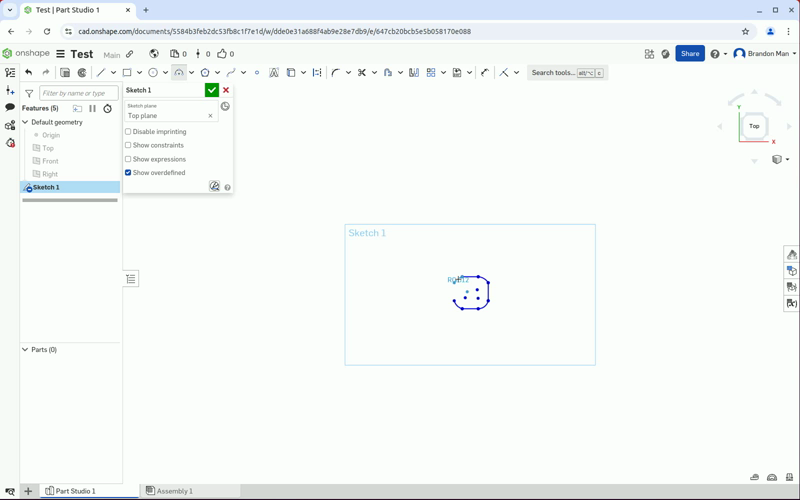
scroll(6)
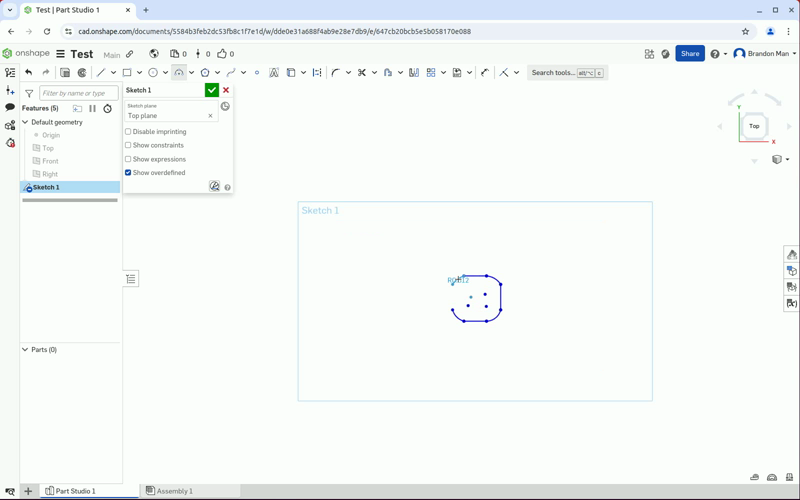
scroll(6)
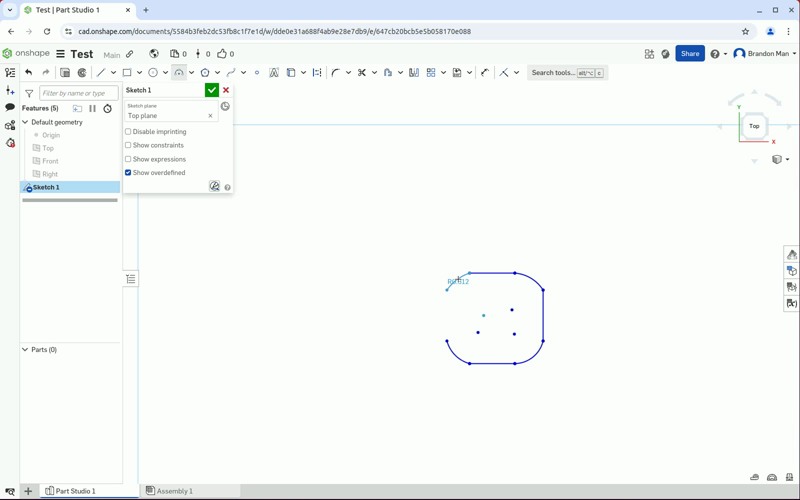
click(458, 278)
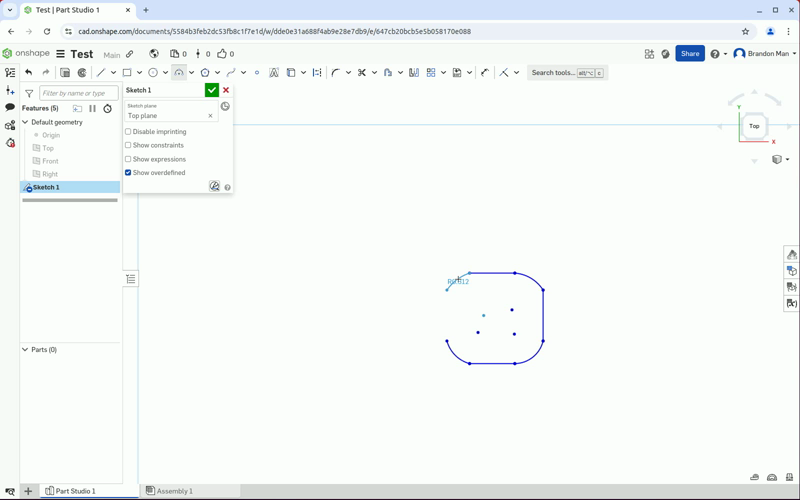
scroll(-6)
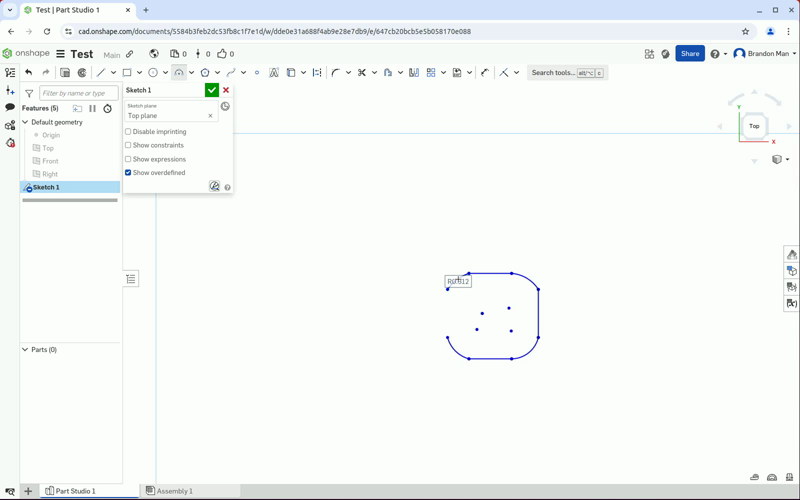
scroll(-6)
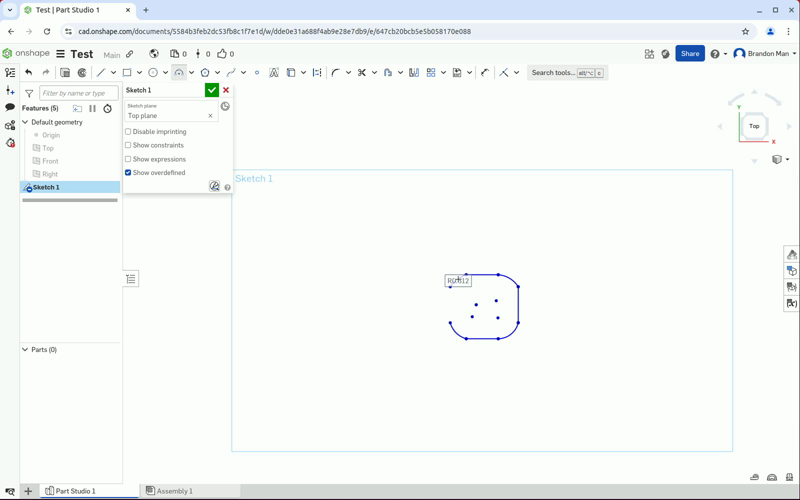
scroll(-6)
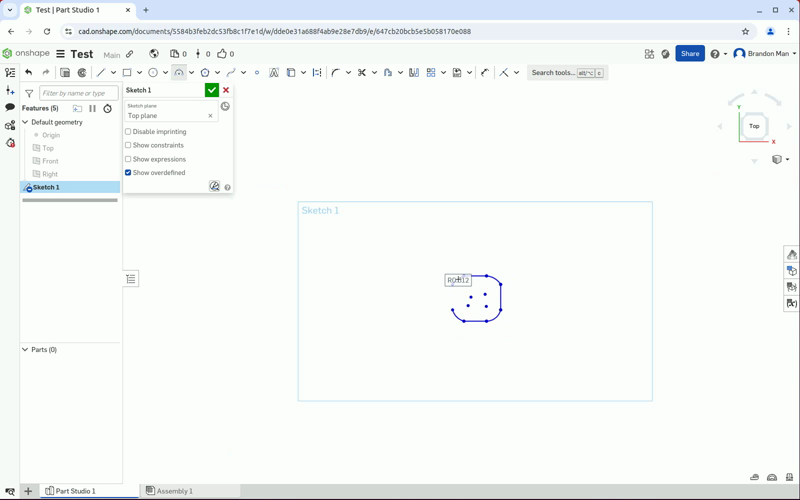
scroll(-6)
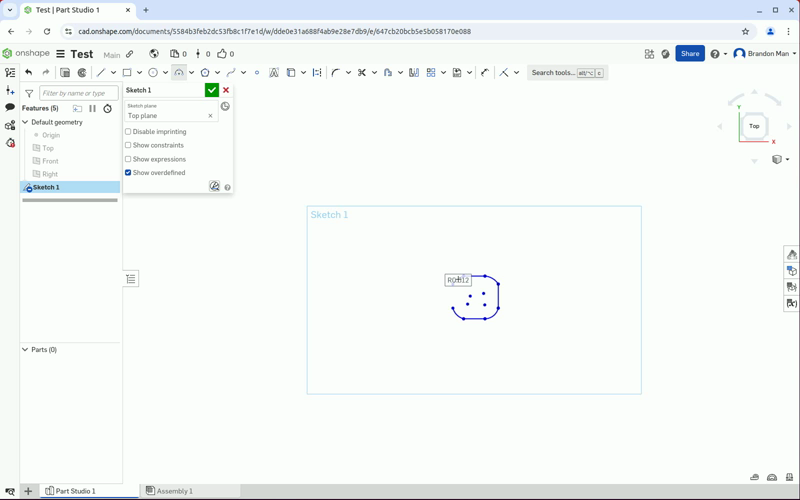
scroll(-6)
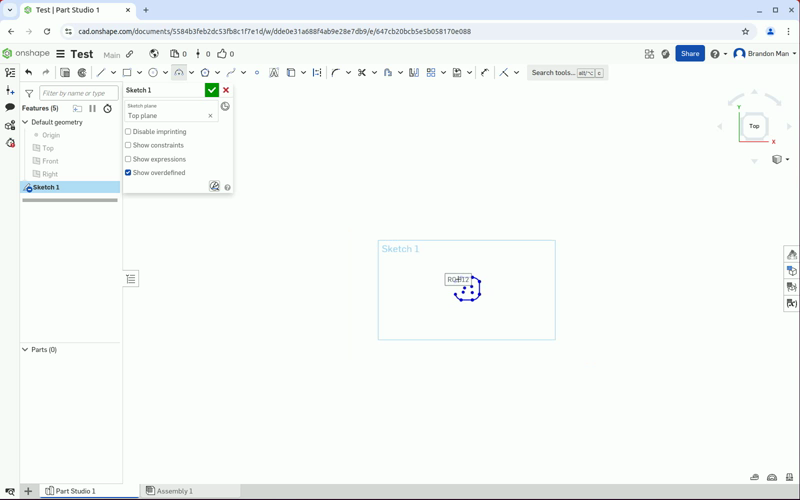
scroll(-6)
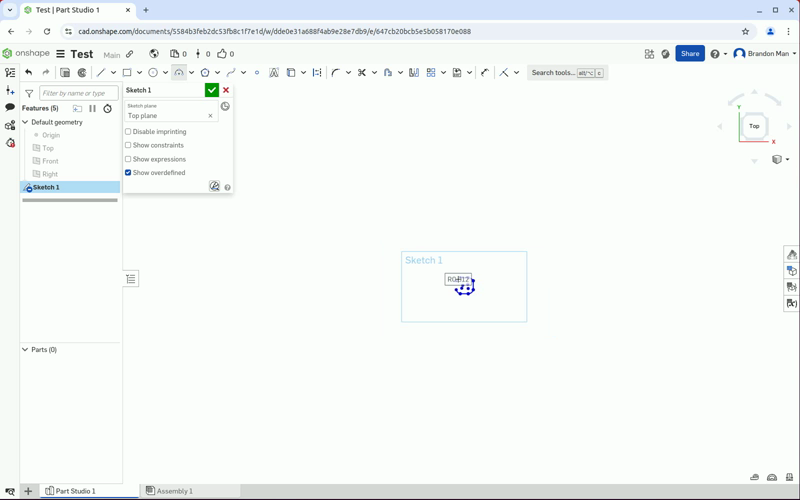
scroll(-6)
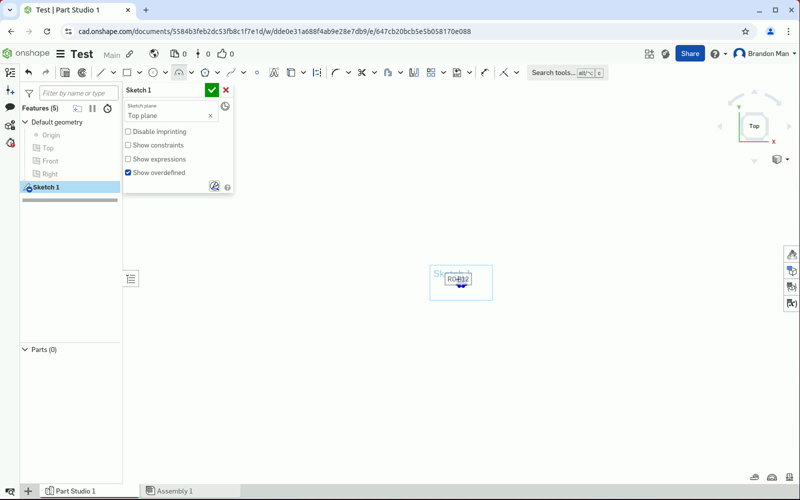
key_up(shift)
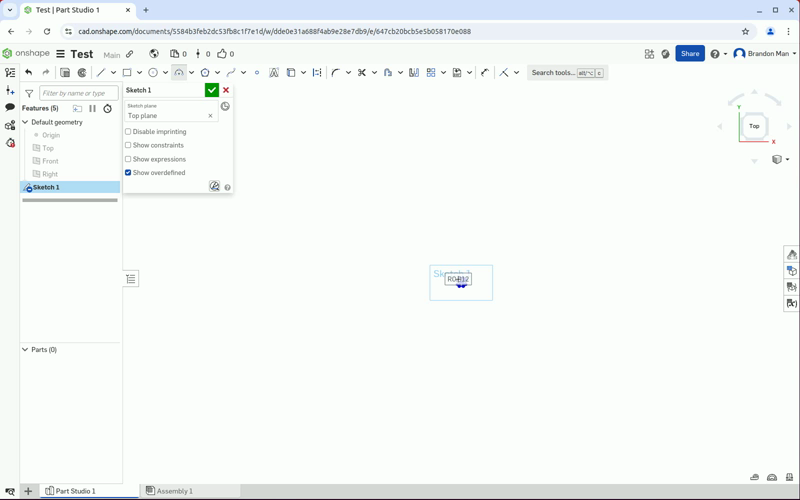
key(esc)
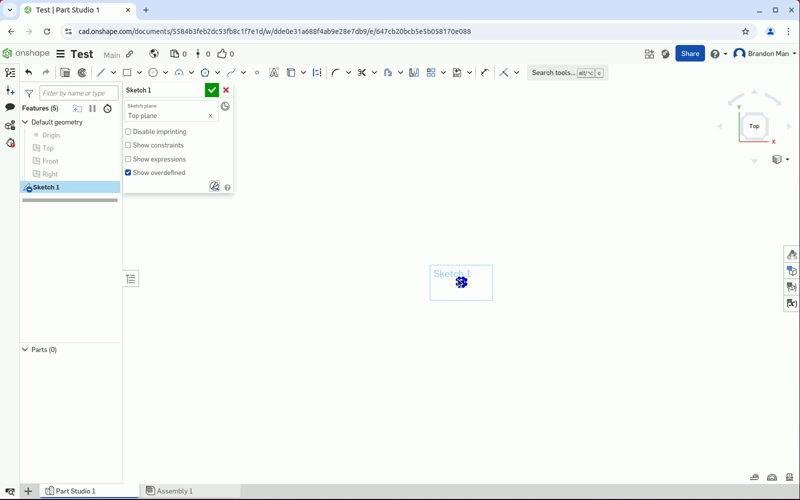
key(l)
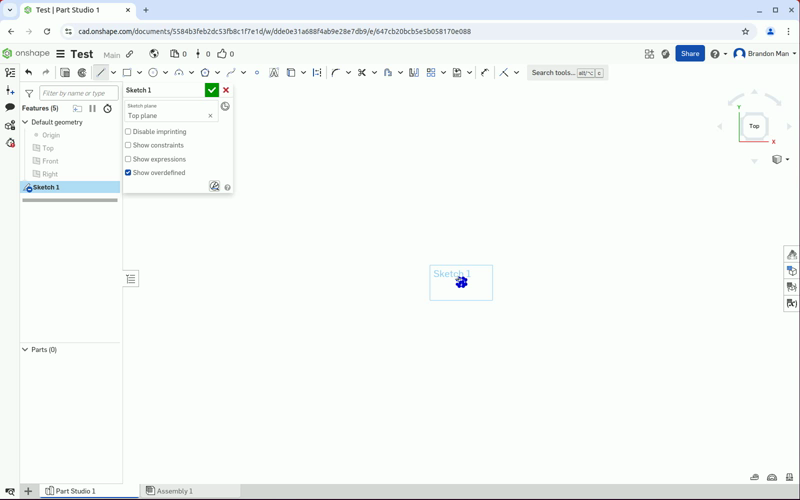
mouse_move(457, 279)
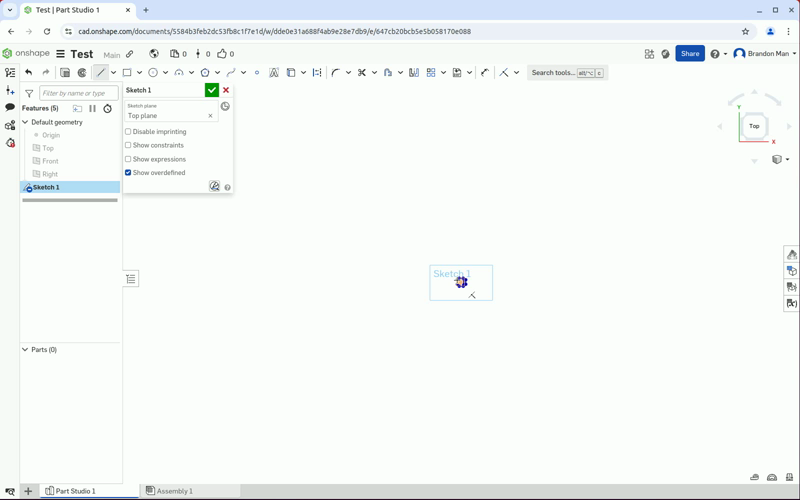
scroll(6)
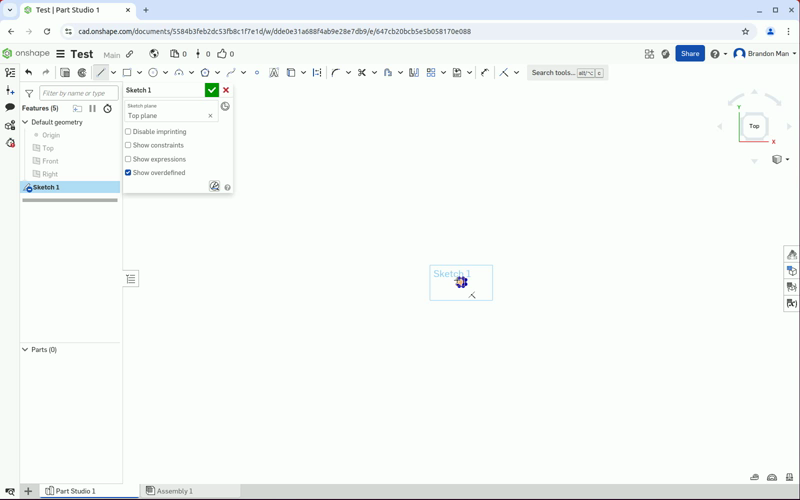
scroll(6)
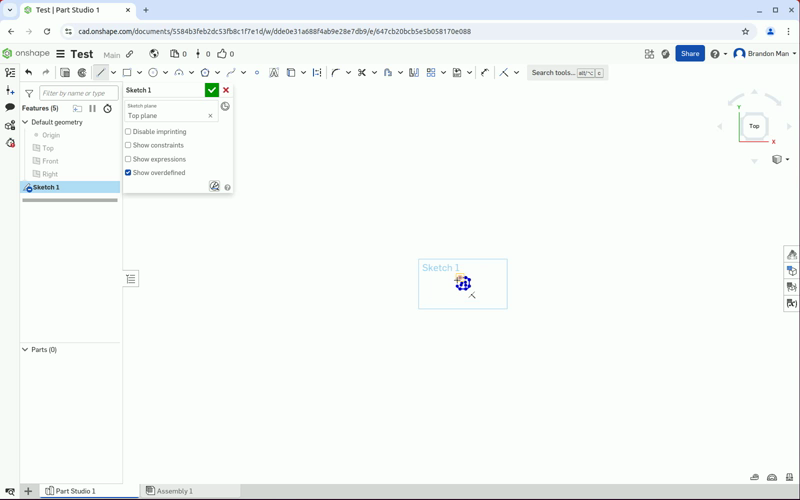
scroll(6)
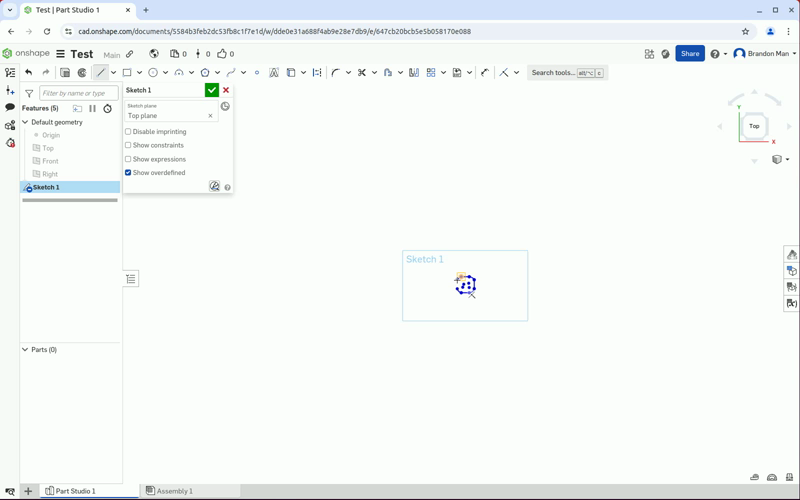
scroll(6)
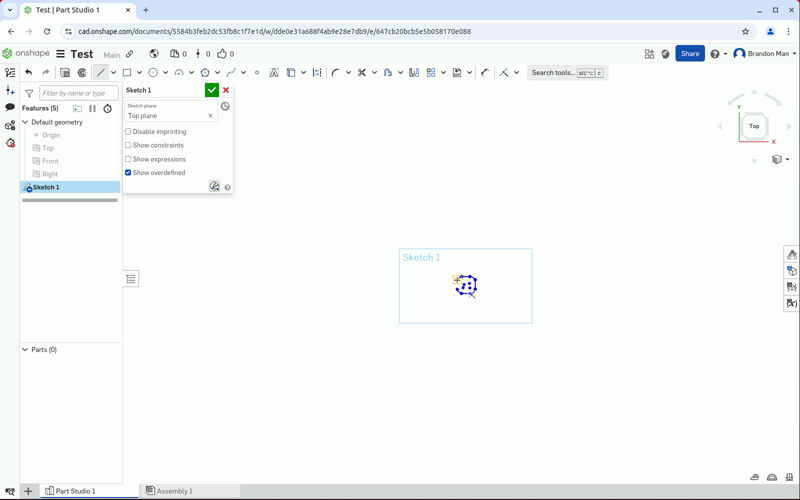
scroll(6)
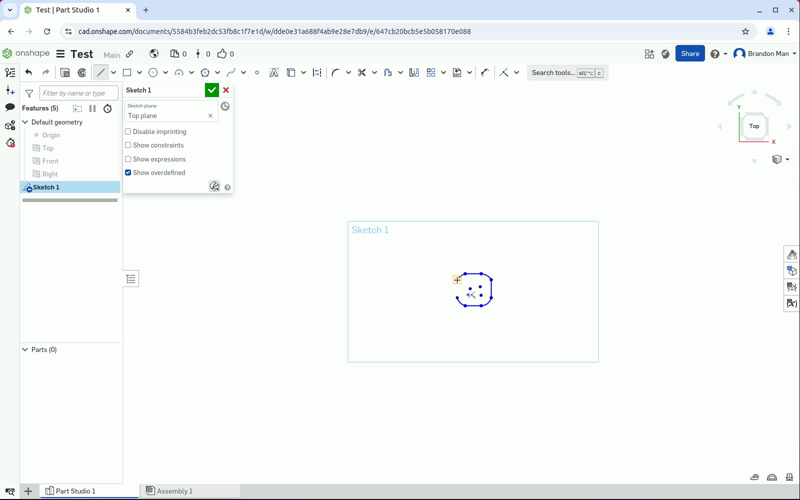
scroll(6)
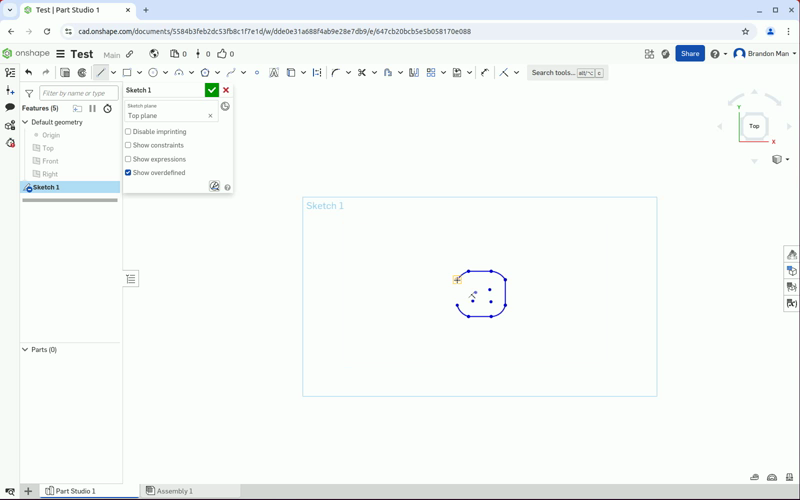
scroll(6)
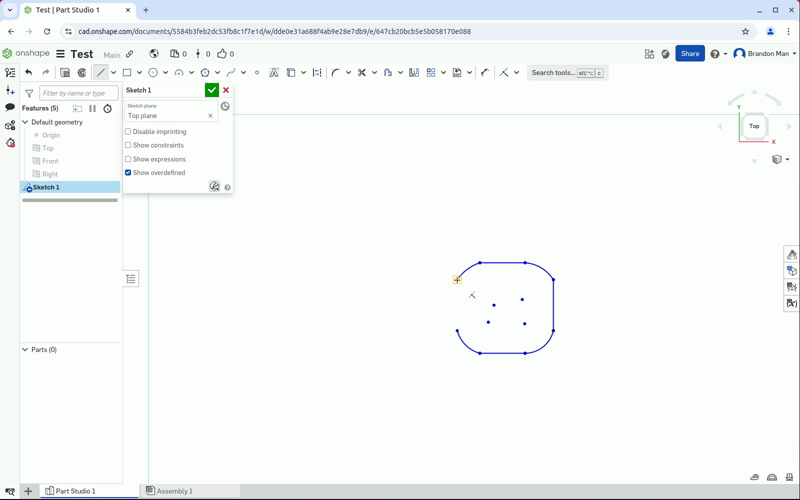
click(457, 279)
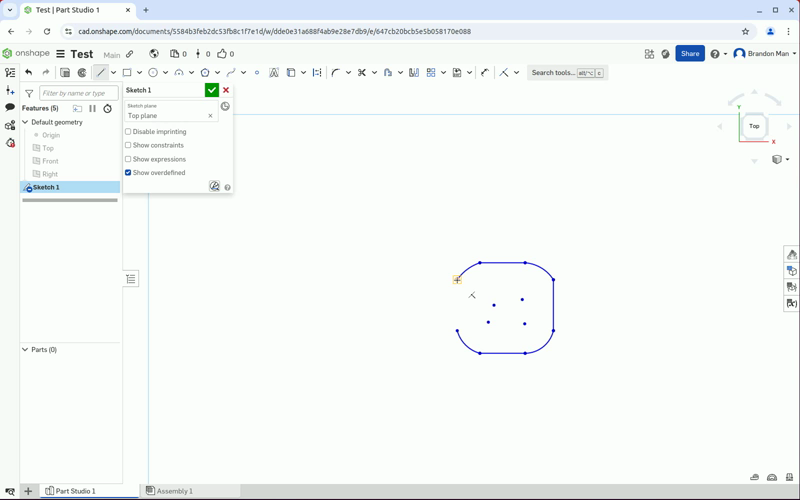
scroll(-6)
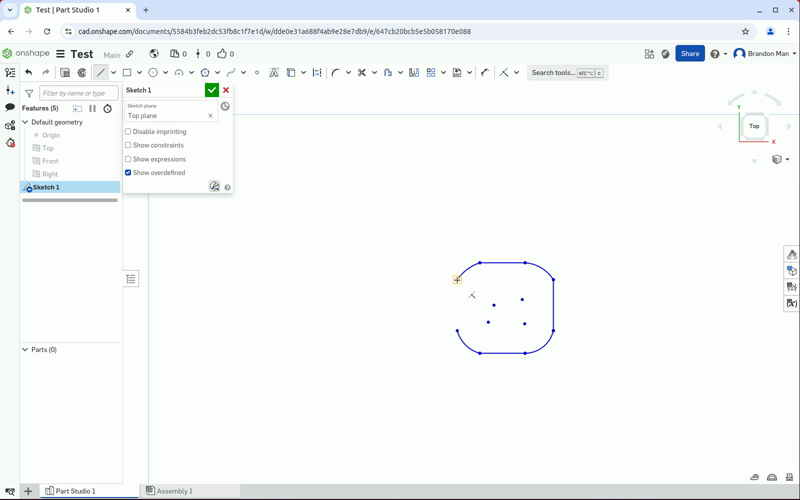
scroll(-6)
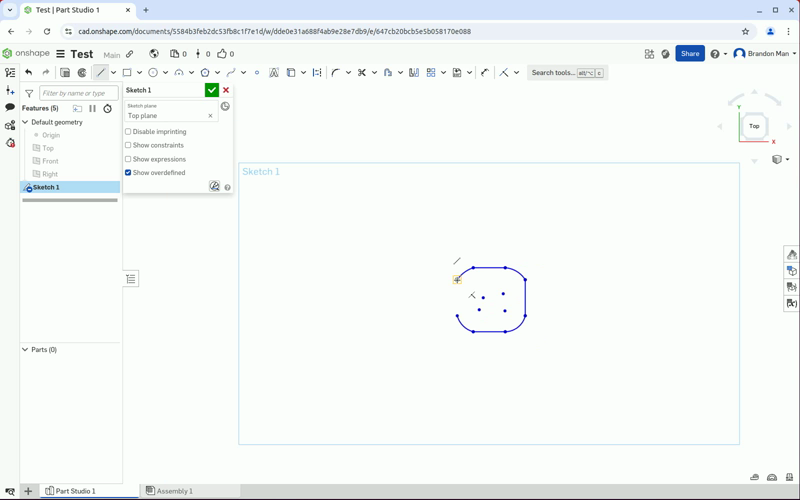
scroll(-6)
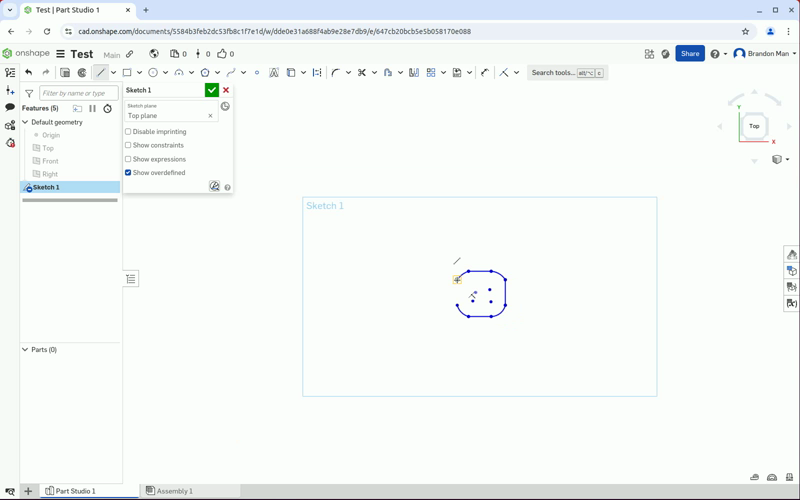
scroll(-6)
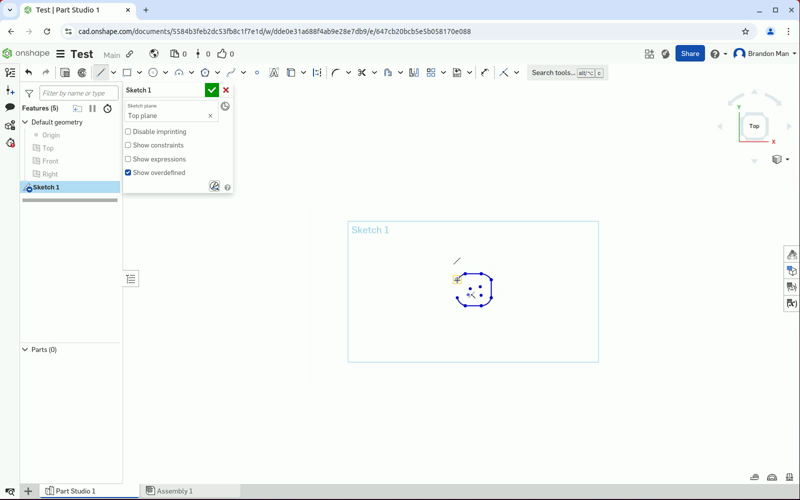
scroll(-6)
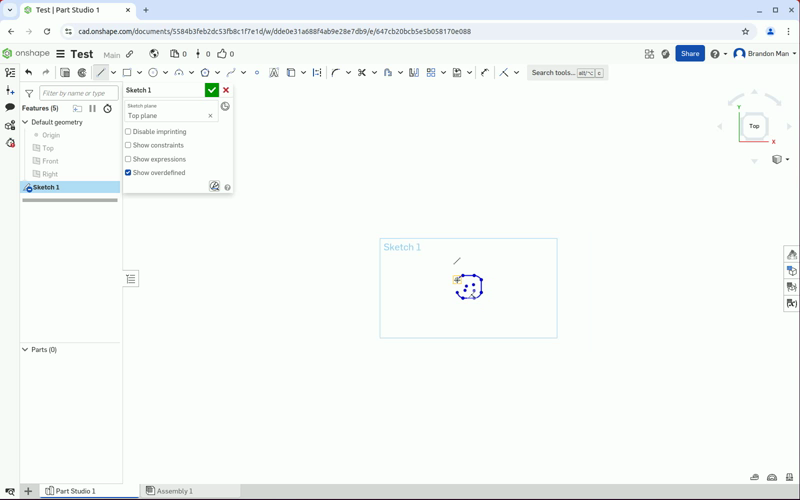
scroll(-6)
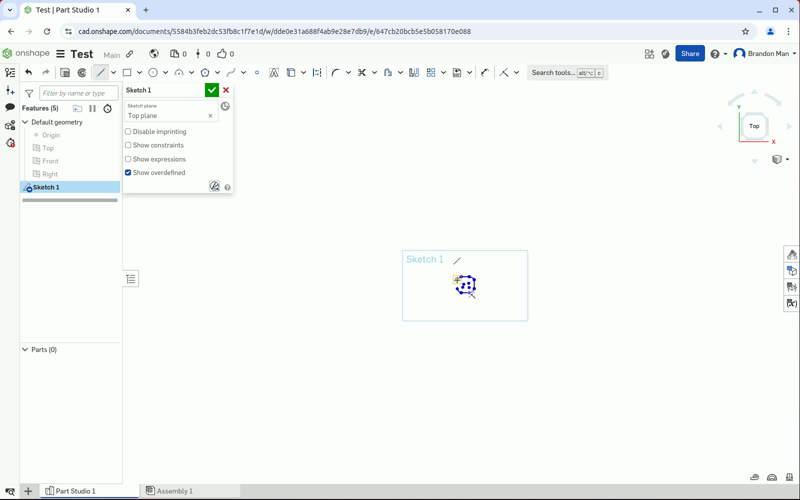
scroll(-6)
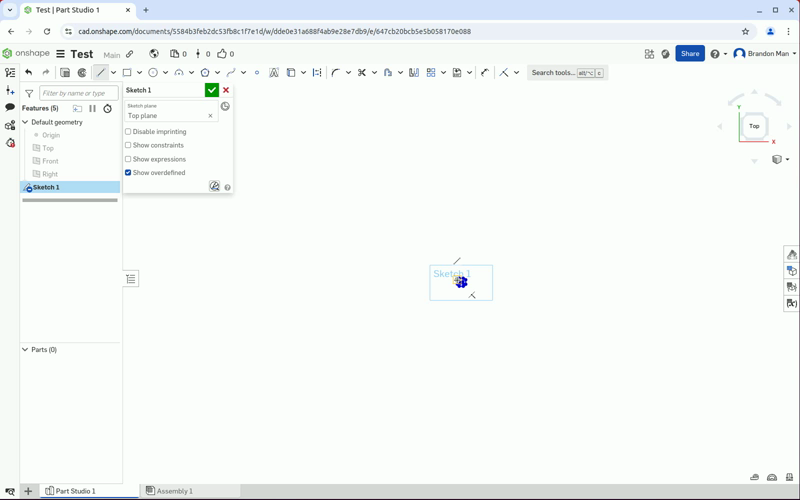
mouse_move(487, 279)
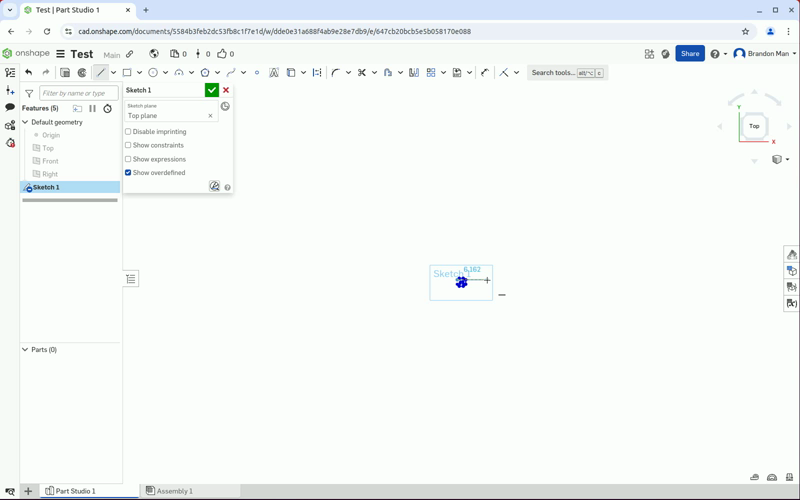
key_down(shift)
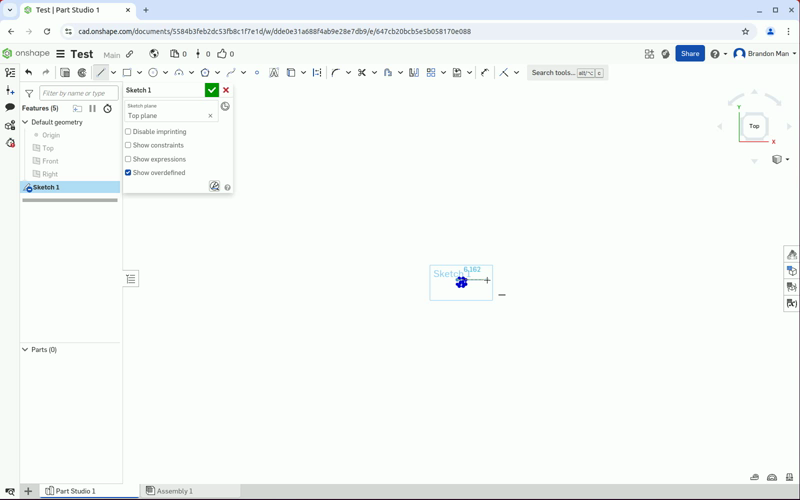
mouse_move(457, 284)
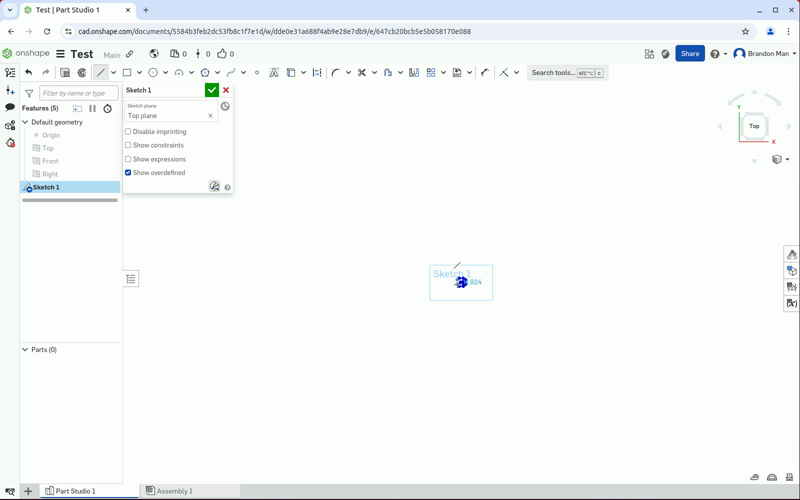
scroll(6)
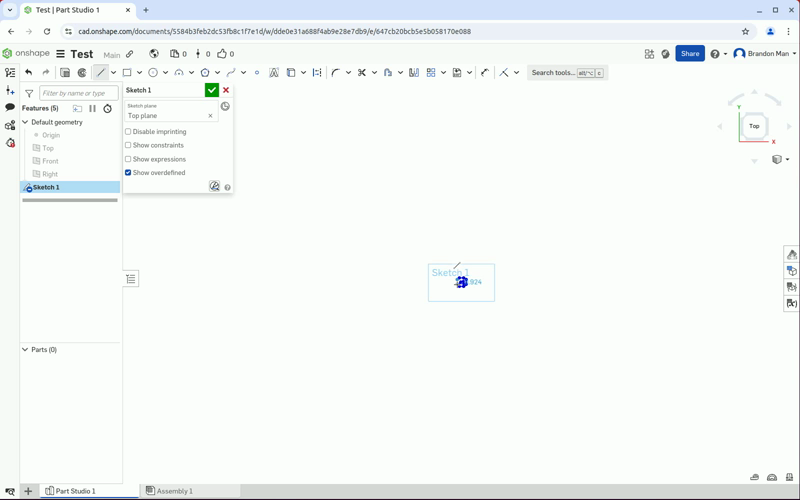
scroll(6)
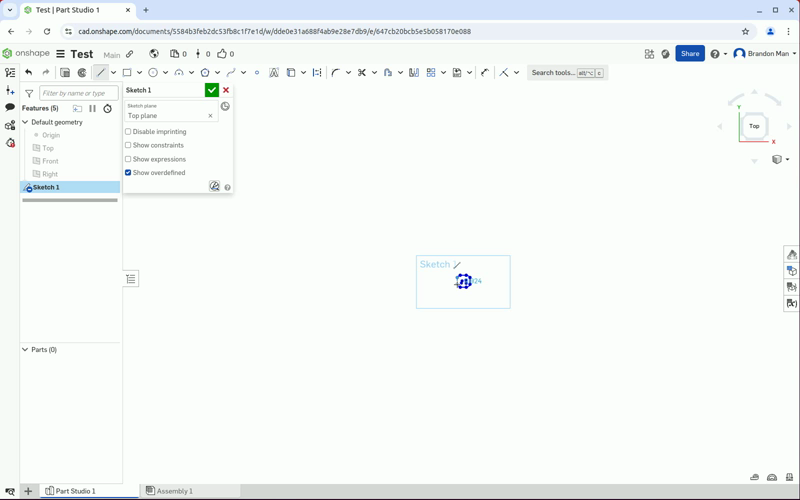
scroll(6)
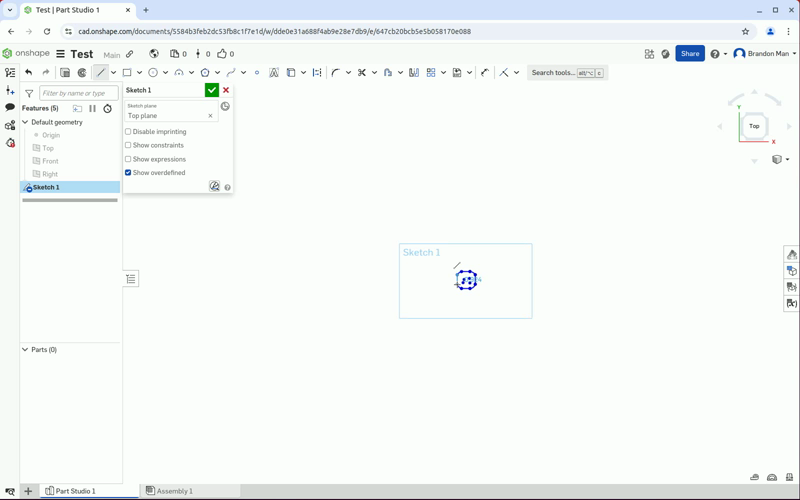
scroll(6)
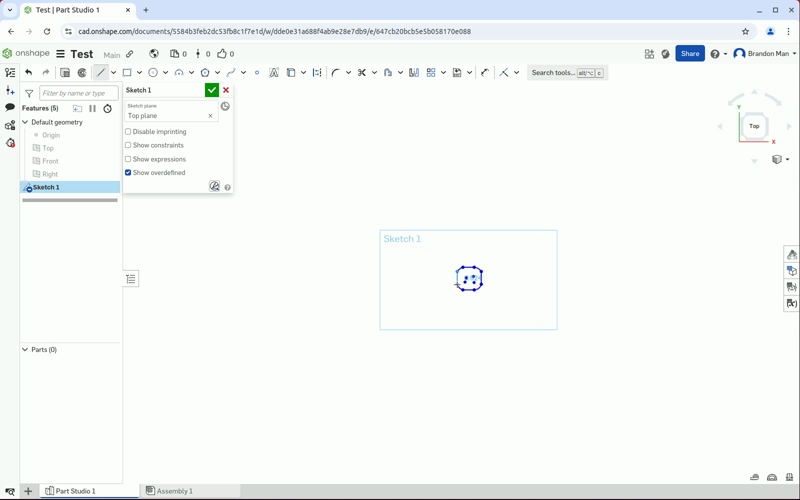
scroll(6)
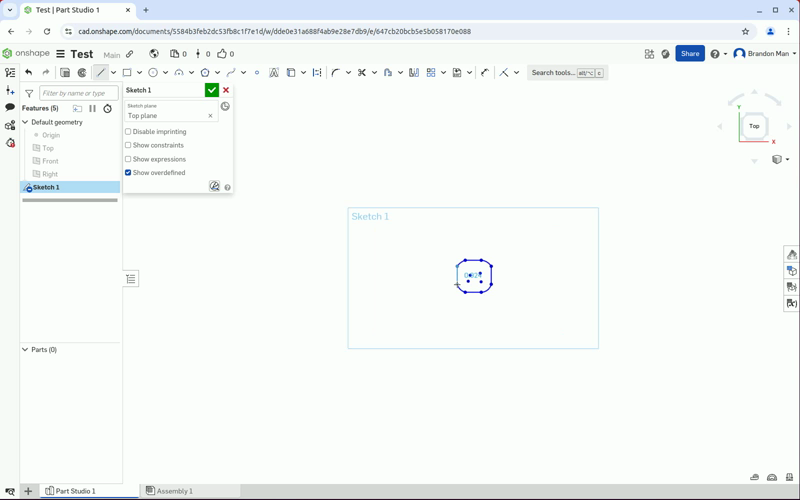
scroll(6)
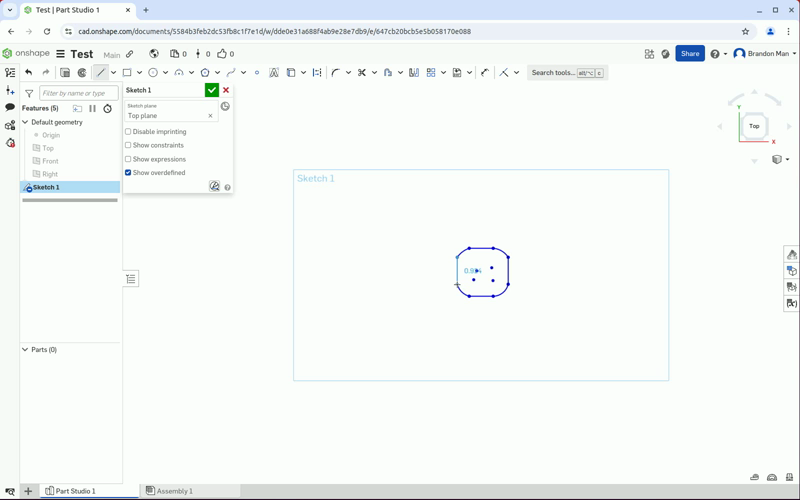
scroll(6)
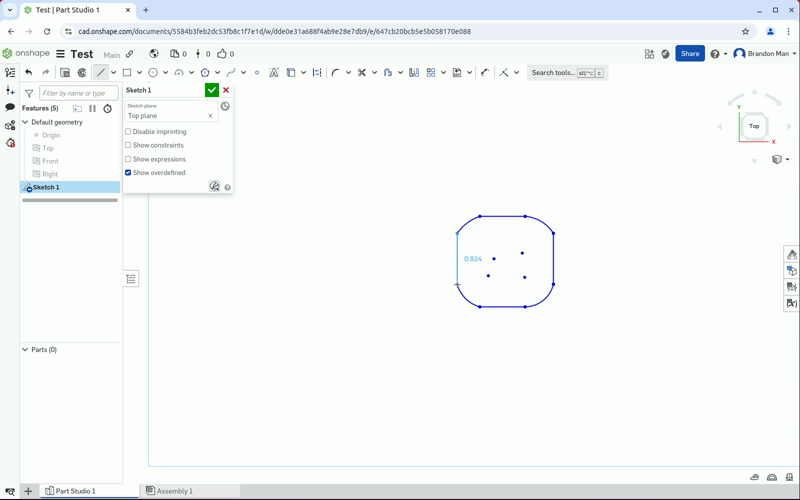
key_up(shift)
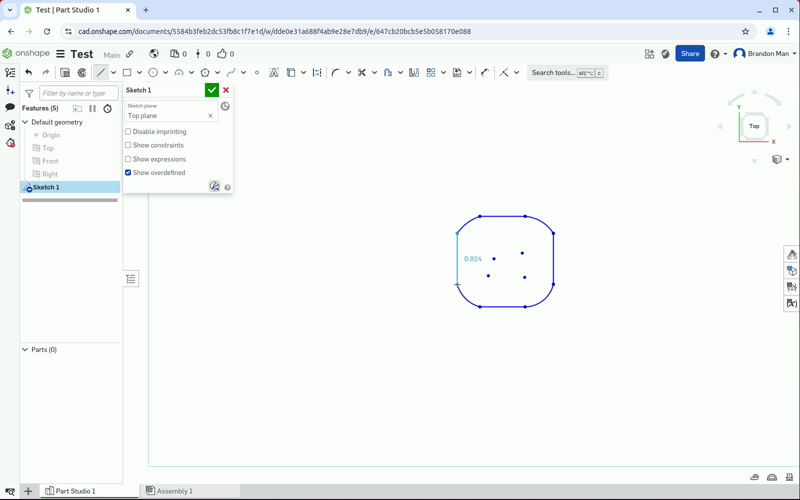
click(457, 284)
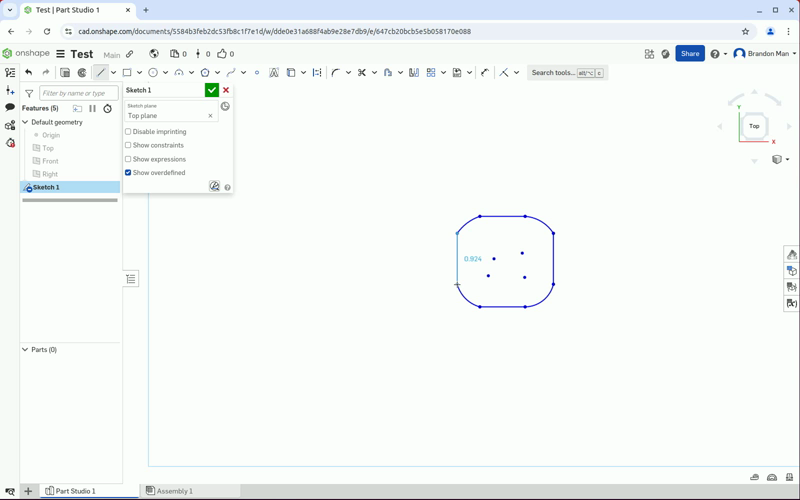
scroll(-6)
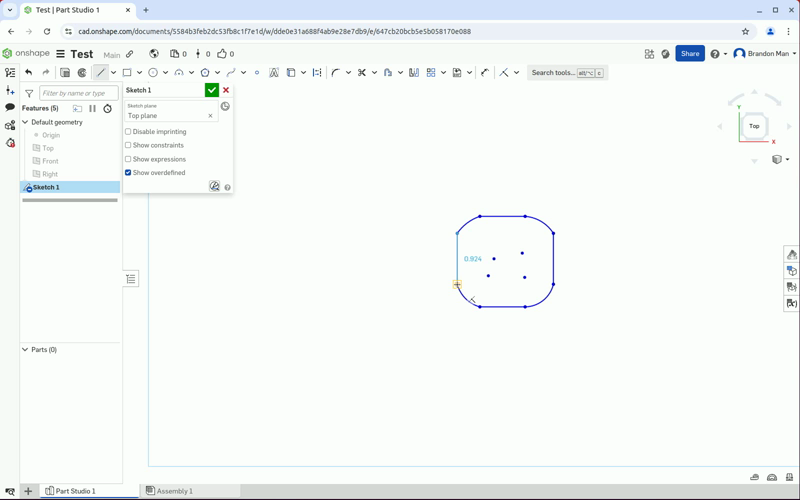
scroll(-6)
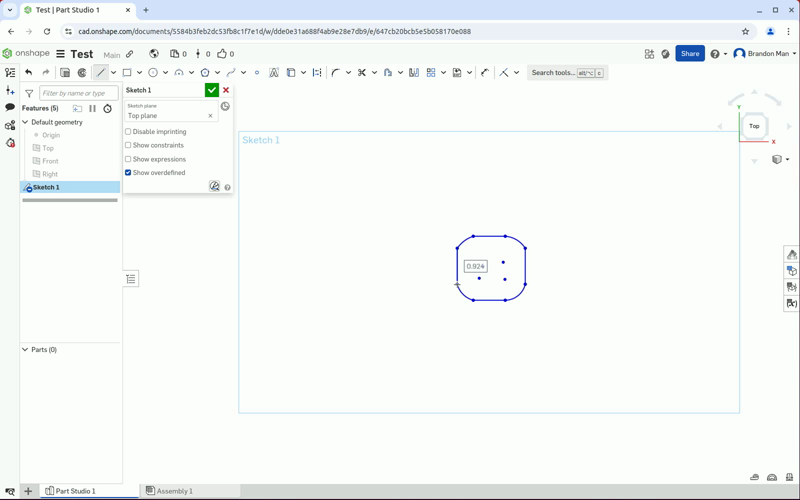
scroll(-6)
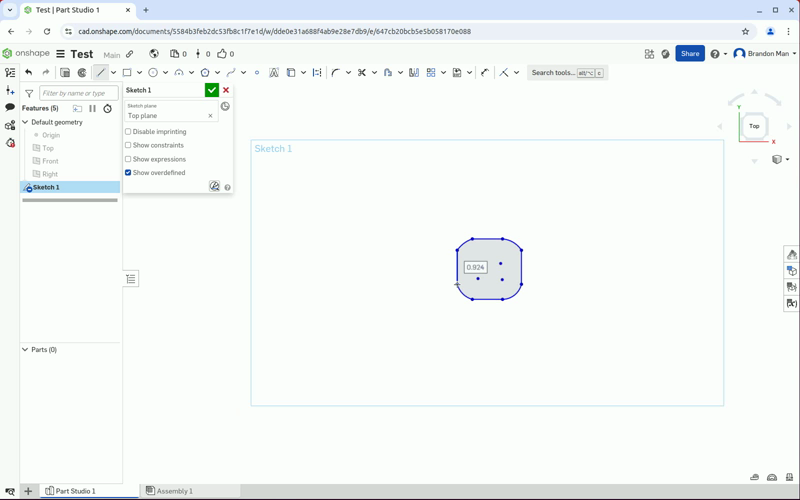
scroll(-6)
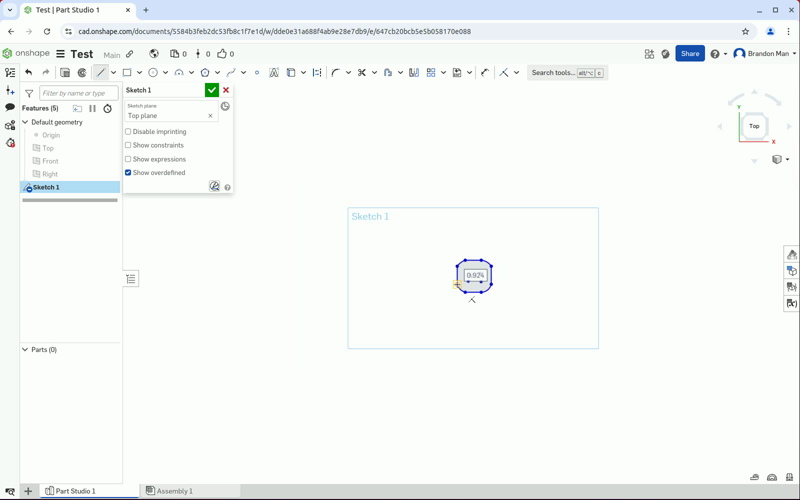
scroll(-6)
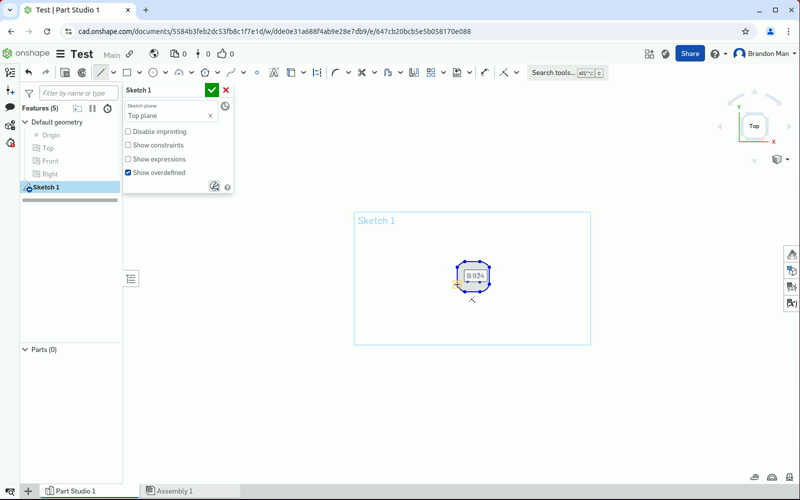
scroll(-6)
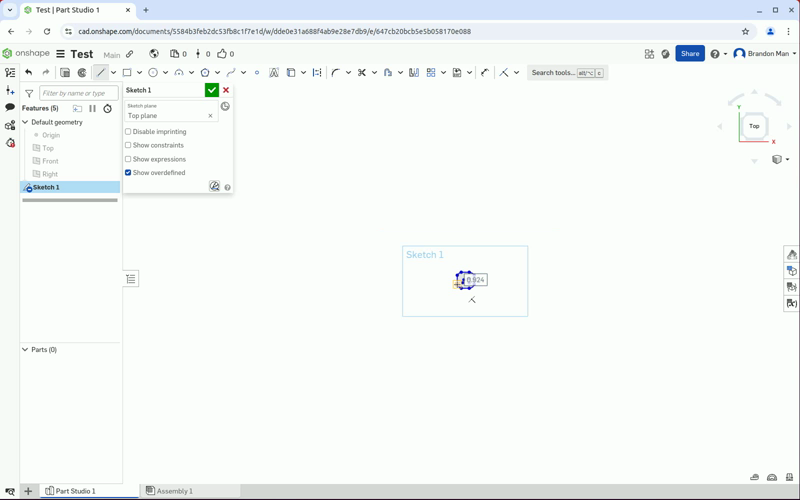
scroll(-6)
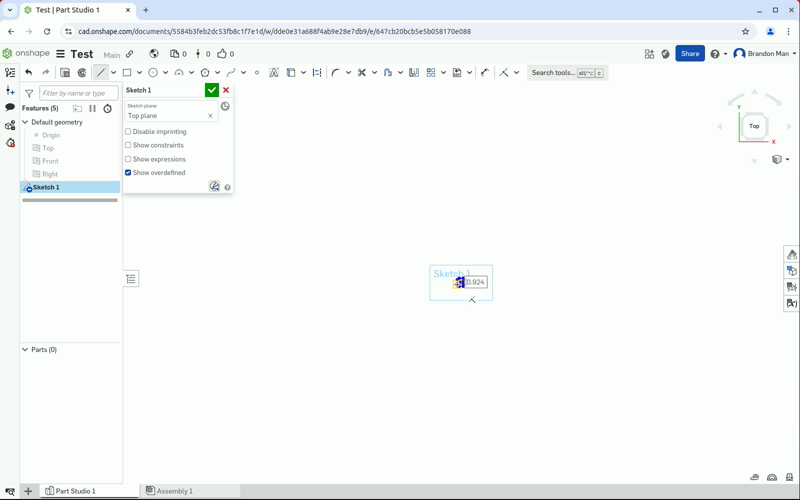
key(esc)
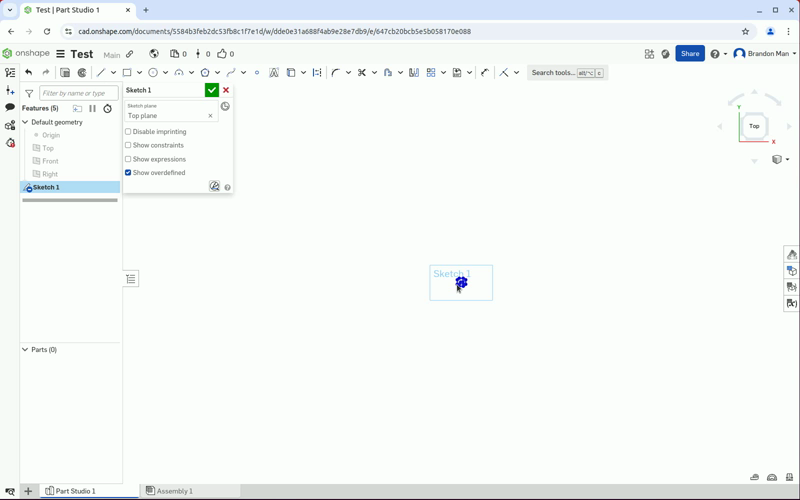
mouse_move(465, 283)
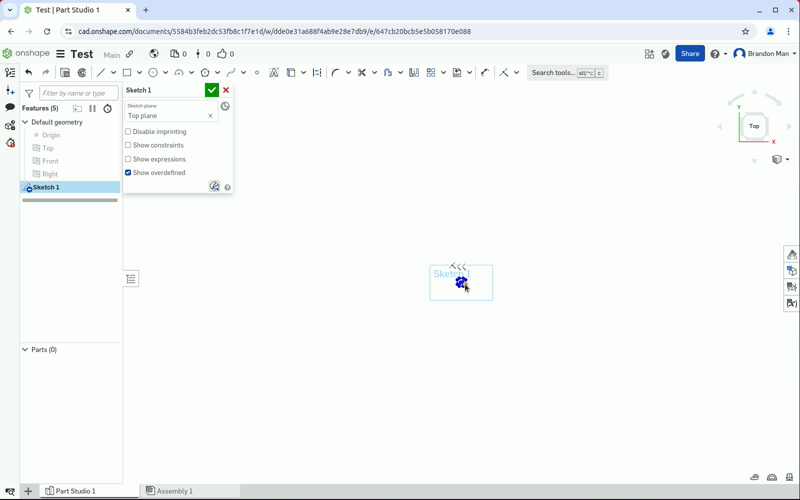
scroll(6)
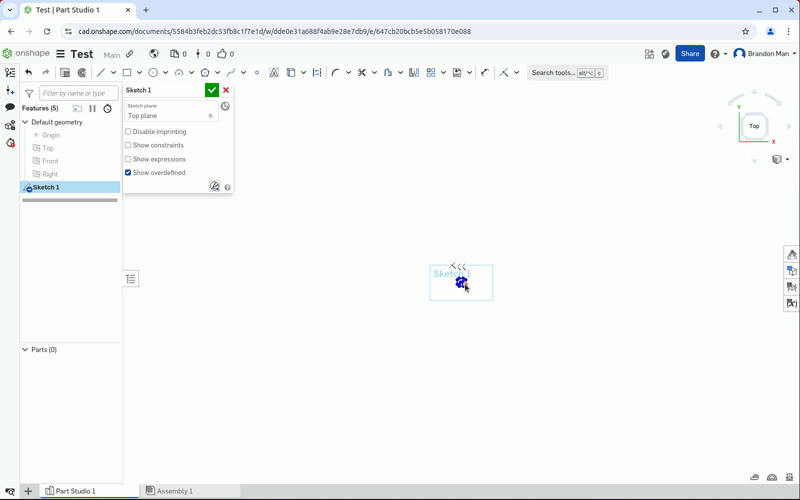
scroll(6)
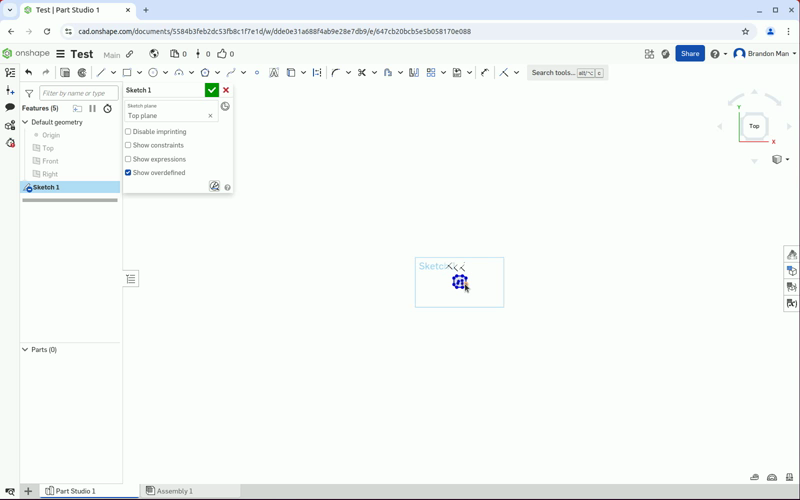
scroll(6)
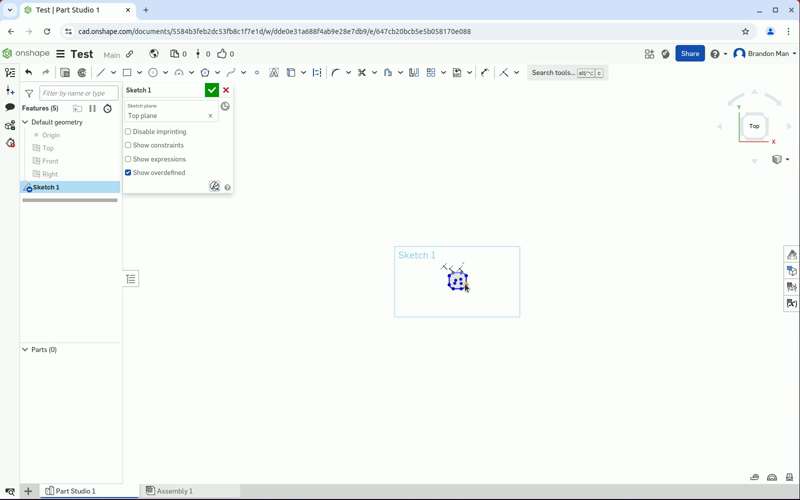
scroll(6)
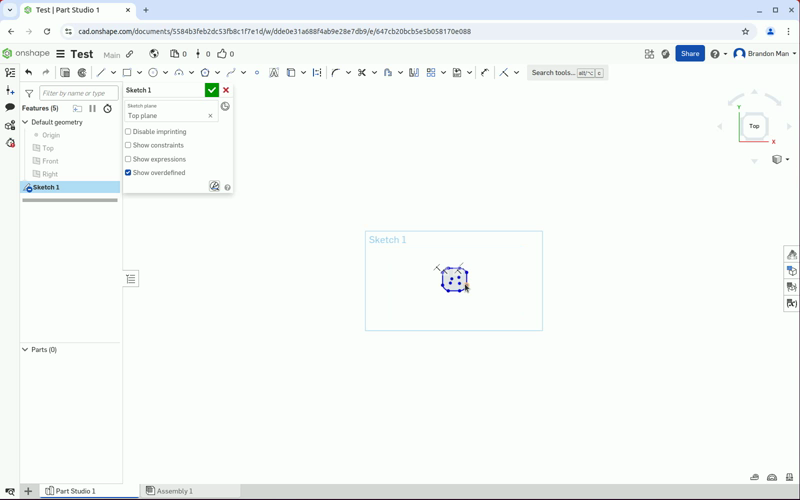
scroll(6)
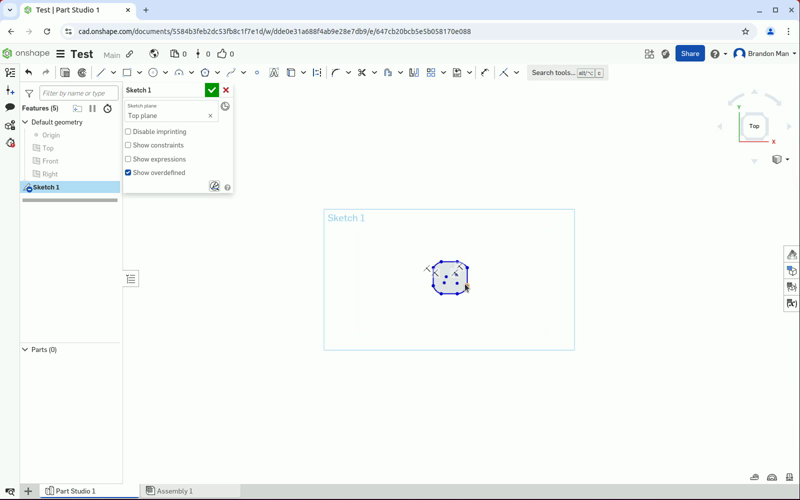
scroll(6)
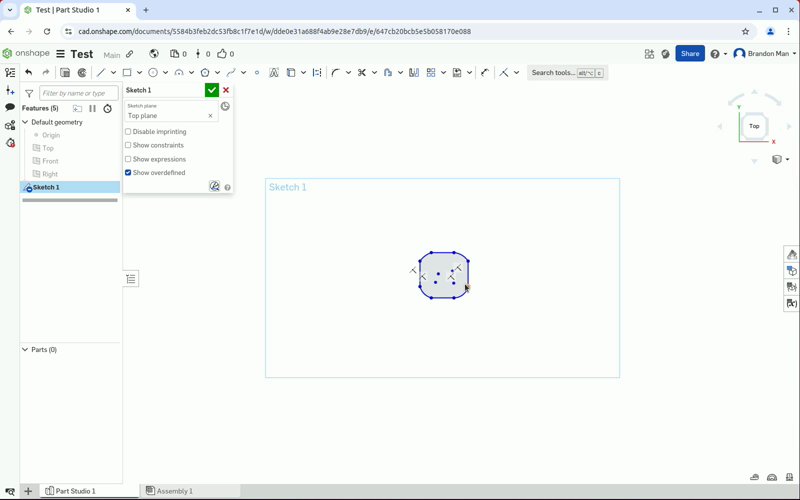
scroll(6)
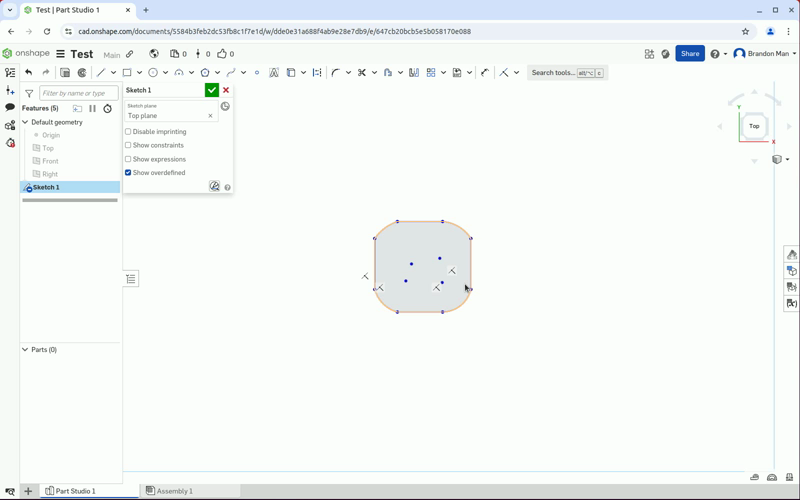
click(465, 283)
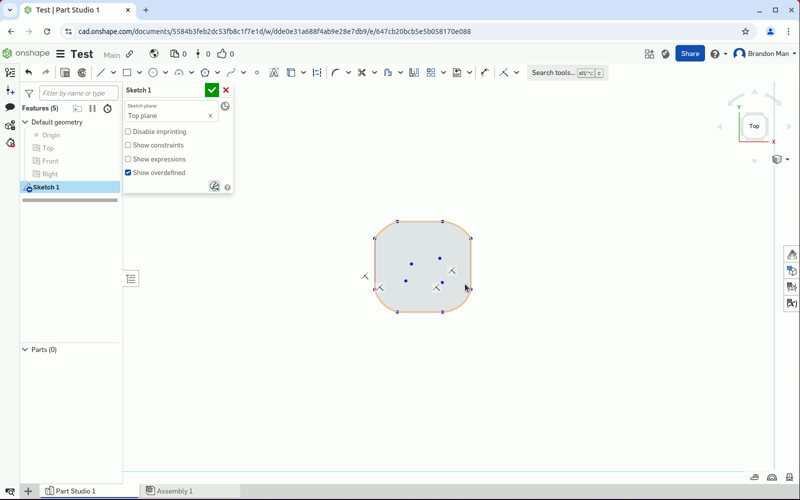
scroll(-6)
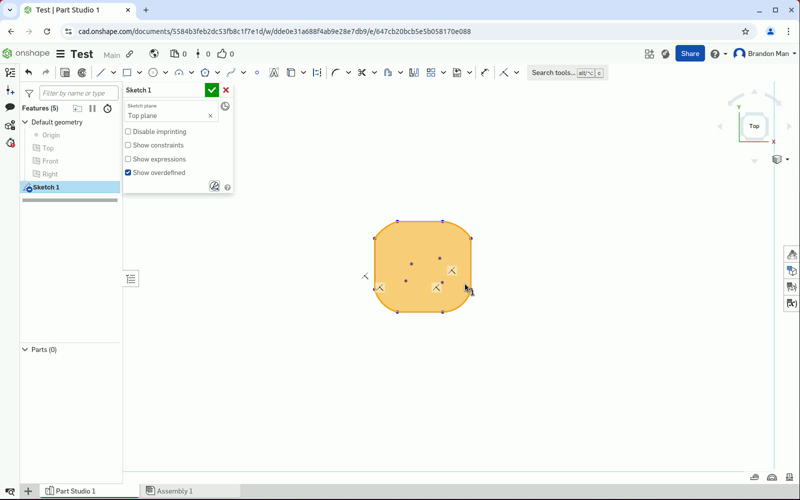
scroll(-6)
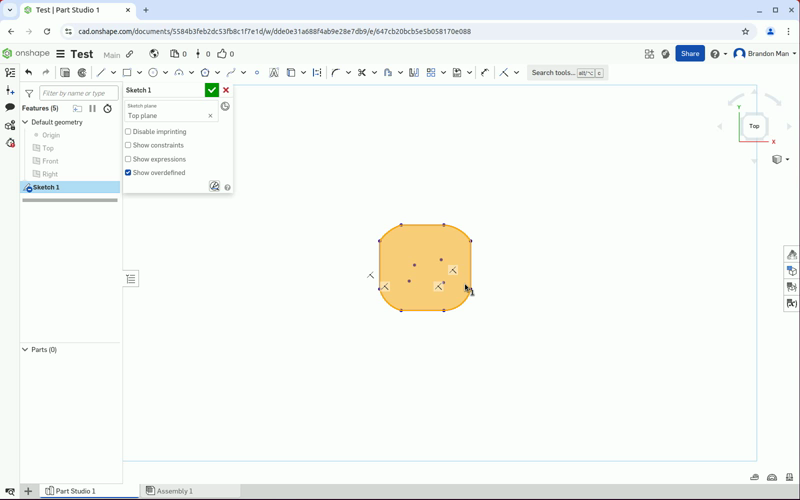
scroll(-6)
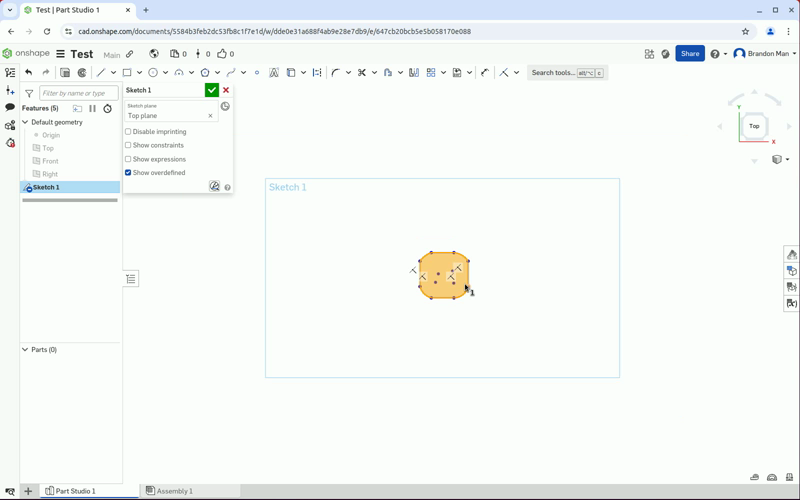
scroll(-6)
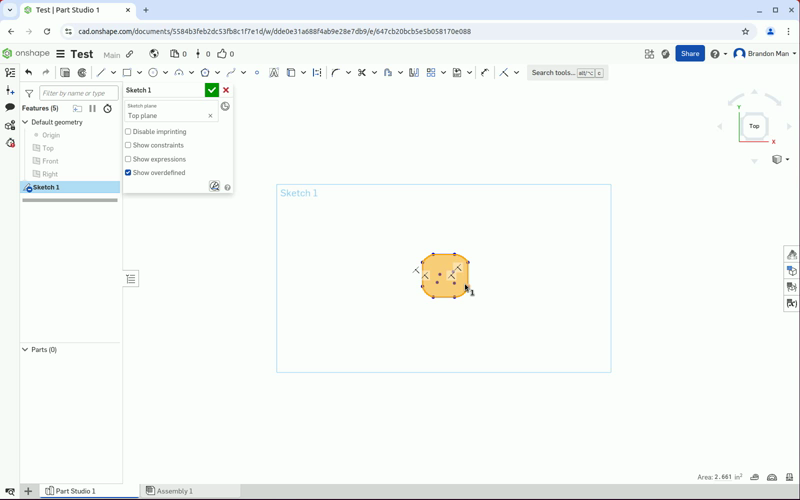
scroll(-6)
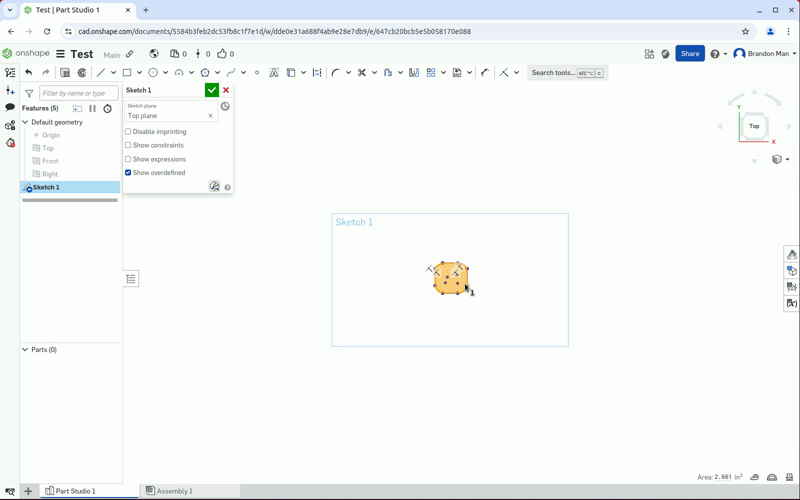
scroll(-6)
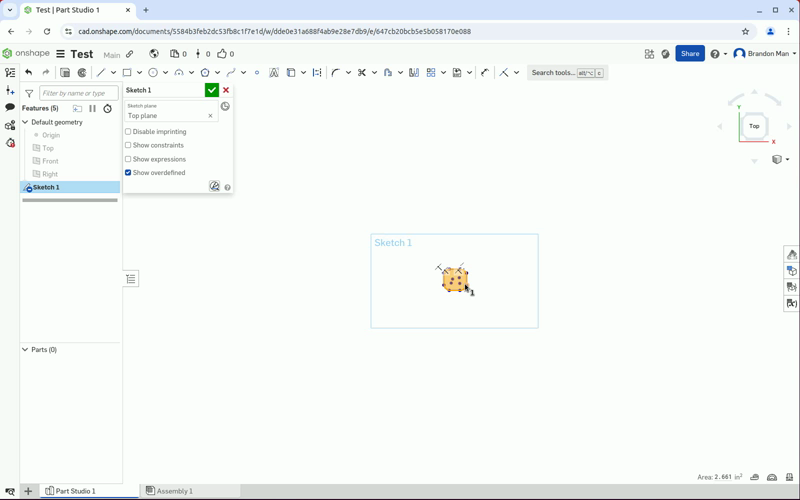
scroll(-6)
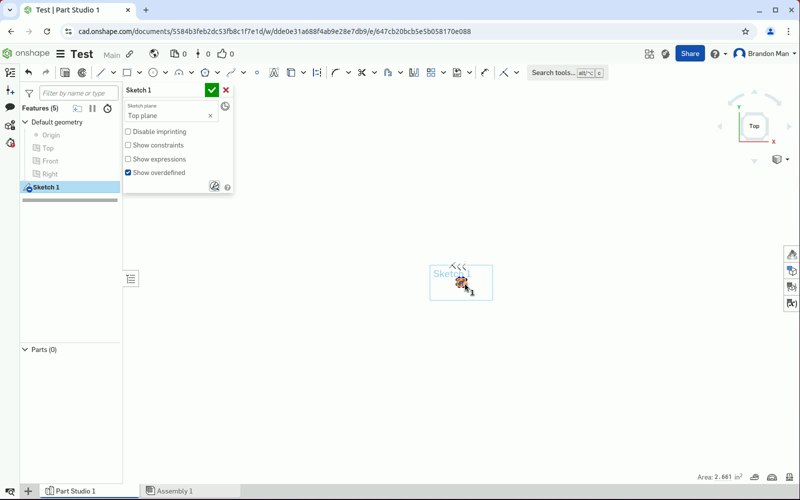
mouse_move(73, 352)
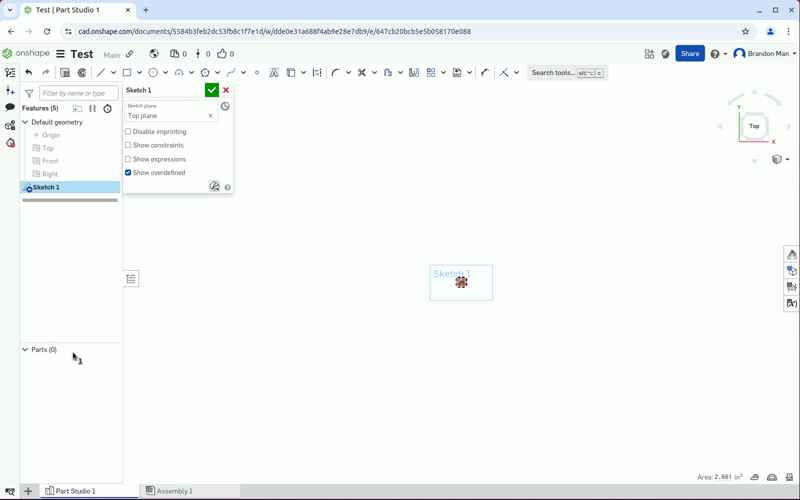
key(shift+y)
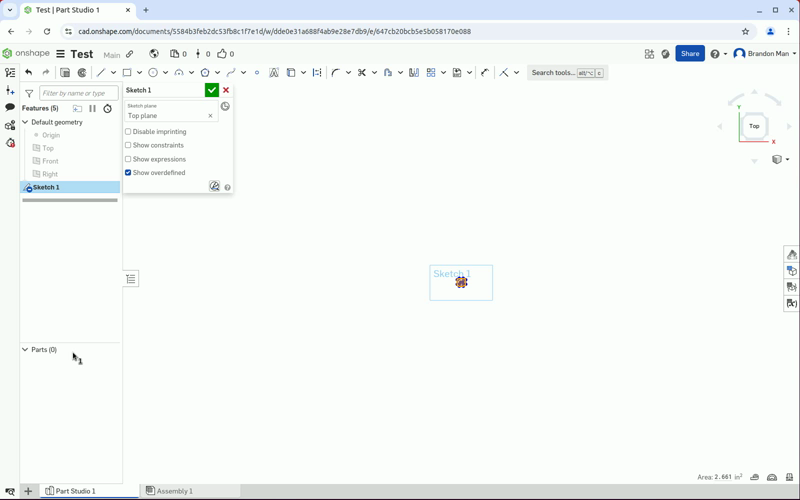
key(shift+e)
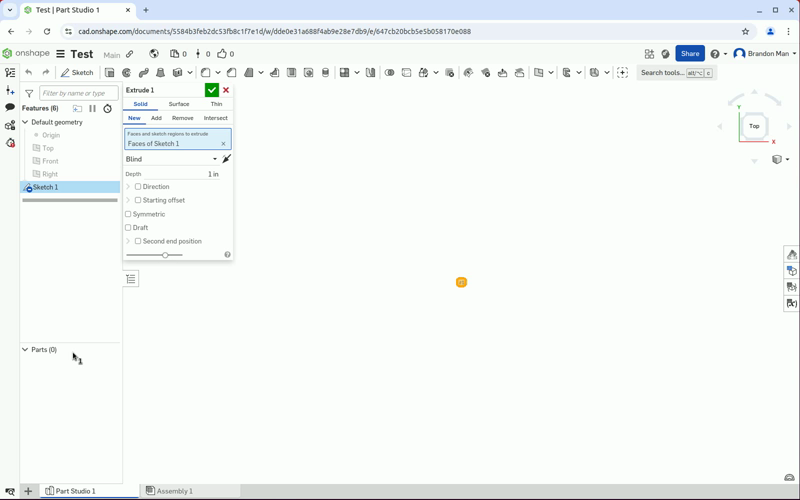
mouse_move(143, 106)
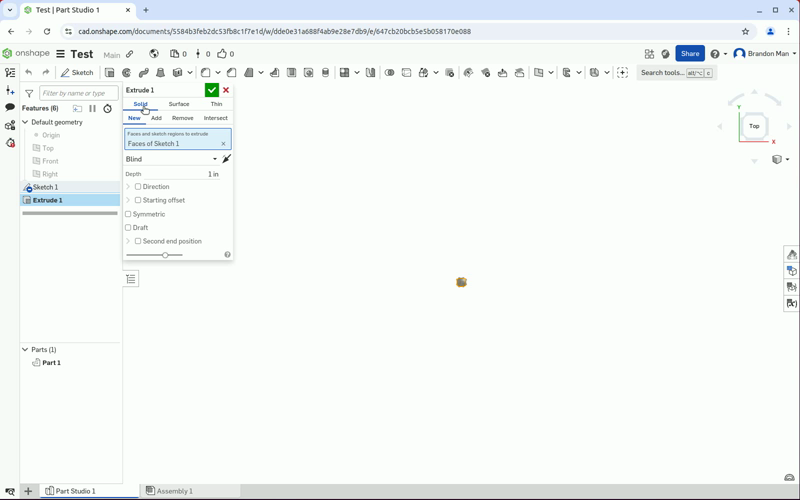
click(143, 106)
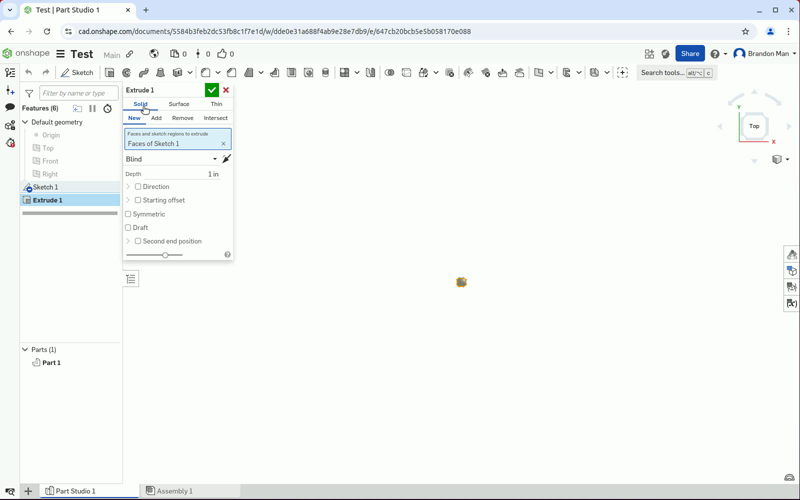
mouse_move(137, 120)
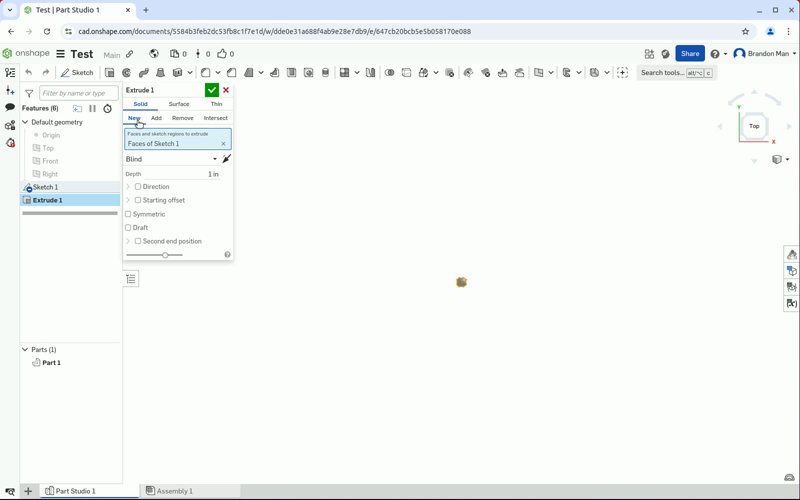
click(137, 120)
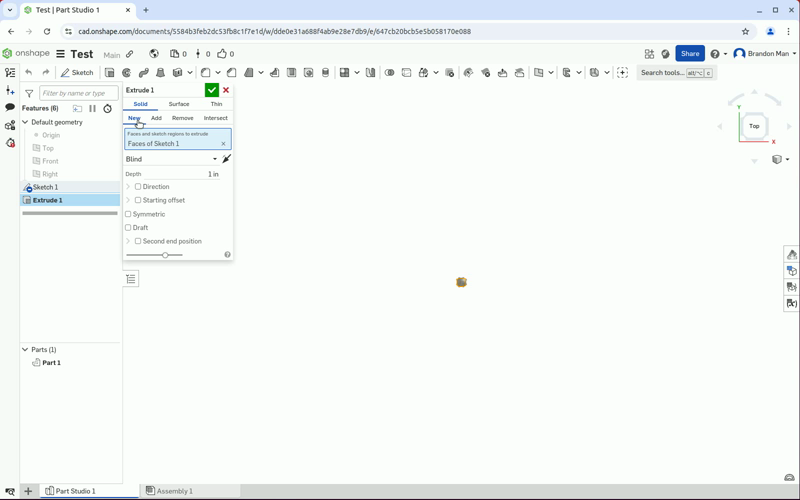
key(tab, 4)
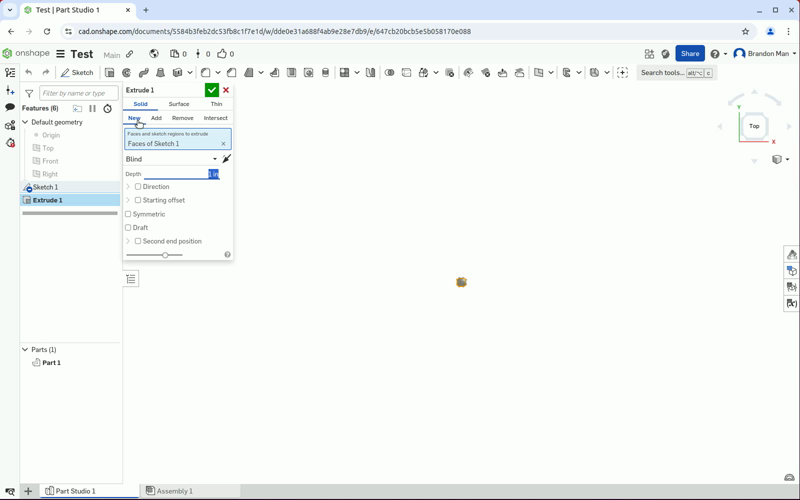
text(22.145)
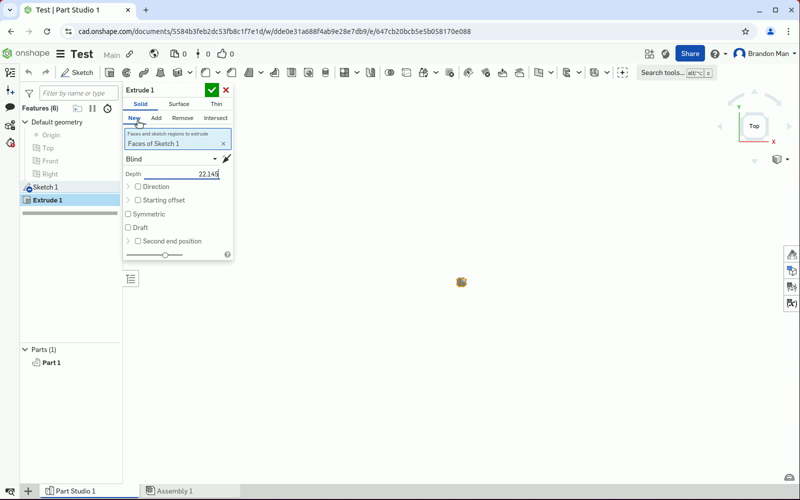
key(enter)
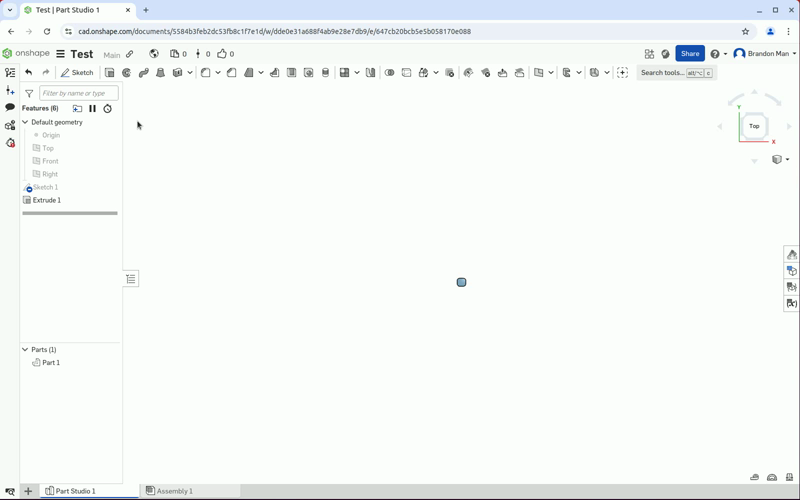
key(shift+h)
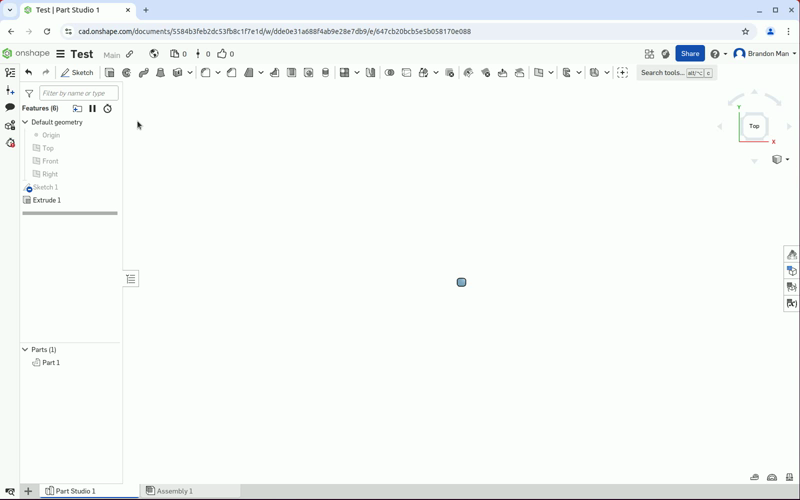
key(shift+h)
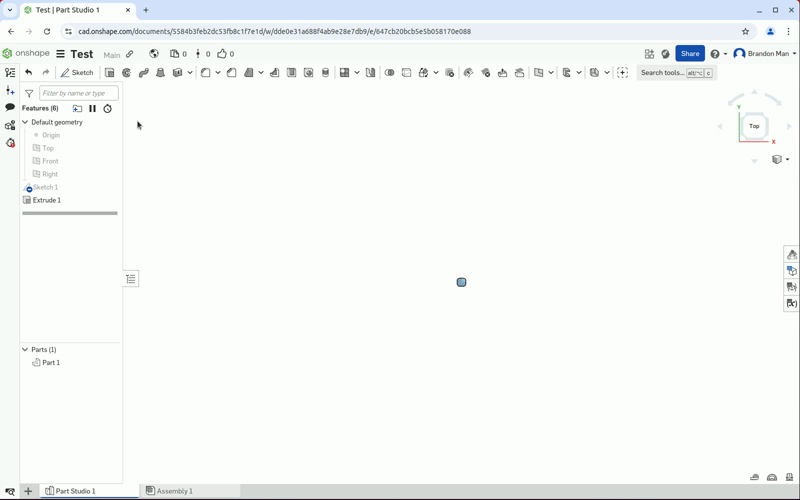
mouse_move(73, 189)
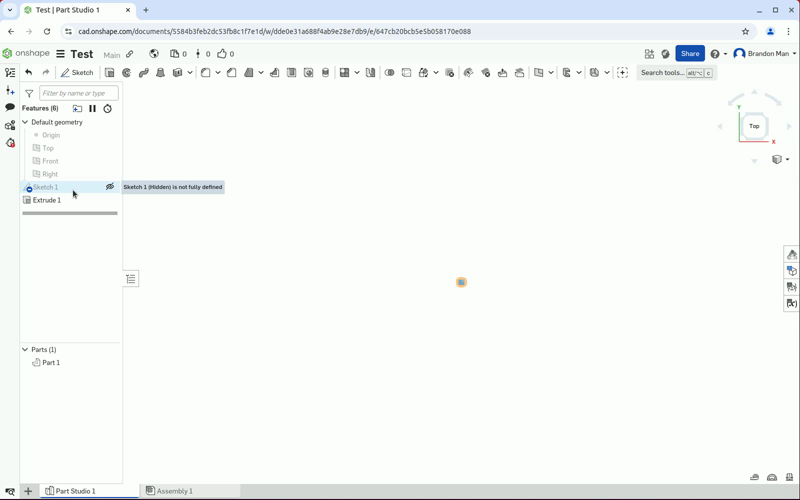
click(73, 189)
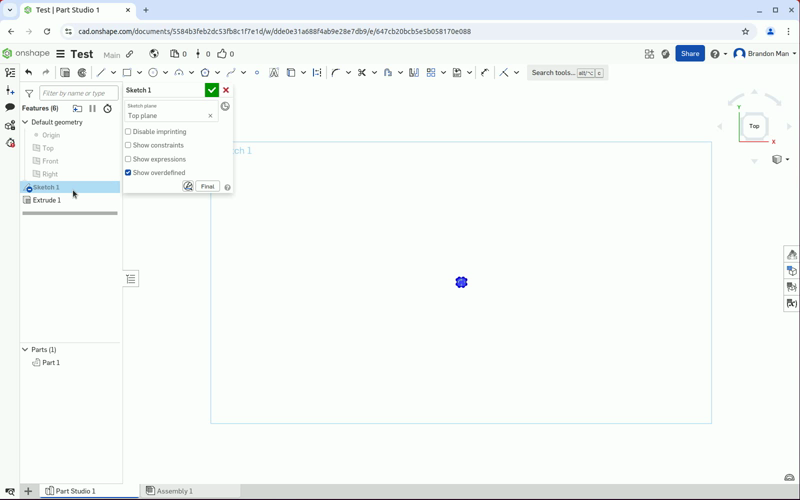
mouse_move(229, 92)
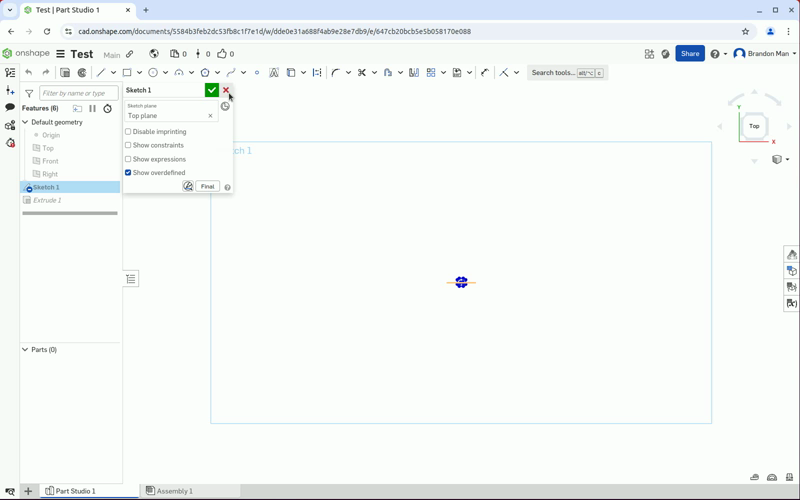
click(229, 92)
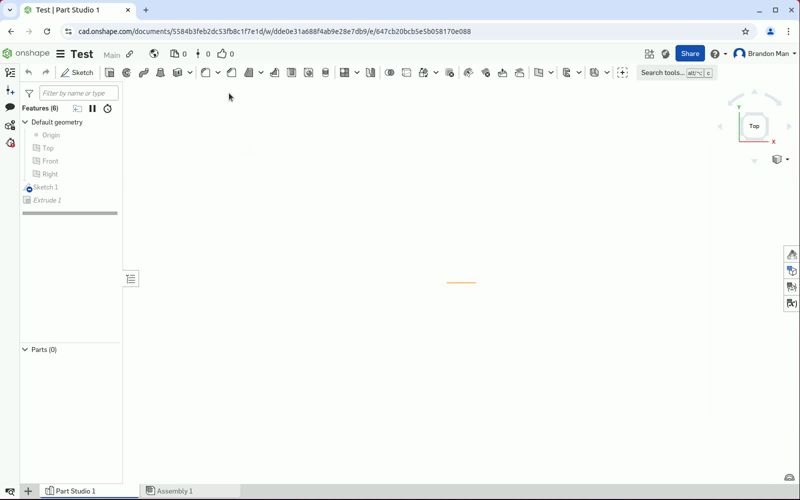
mouse_move(73, 352)
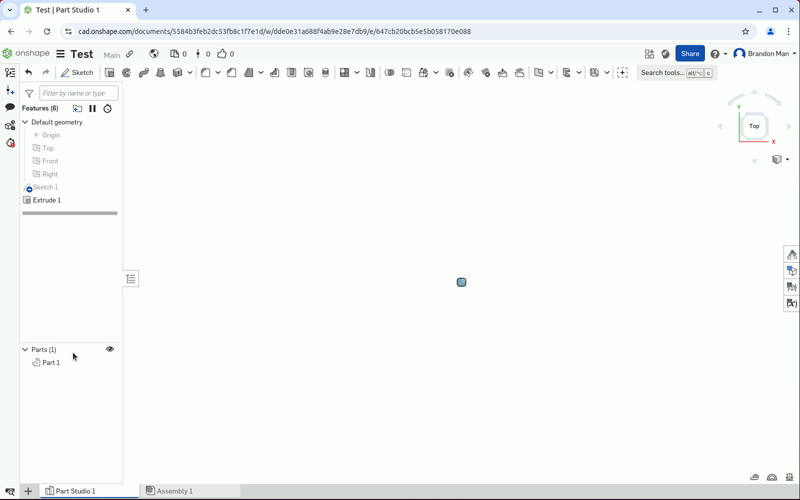
key(y)
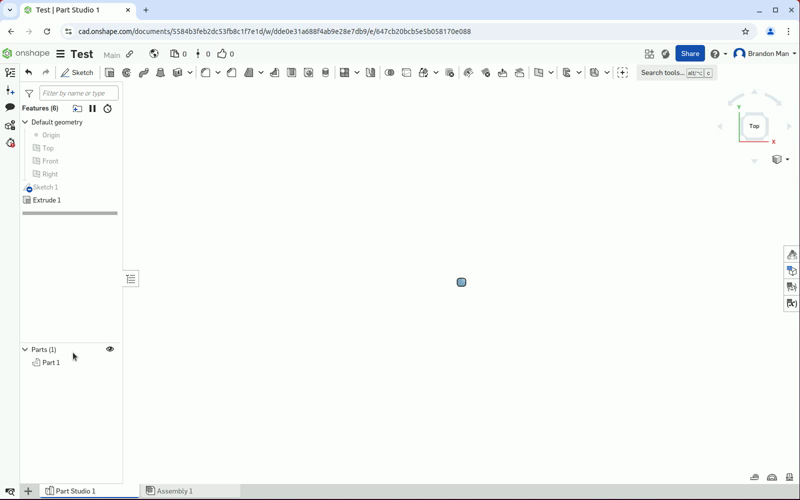
key(shift+p)
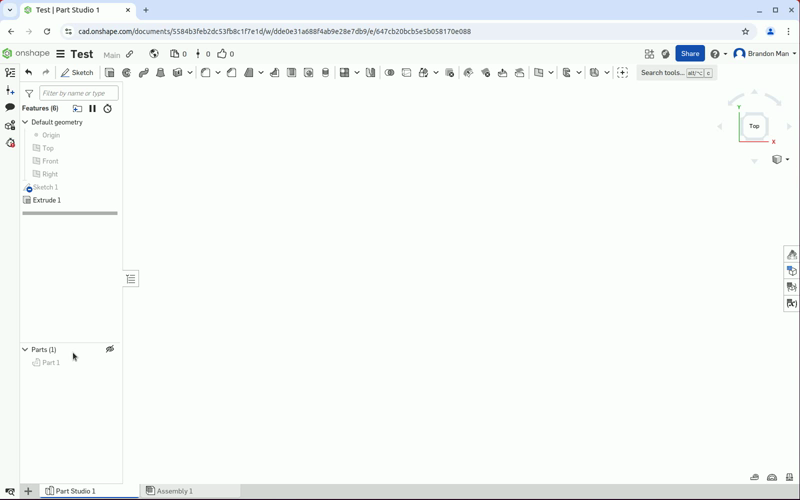
key(space)
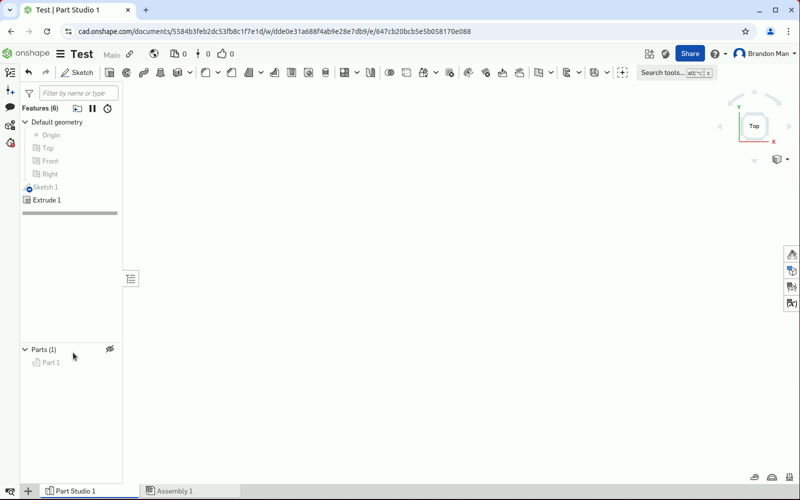
key_down(shift)
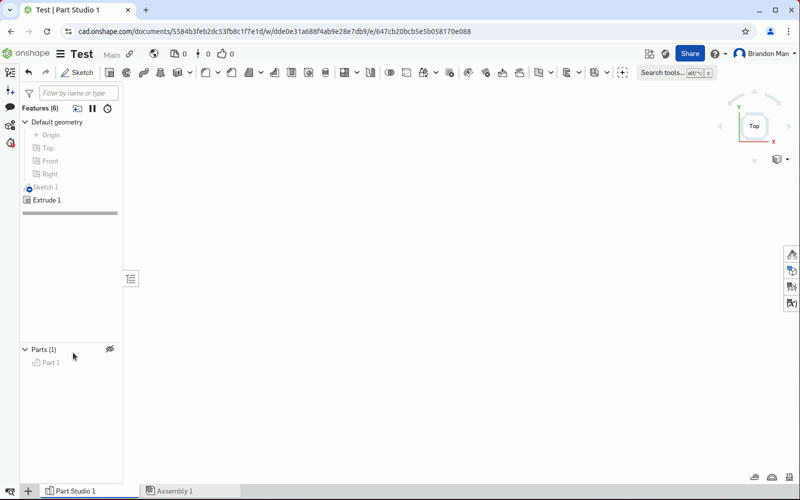
key(up)
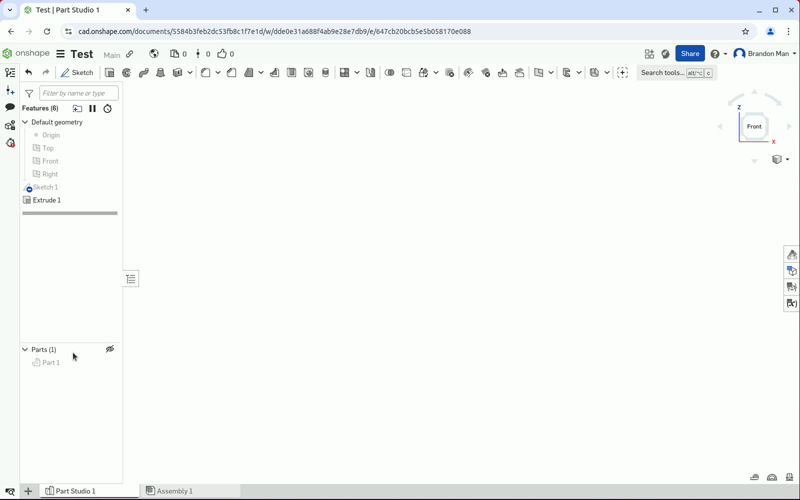
key_up(shift)
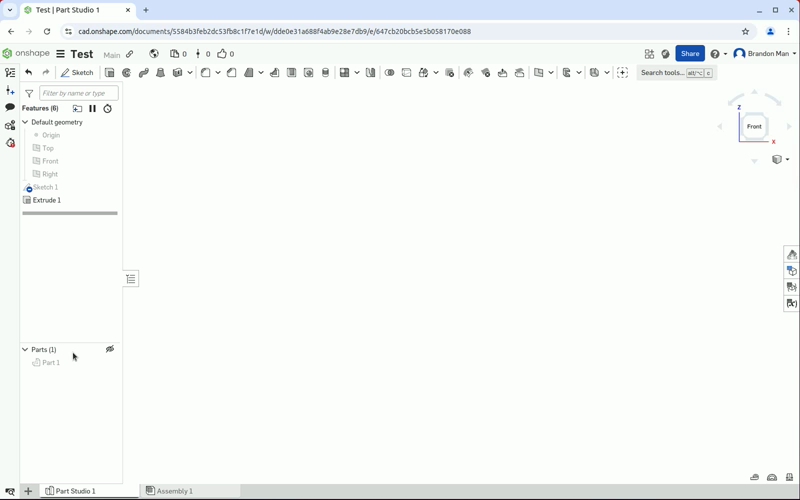
key(space)
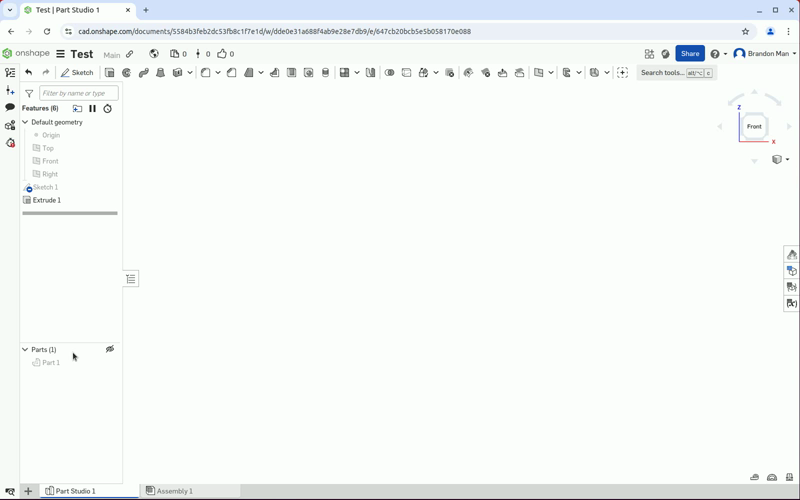
key_down(shift)
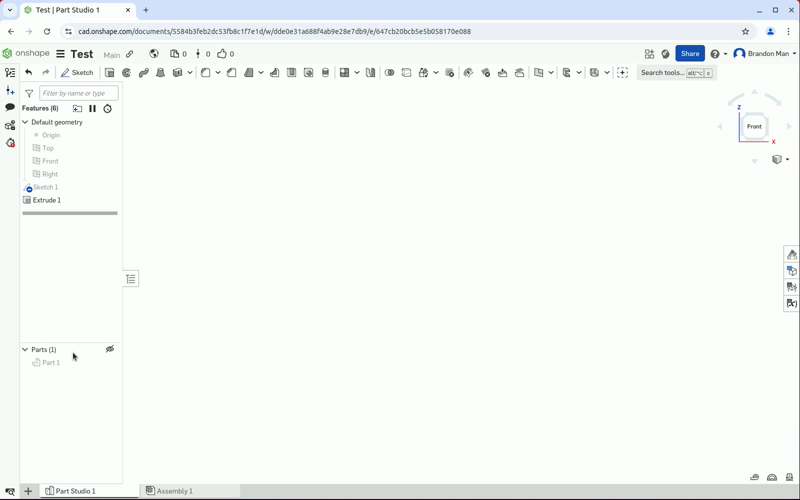
key(left)
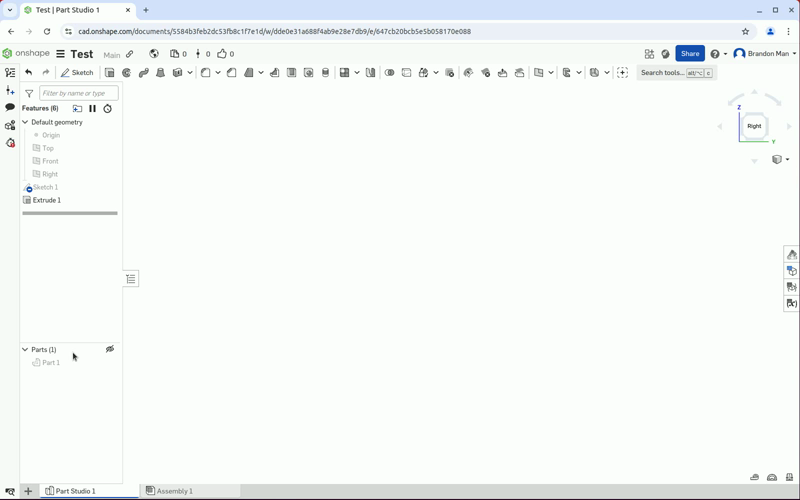
key_up(shift)
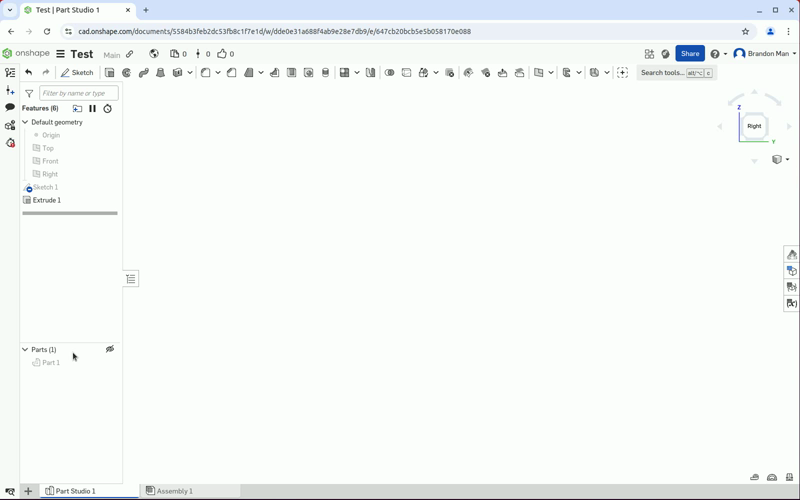
mouse_move(73, 352)
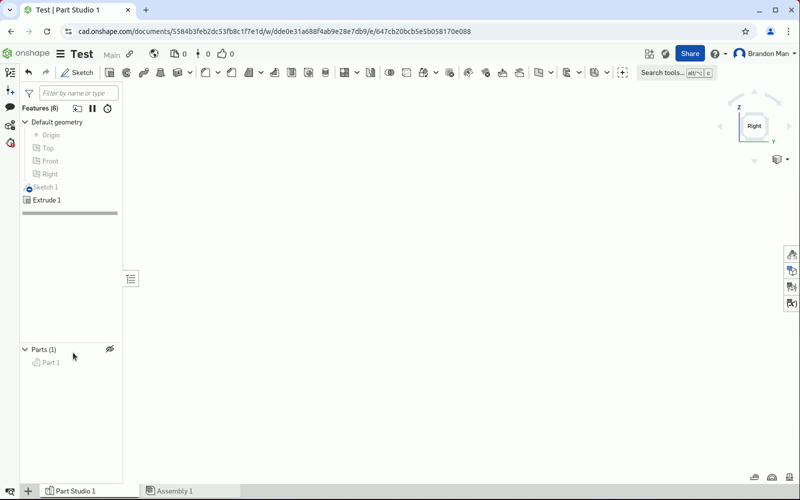
key(shift+y)
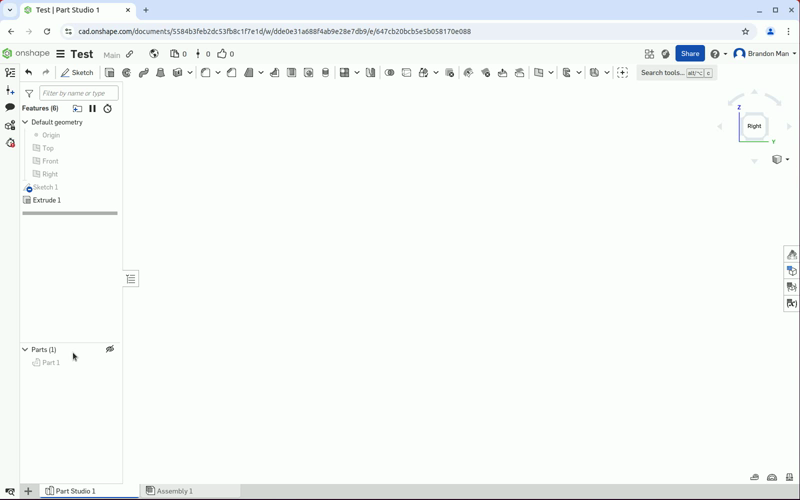
key(shift+s)
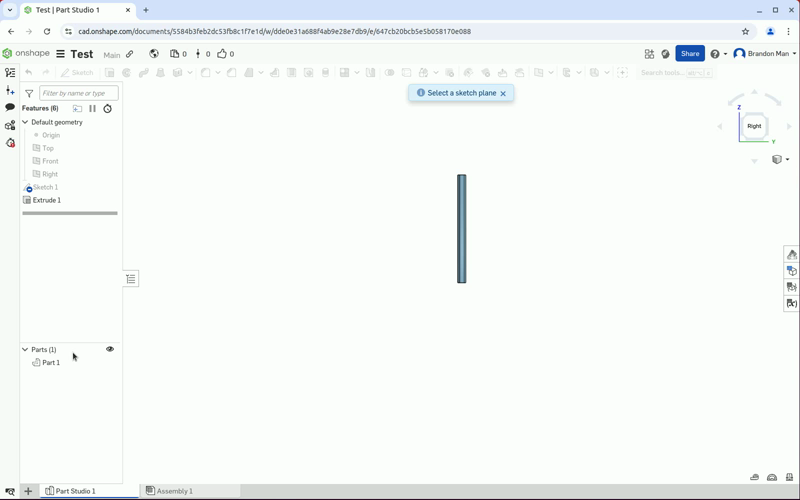
mouse_move(73, 176)
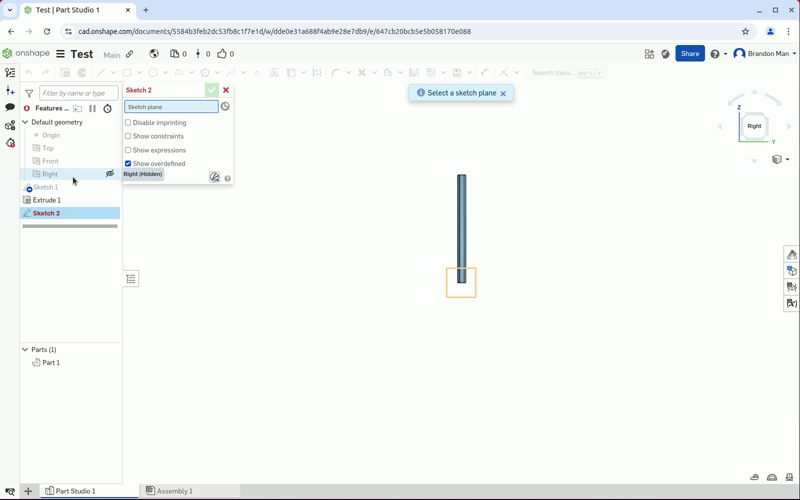
click(73, 176)
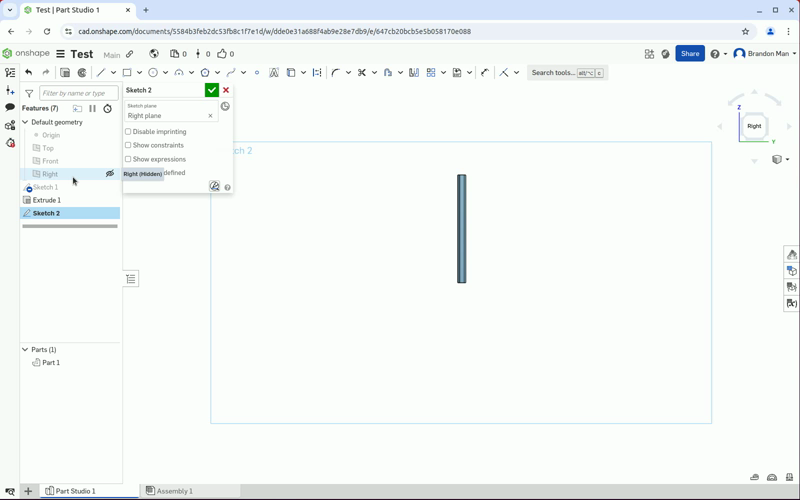
mouse_move(73, 352)
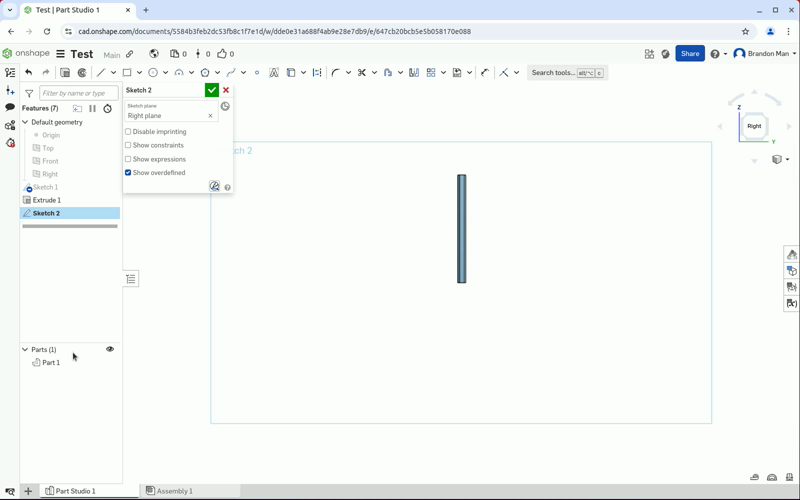
key(y)
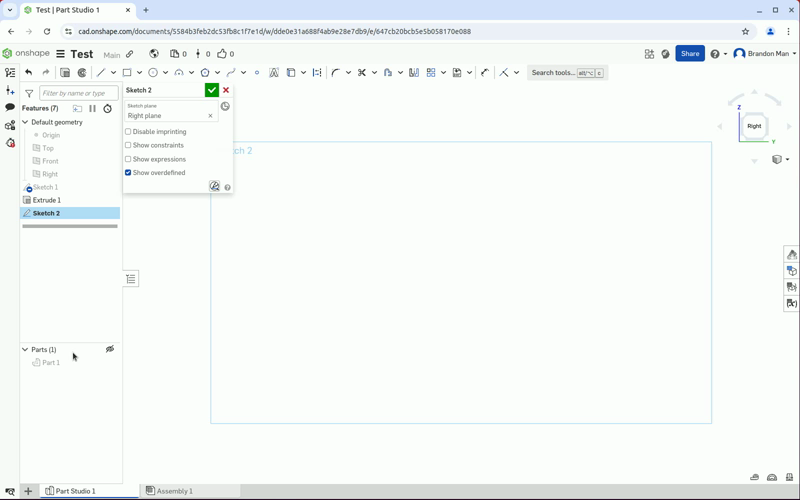
key(l)
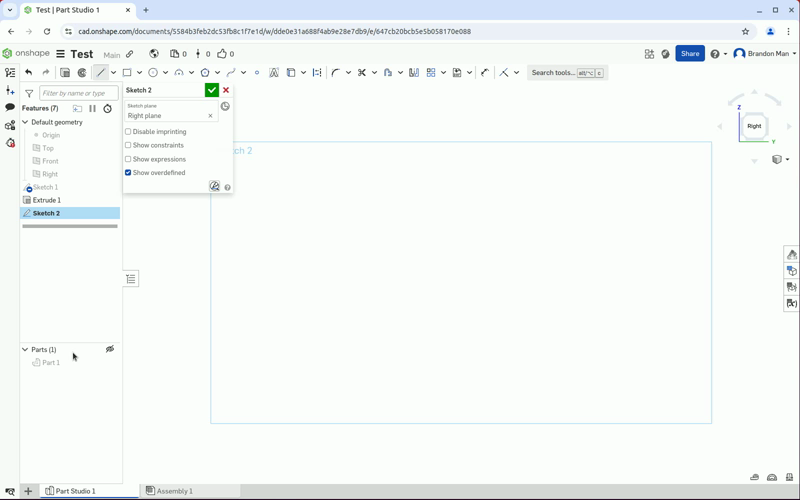
key_down(shift)
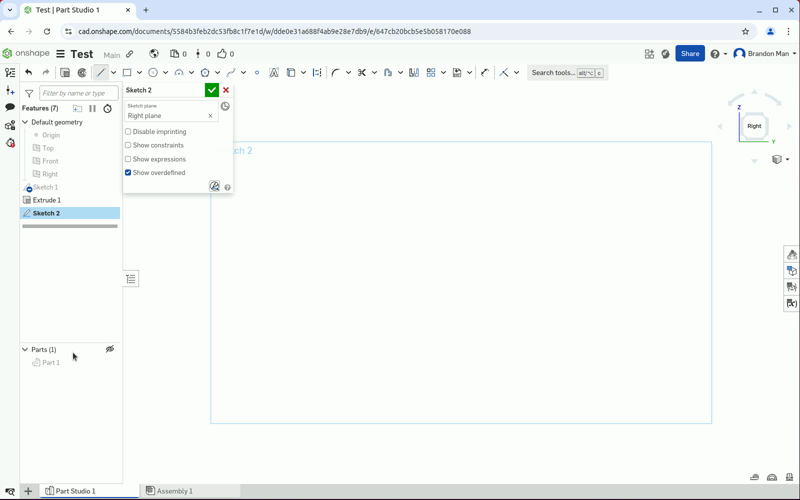
mouse_move(426, 293)
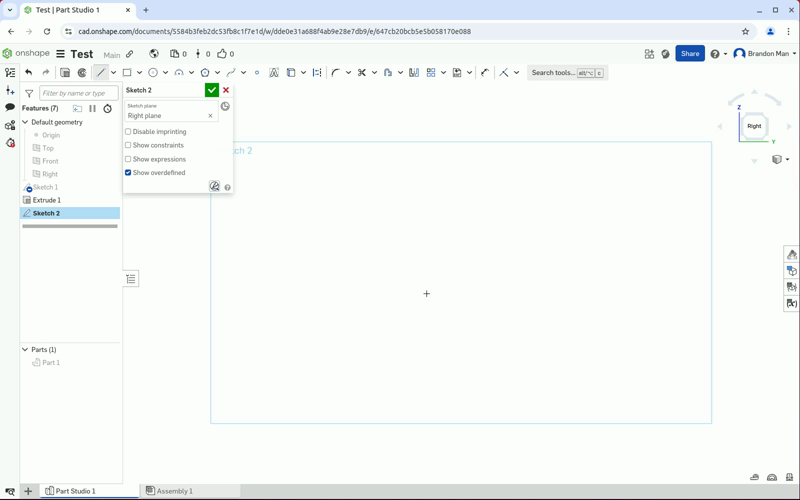
click(426, 293)
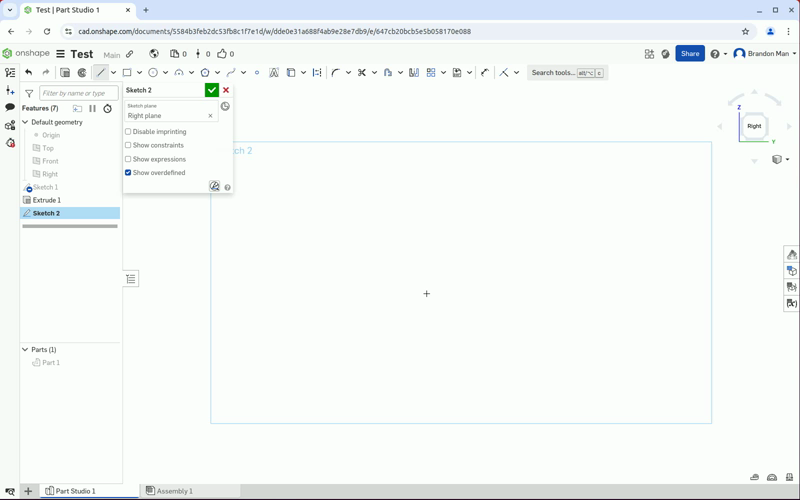
key_up(shift)
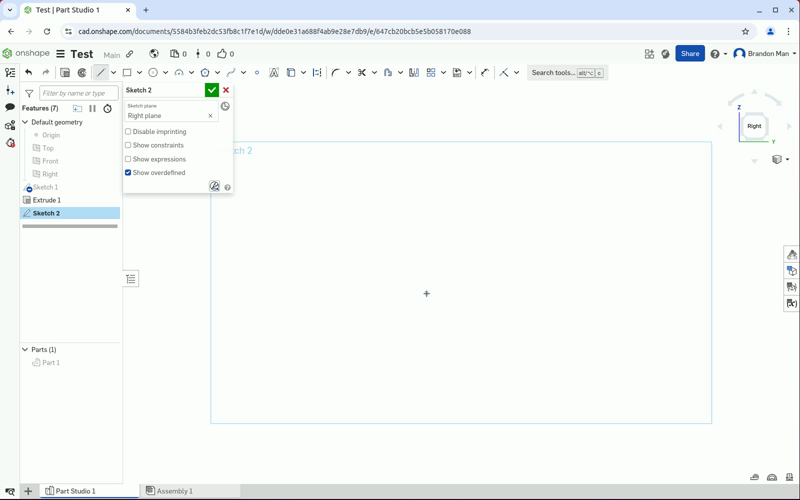
key_down(shift)
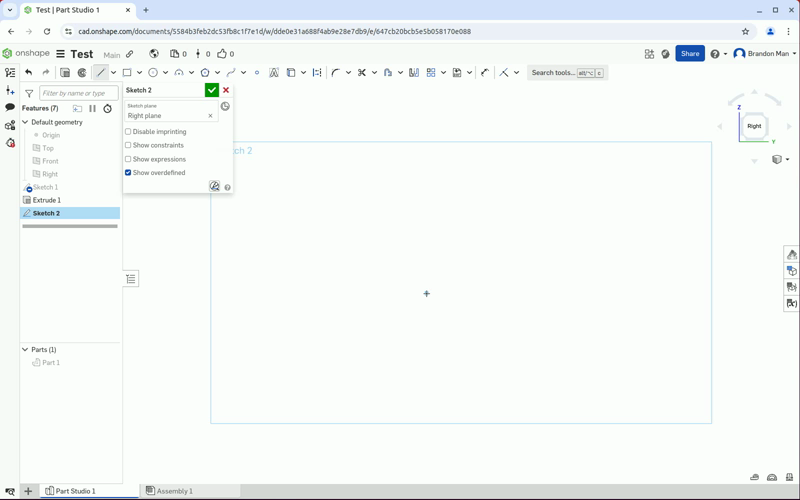
mouse_move(456, 293)
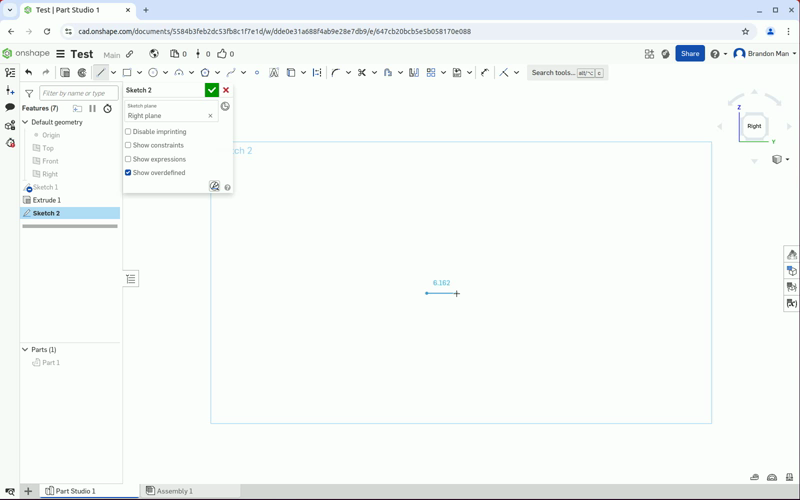
mouse_move(429, 293)
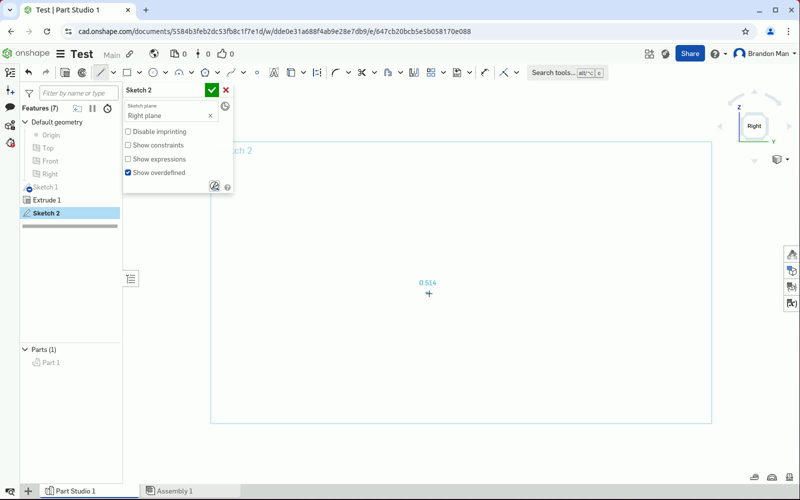
scroll(6)
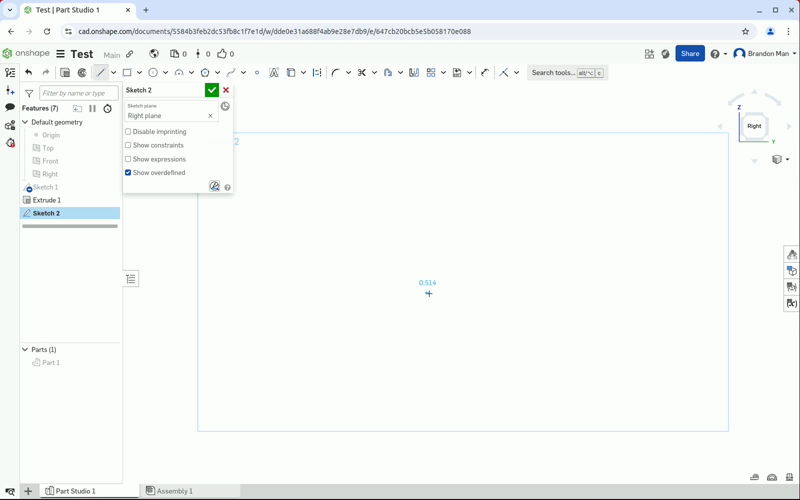
scroll(6)
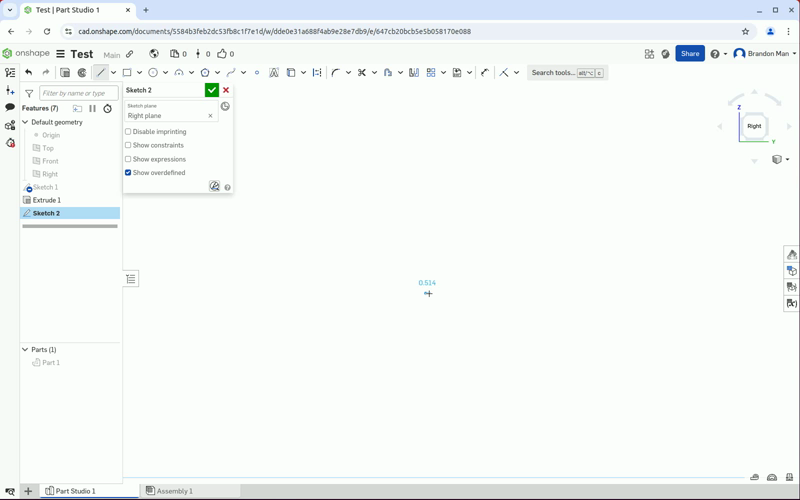
scroll(6)
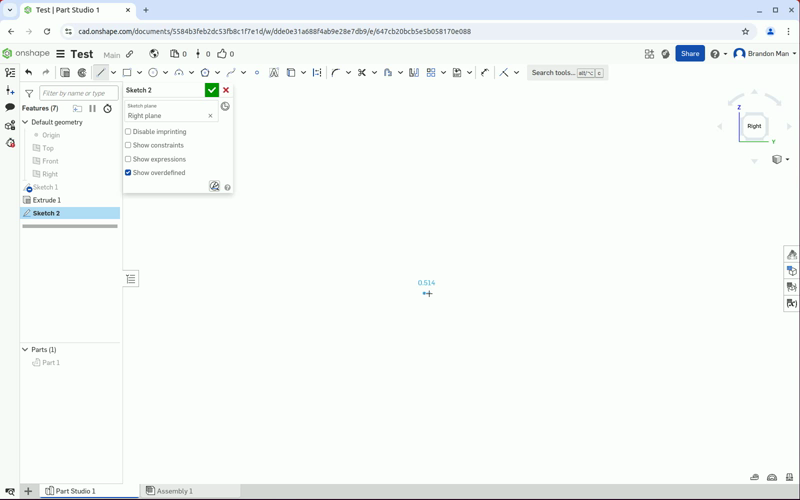
scroll(6)
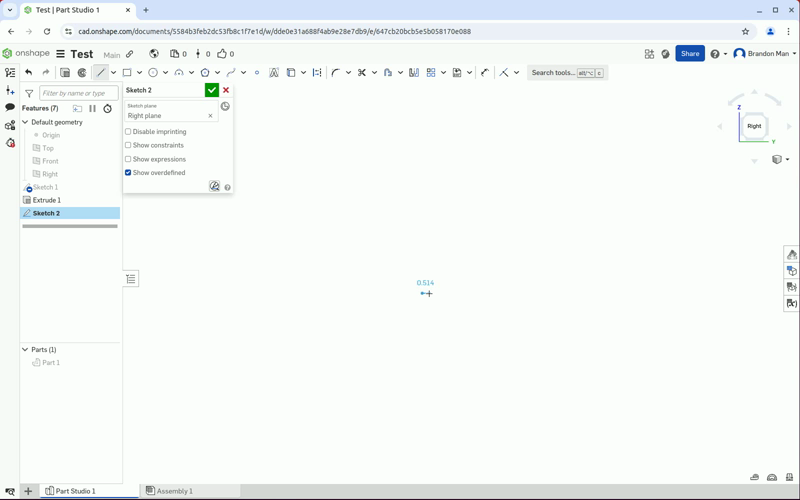
scroll(6)
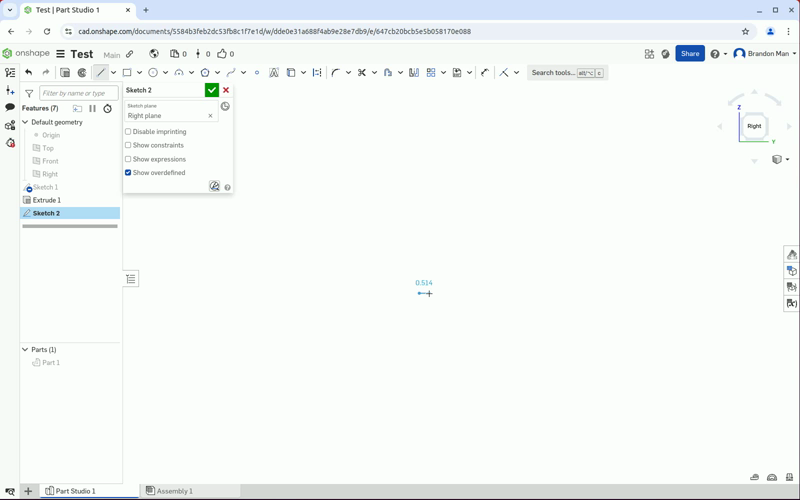
scroll(6)
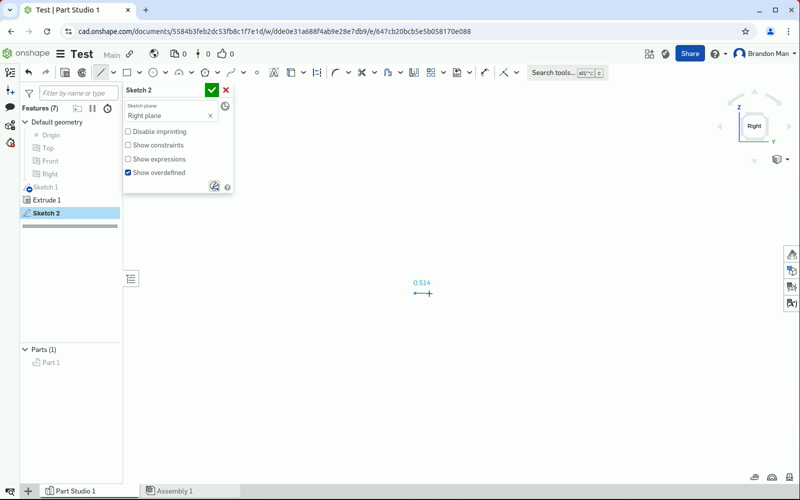
scroll(6)
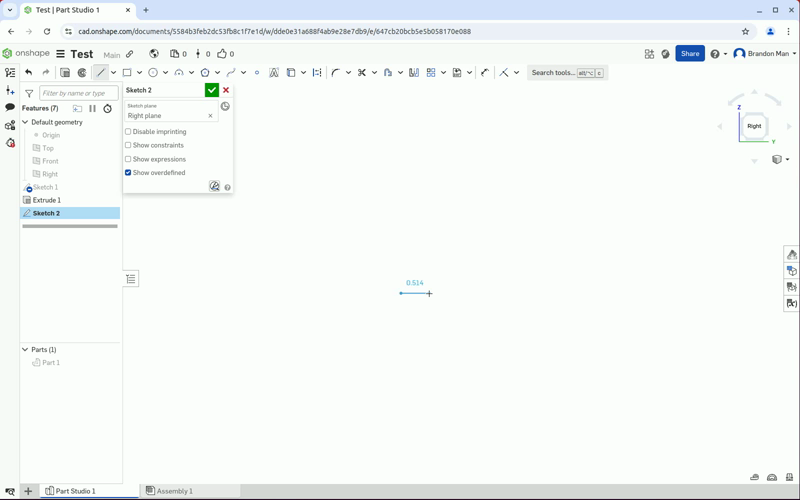
click(429, 293)
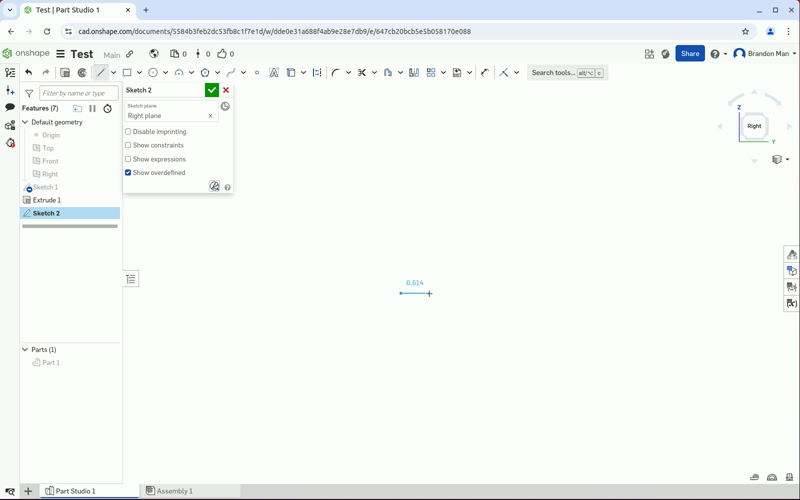
scroll(-6)
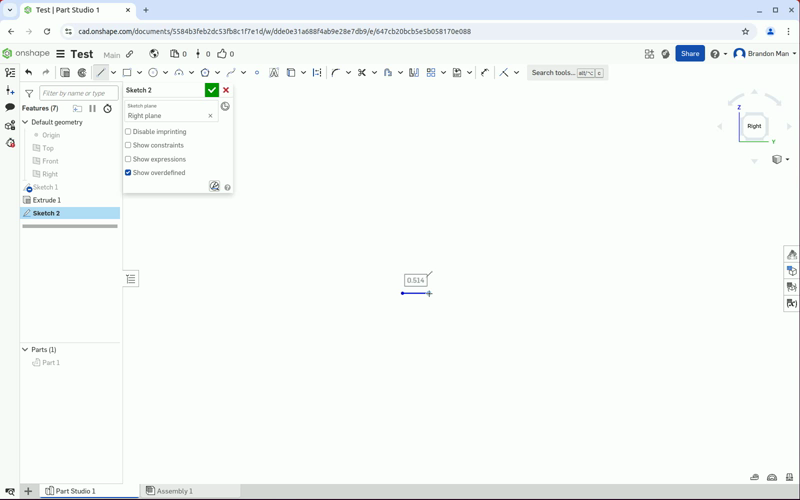
scroll(-6)
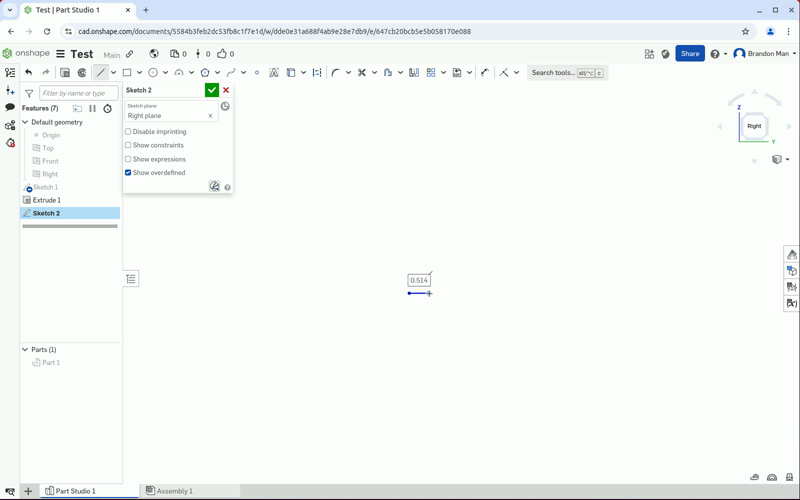
scroll(-6)
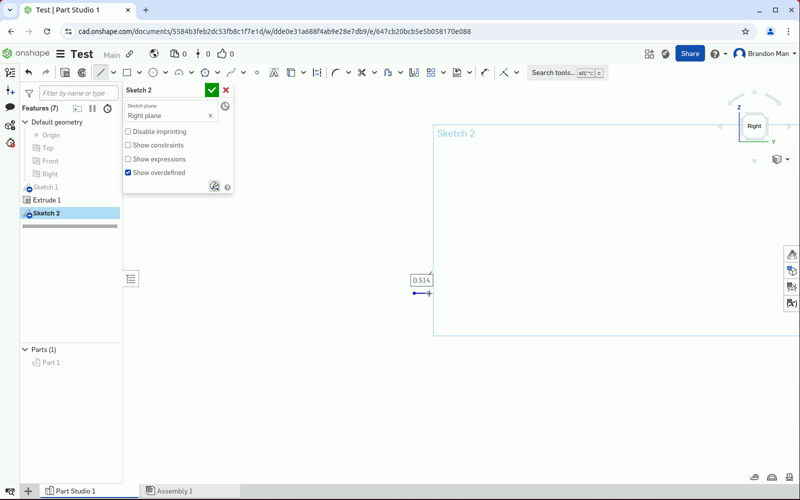
scroll(-6)
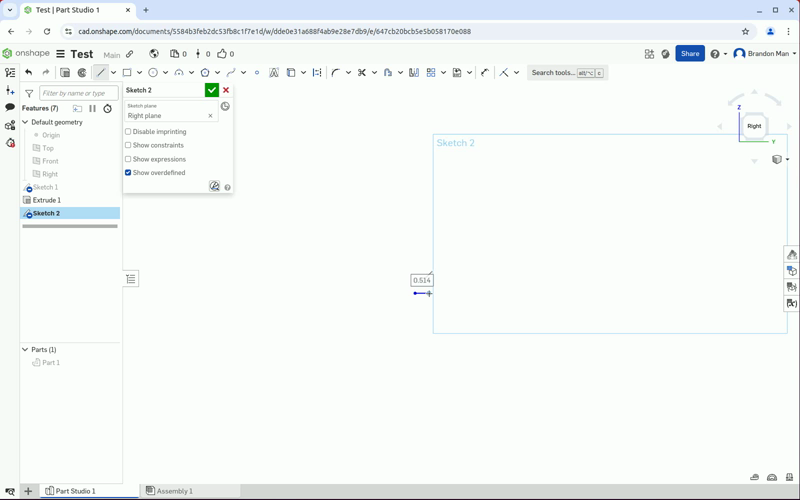
scroll(-6)
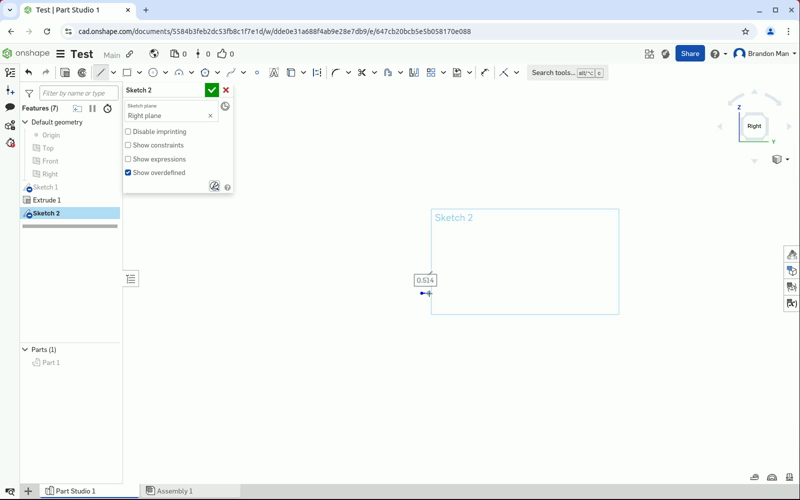
scroll(-6)
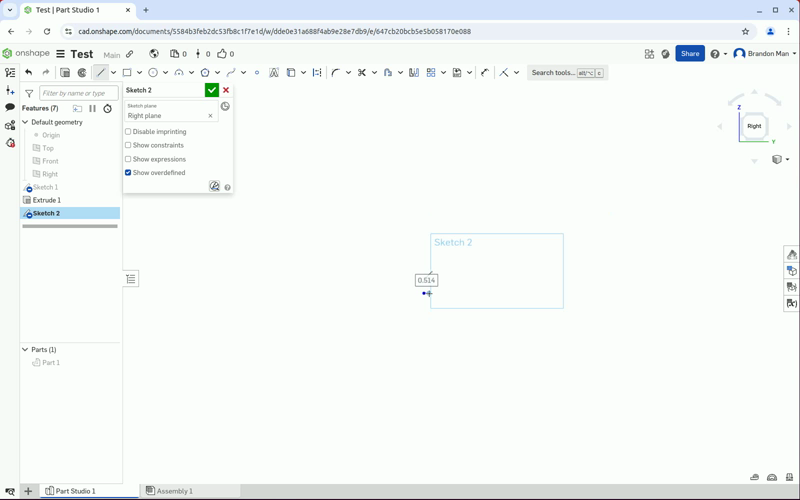
scroll(-6)
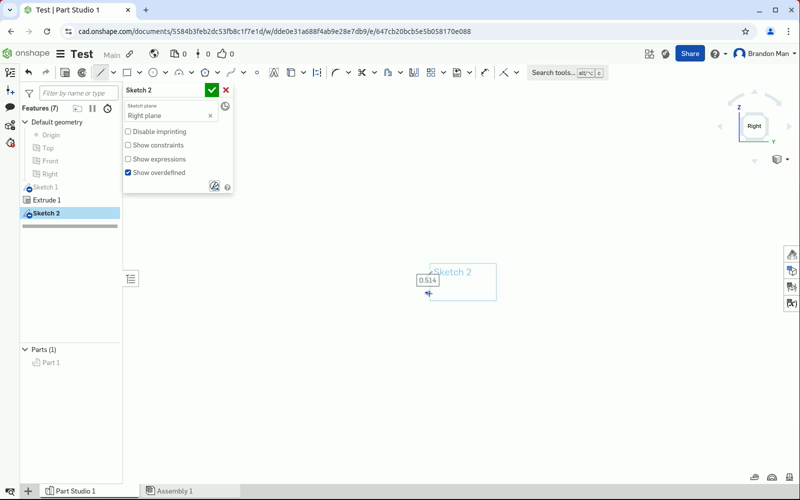
key_up(shift)
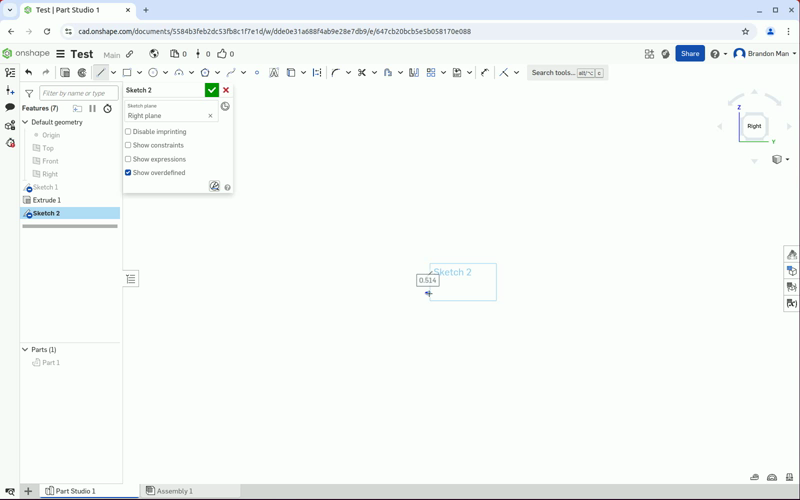
key_down(shift)
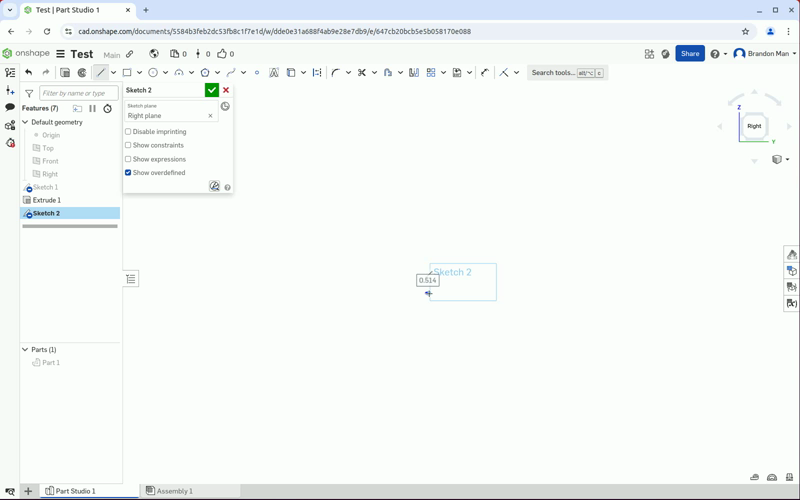
mouse_move(429, 183)
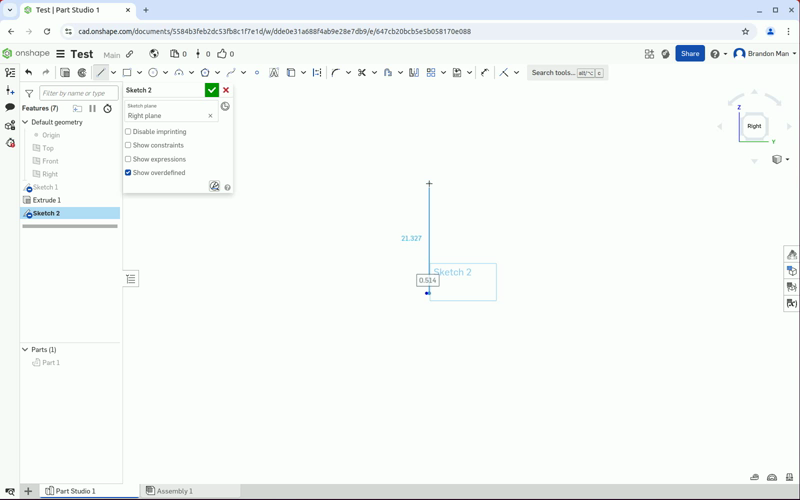
click(429, 183)
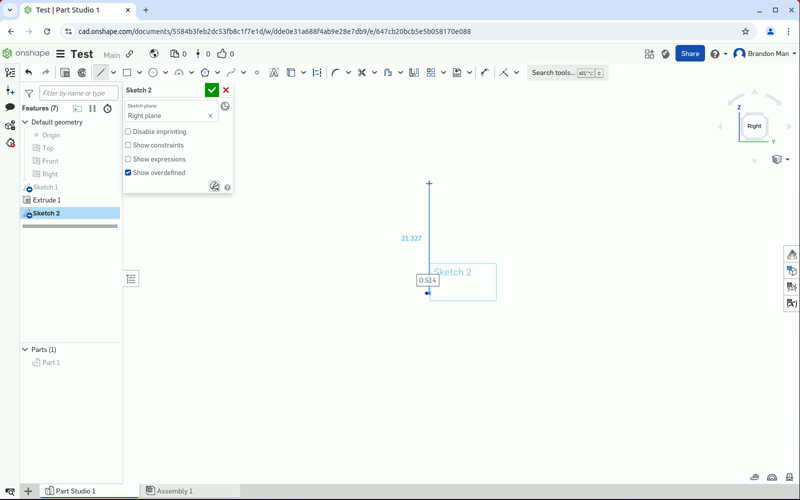
key_up(shift)
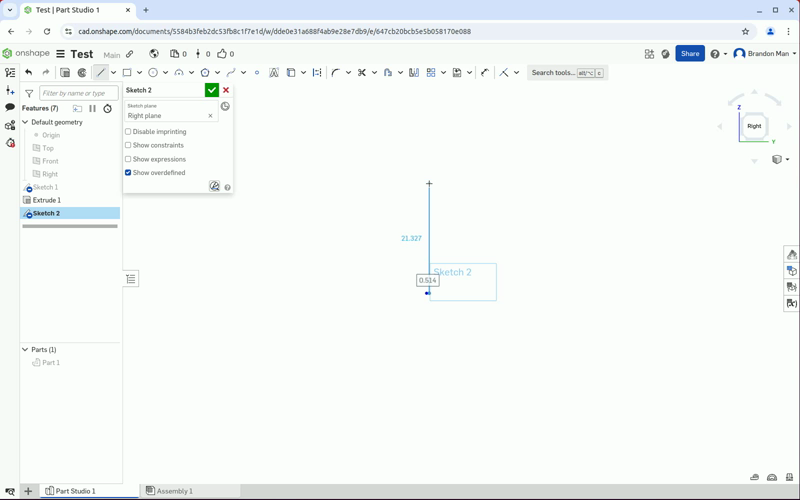
key_down(shift)
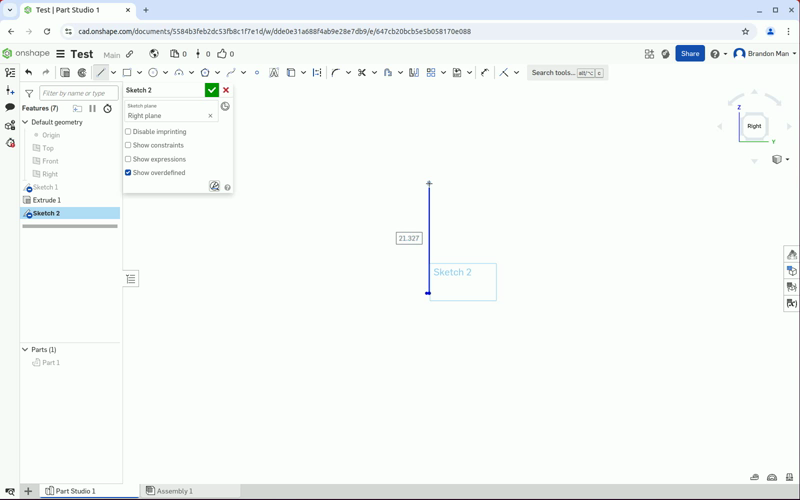
mouse_move(459, 183)
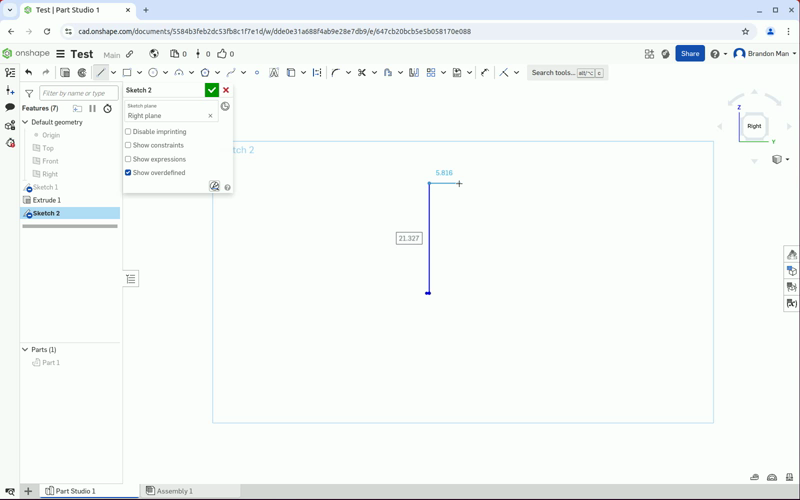
mouse_move(426, 183)
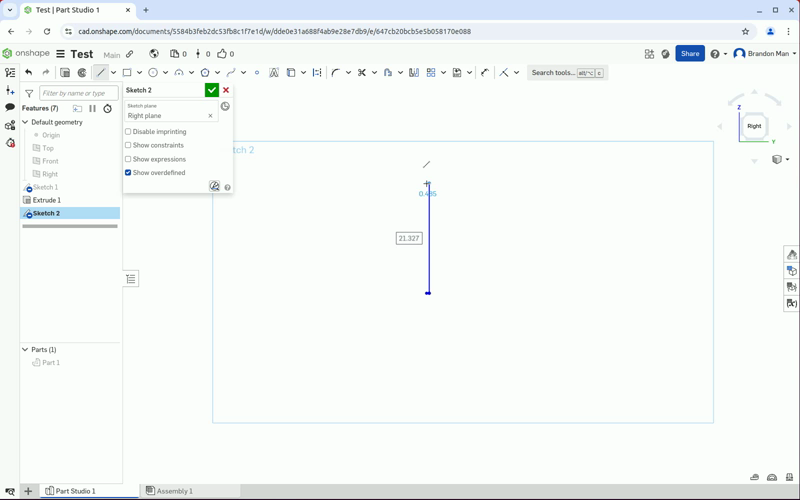
scroll(6)
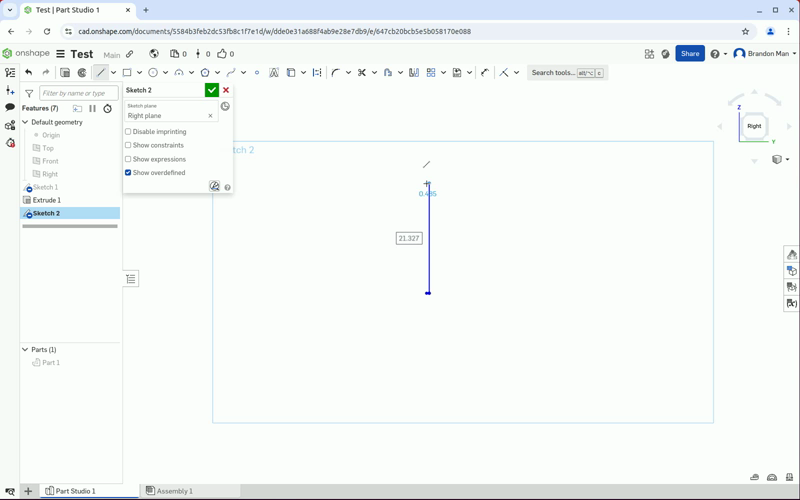
scroll(6)
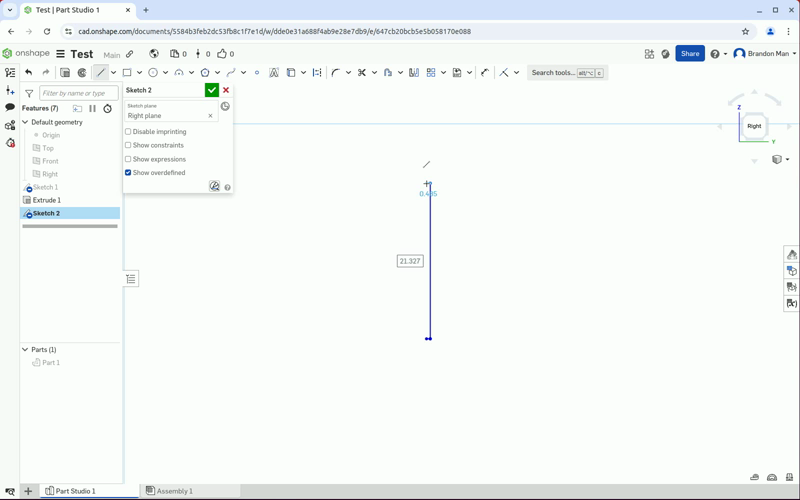
scroll(6)
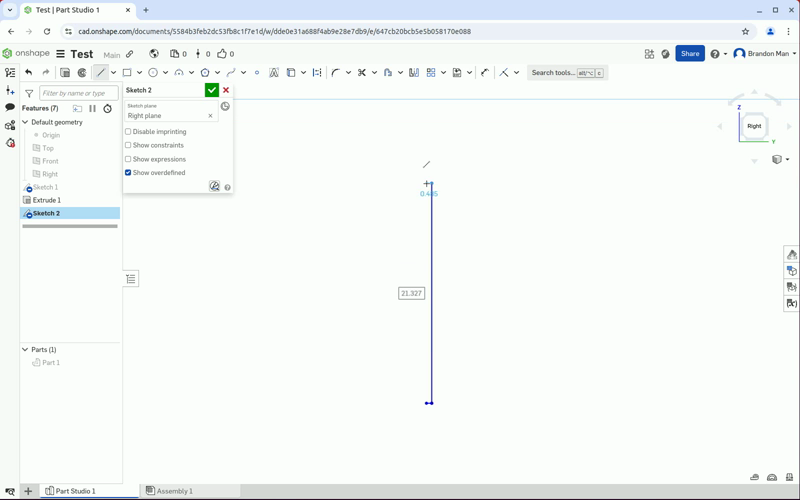
scroll(6)
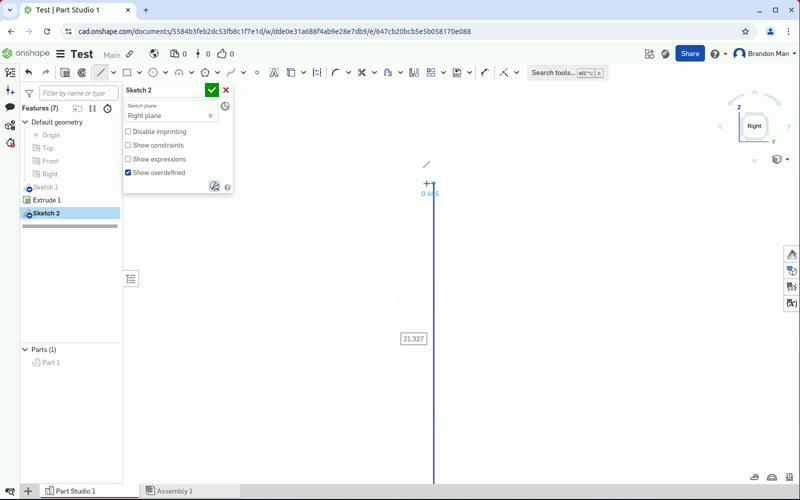
scroll(6)
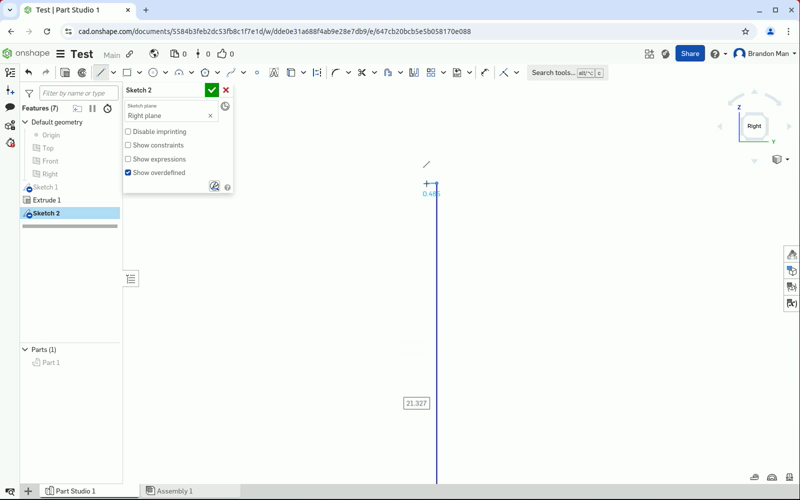
scroll(6)
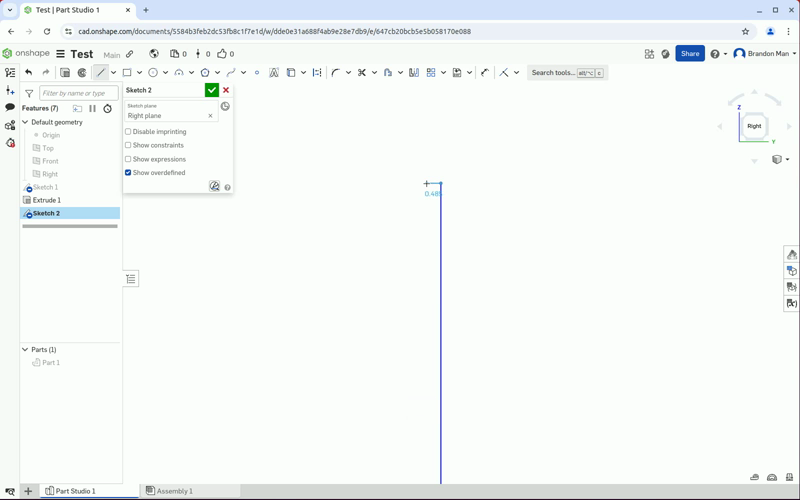
scroll(6)
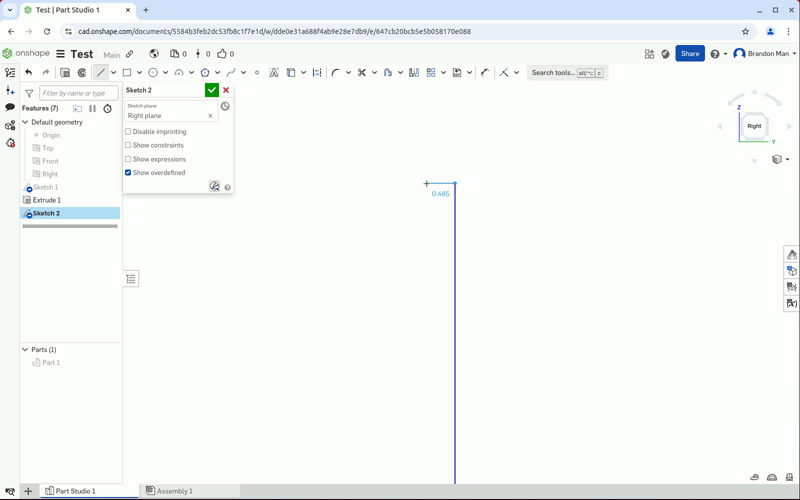
click(426, 183)
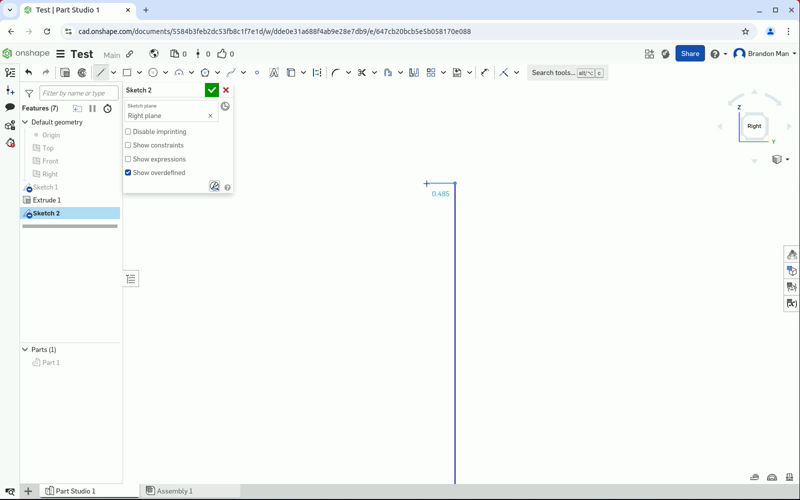
scroll(-6)
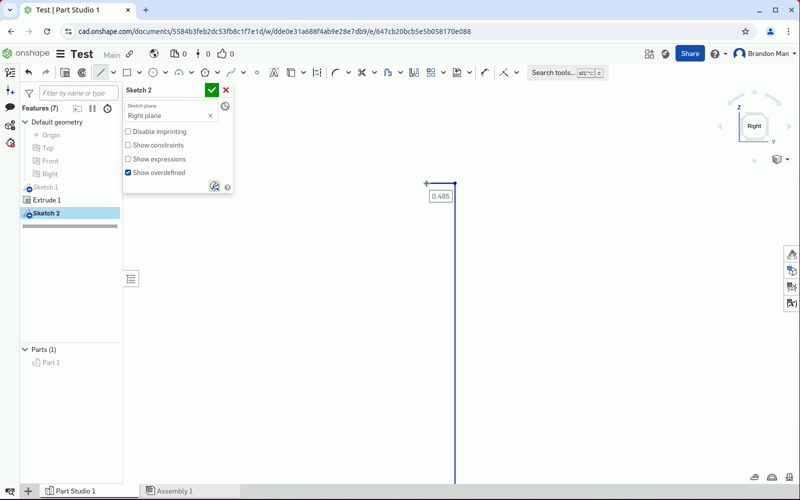
scroll(-6)
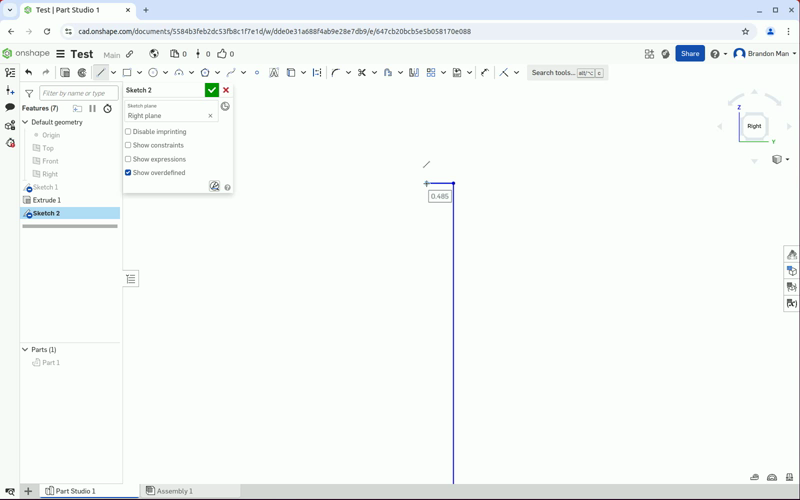
scroll(-6)
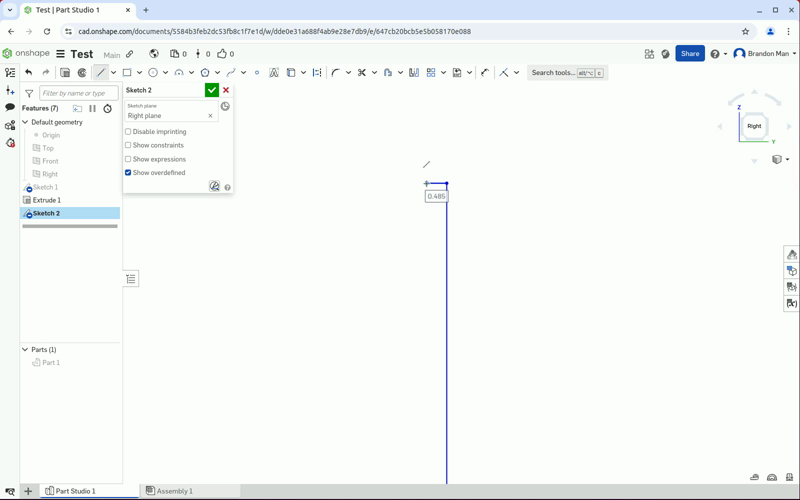
scroll(-6)
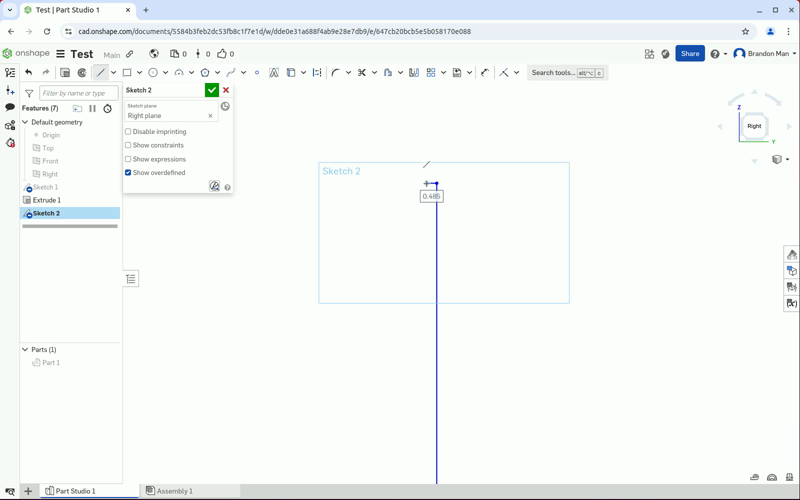
scroll(-6)
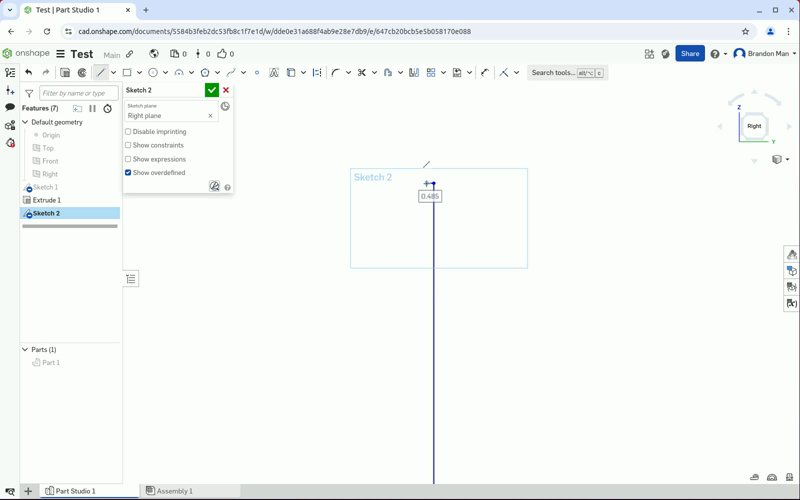
scroll(-6)
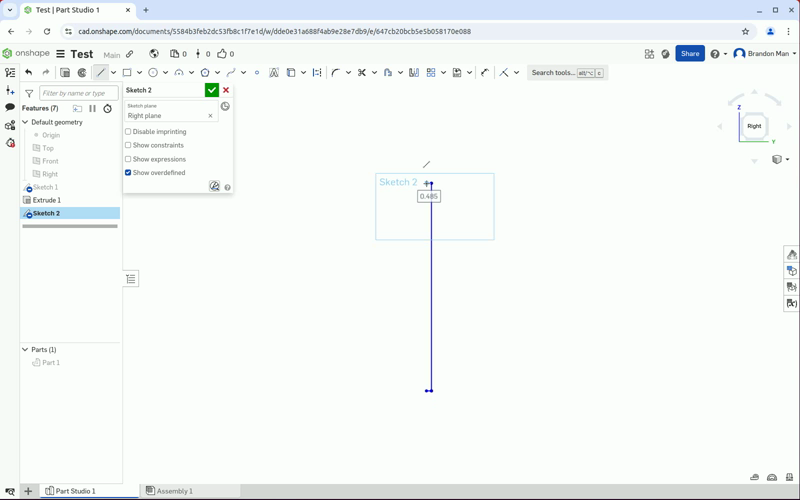
scroll(-6)
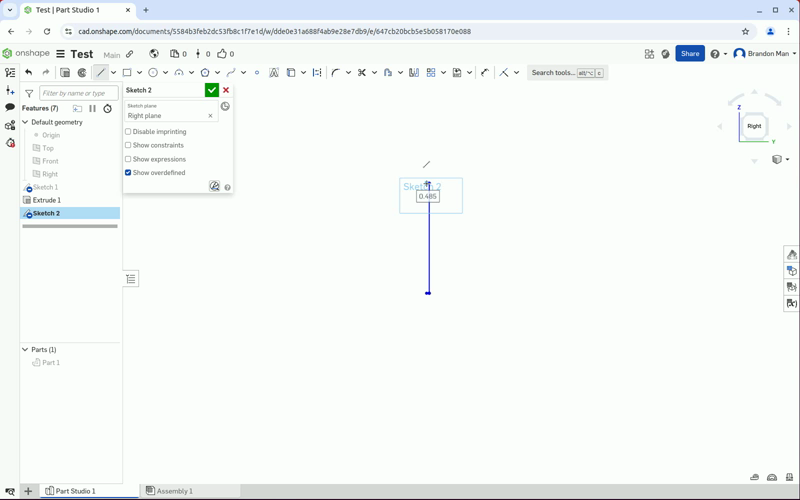
key_up(shift)
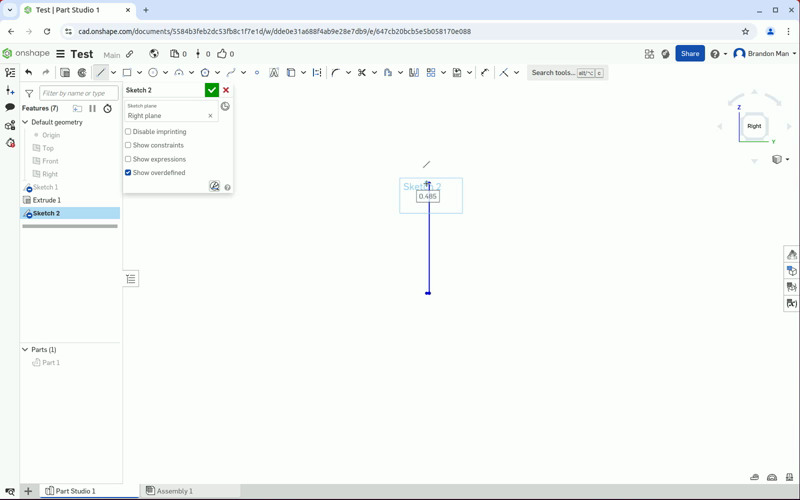
key_down(shift)
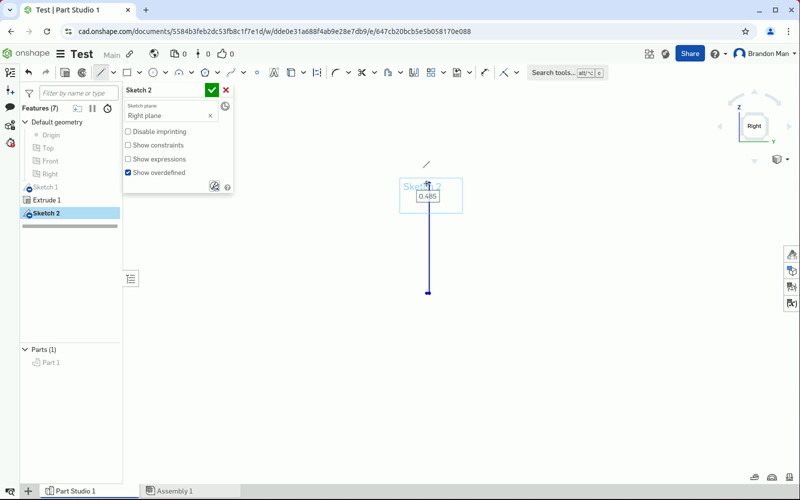
mouse_move(426, 293)
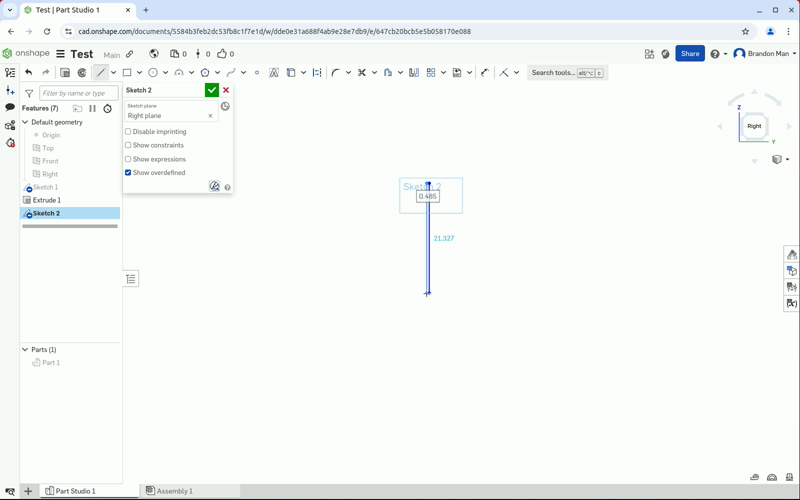
scroll(6)
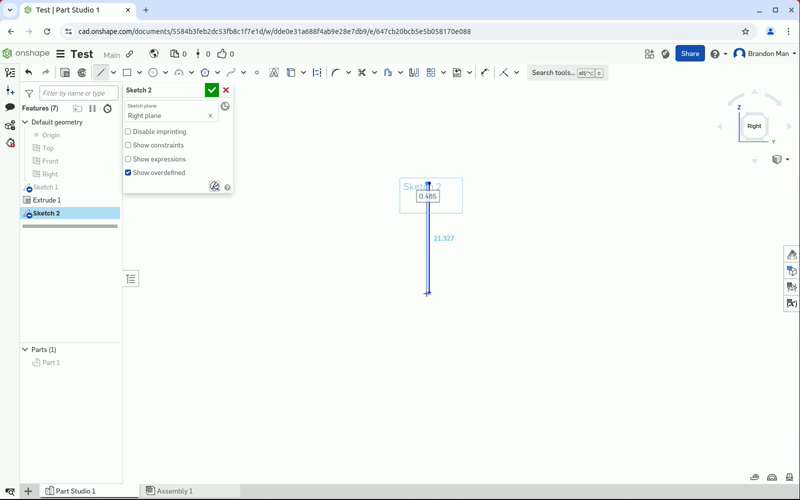
scroll(6)
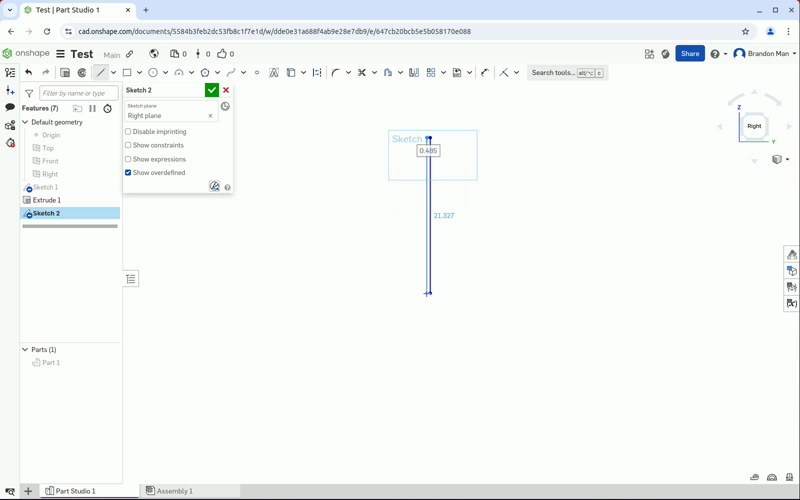
scroll(6)
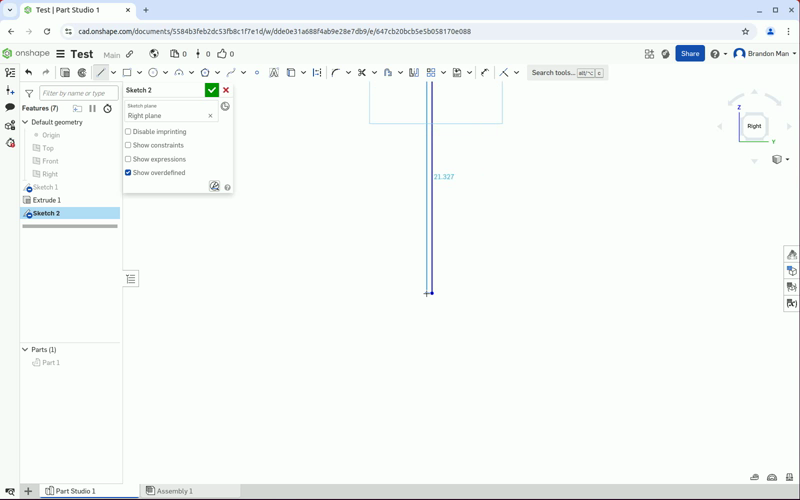
scroll(6)
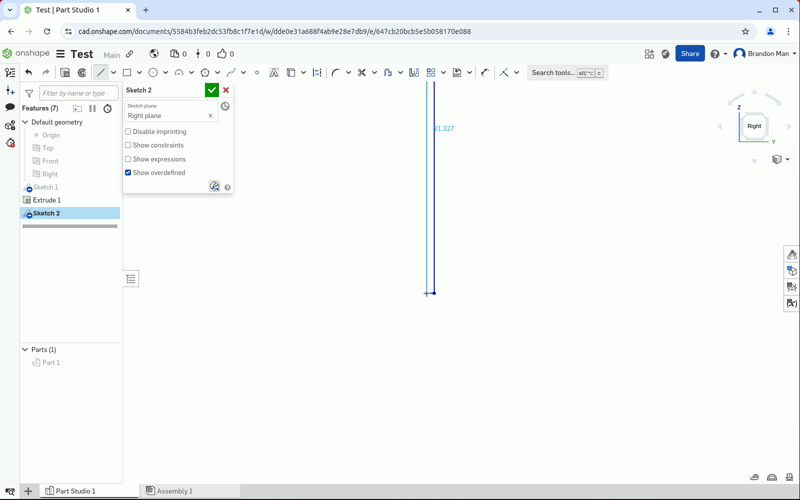
scroll(6)
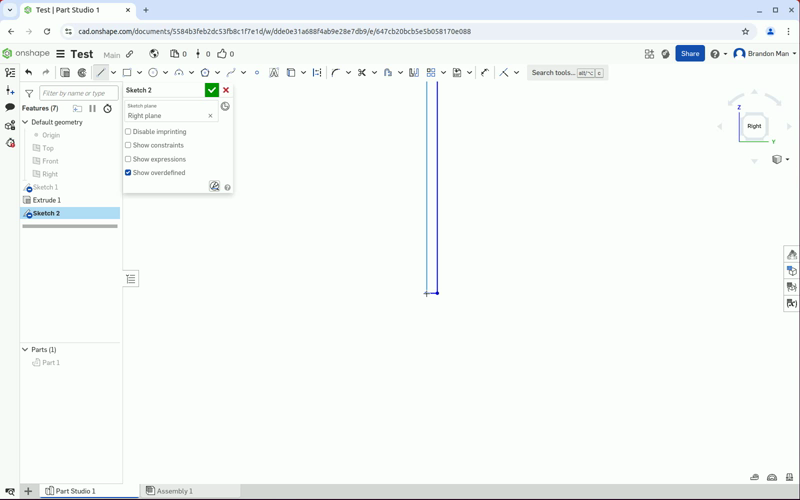
scroll(6)
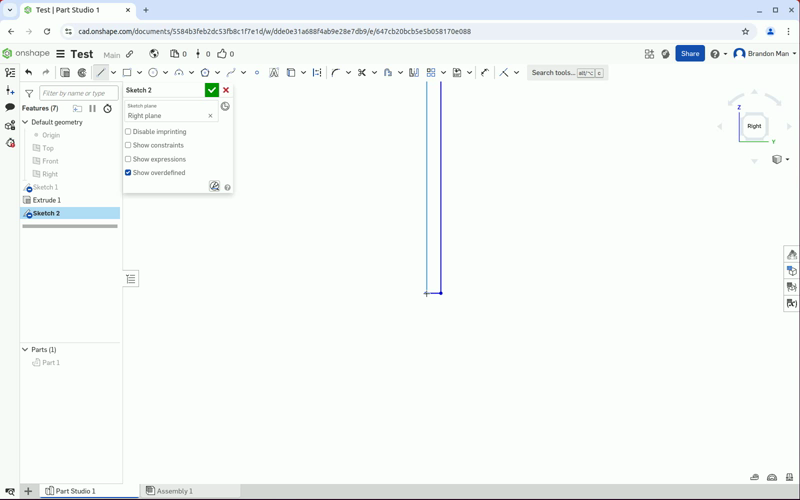
scroll(6)
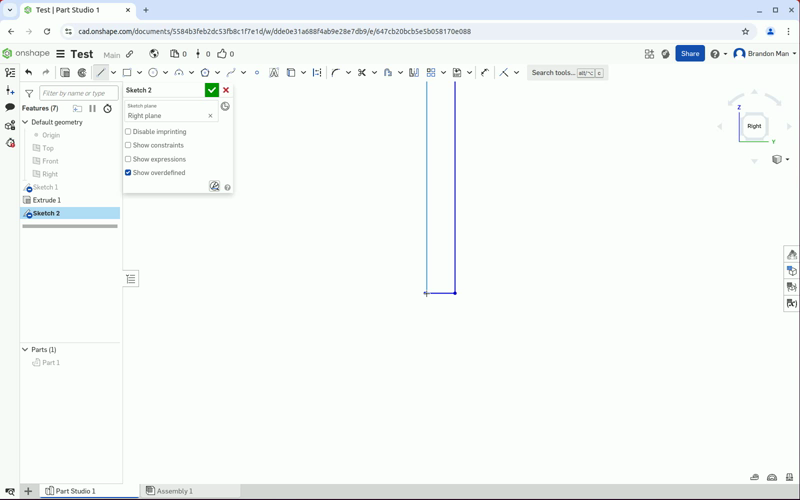
key_up(shift)
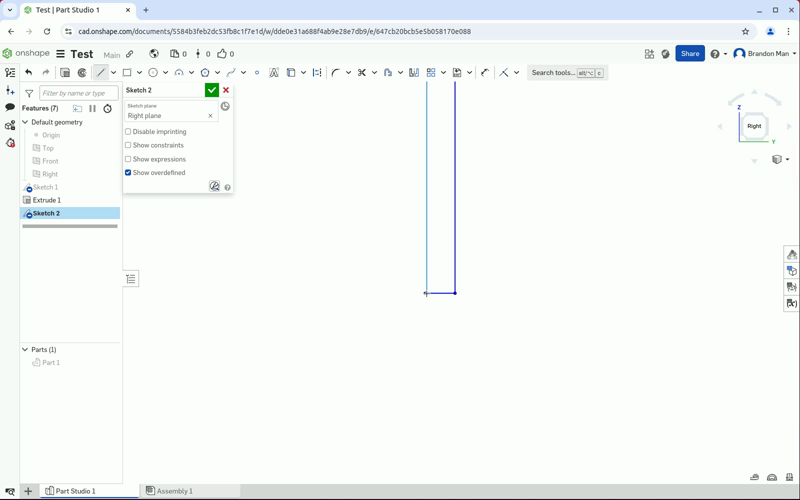
click(426, 293)
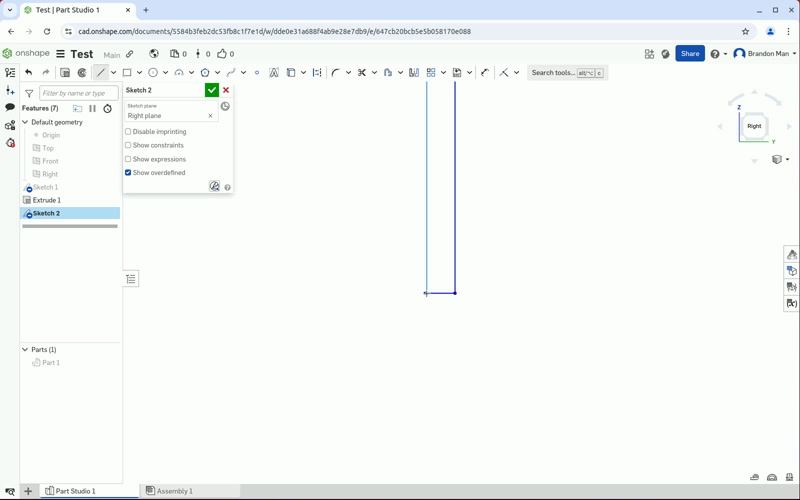
scroll(-6)
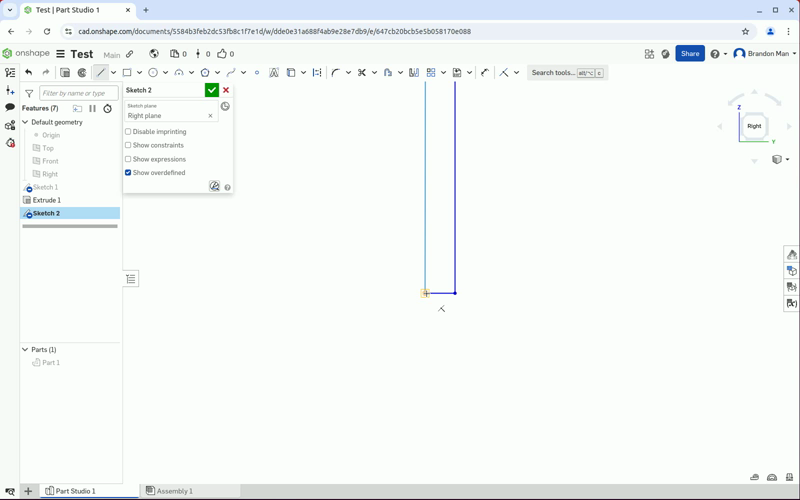
scroll(-6)
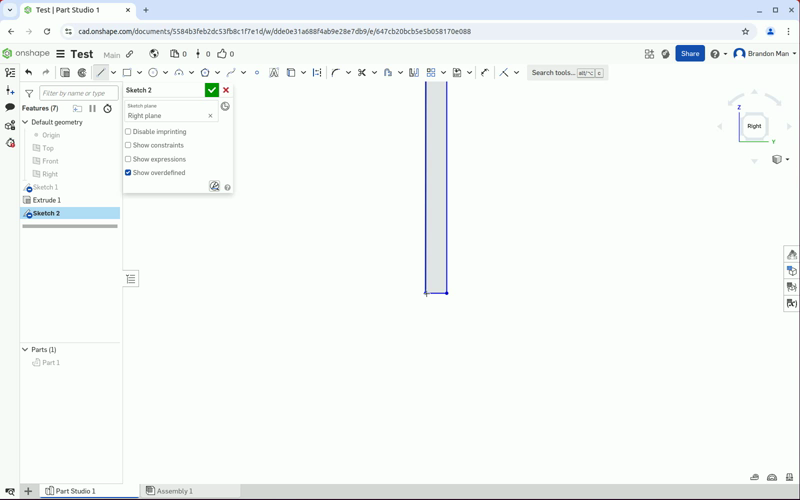
scroll(-6)
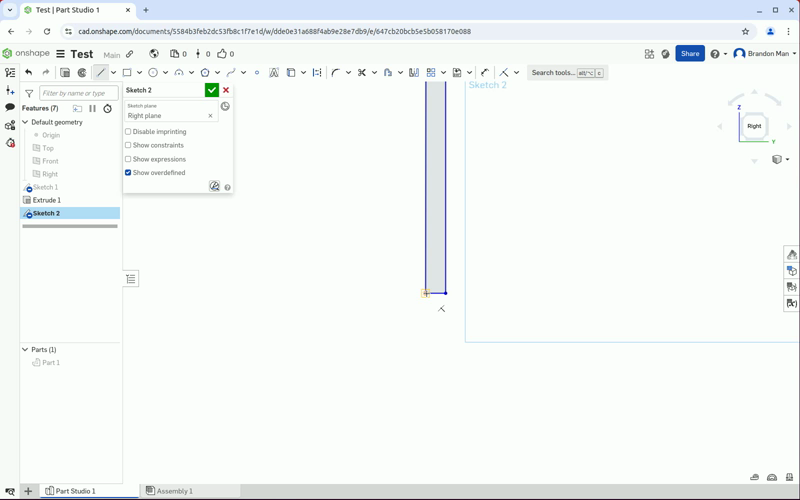
scroll(-6)
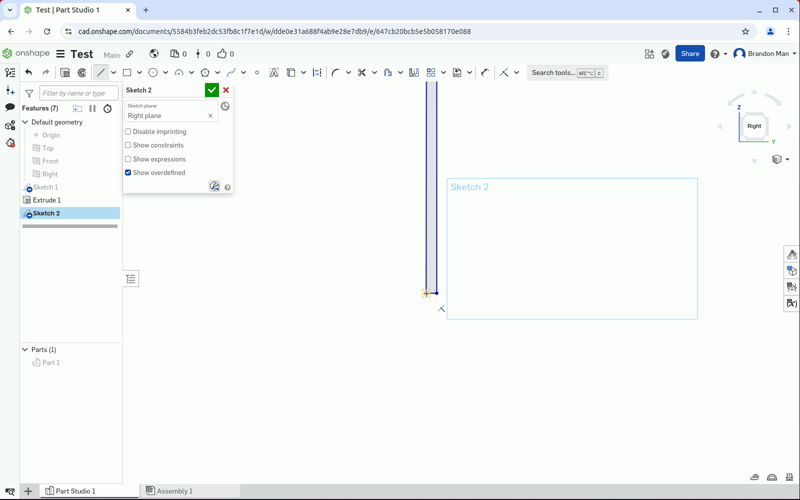
scroll(-6)
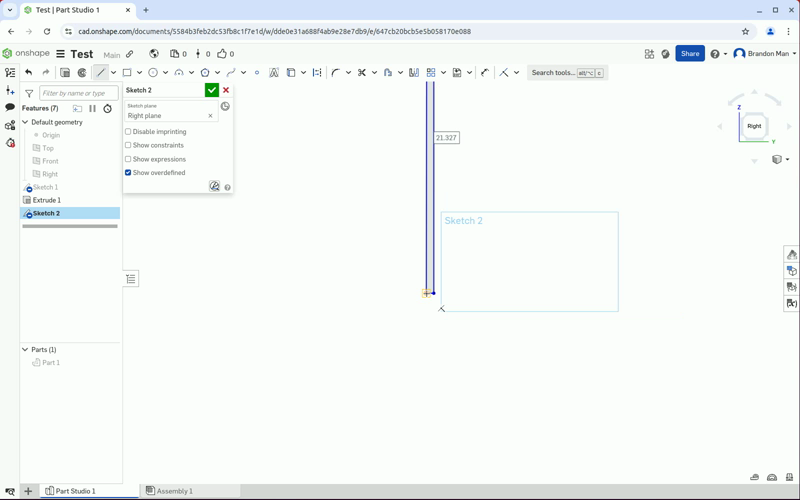
scroll(-6)
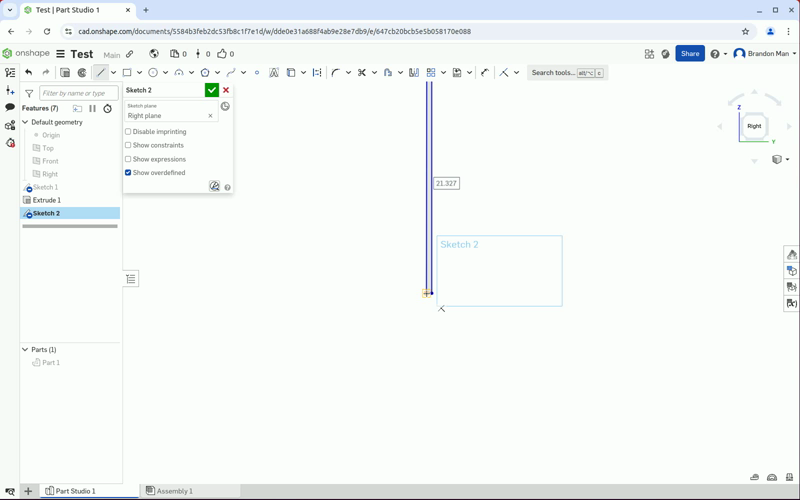
scroll(-6)
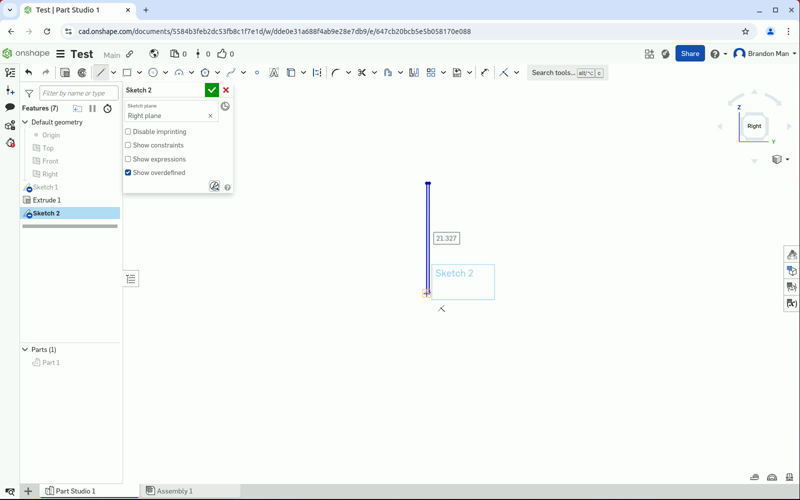
key(esc)
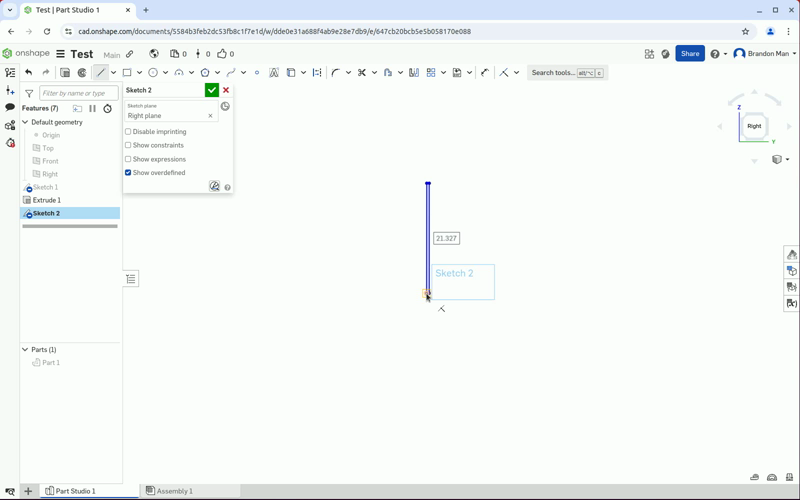
mouse_move(428, 254)
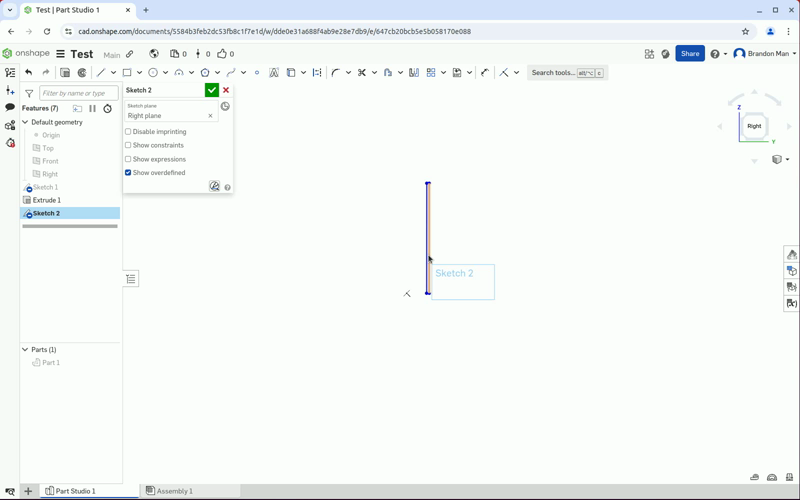
scroll(6)
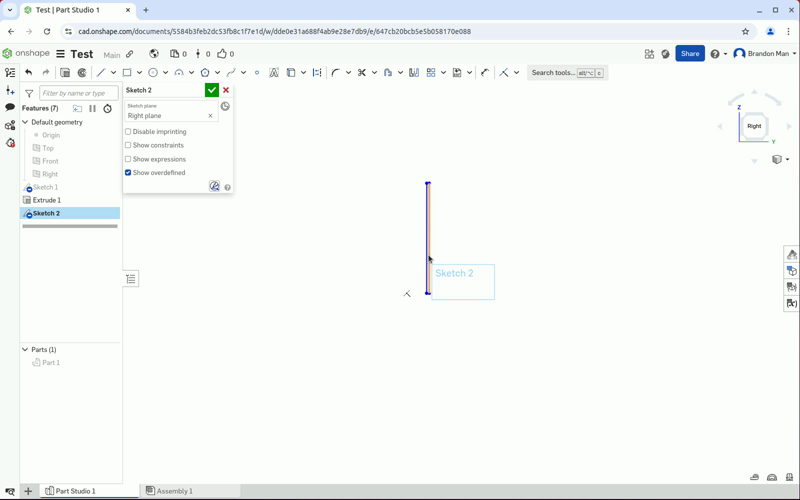
scroll(6)
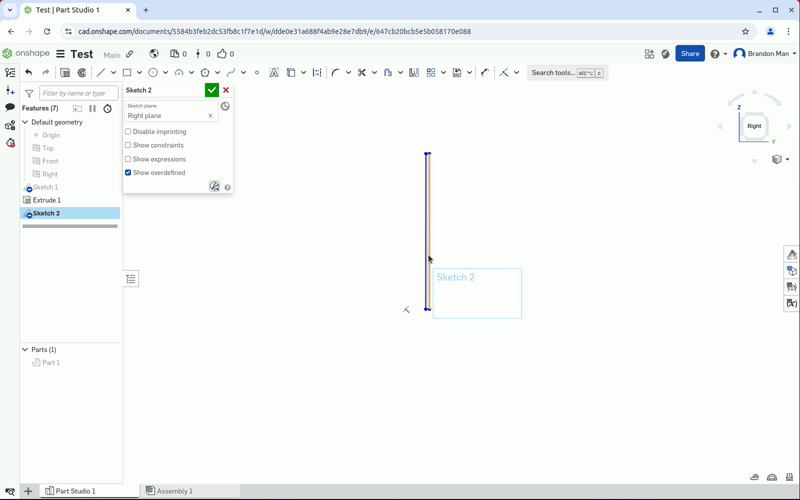
scroll(6)
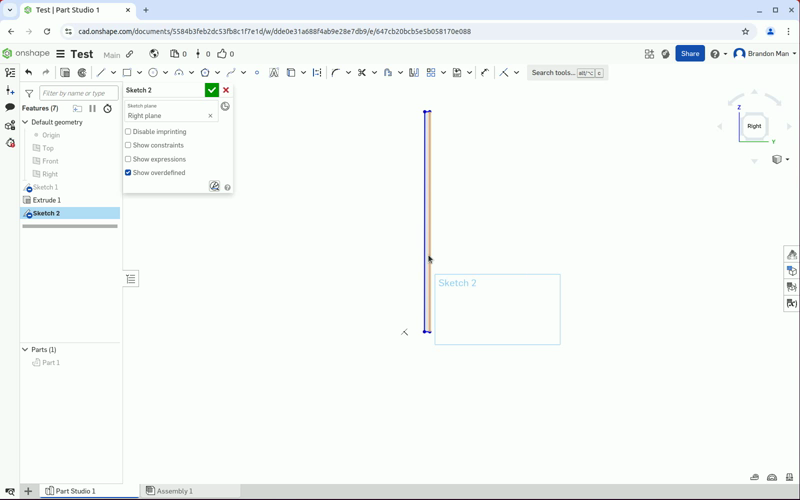
scroll(6)
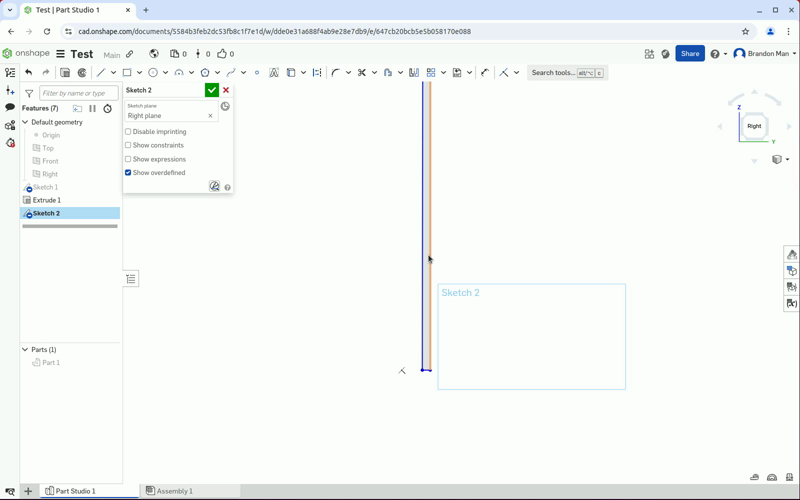
scroll(6)
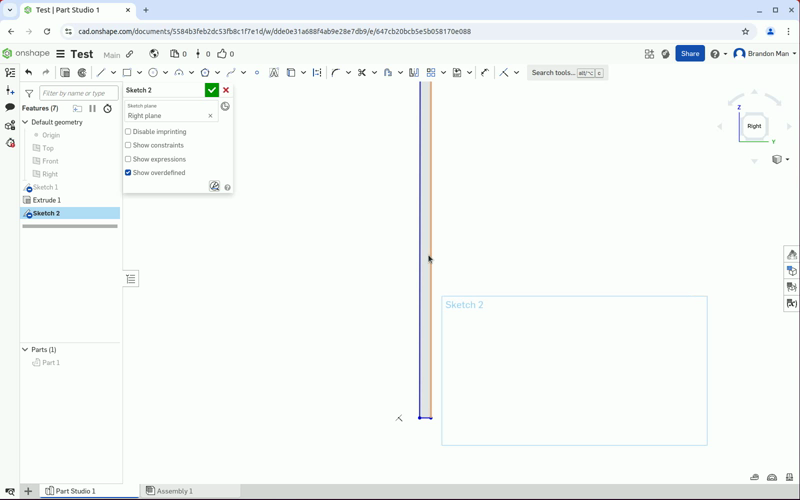
scroll(6)
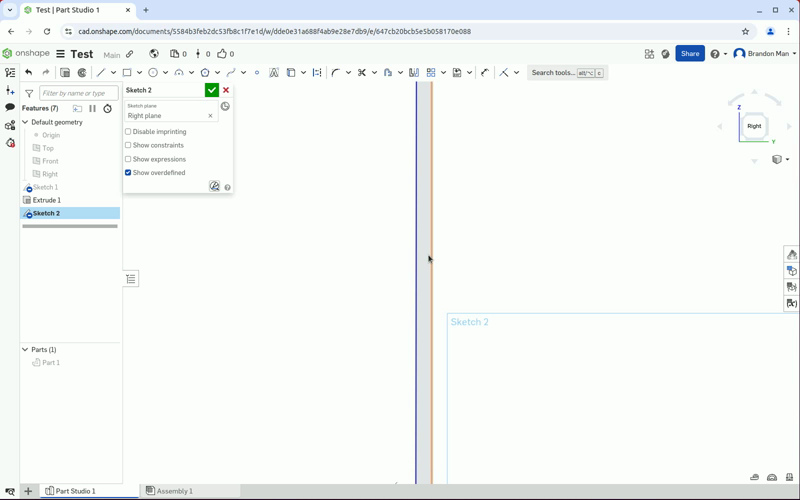
scroll(6)
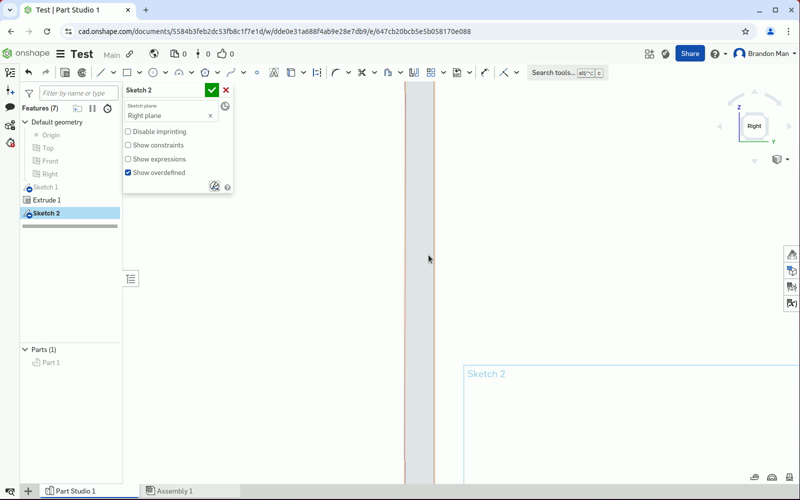
click(428, 254)
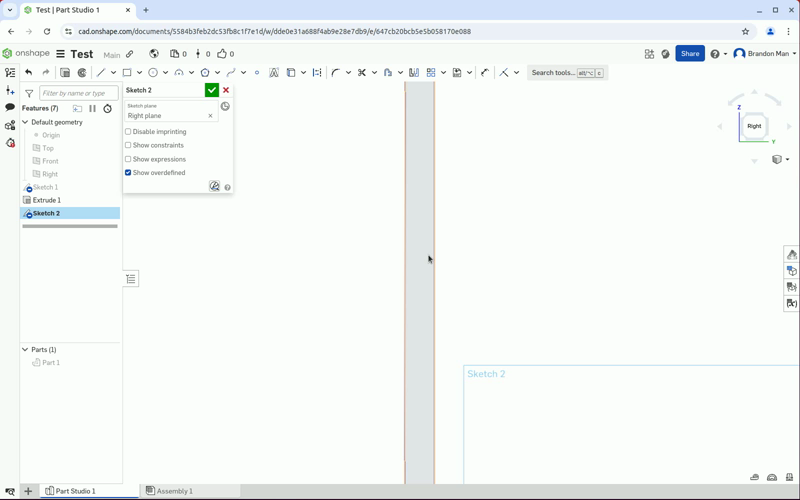
scroll(-6)
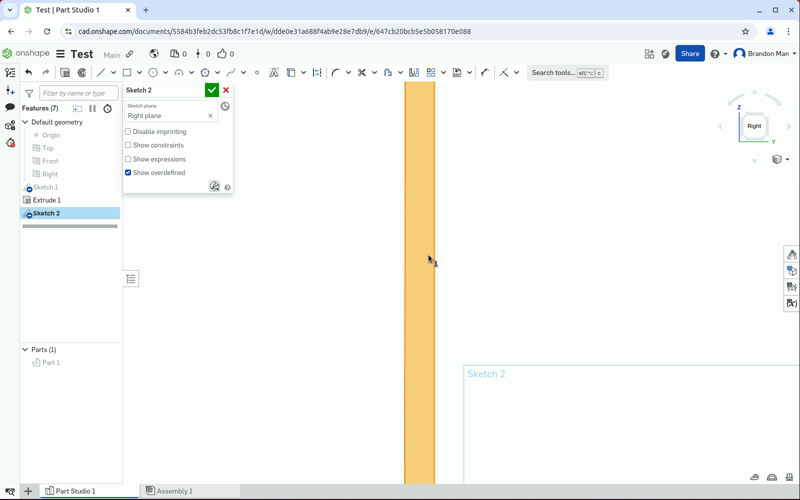
scroll(-6)
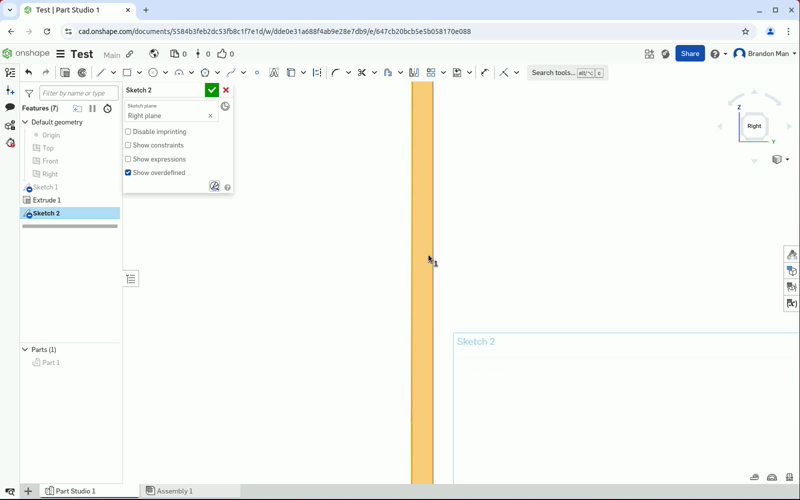
scroll(-6)
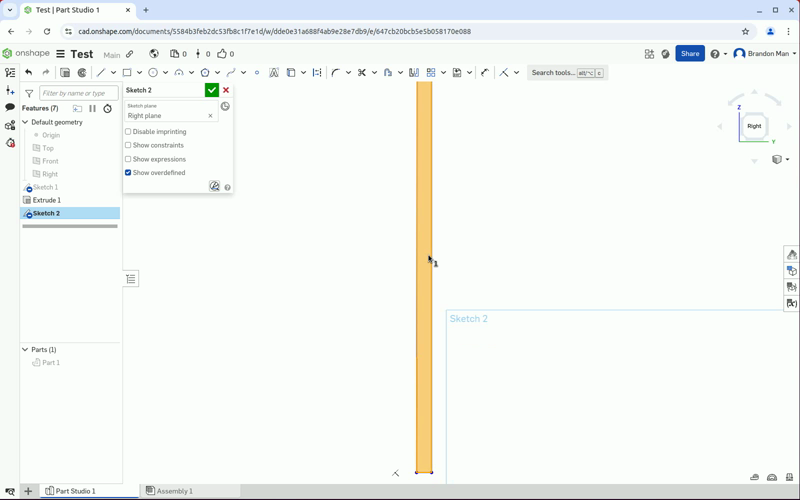
scroll(-6)
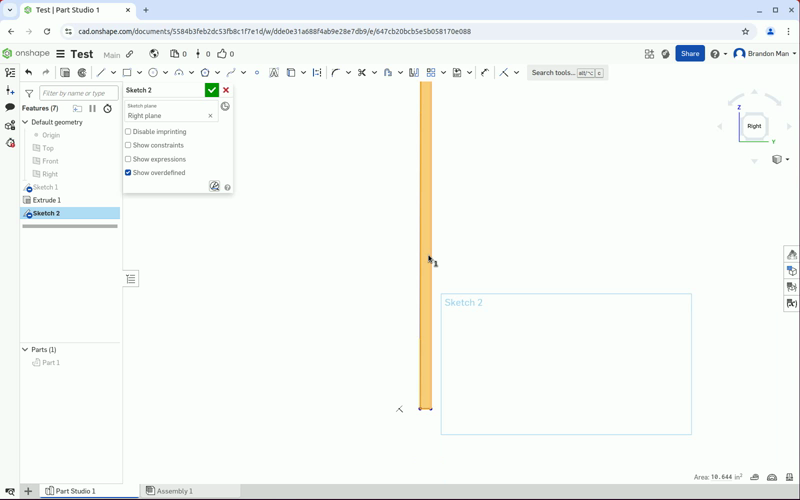
scroll(-6)
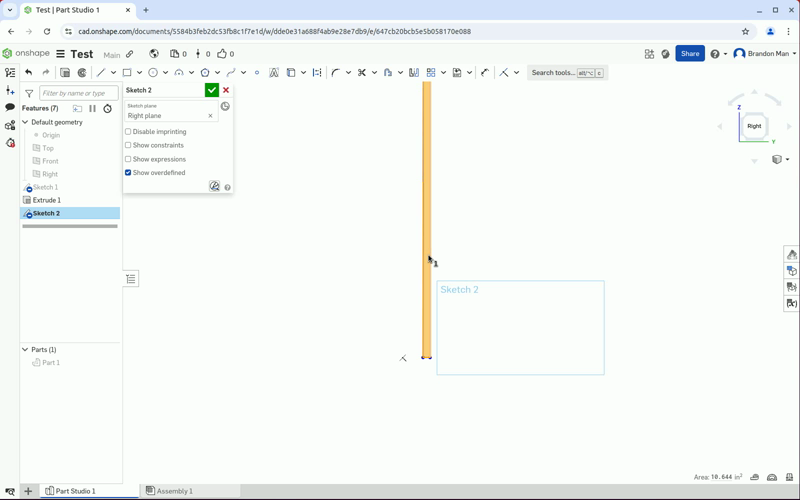
scroll(-6)
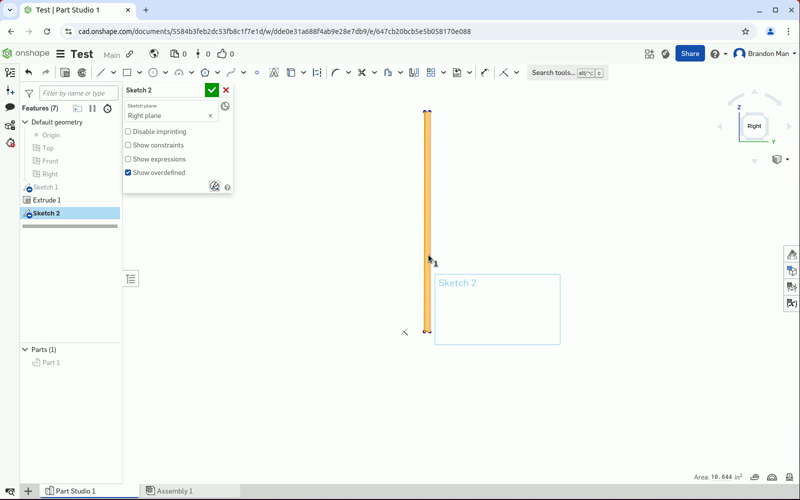
scroll(-6)
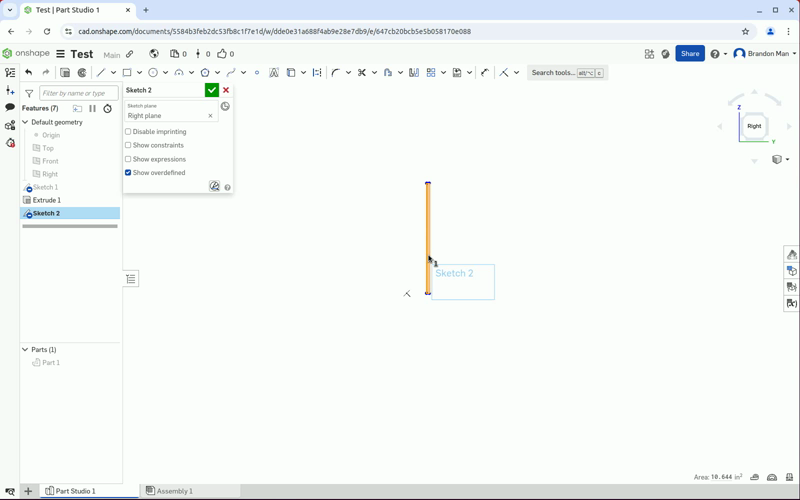
mouse_move(73, 352)
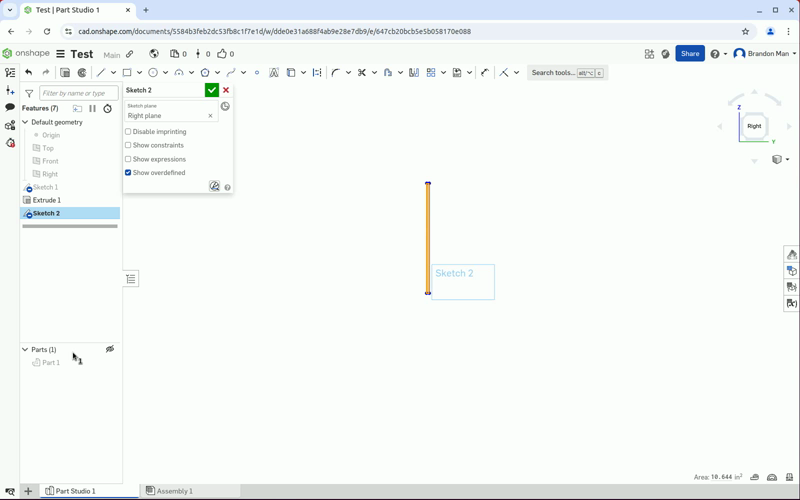
key(shift+y)
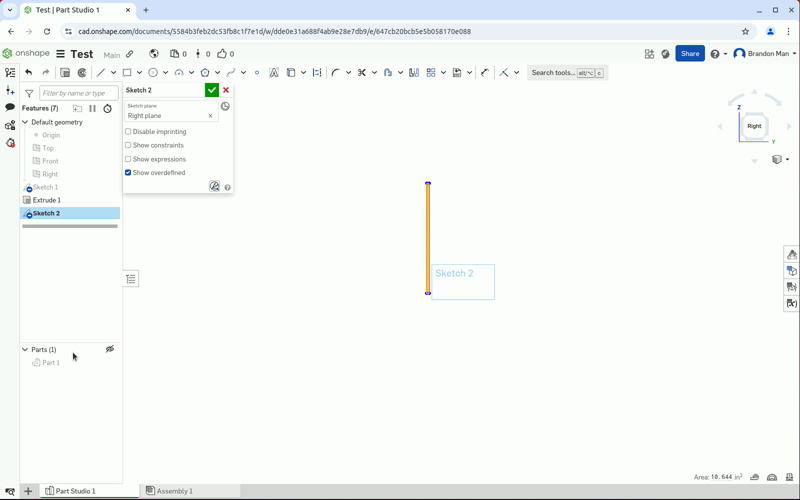
key(shift+e)
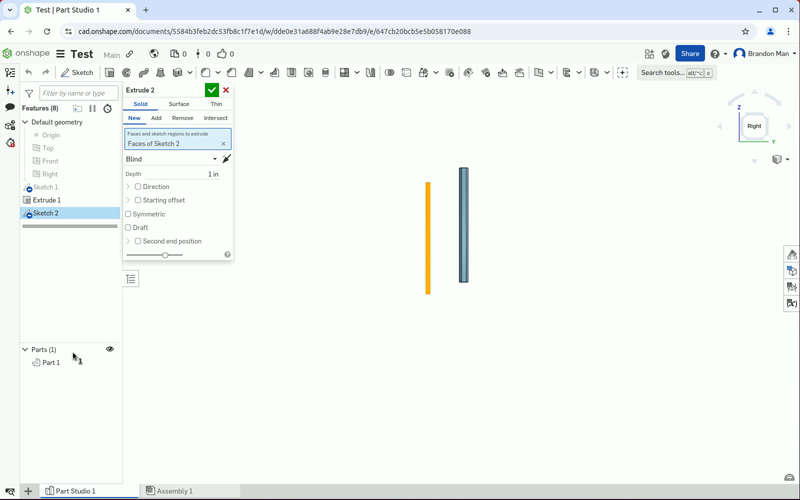
mouse_move(143, 106)
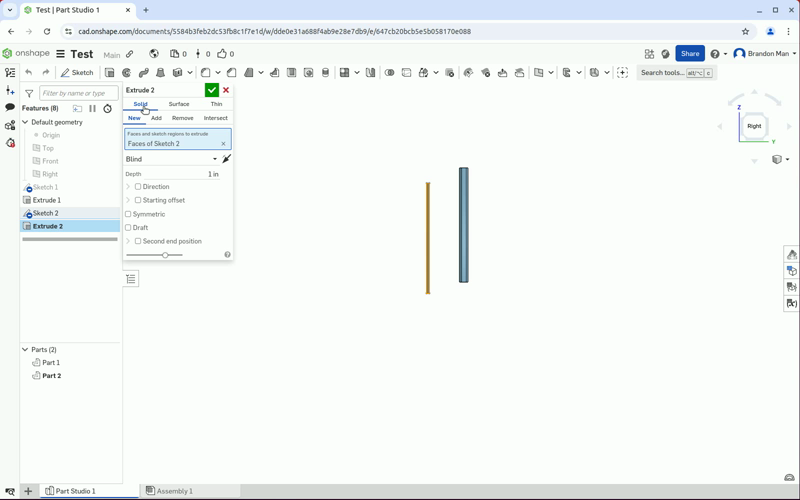
click(143, 106)
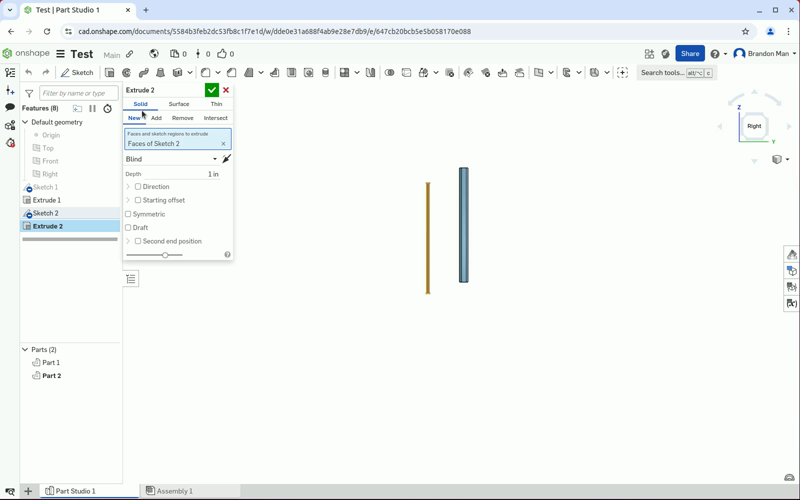
mouse_move(137, 120)
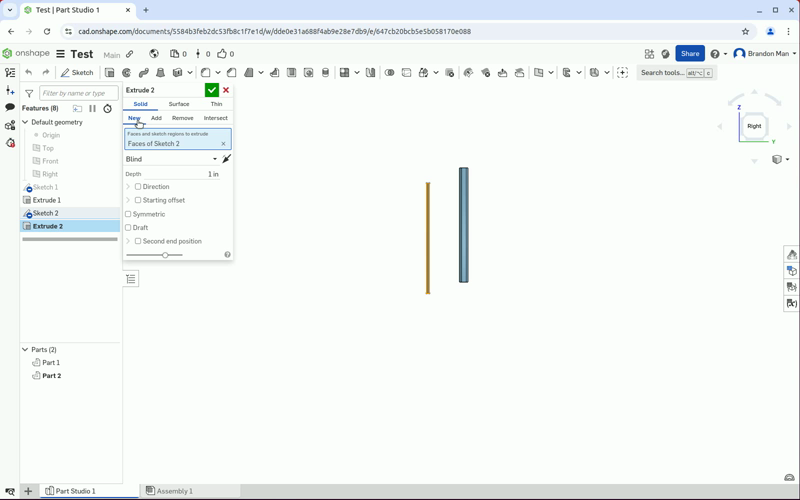
click(137, 120)
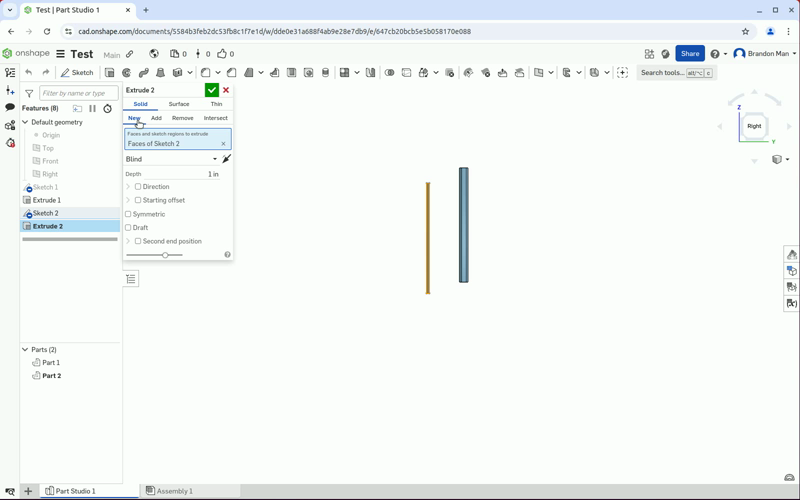
key(tab, 4)
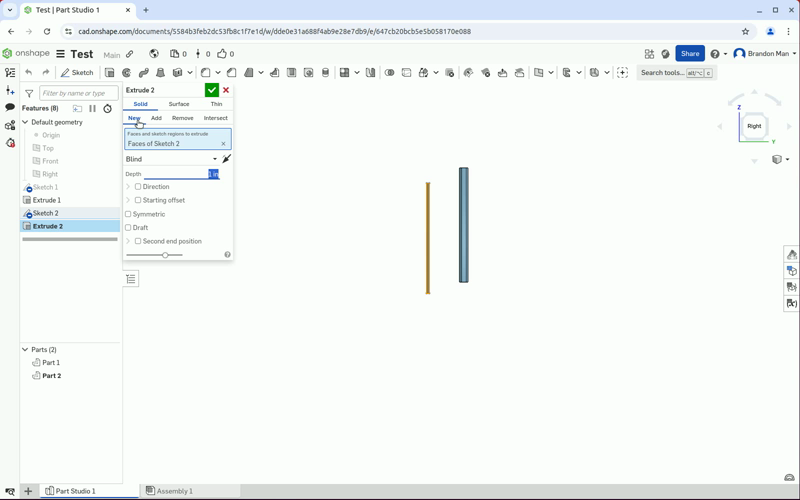
text(-0.241)
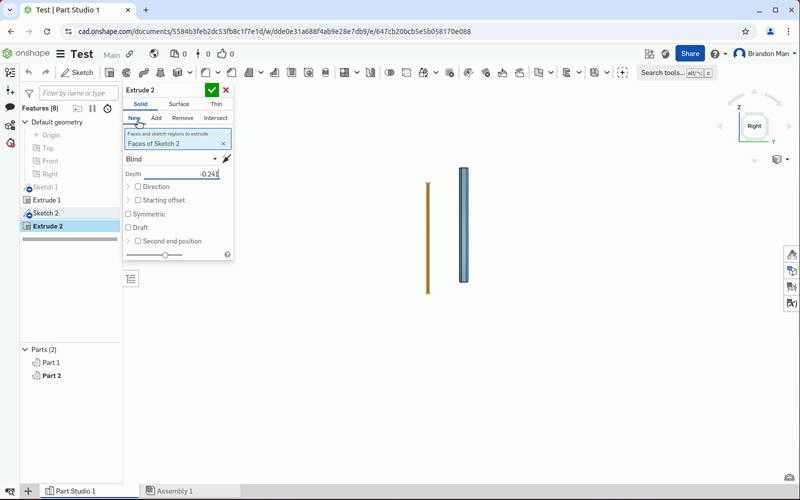
key(enter)
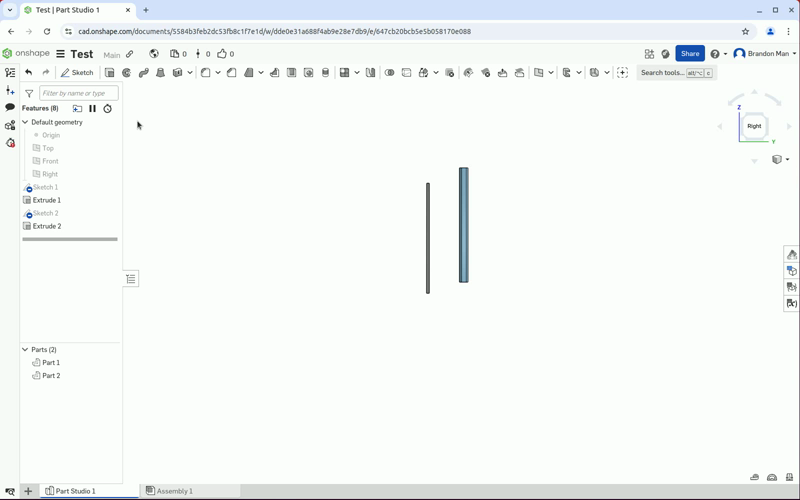
key(shift+h)
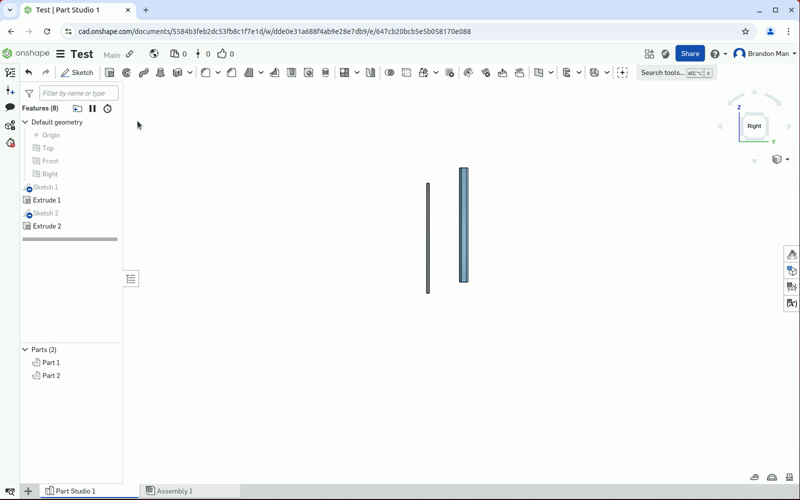
key(shift+h)
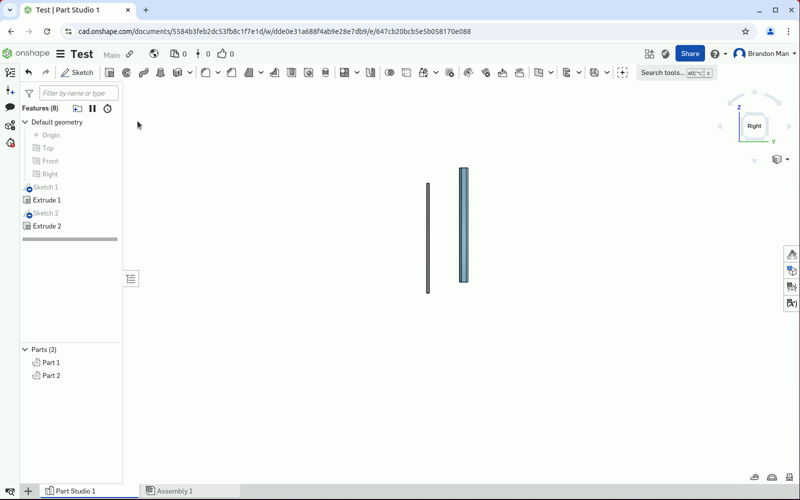
mouse_move(73, 189)
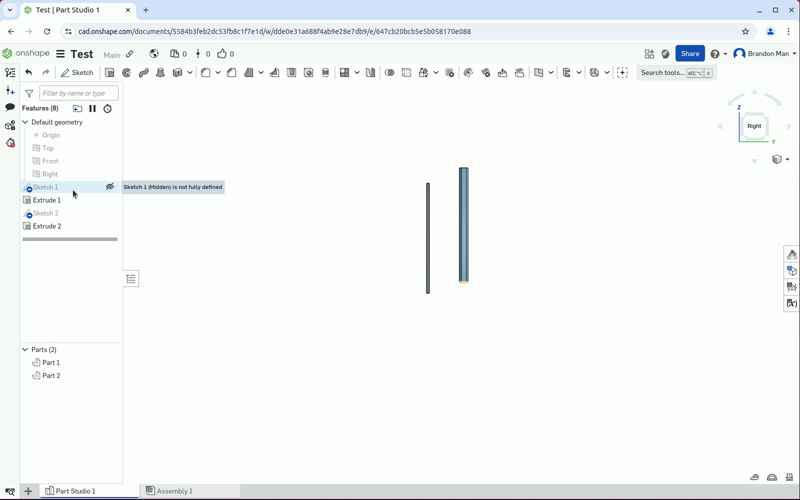
click(73, 189)
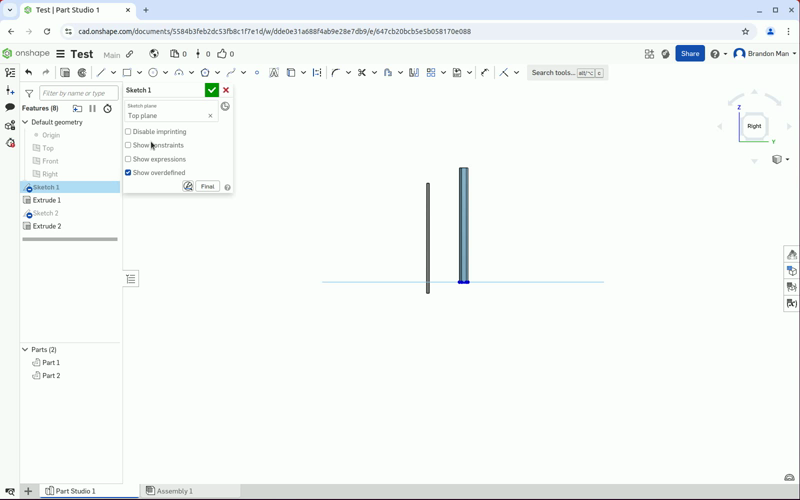
mouse_move(229, 92)
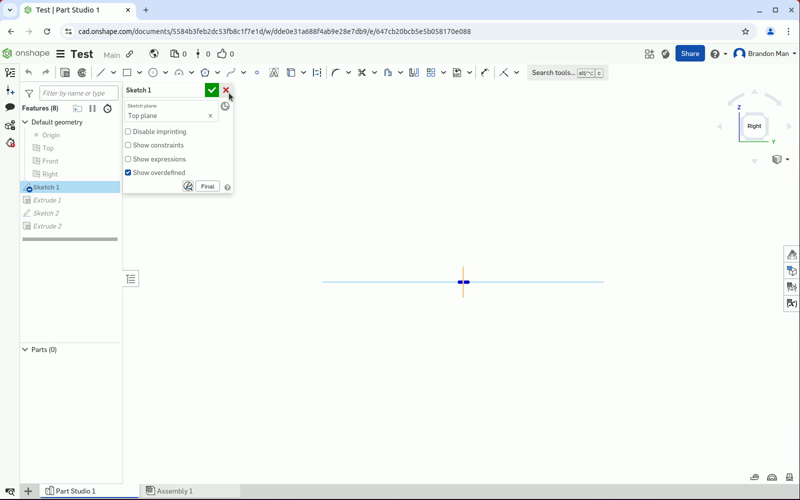
click(229, 92)
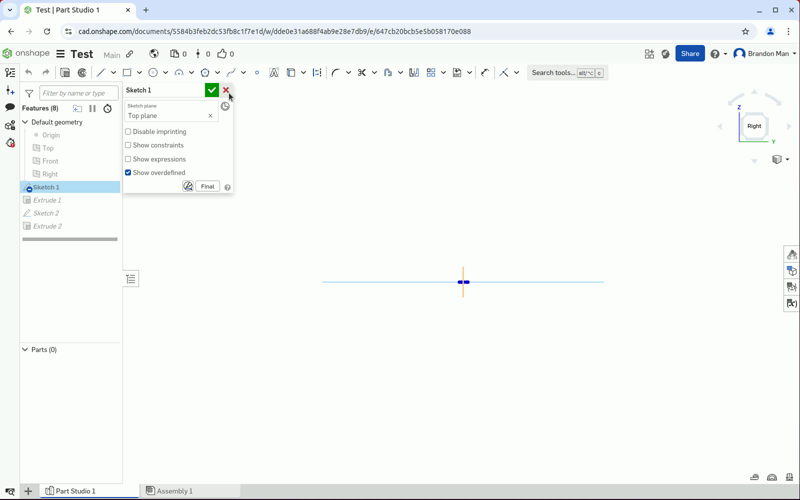
key(shift+s)
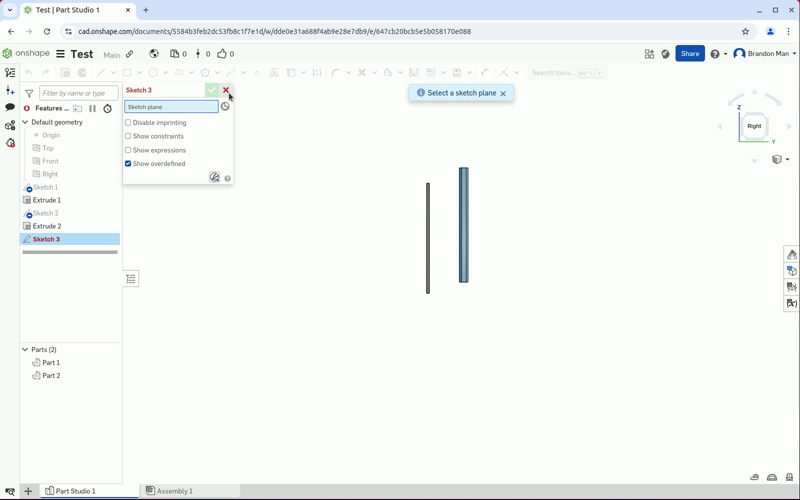
mouse_move(73, 176)
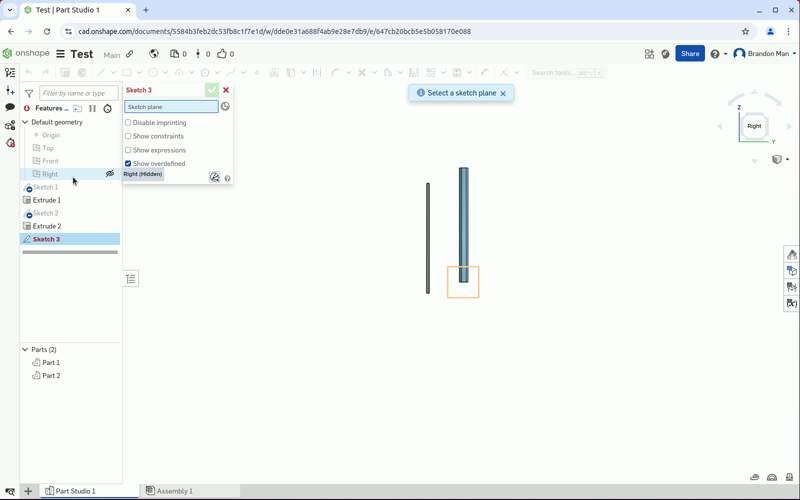
click(73, 176)
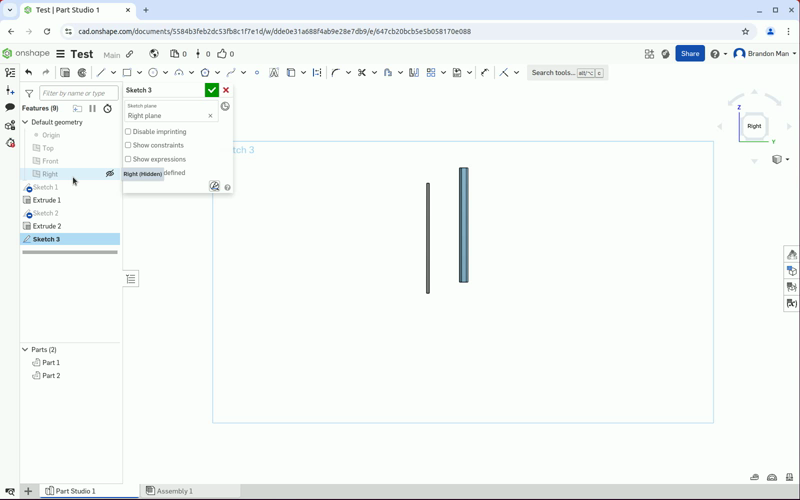
mouse_move(73, 352)
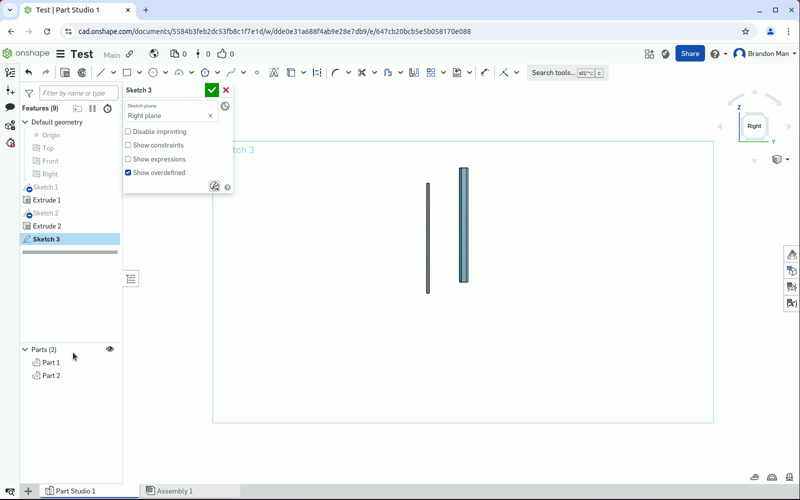
key(y)
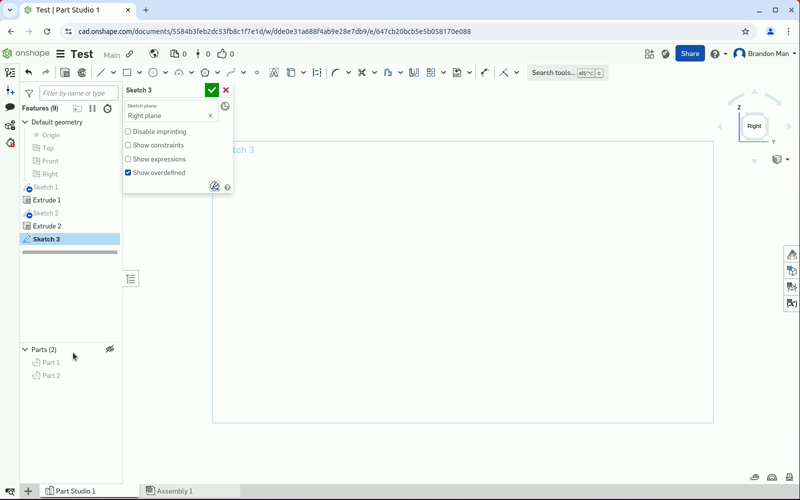
key(l)
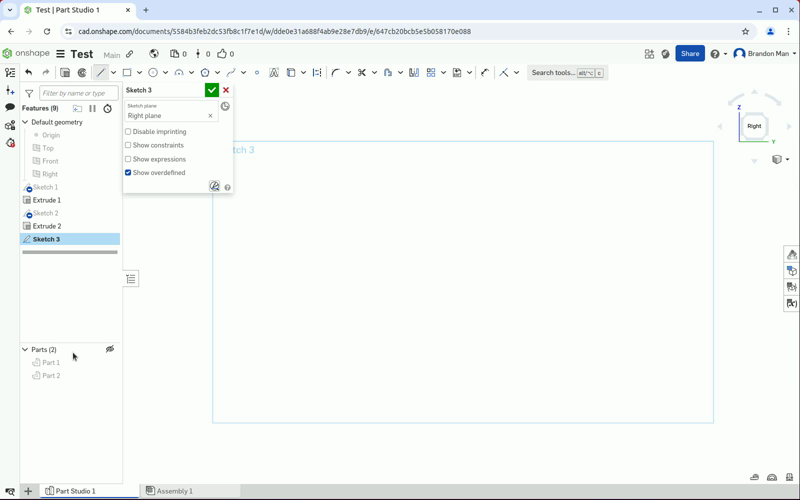
key_down(shift)
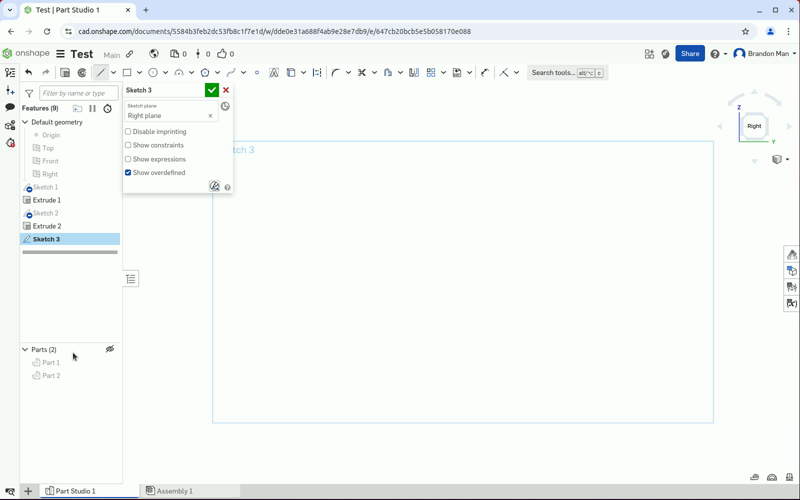
mouse_move(489, 280)
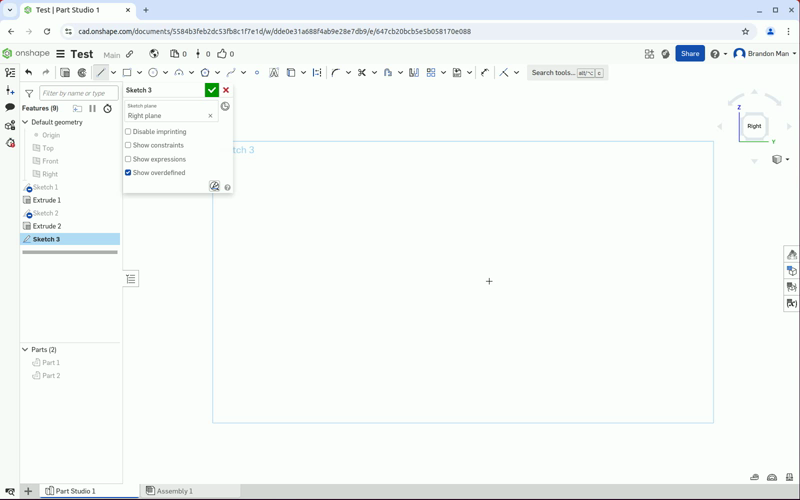
click(489, 280)
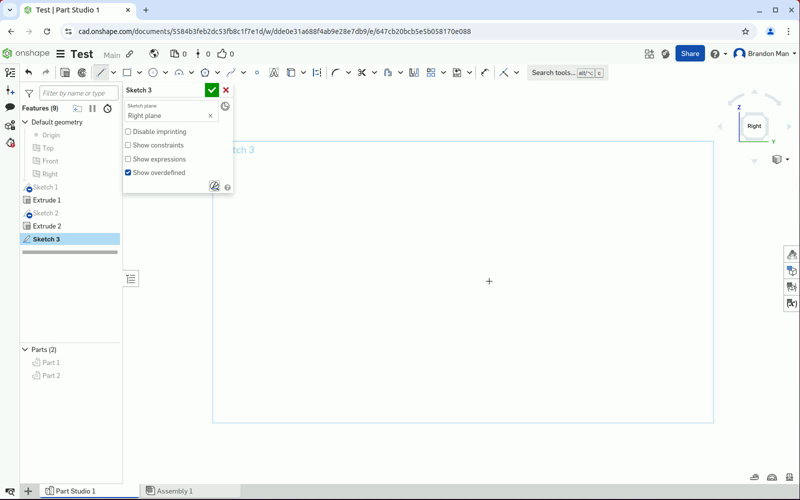
key_up(shift)
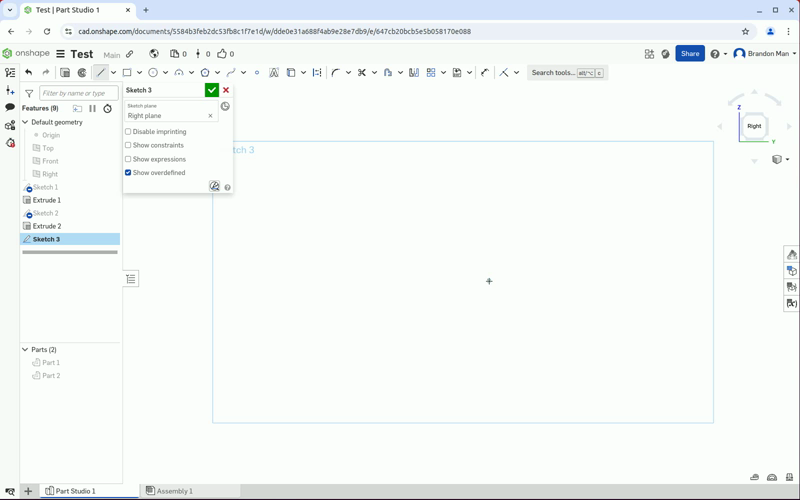
key_down(shift)
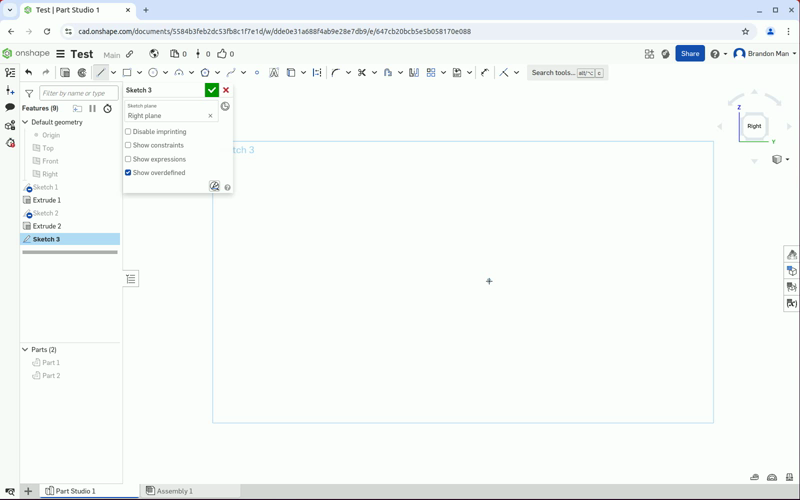
mouse_move(519, 280)
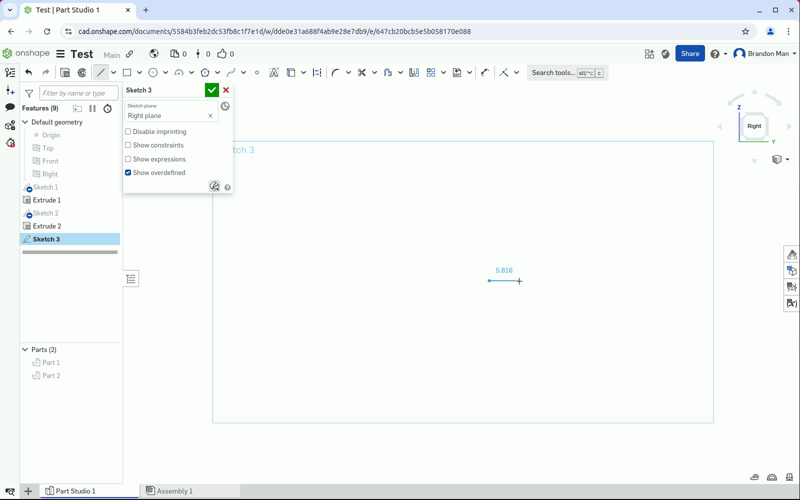
mouse_move(491, 280)
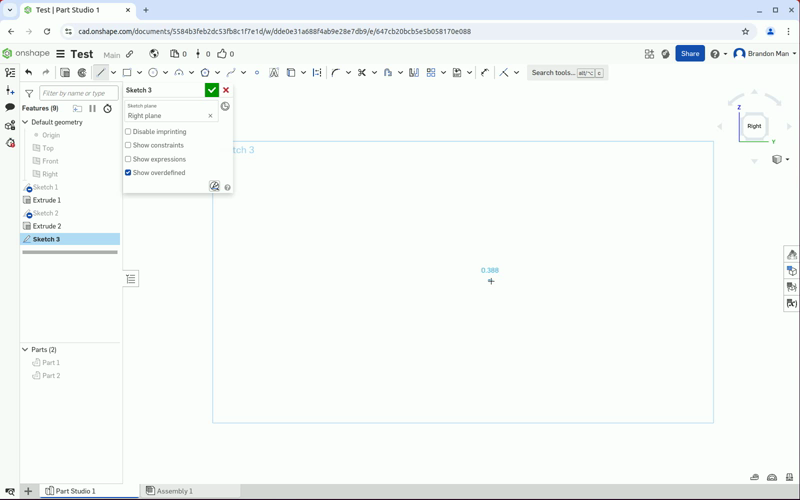
scroll(6)
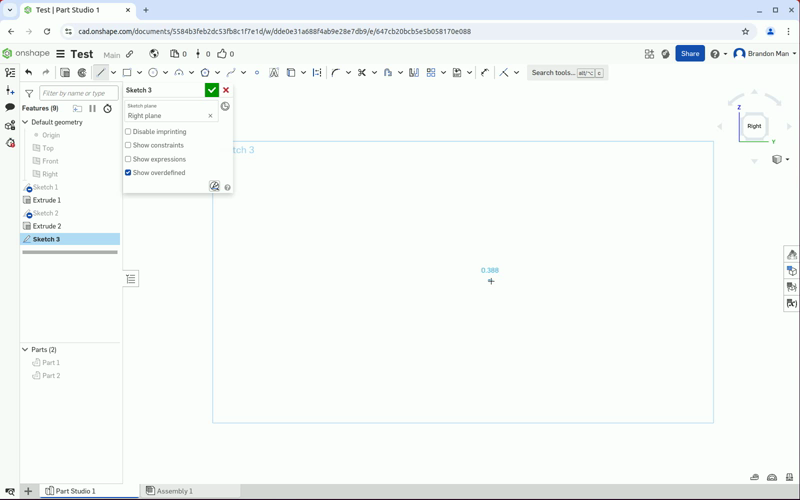
scroll(6)
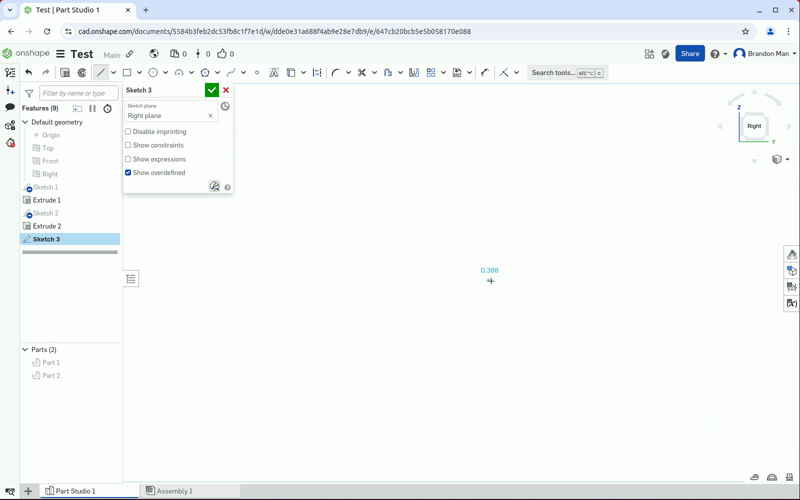
scroll(6)
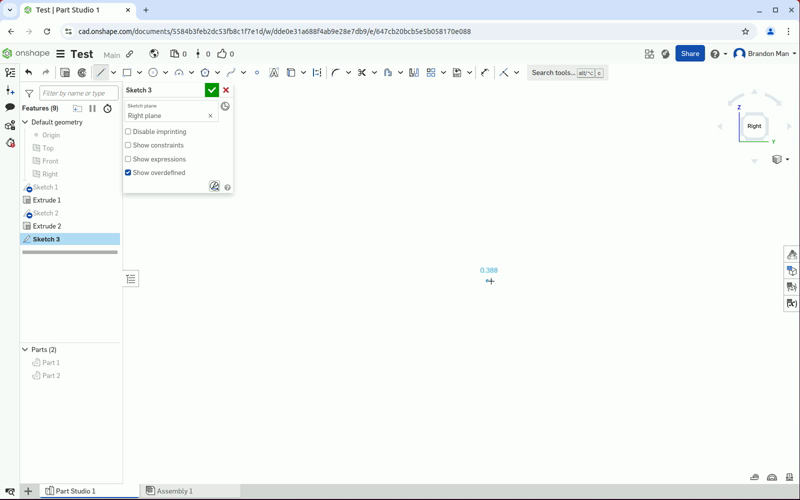
scroll(6)
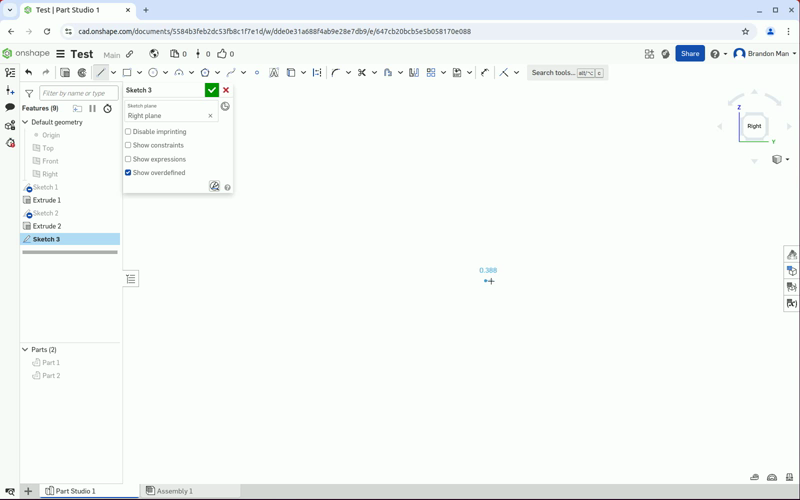
scroll(6)
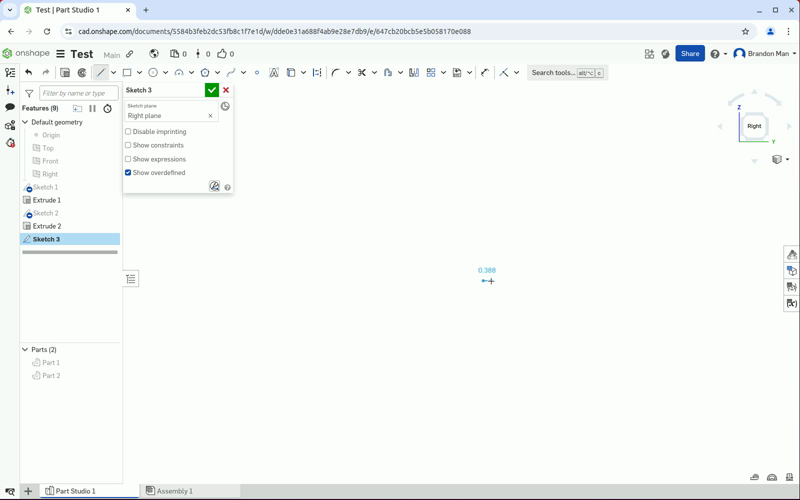
scroll(6)
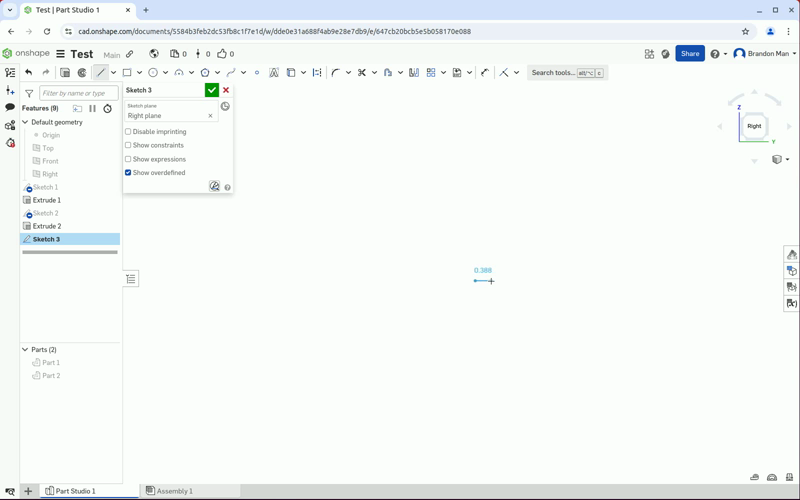
scroll(6)
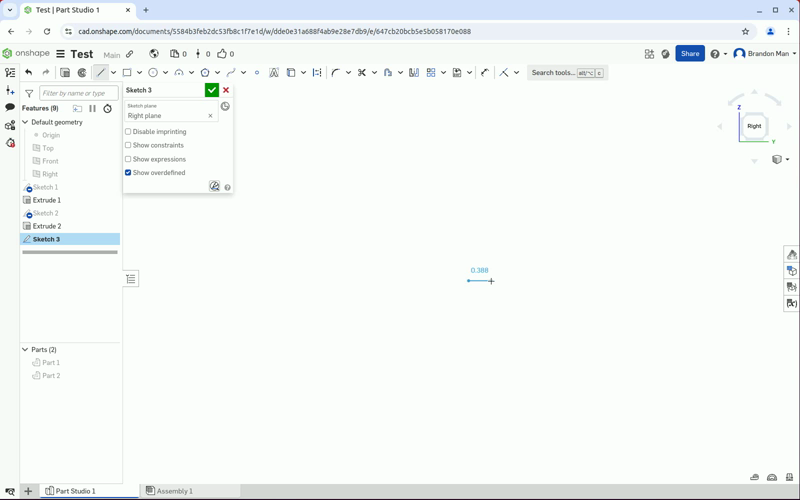
click(491, 280)
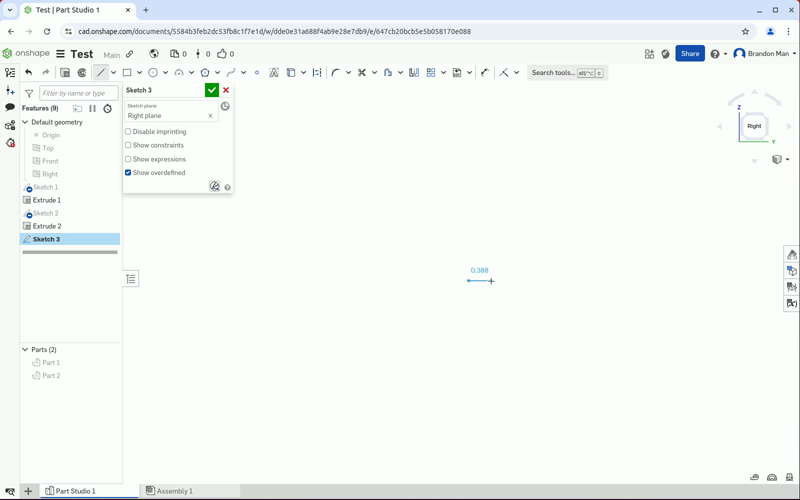
scroll(-6)
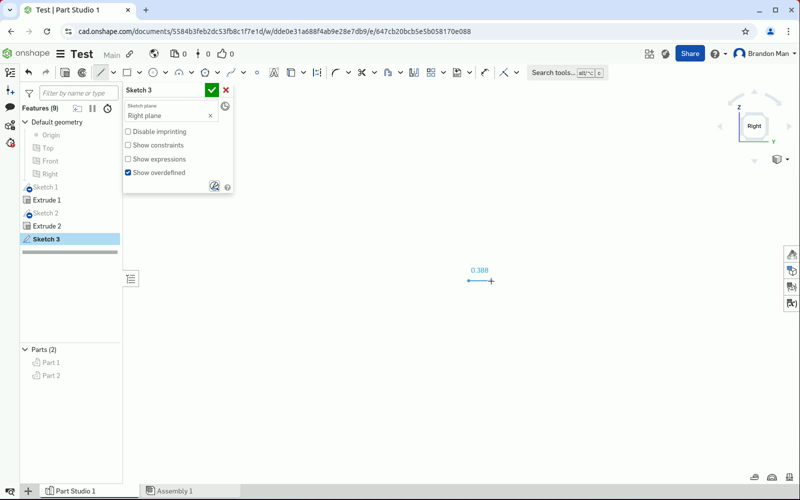
scroll(-6)
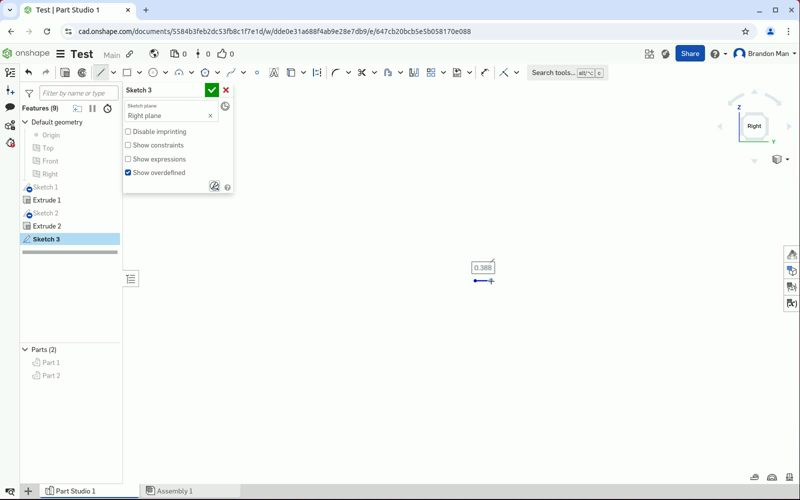
scroll(-6)
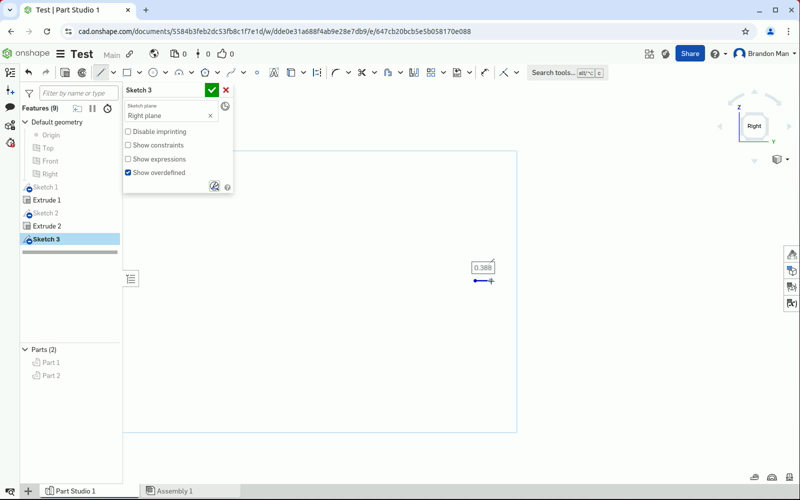
scroll(-6)
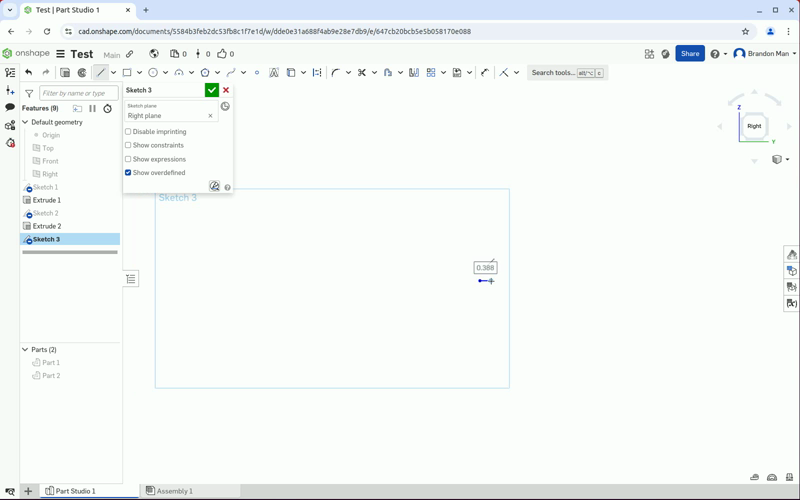
scroll(-6)
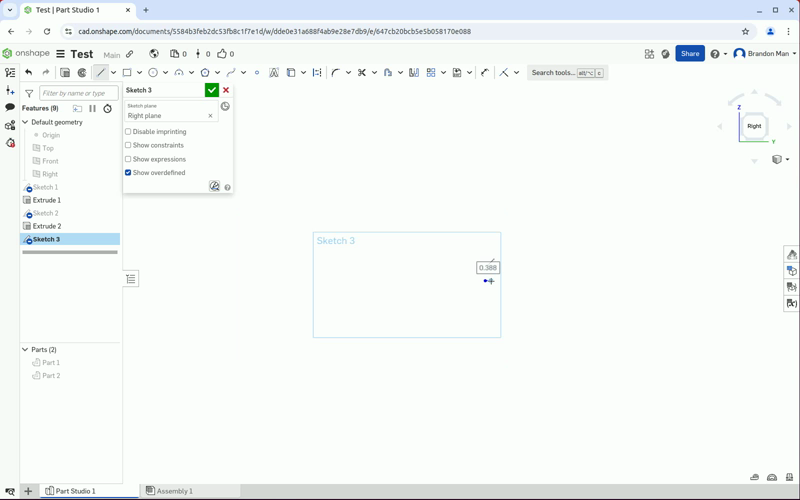
scroll(-6)
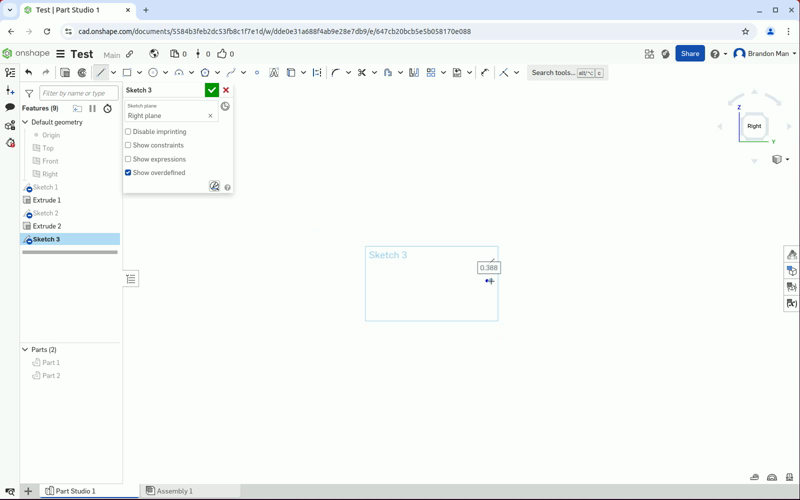
scroll(-6)
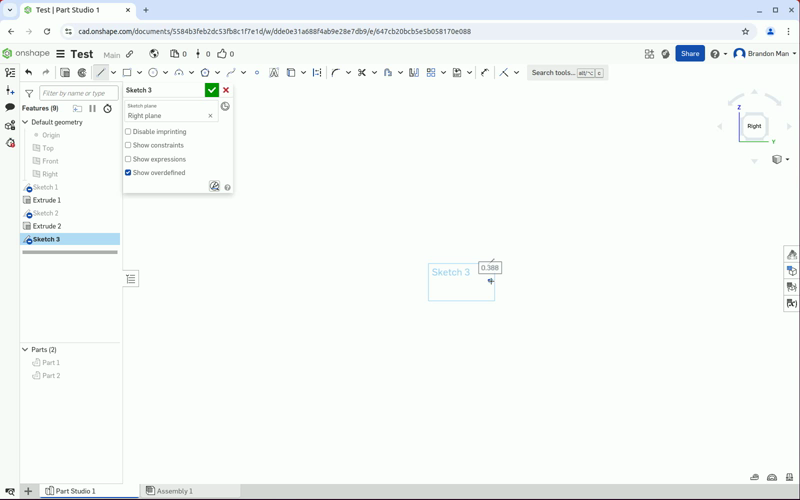
key_up(shift)
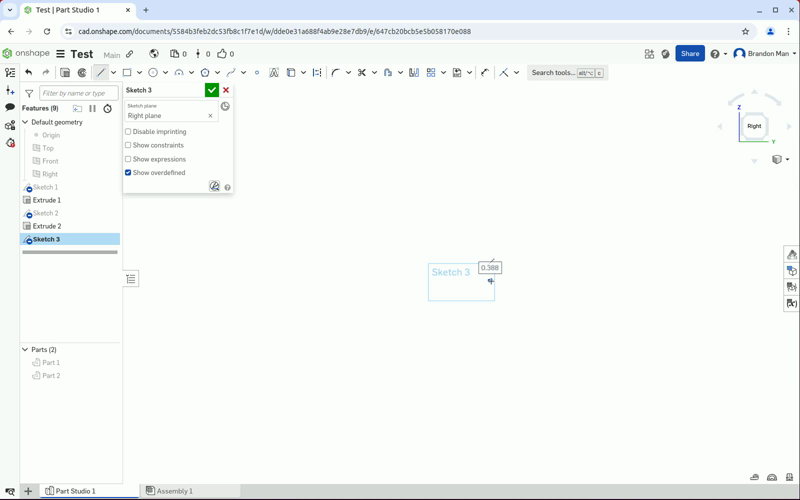
key_down(shift)
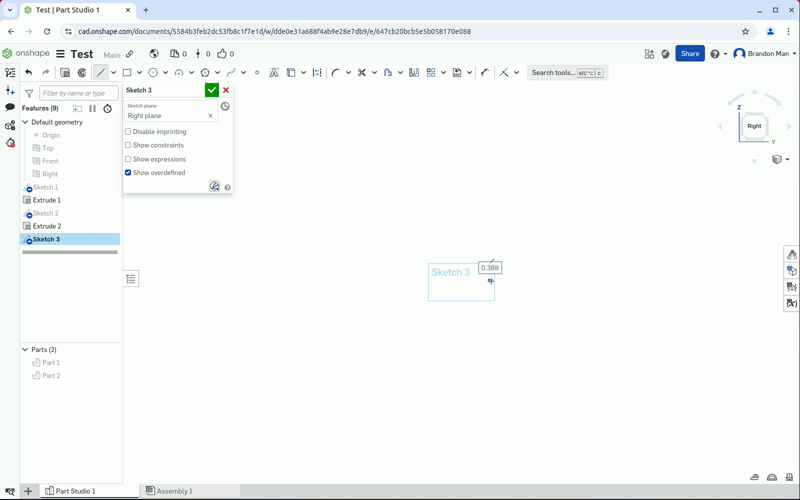
mouse_move(491, 170)
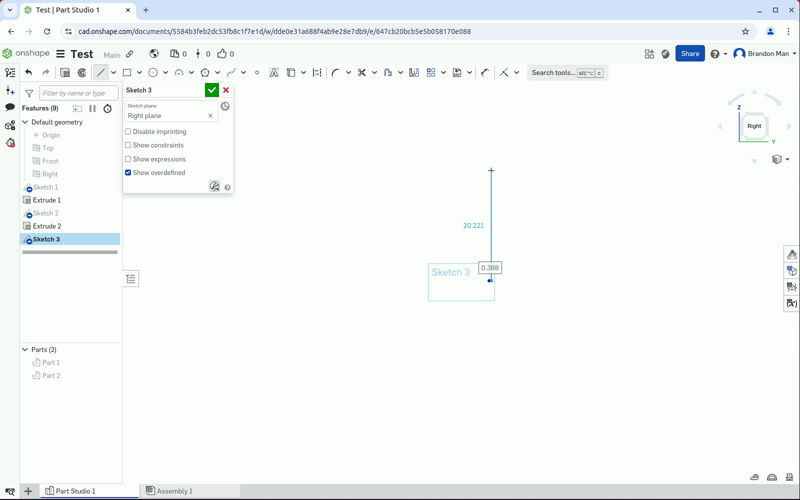
click(491, 170)
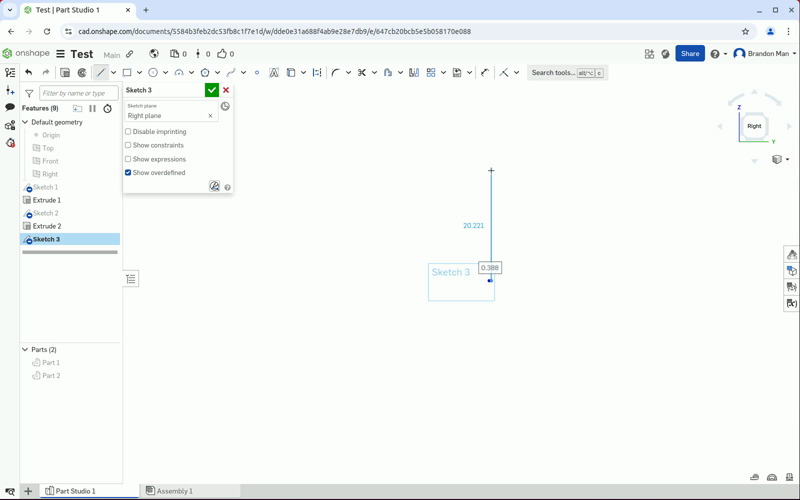
key_up(shift)
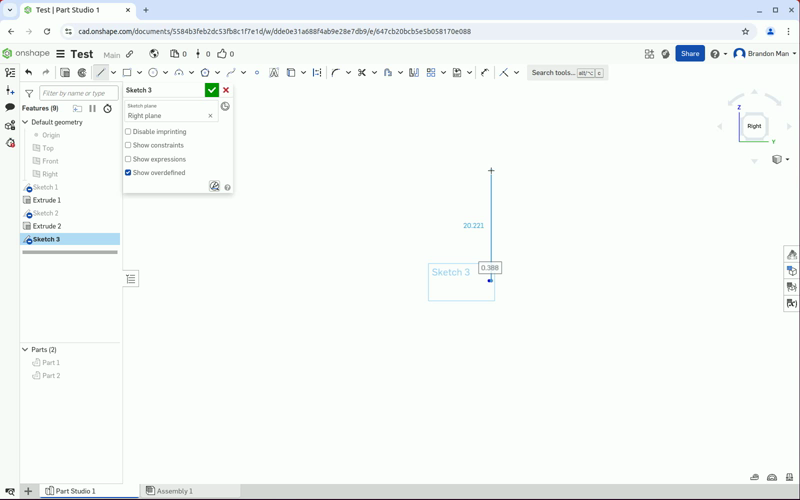
key_down(shift)
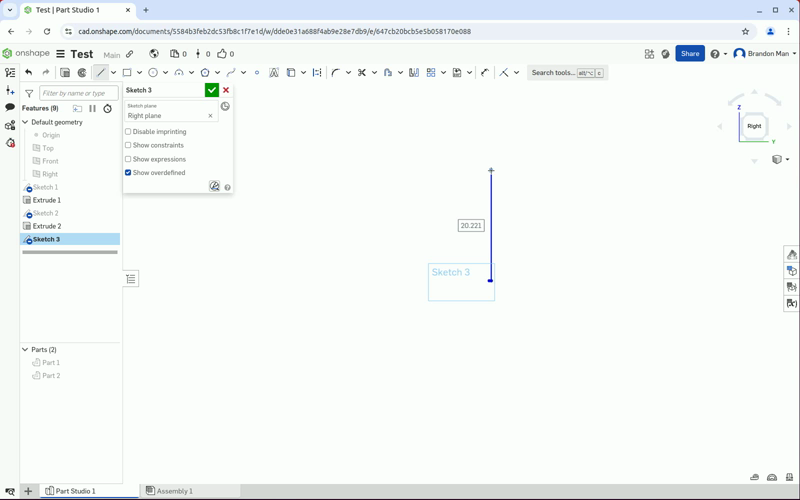
mouse_move(521, 170)
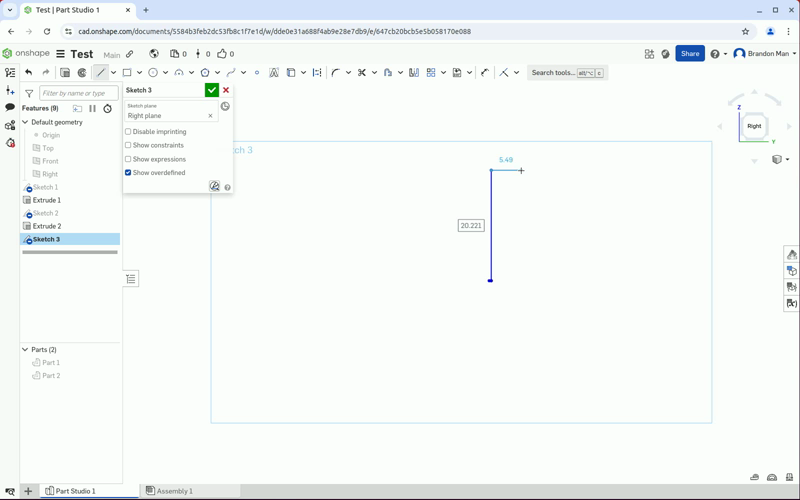
mouse_move(489, 170)
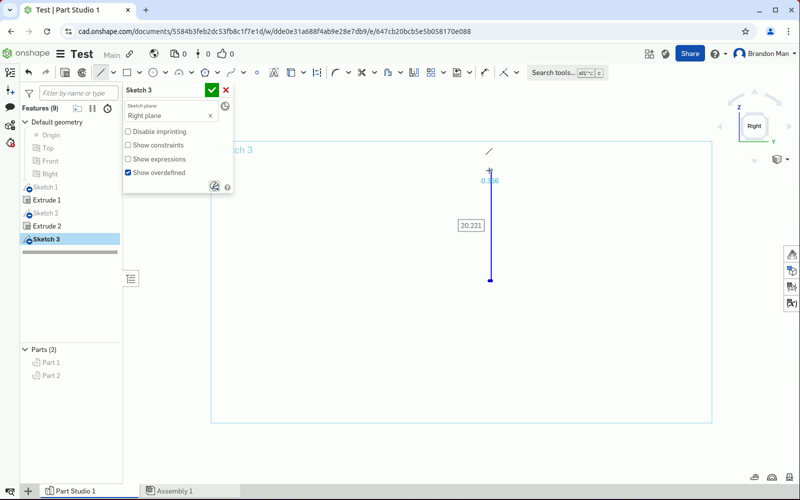
scroll(6)
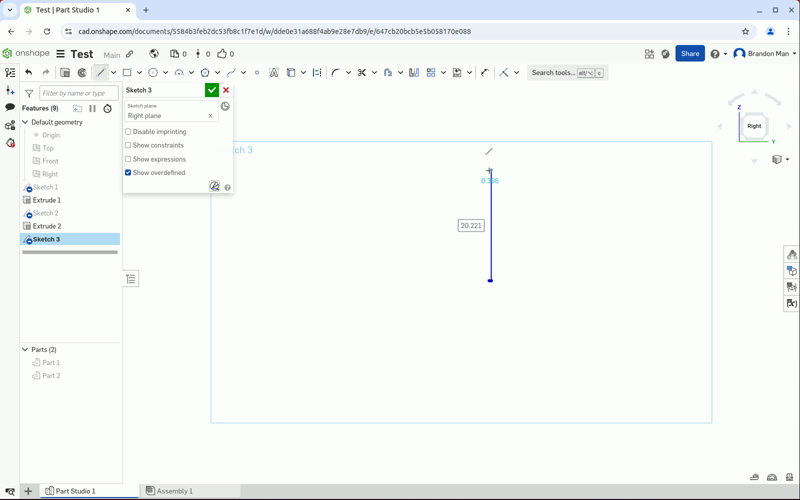
scroll(6)
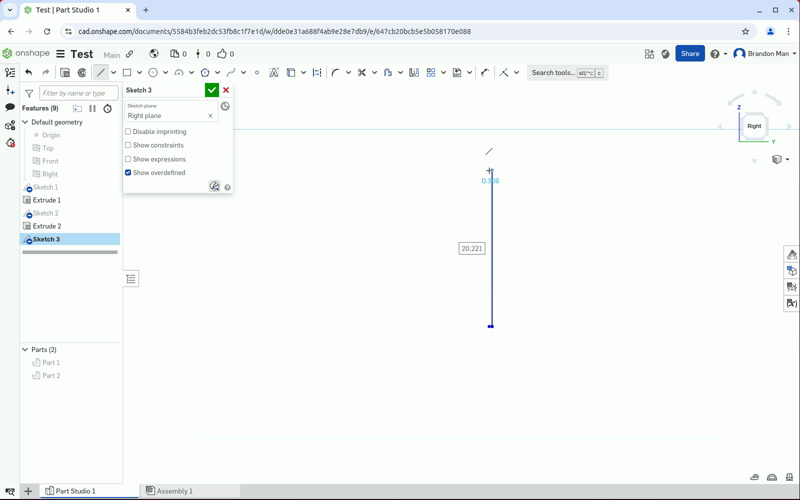
scroll(6)
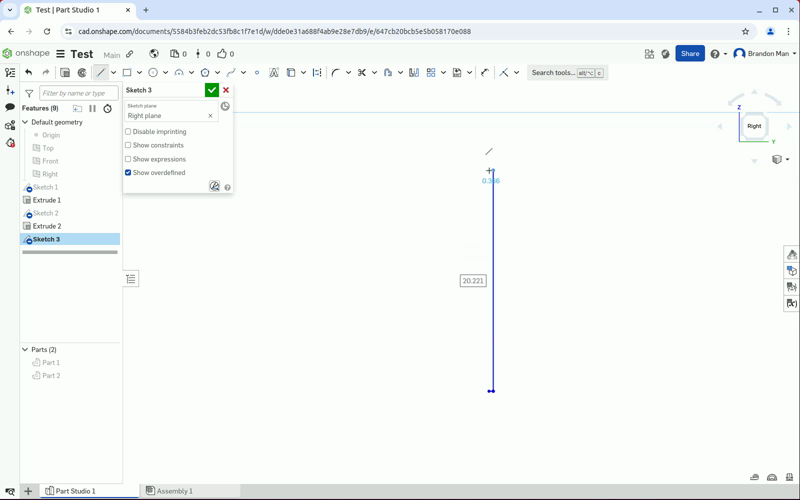
scroll(6)
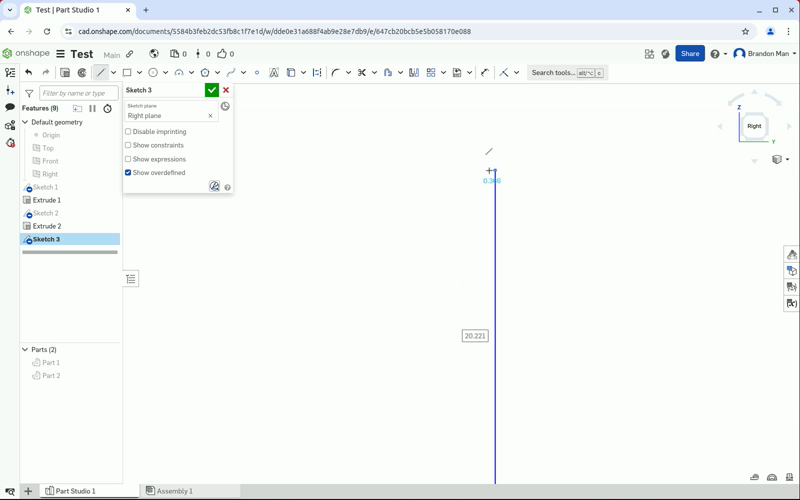
scroll(6)
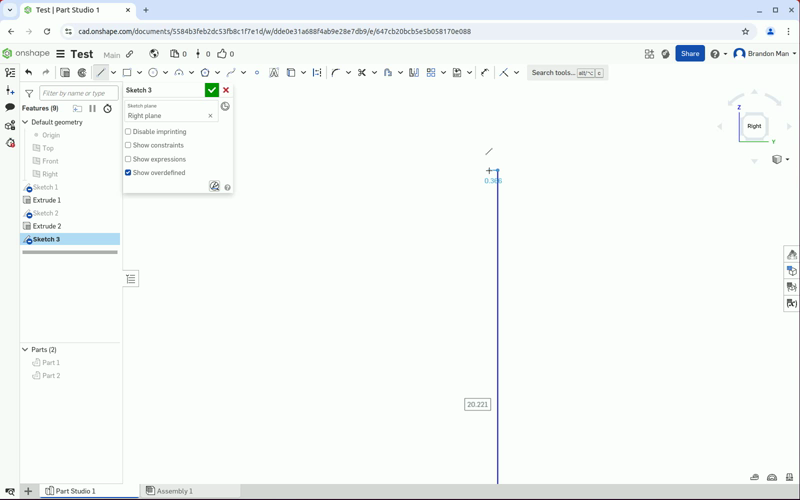
scroll(6)
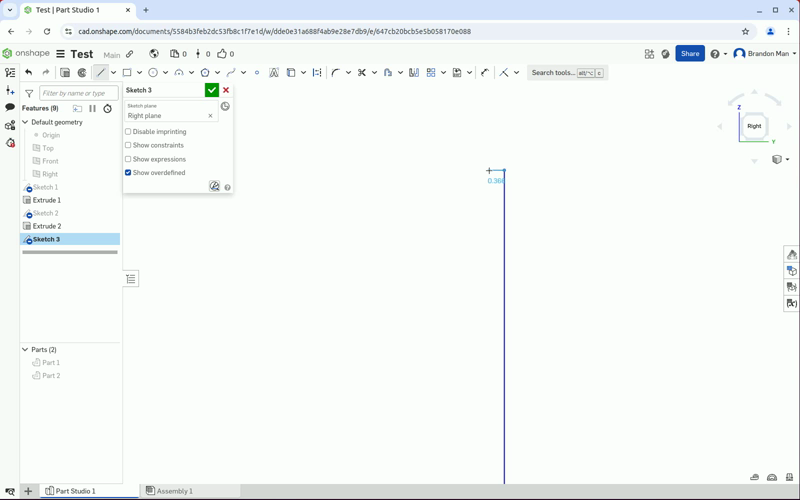
scroll(6)
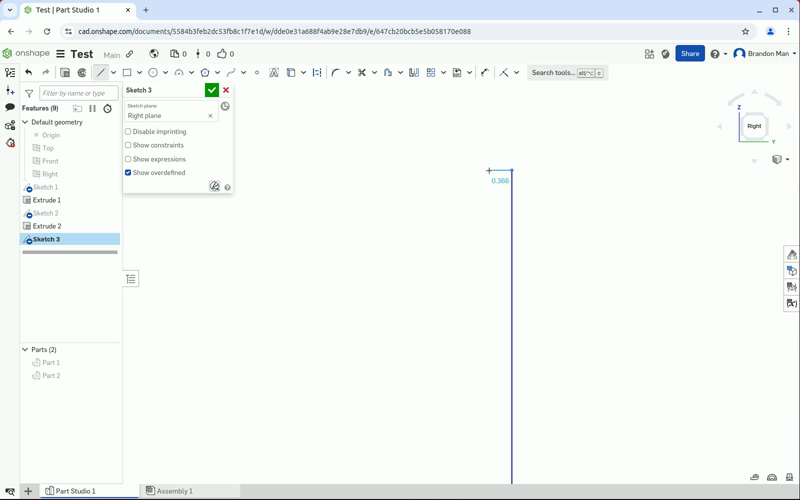
click(489, 170)
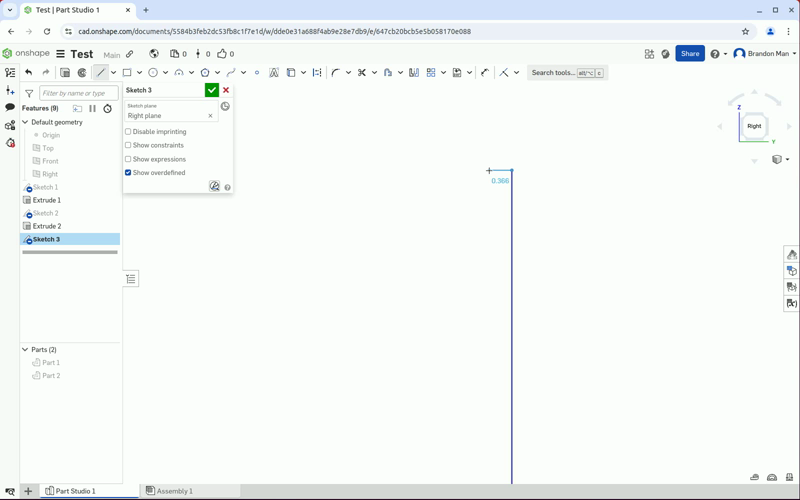
scroll(-6)
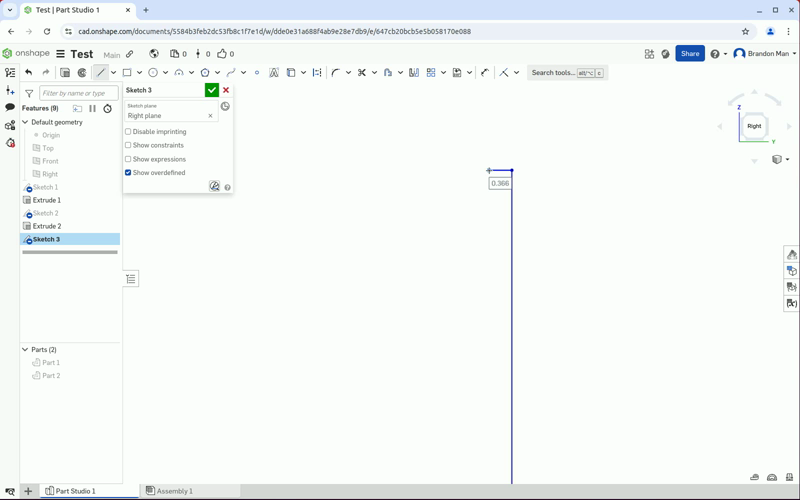
scroll(-6)
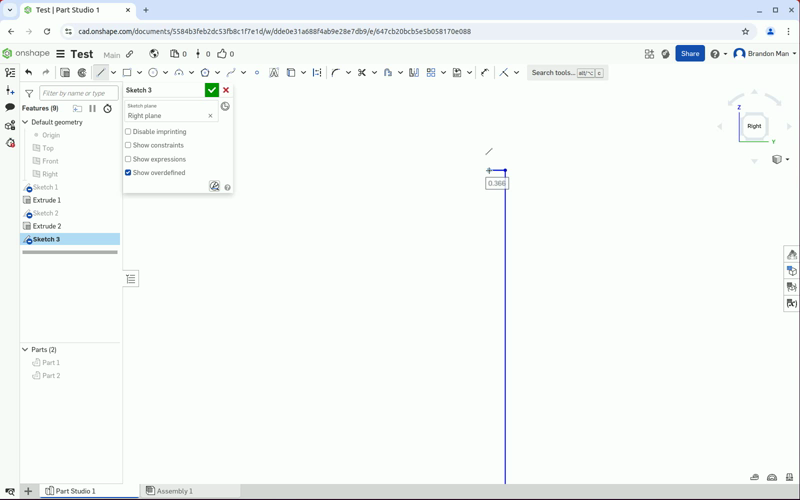
scroll(-6)
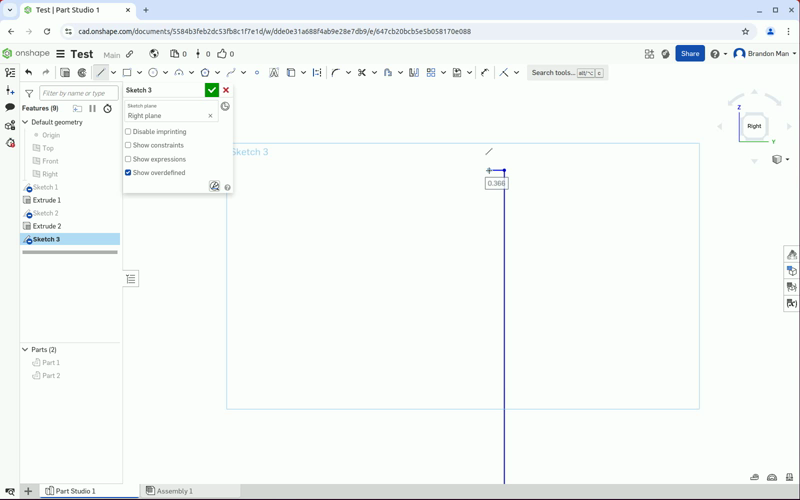
scroll(-6)
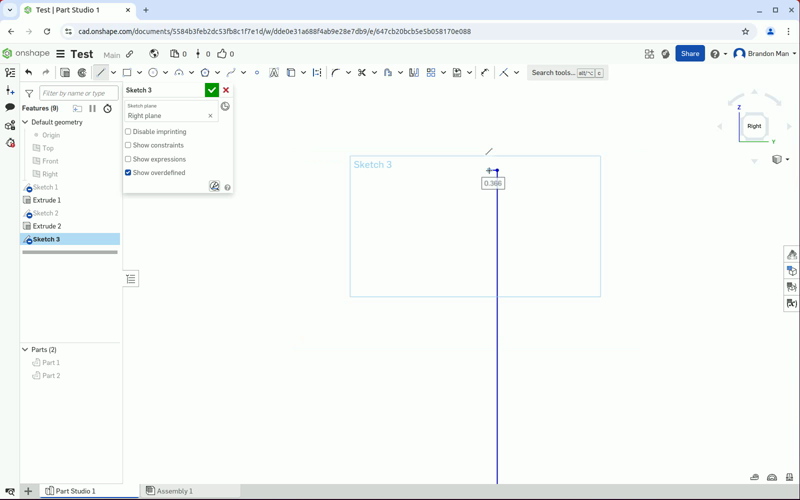
scroll(-6)
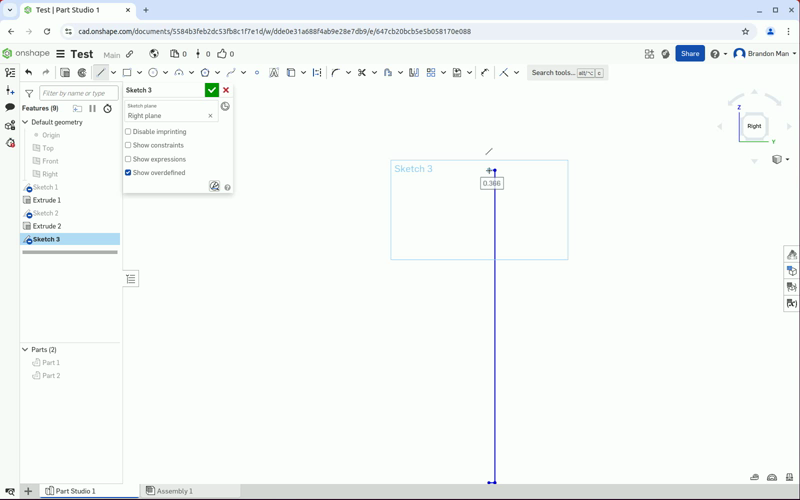
scroll(-6)
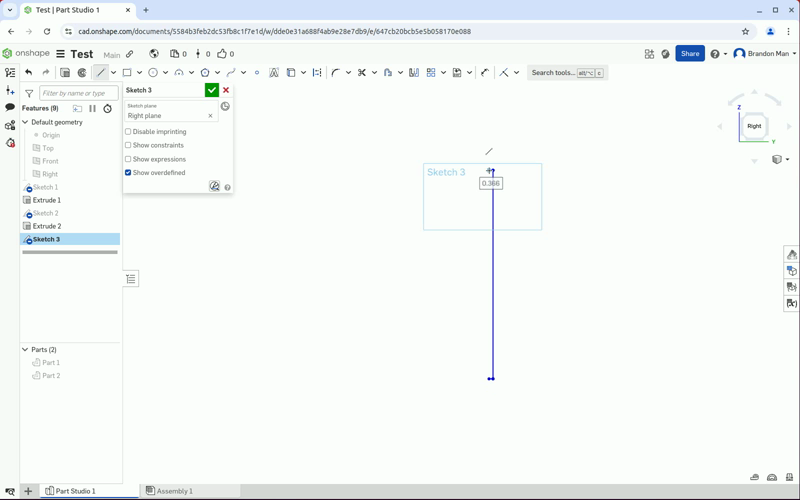
scroll(-6)
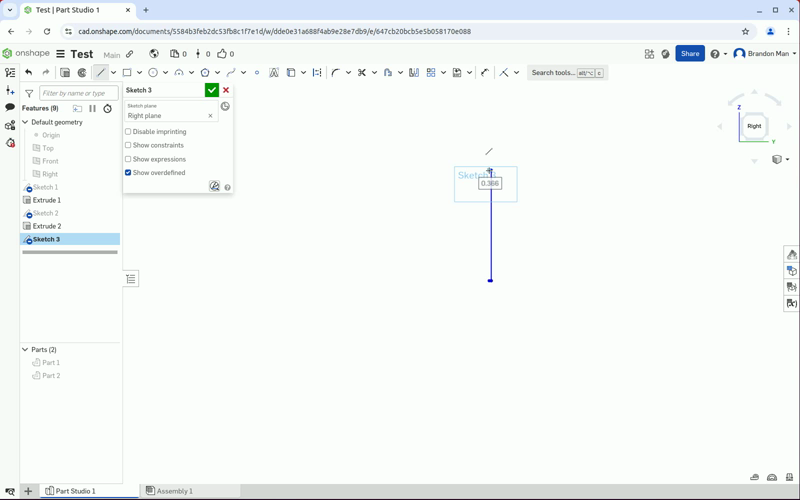
key_up(shift)
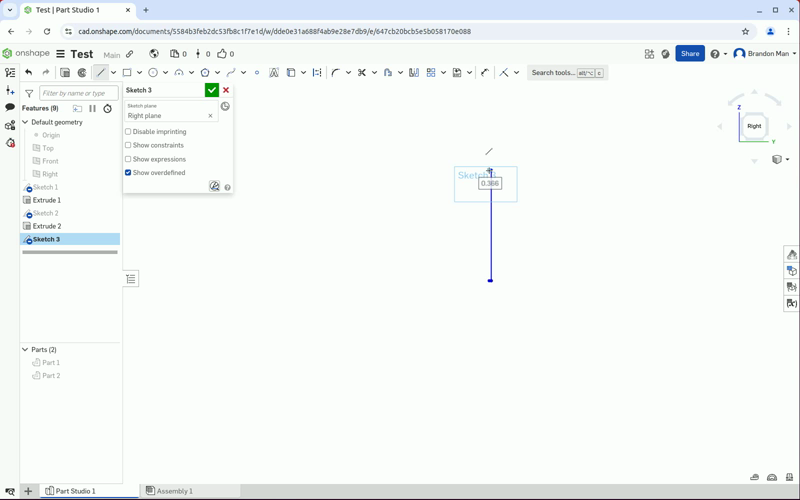
key_down(shift)
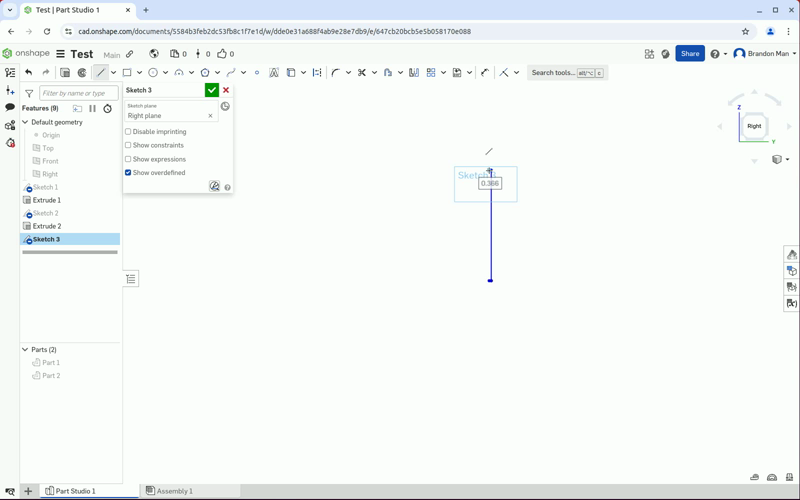
mouse_move(489, 280)
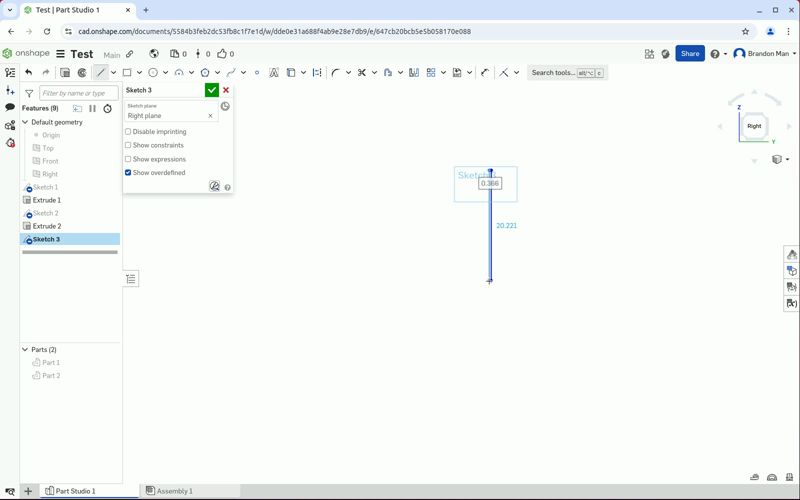
scroll(6)
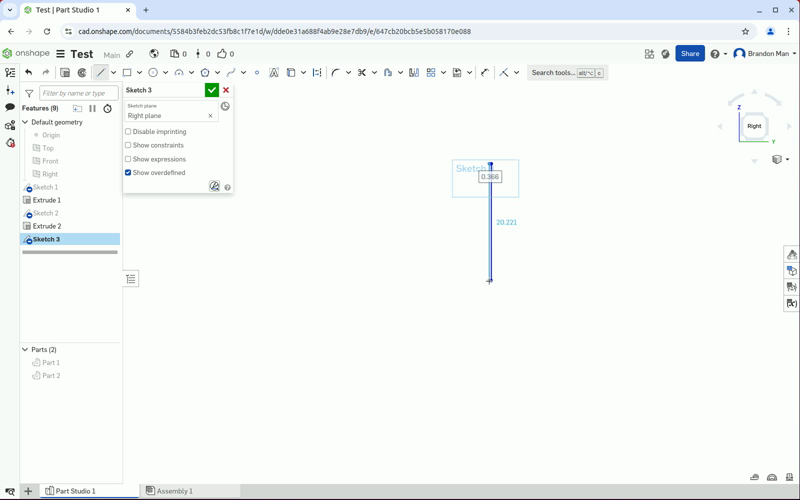
scroll(6)
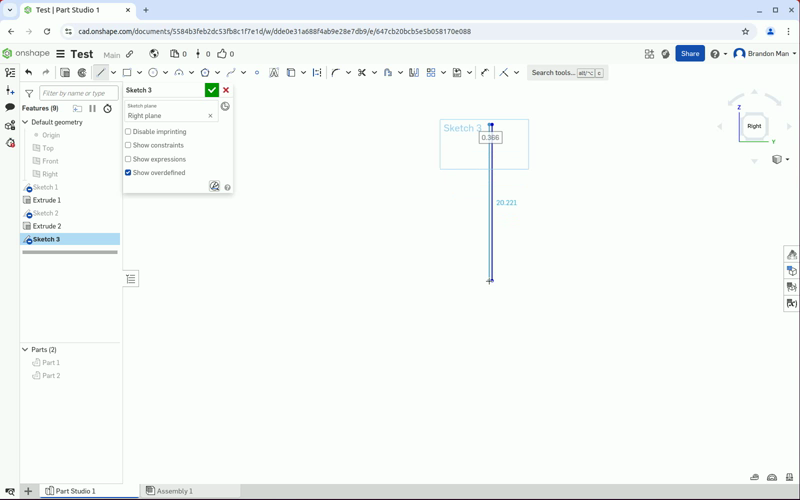
scroll(6)
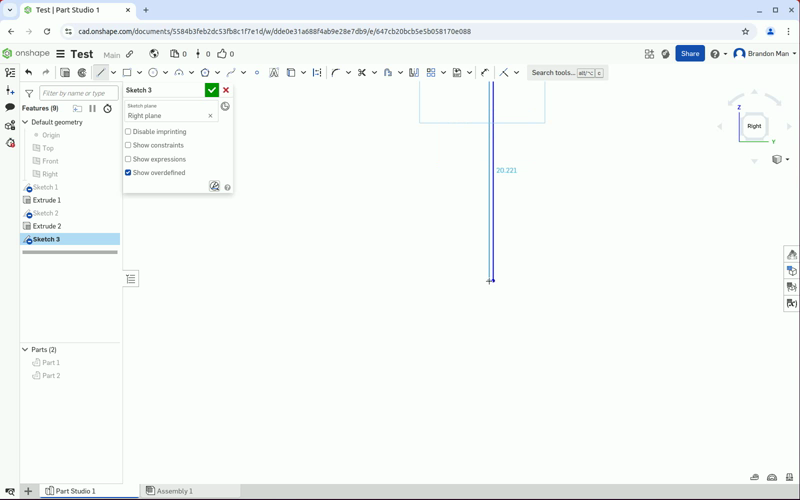
scroll(6)
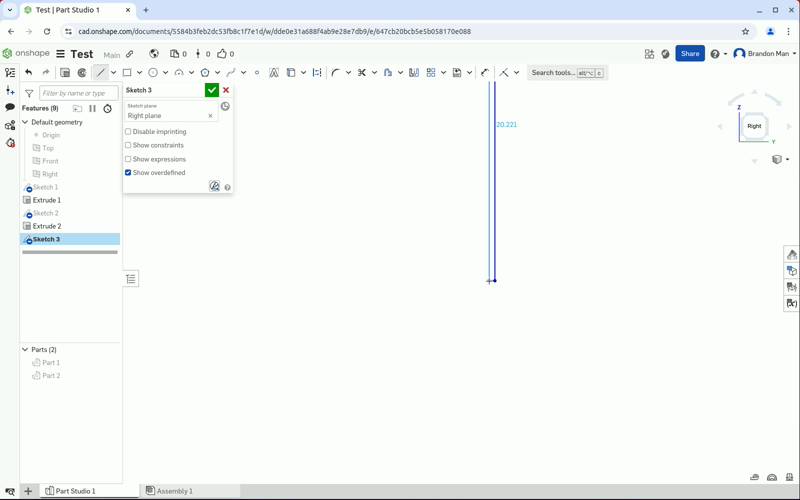
scroll(6)
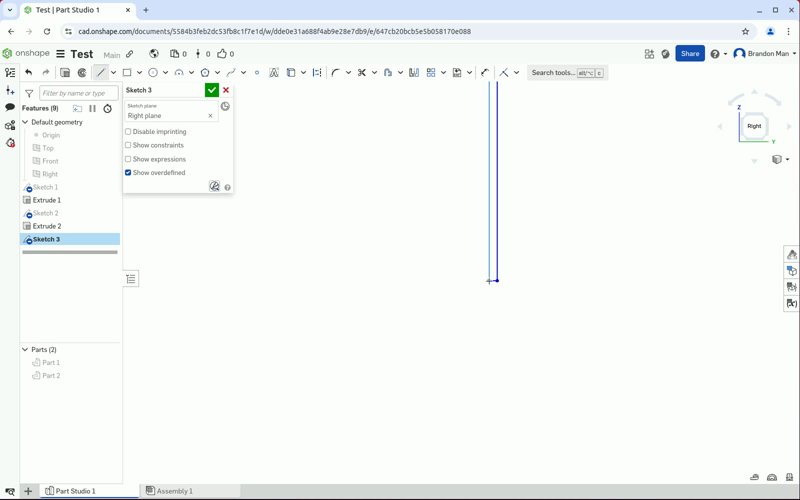
scroll(6)
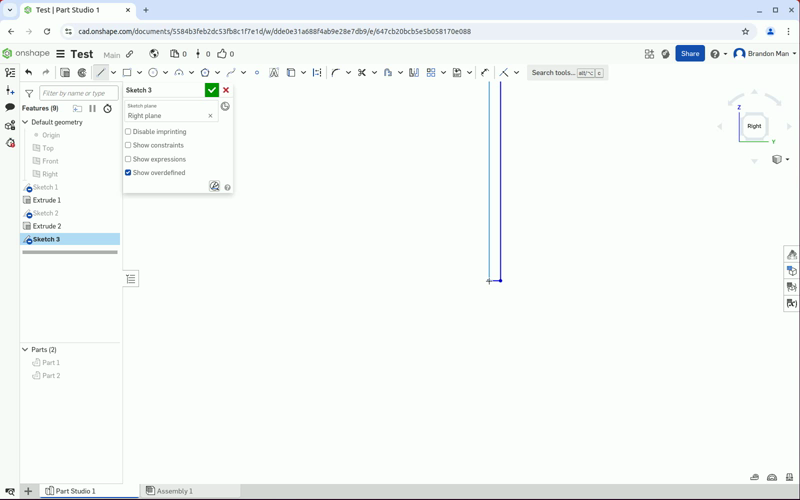
scroll(6)
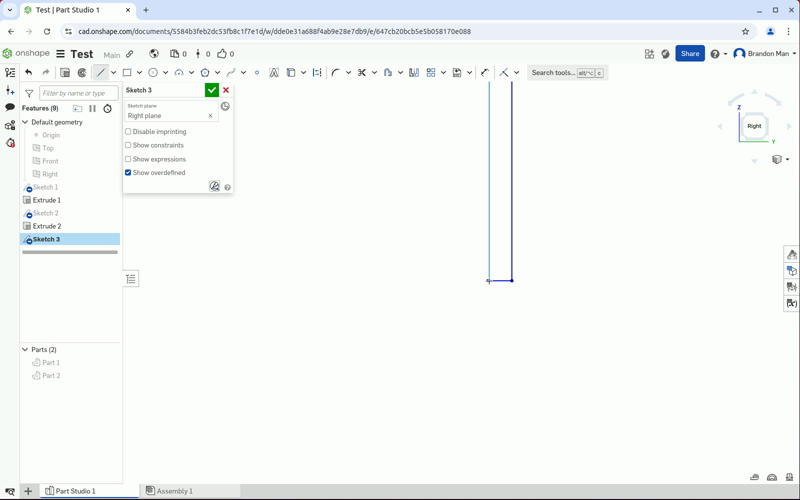
key_up(shift)
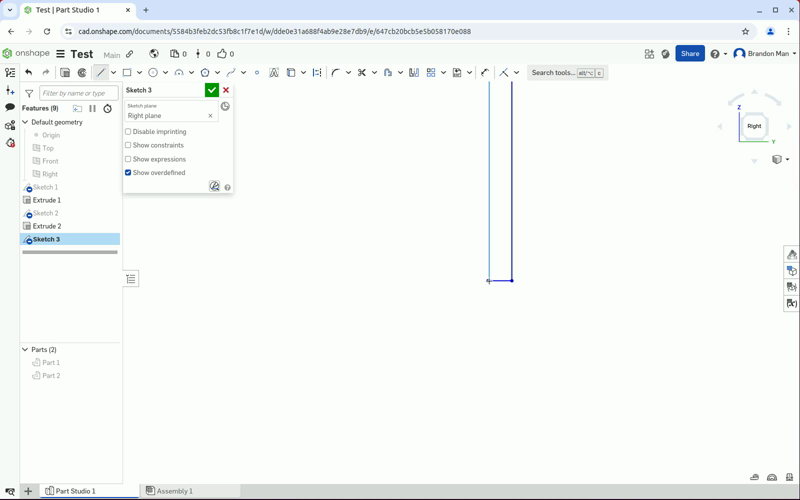
click(489, 280)
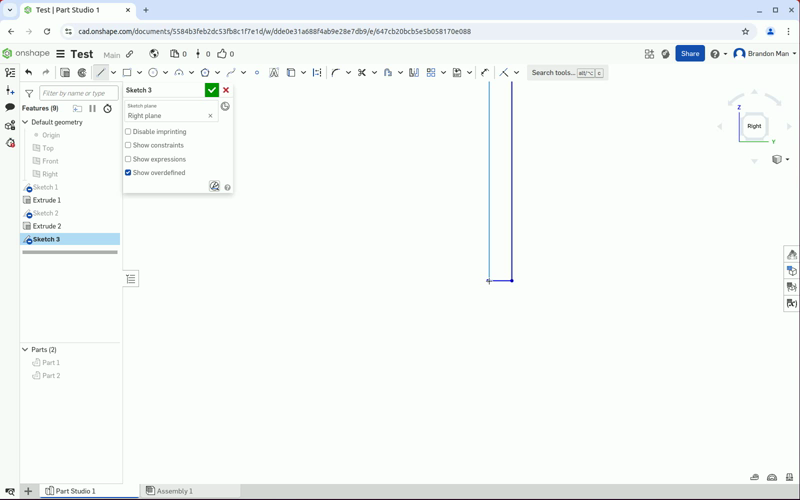
scroll(-6)
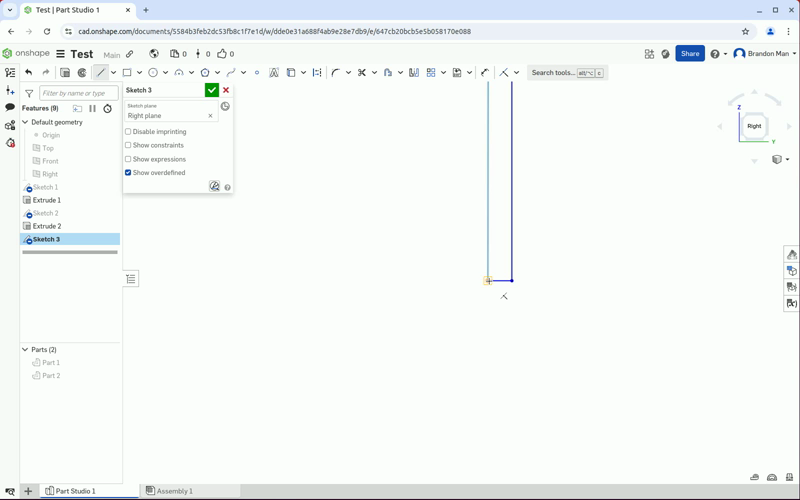
scroll(-6)
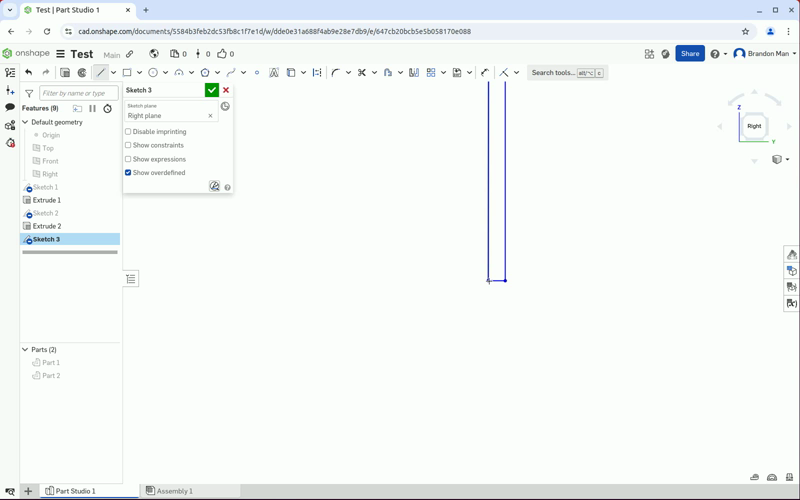
scroll(-6)
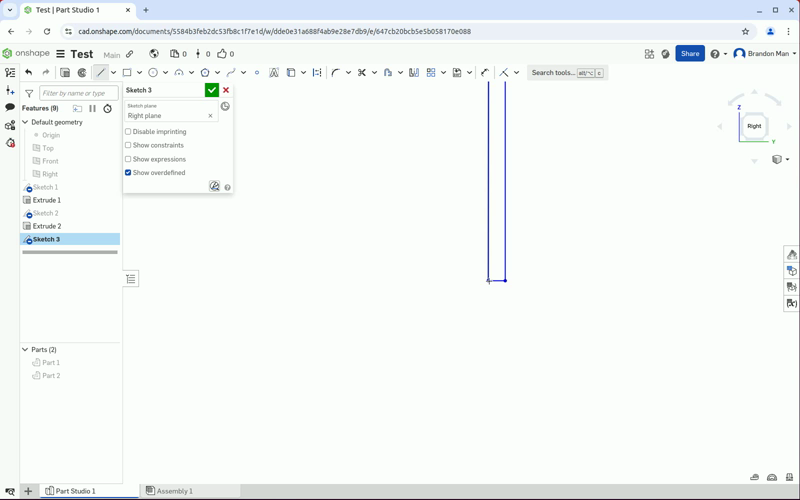
scroll(-6)
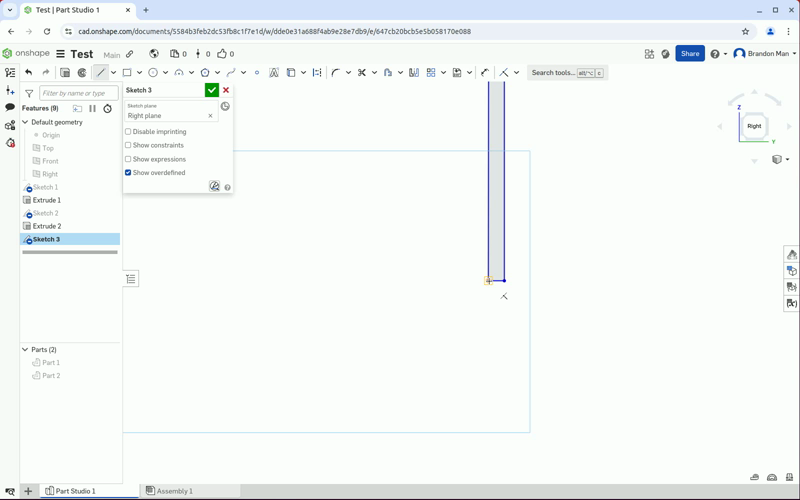
scroll(-6)
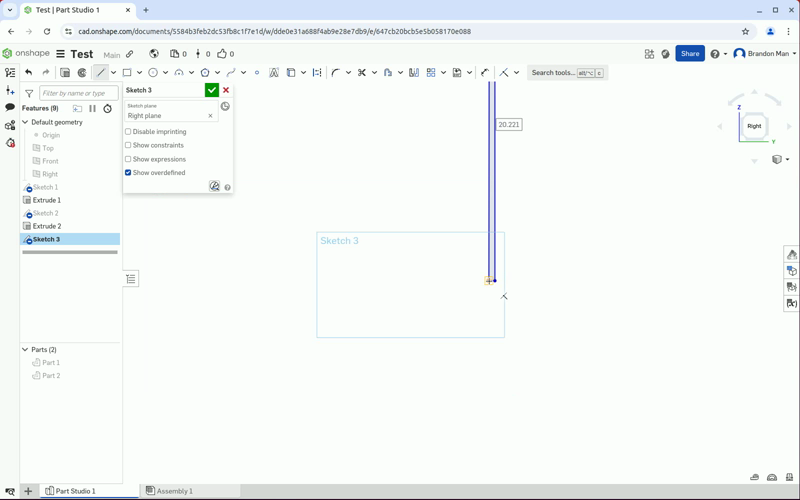
scroll(-6)
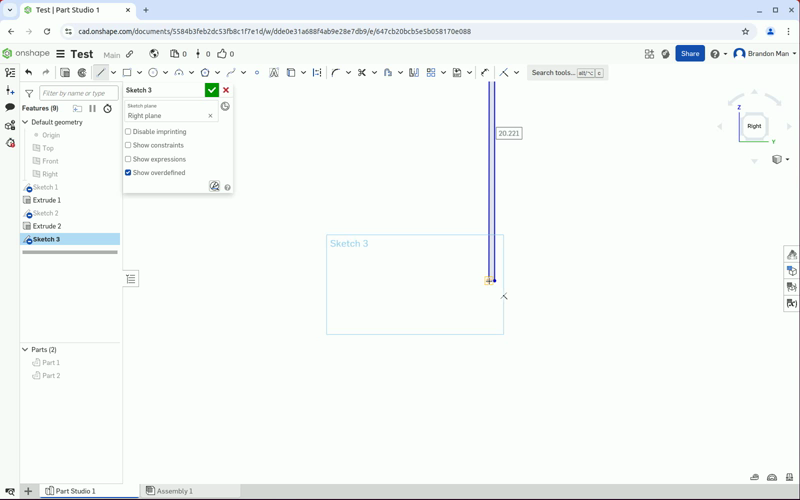
scroll(-6)
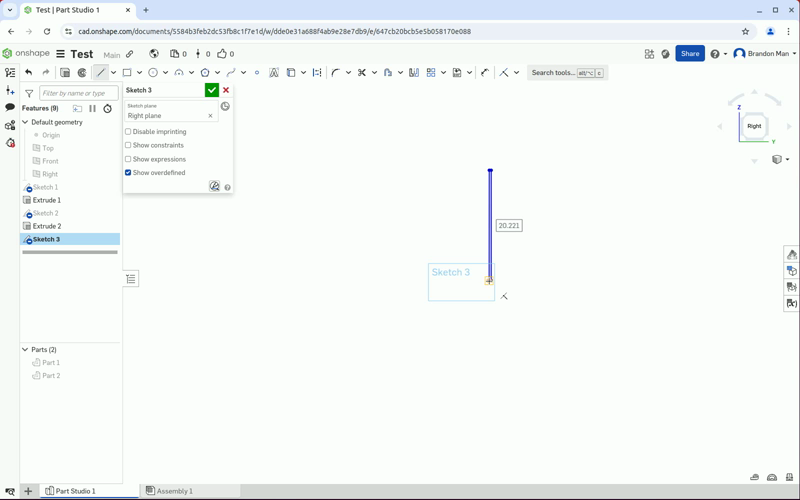
key(esc)
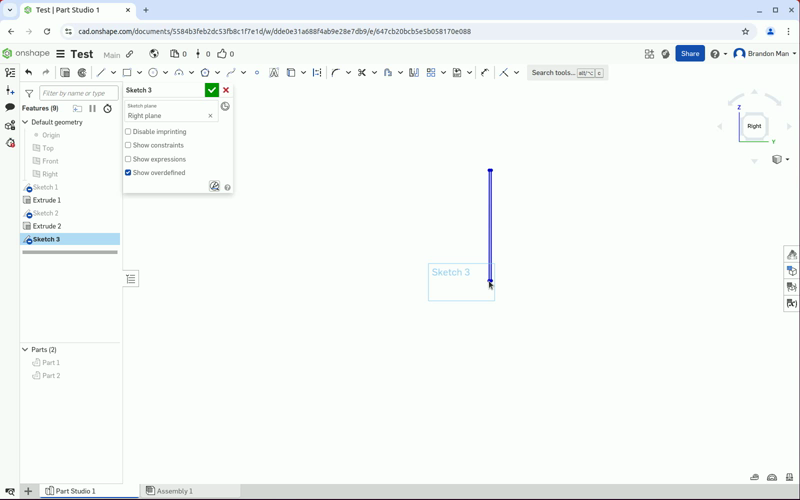
mouse_move(491, 202)
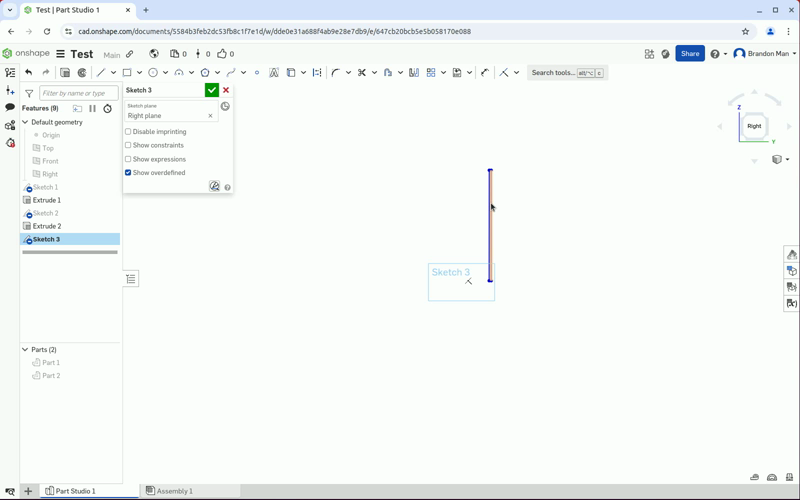
scroll(6)
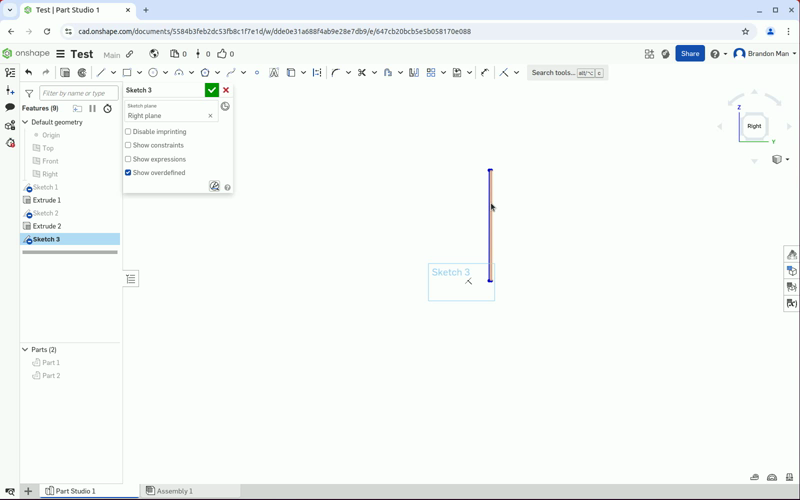
scroll(6)
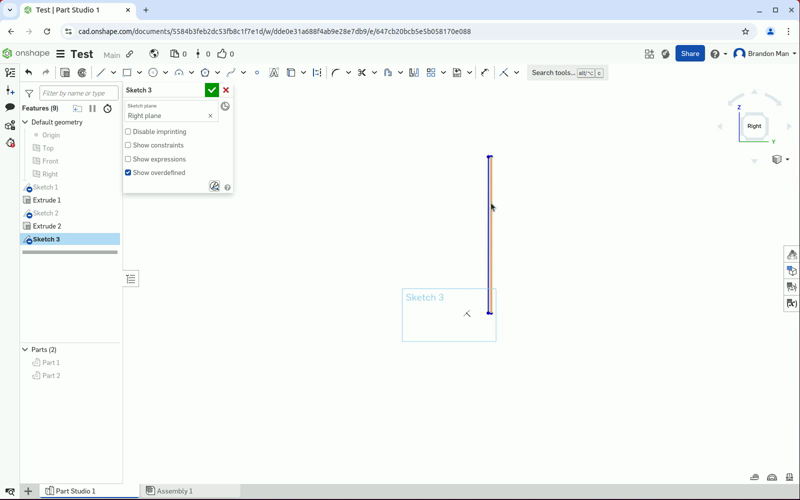
scroll(6)
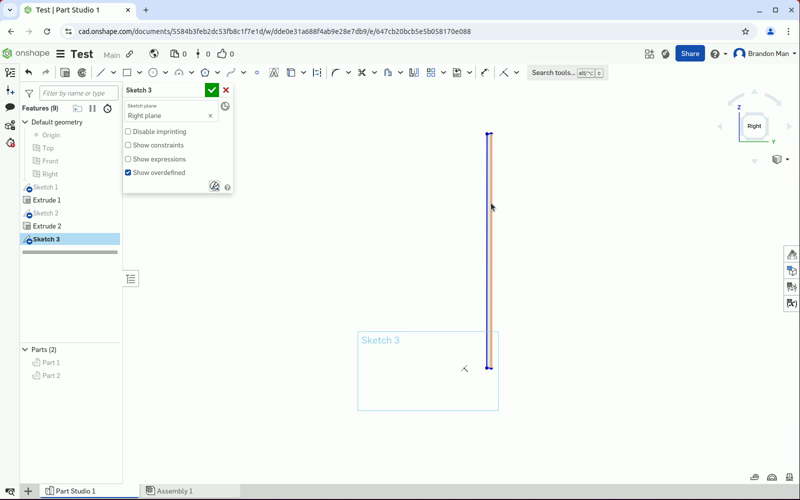
scroll(6)
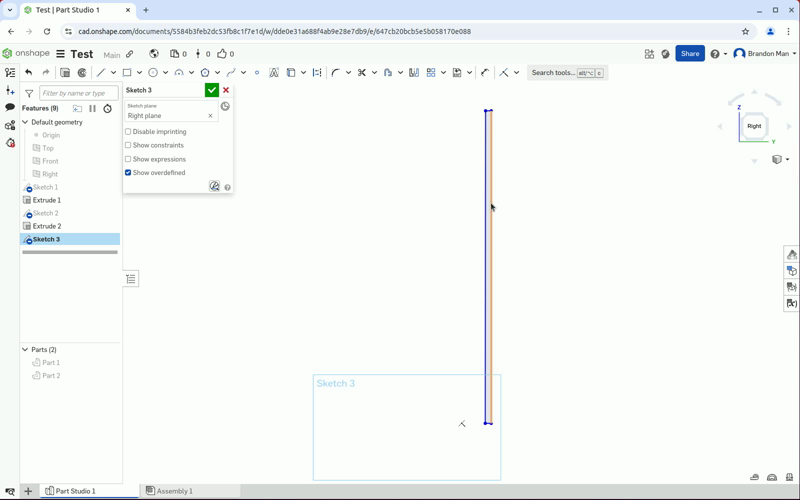
scroll(6)
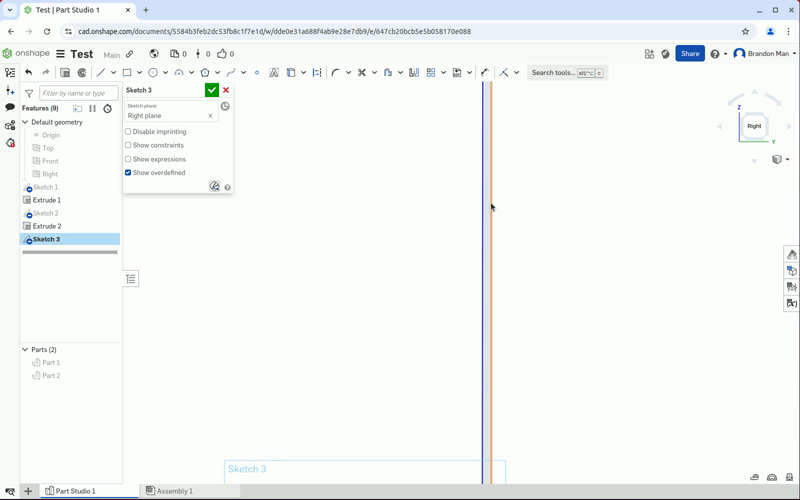
scroll(6)
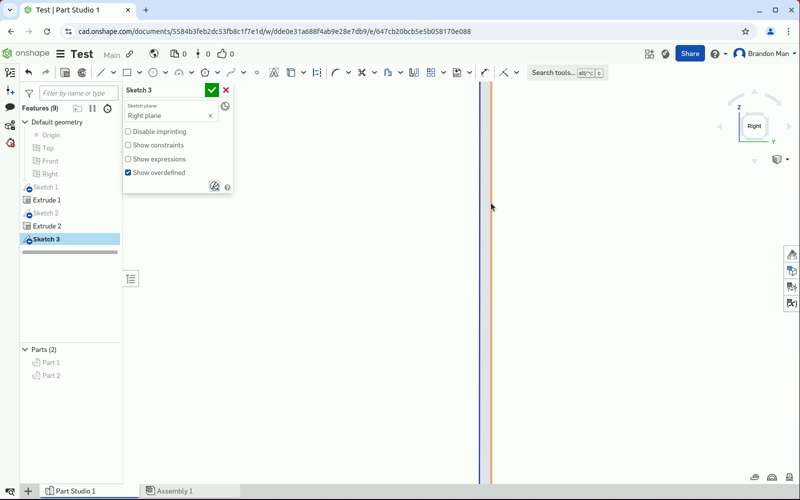
scroll(6)
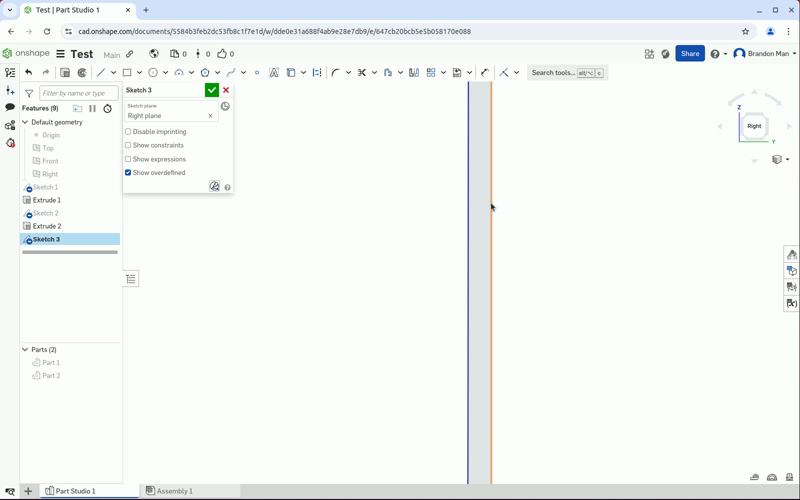
click(491, 202)
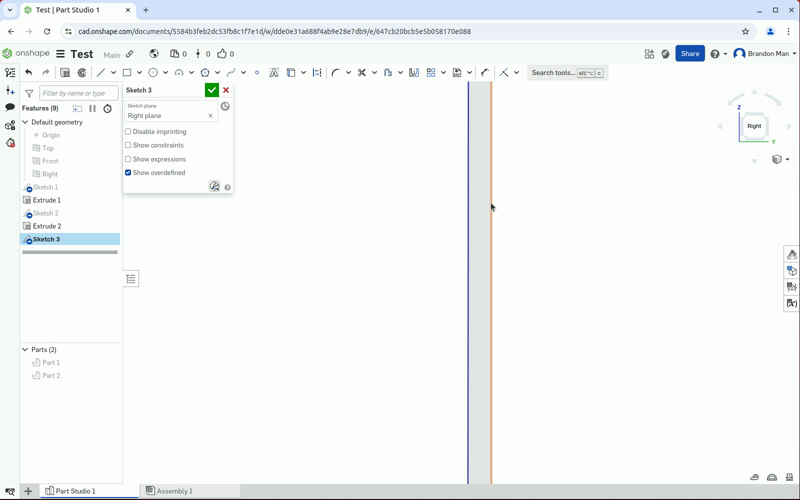
scroll(-6)
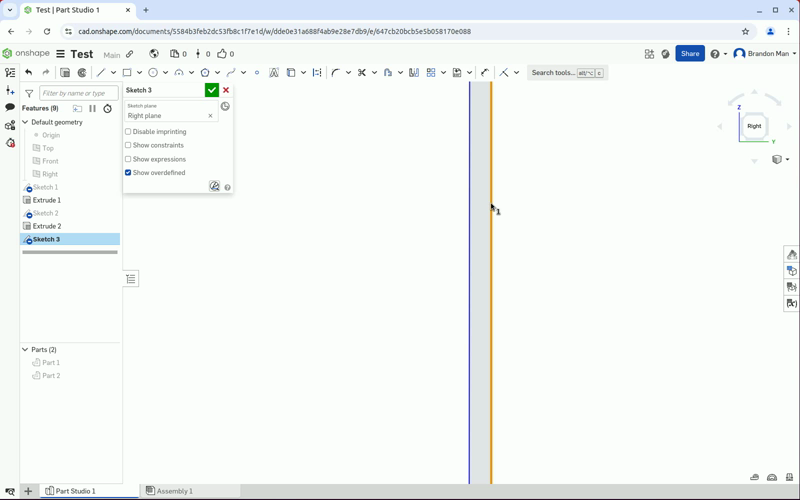
scroll(-6)
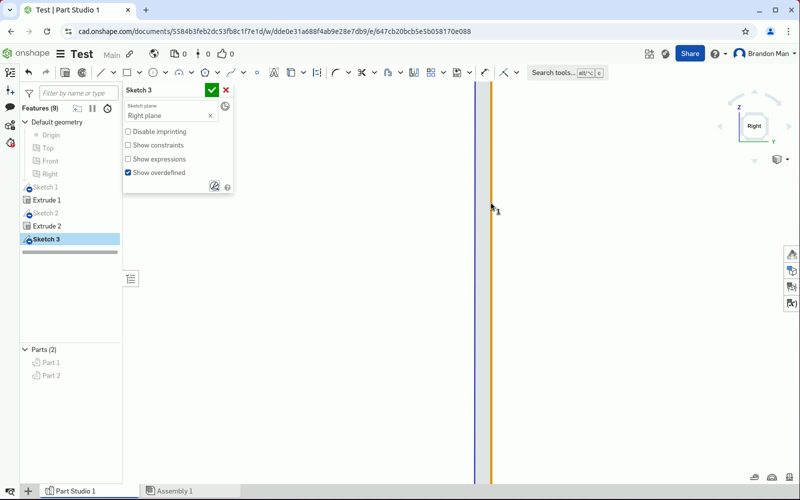
scroll(-6)
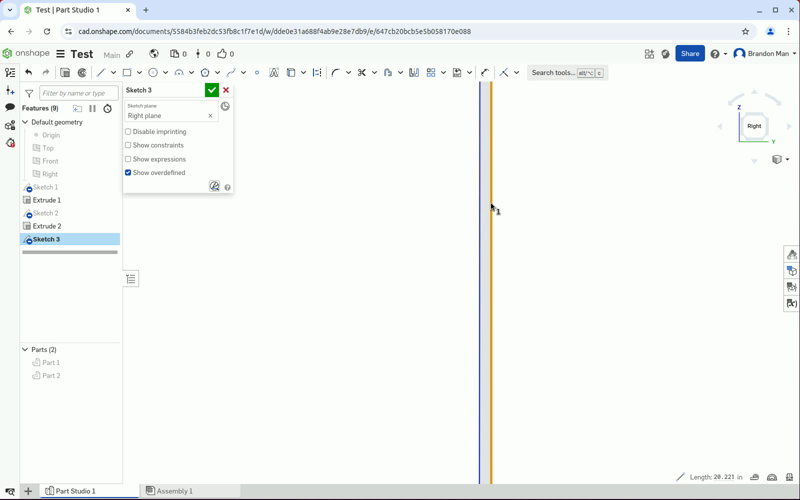
scroll(-6)
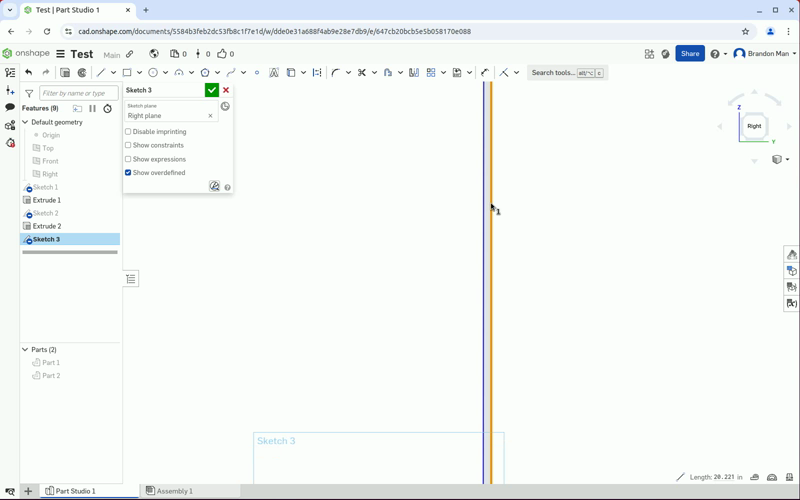
scroll(-6)
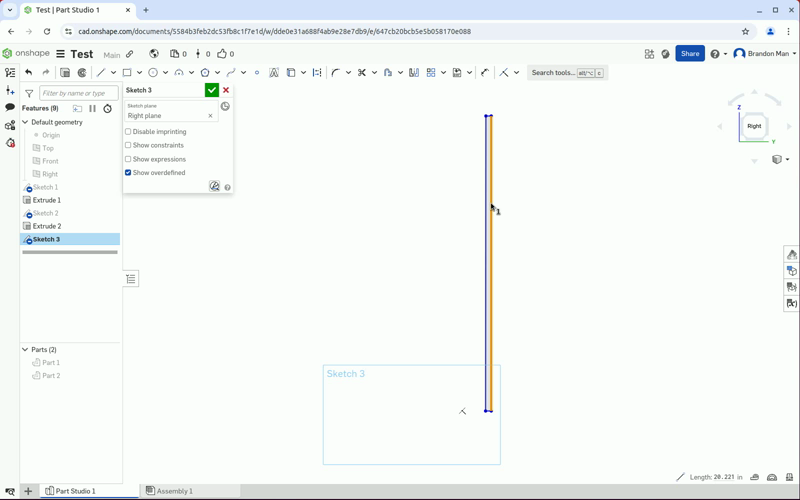
scroll(-6)
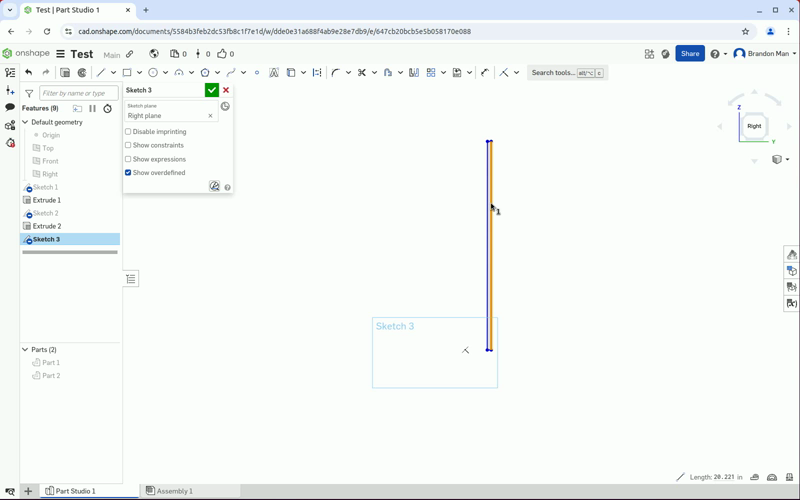
scroll(-6)
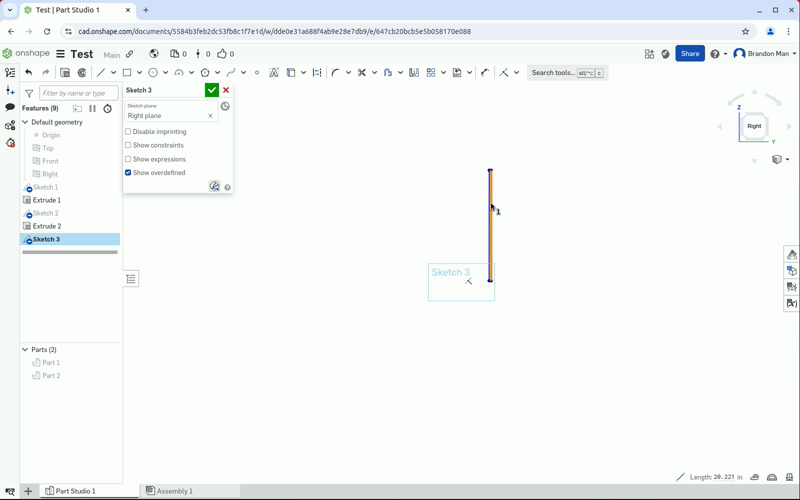
mouse_move(73, 352)
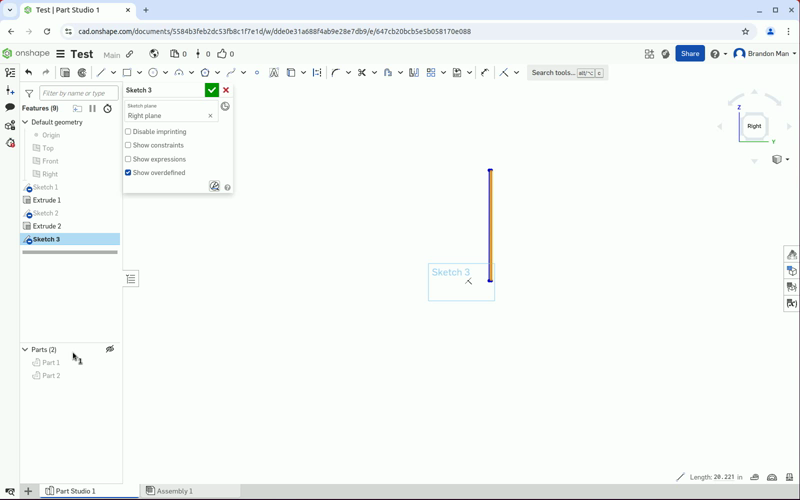
key(shift+y)
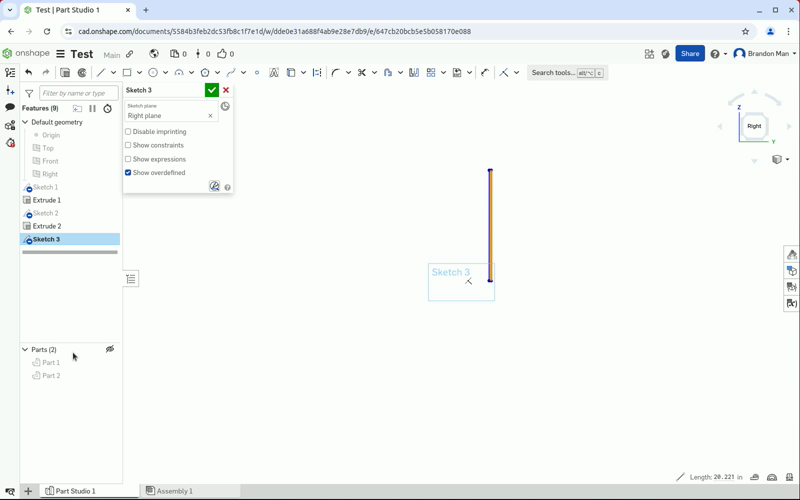
key(shift+e)
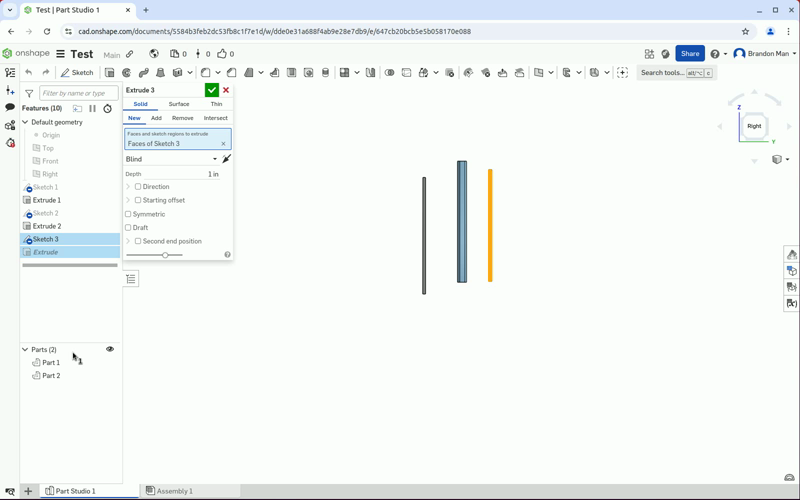
mouse_move(143, 106)
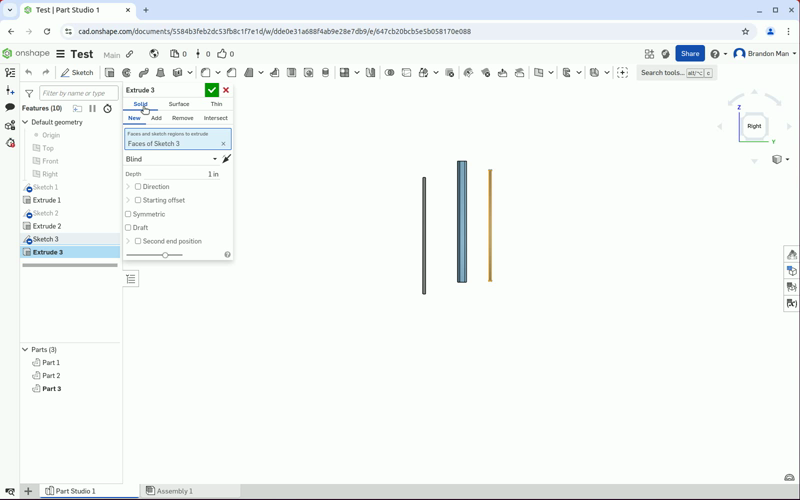
click(143, 106)
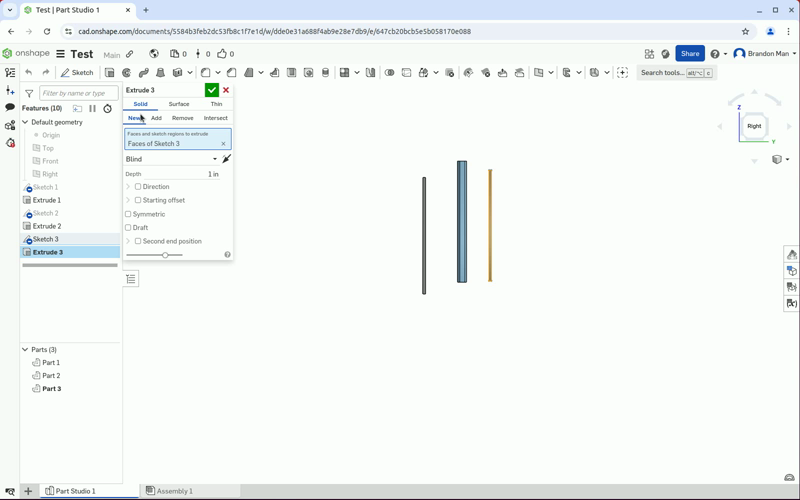
mouse_move(137, 120)
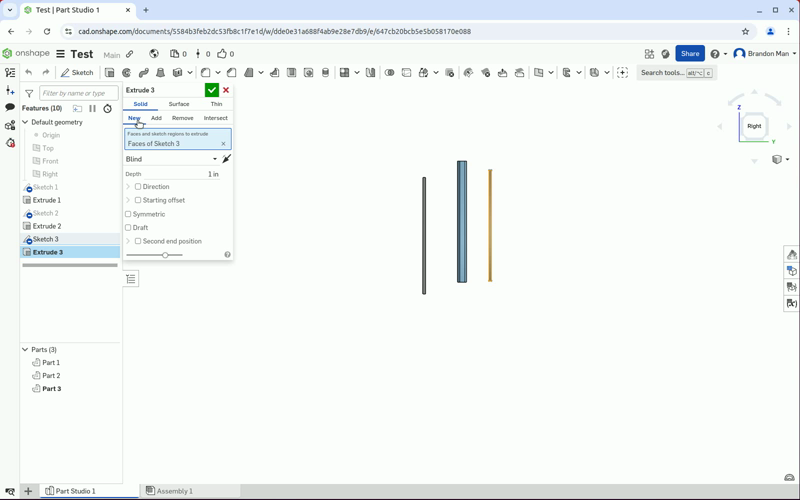
click(137, 120)
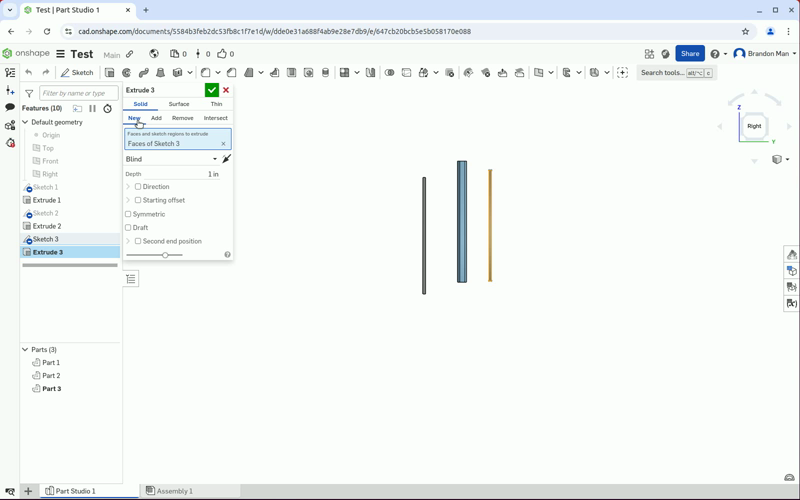
key(tab, 4)
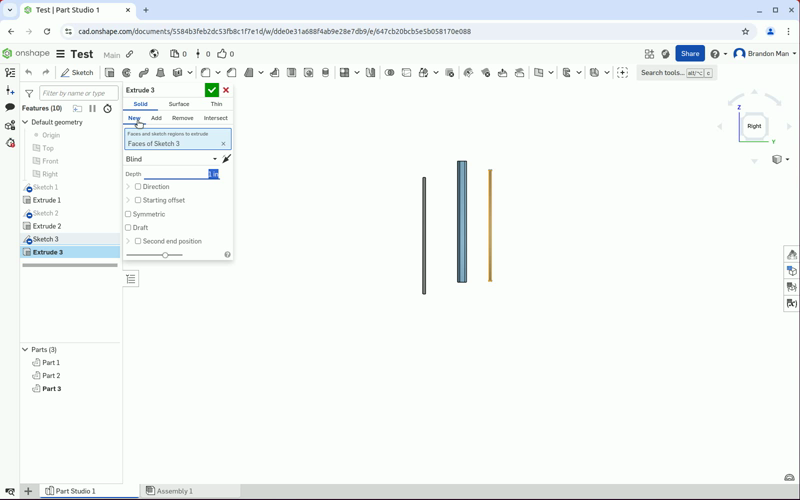
text(-0.241)
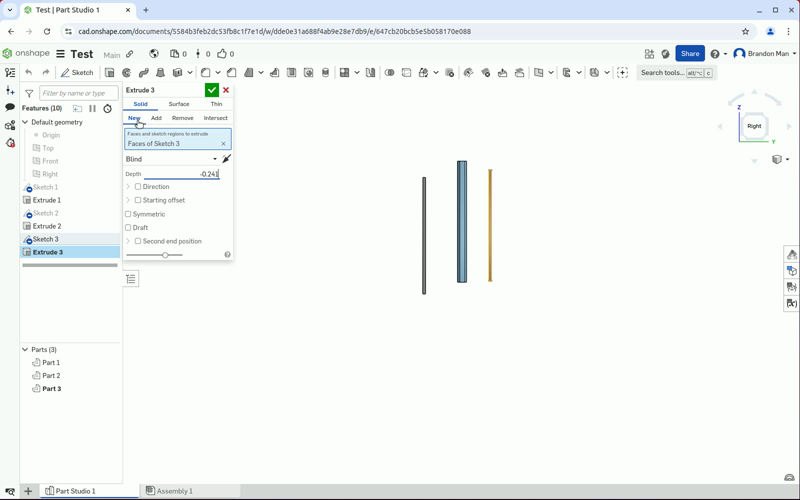
key(enter)
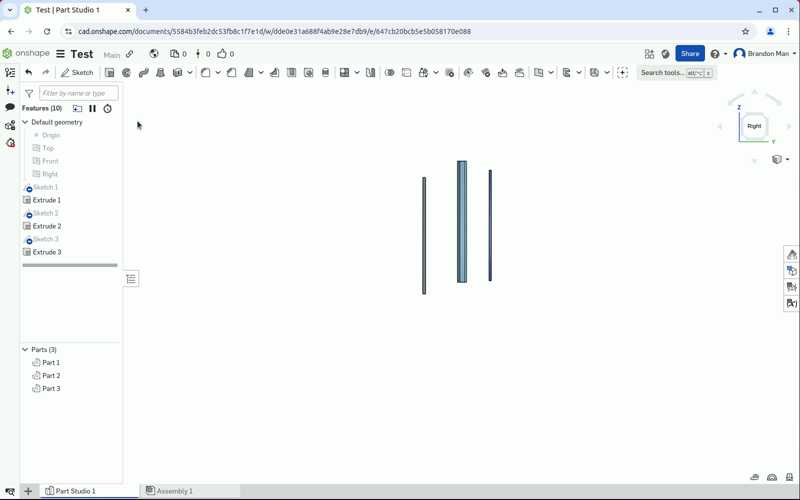
key(shift+h)
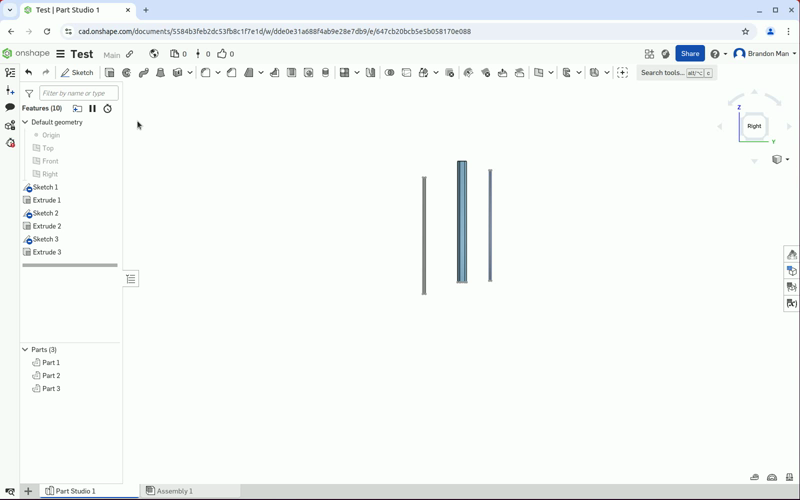
key(shift+h)
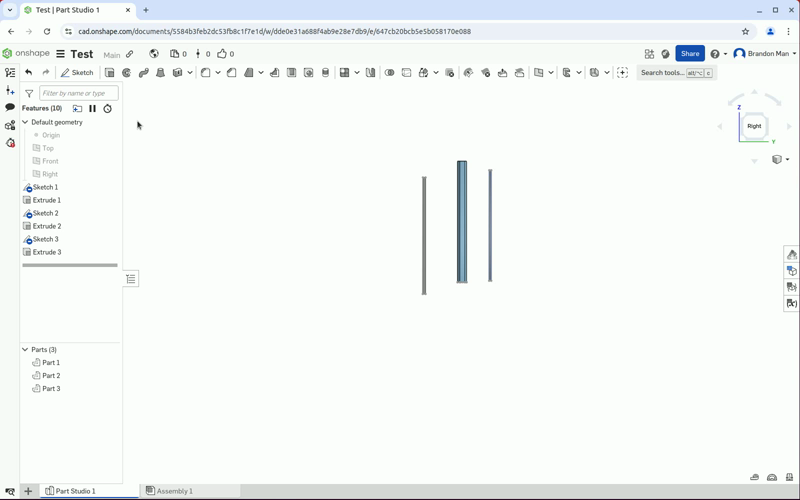
key(shift+7)
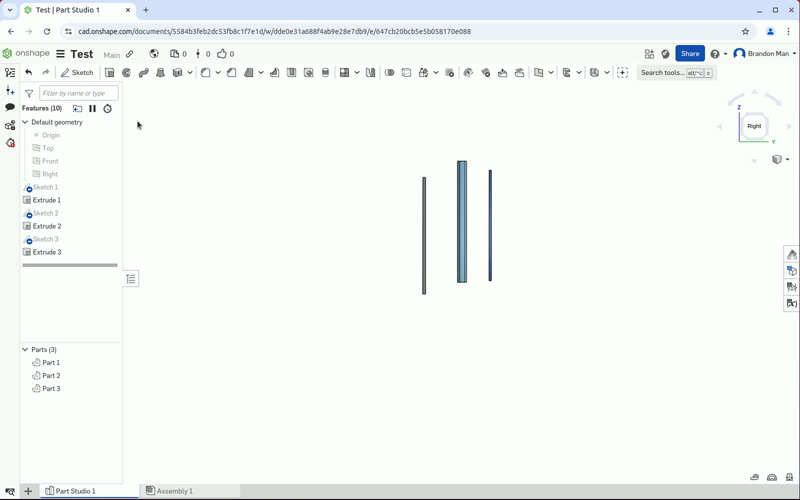
key(right, 2)
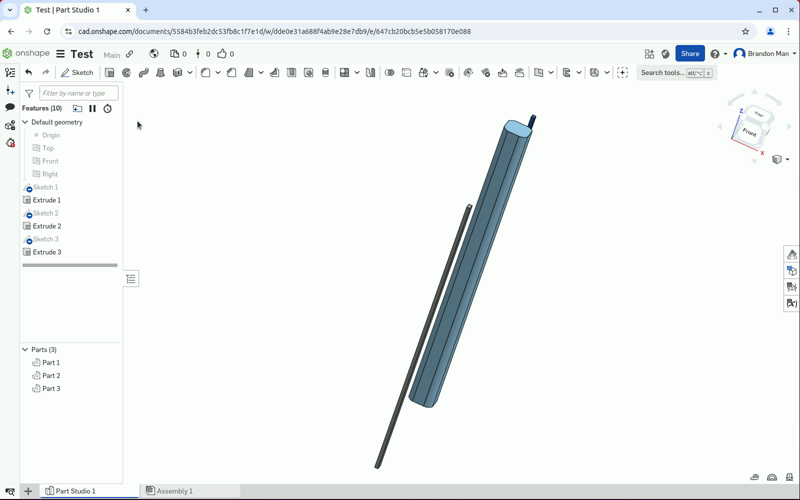
key(down, 2)
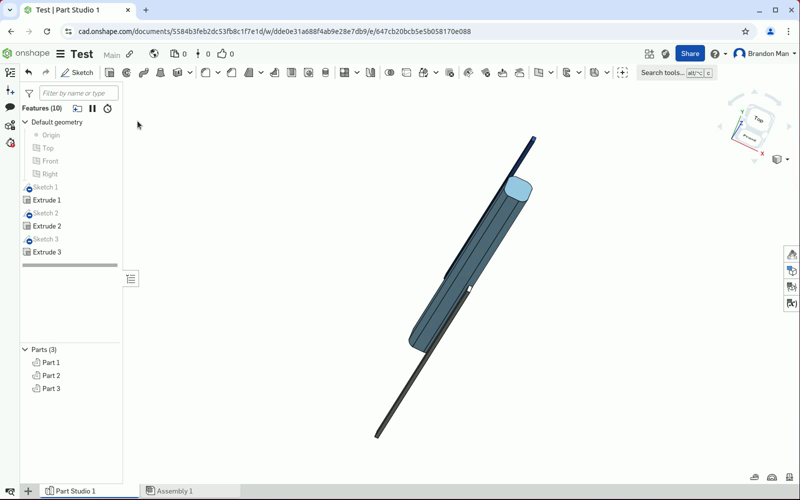
key(up, 2)
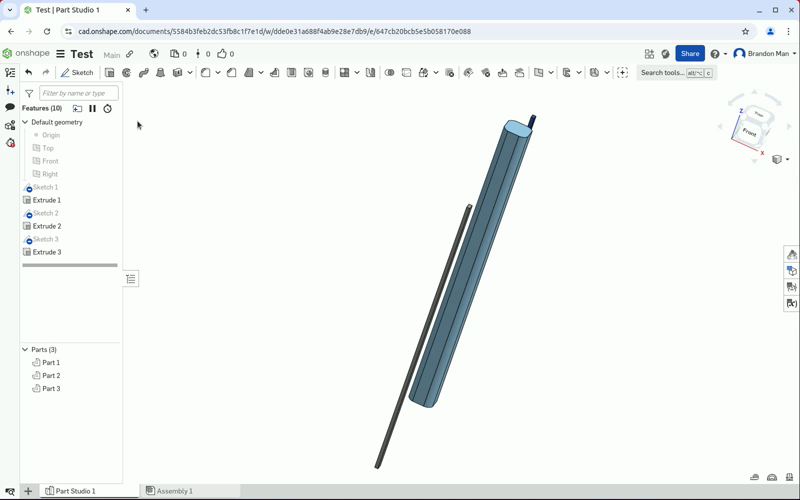
key(left, 2)
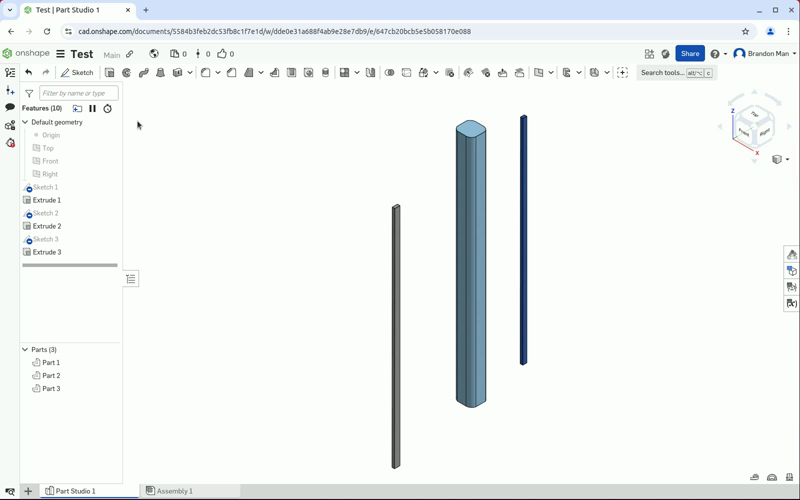
mouse_move(73, 189)
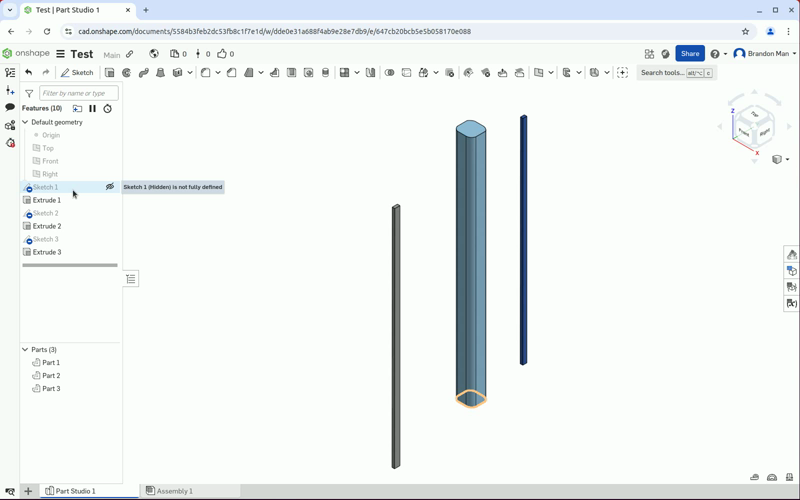
click(73, 189)